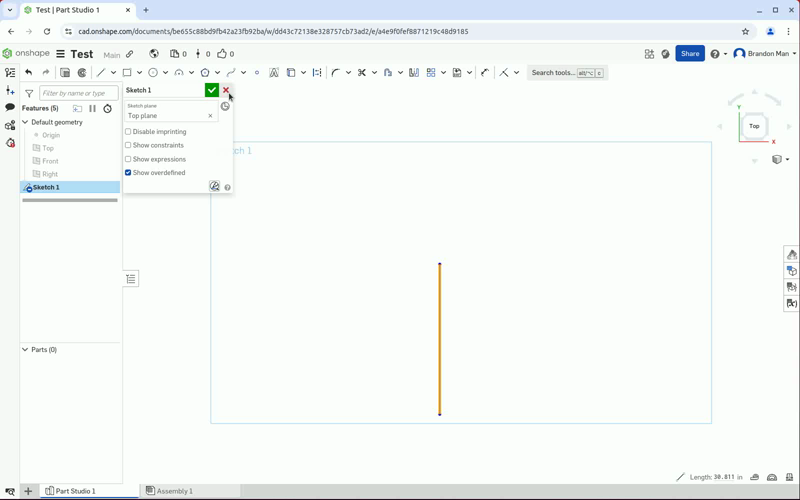
key(shift+h)
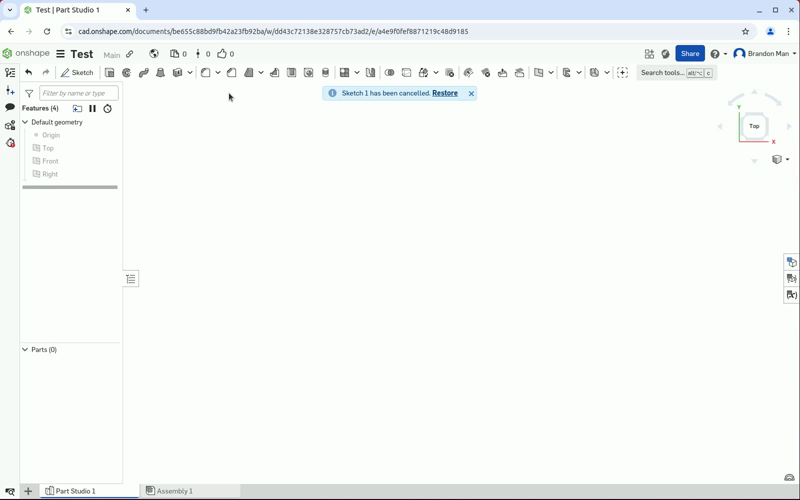
mouse_move(73, 352)
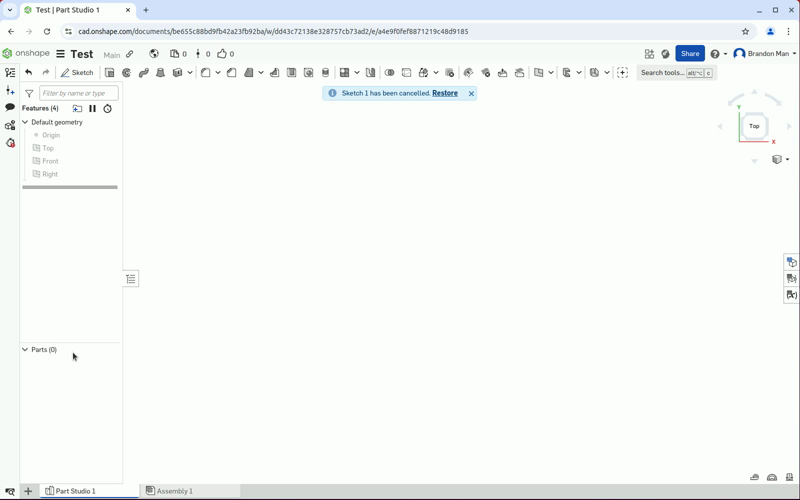
key(y)
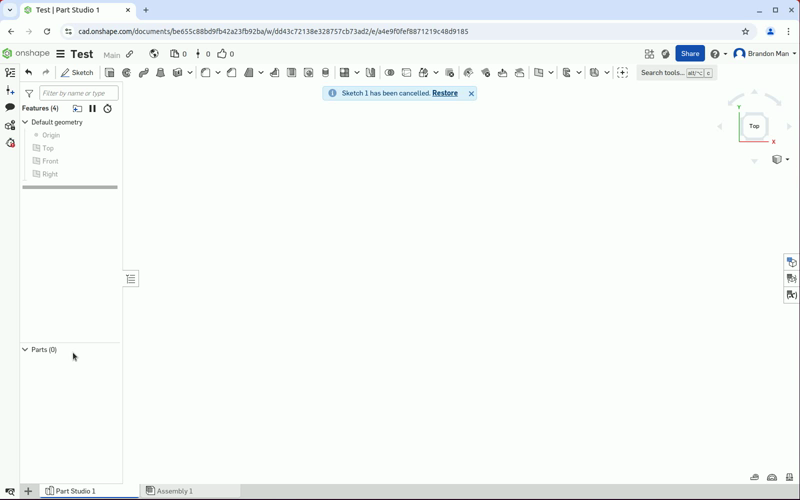
key(shift+p)
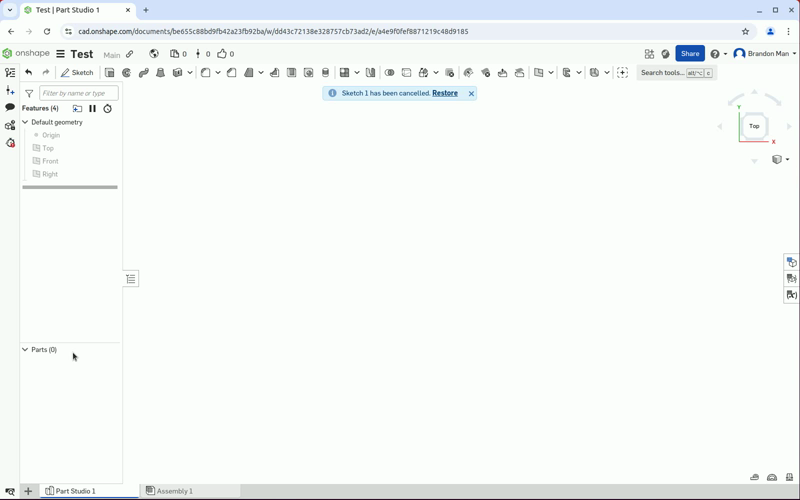
key(space)
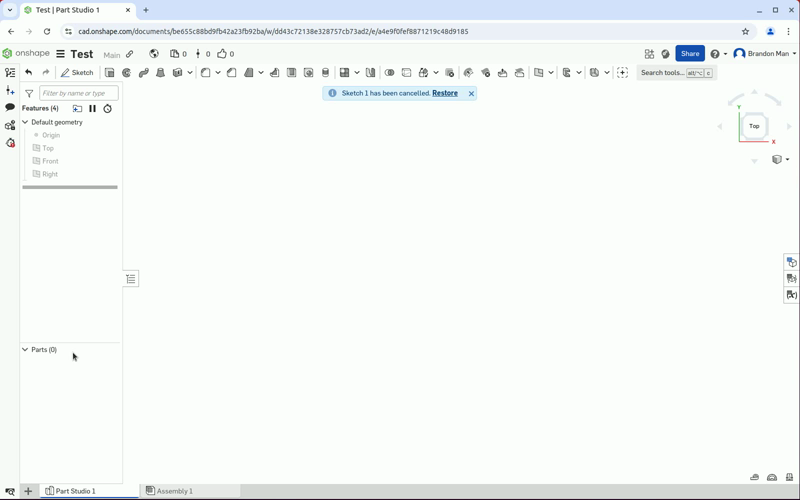
key_down(shift)
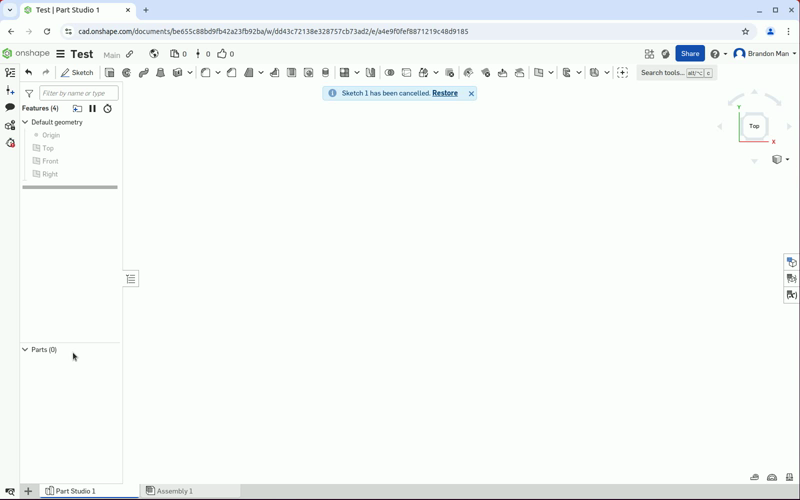
key(up)
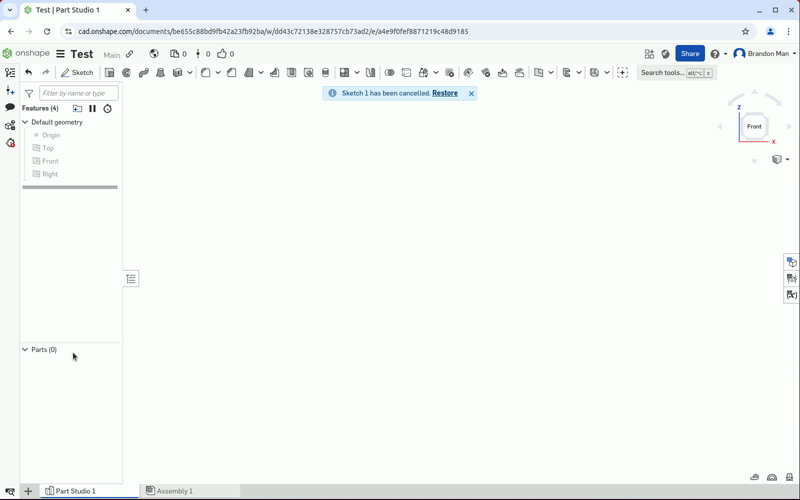
key_up(shift)
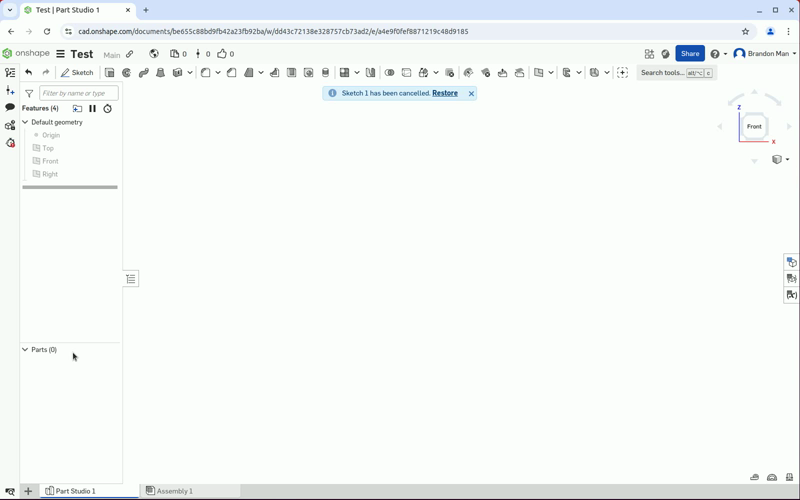
mouse_move(73, 352)
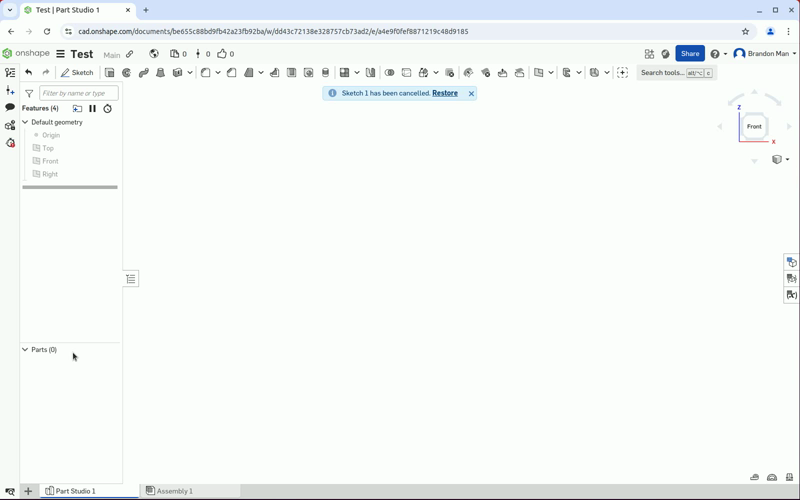
key(shift+y)
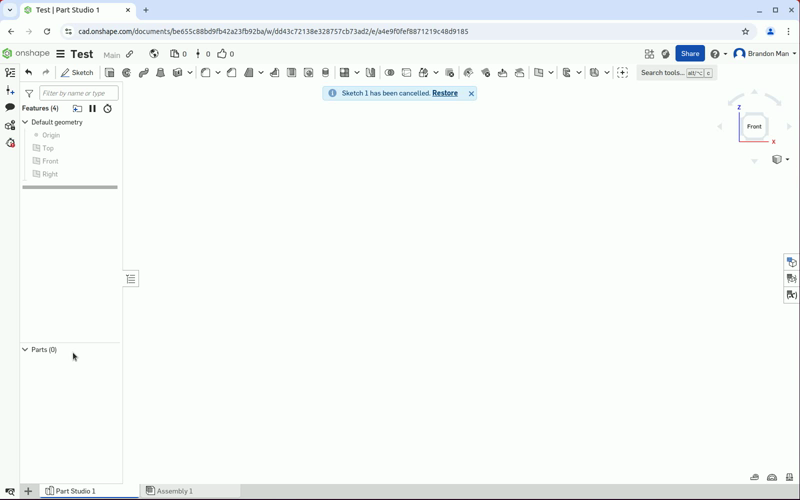
key(shift+s)
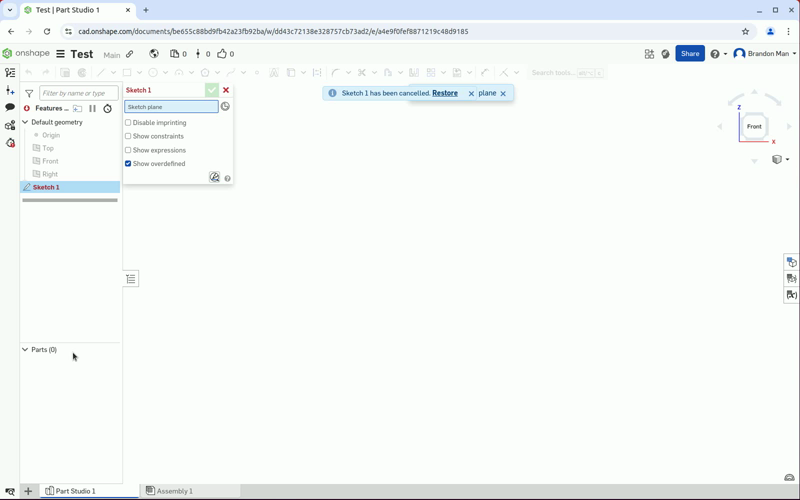
mouse_move(73, 163)
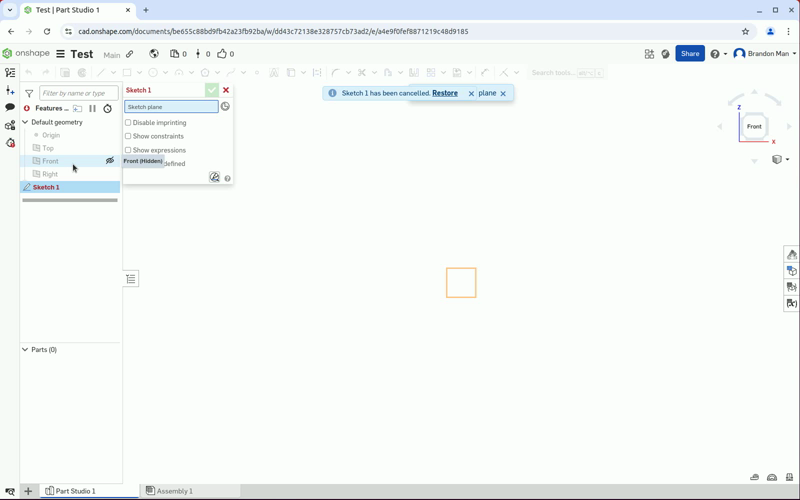
click(73, 163)
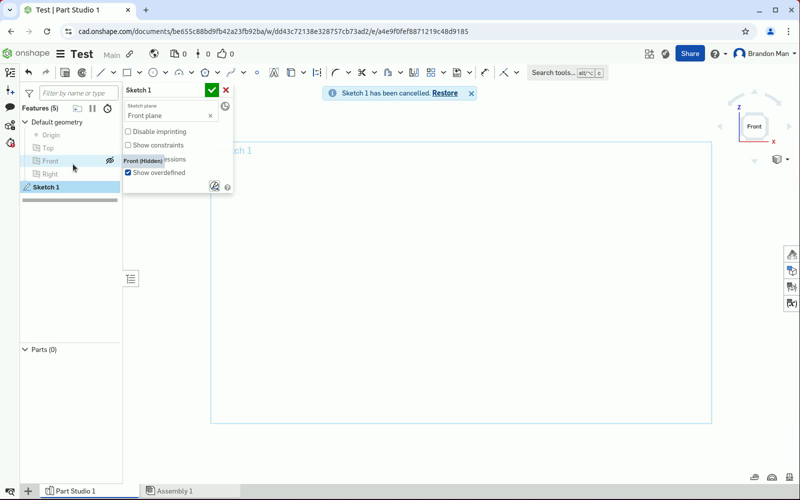
mouse_move(73, 352)
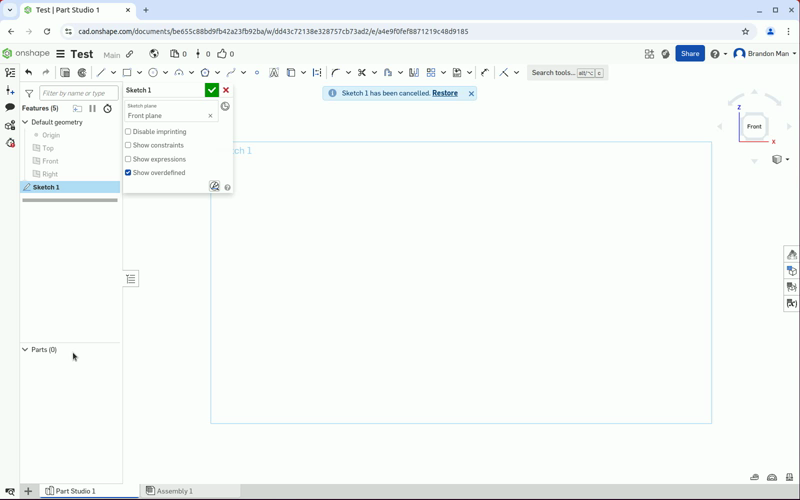
key(y)
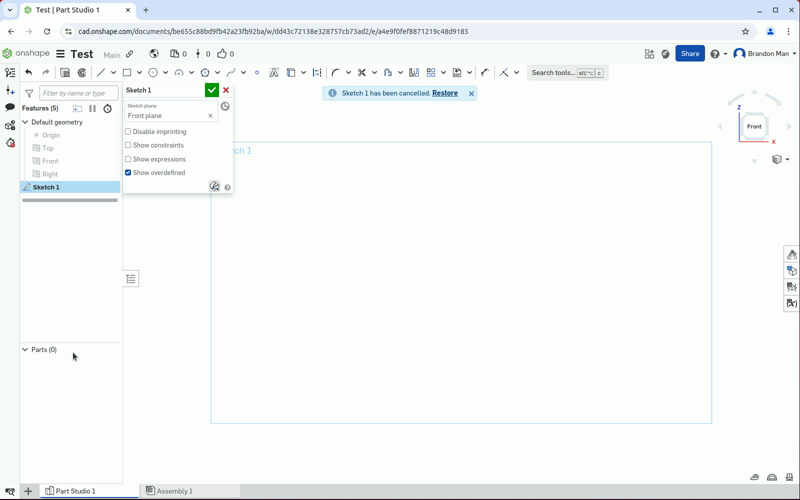
key(c)
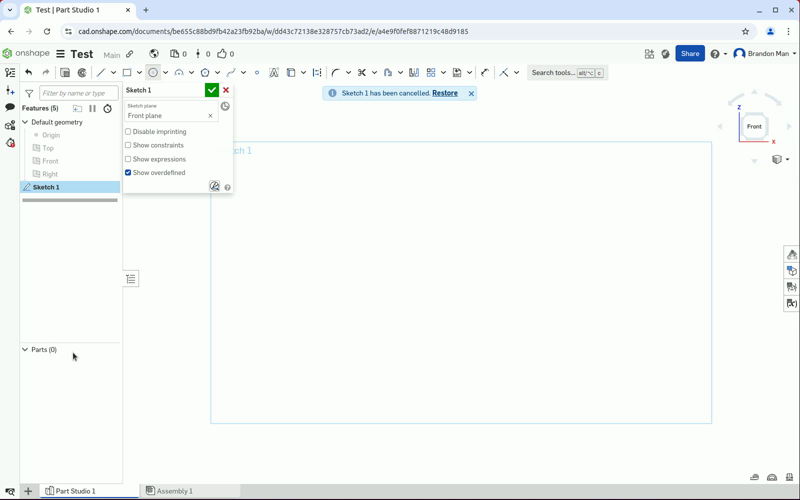
key_down(shift)
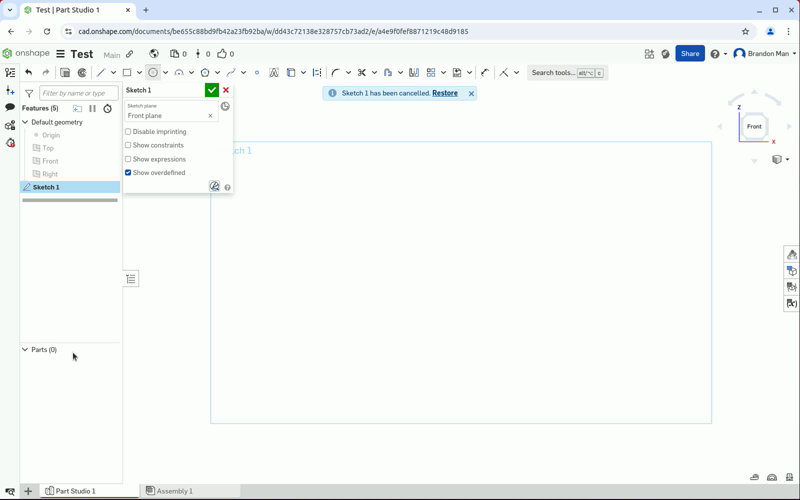
mouse_move(461, 178)
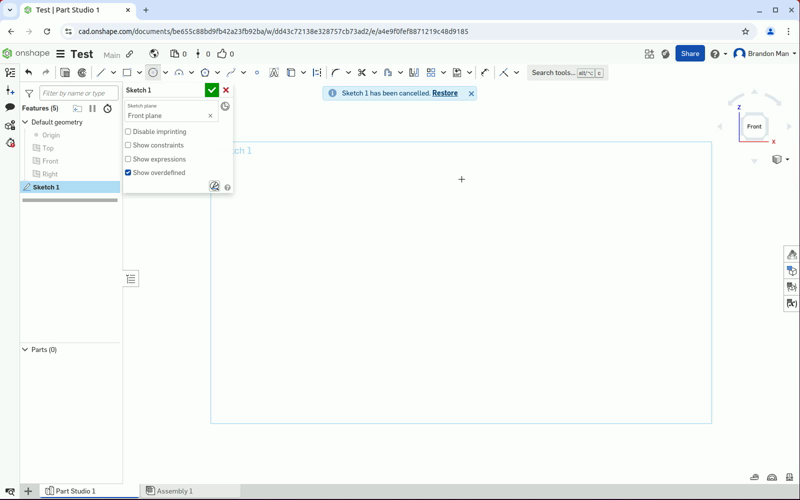
click(461, 178)
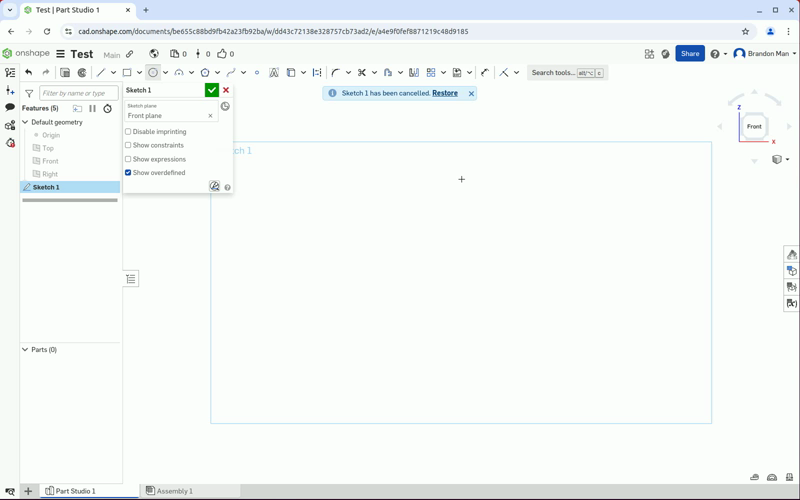
key_up(shift)
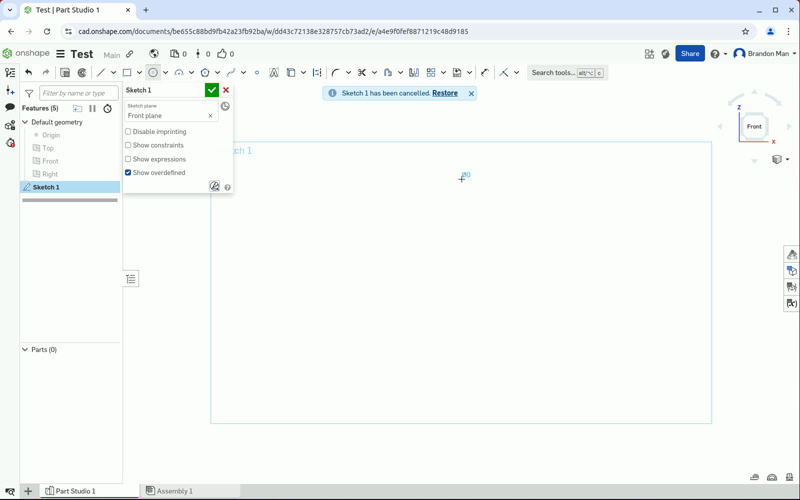
mouse_move(471, 178)
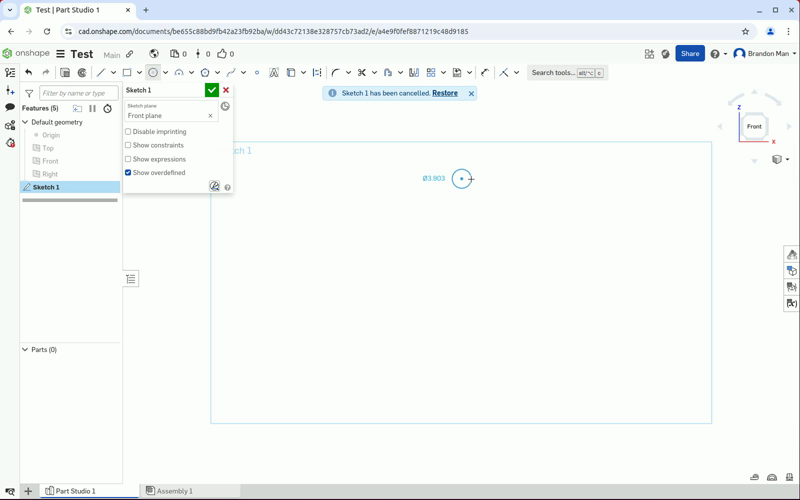
click(471, 178)
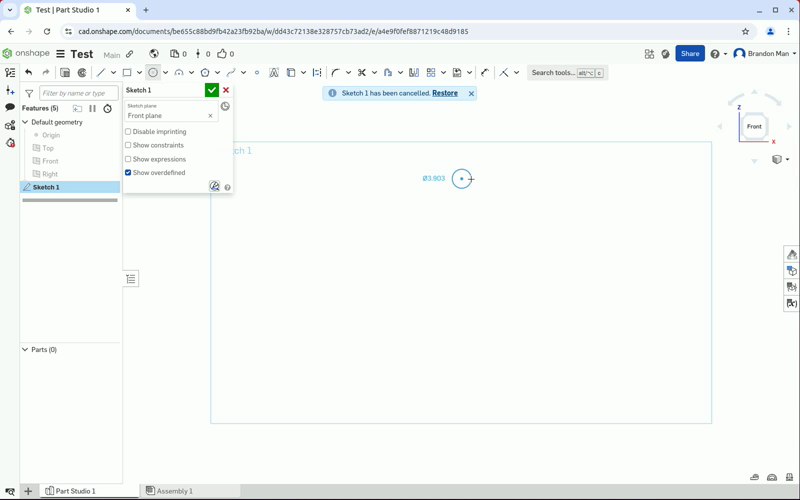
key(esc)
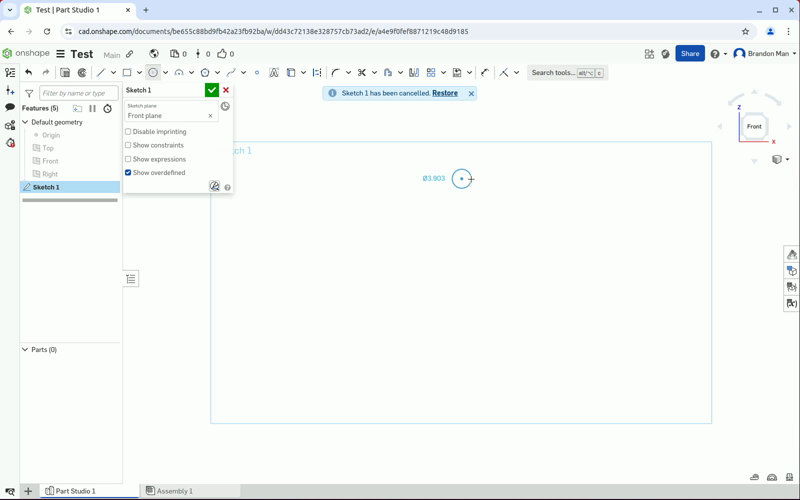
key(c)
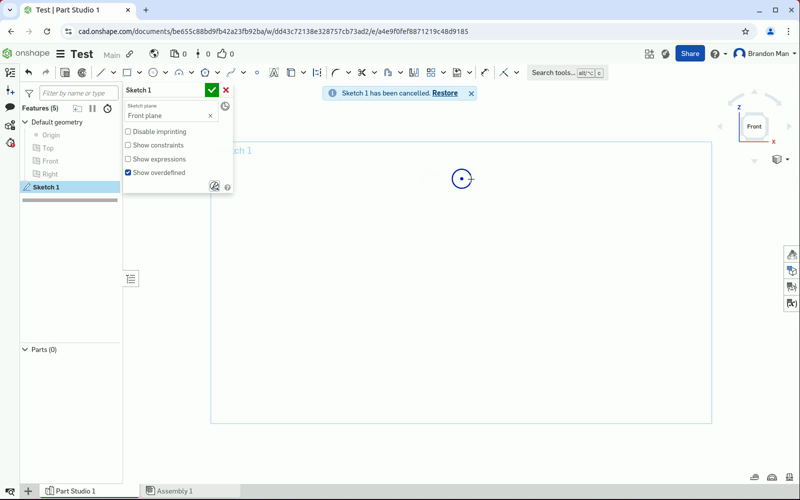
key_down(shift)
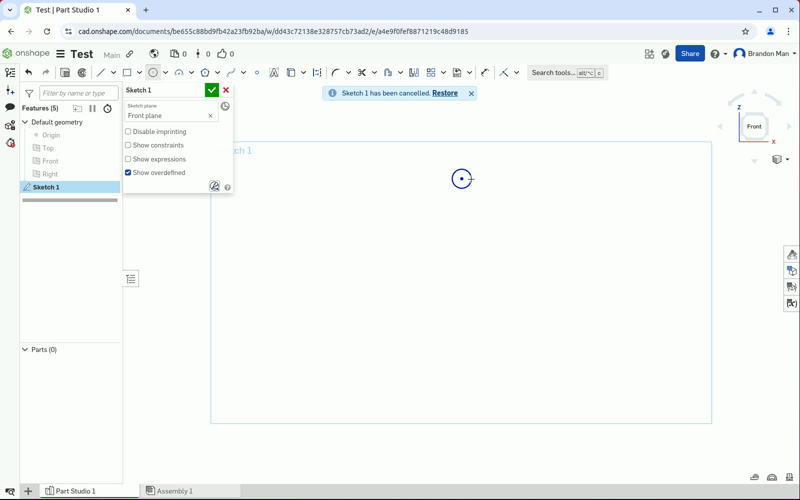
mouse_move(461, 178)
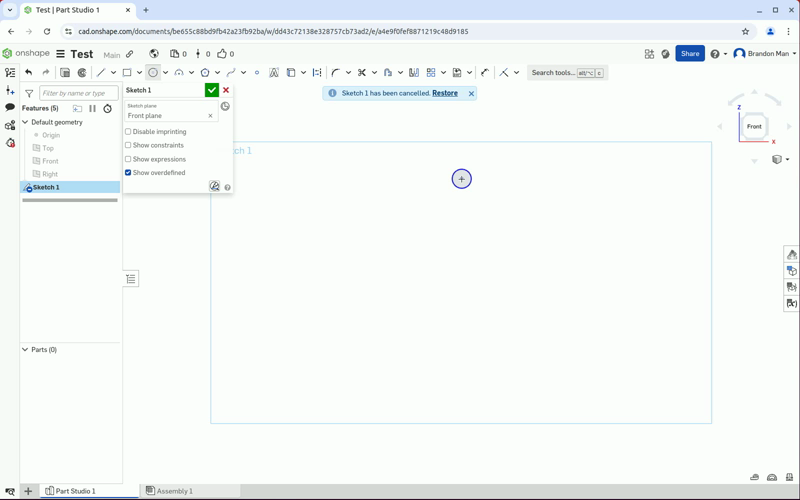
click(461, 178)
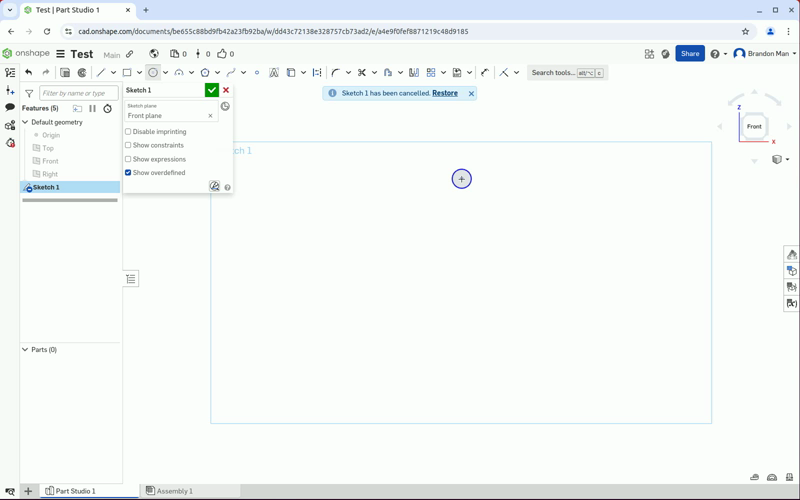
key_up(shift)
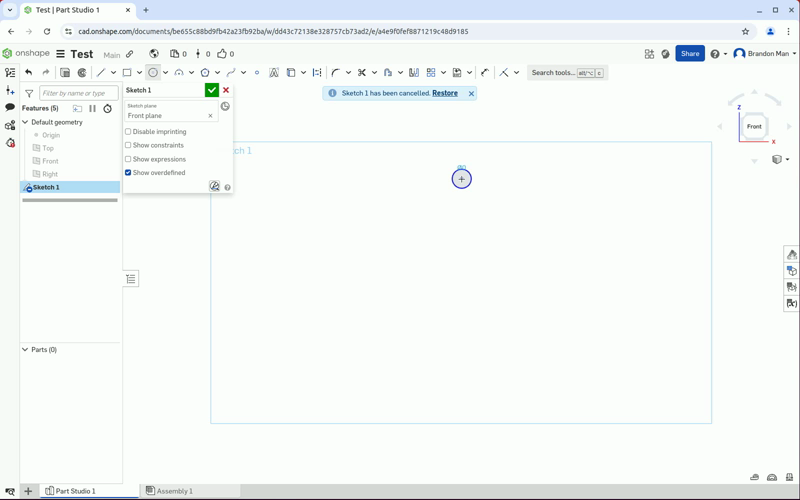
mouse_move(464, 178)
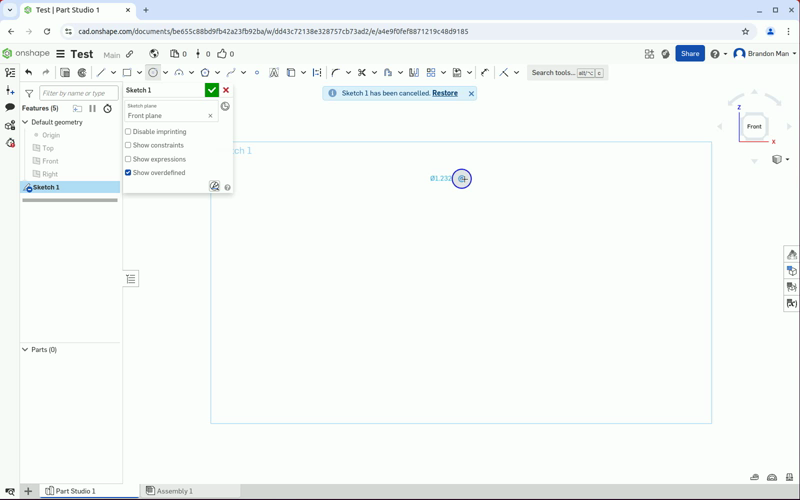
scroll(6)
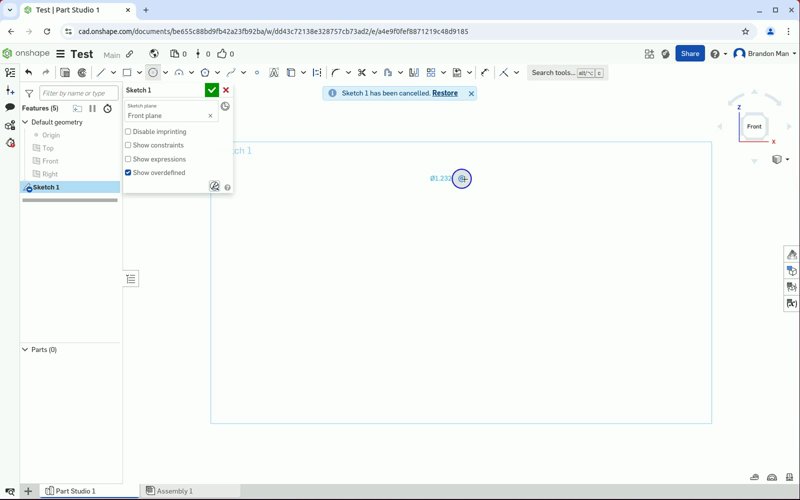
scroll(6)
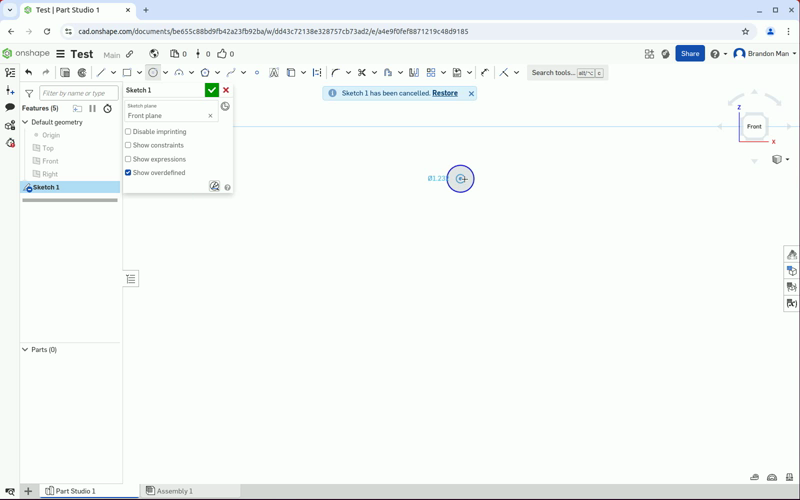
scroll(6)
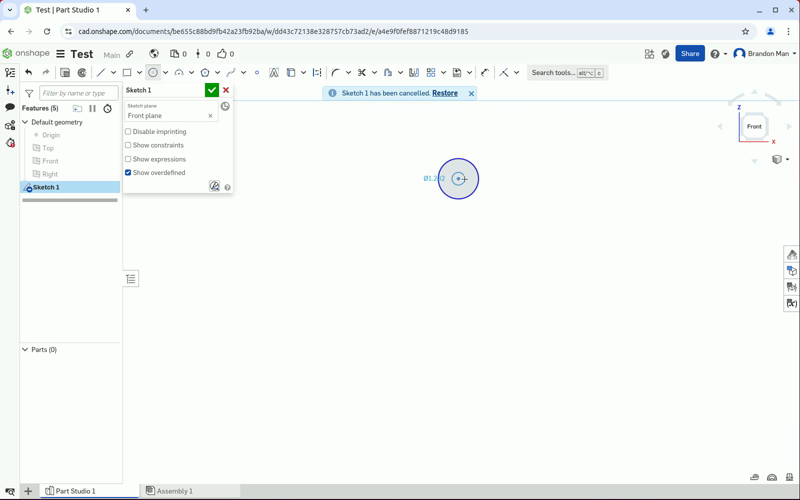
scroll(6)
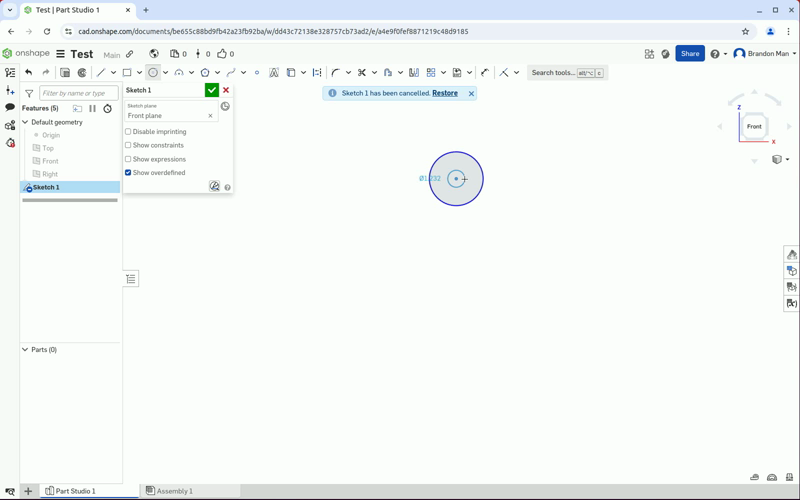
scroll(6)
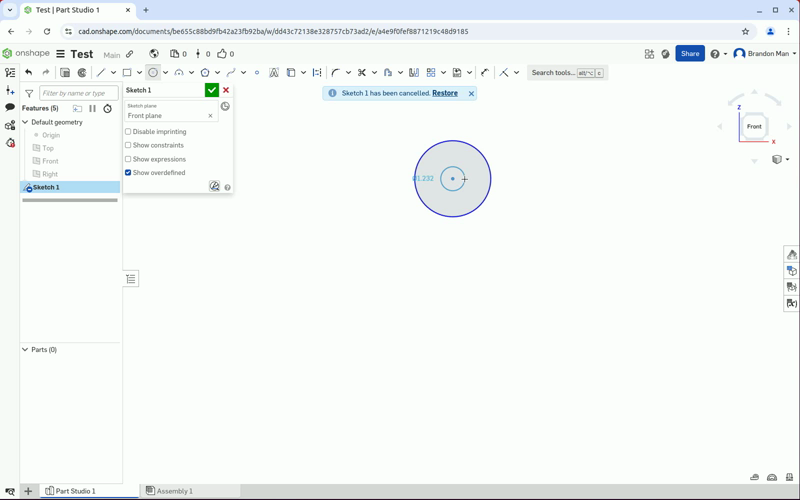
scroll(6)
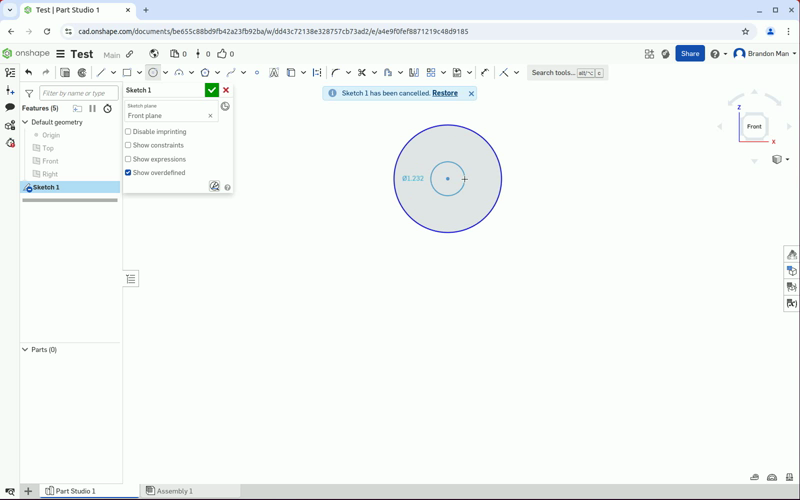
scroll(6)
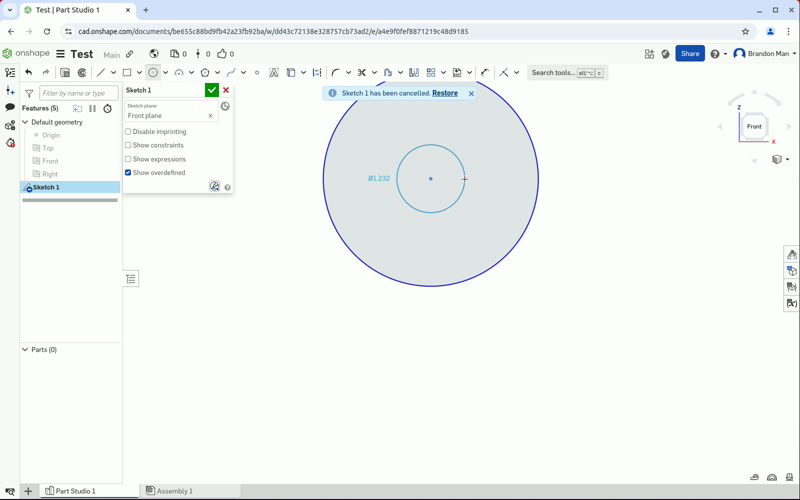
click(464, 178)
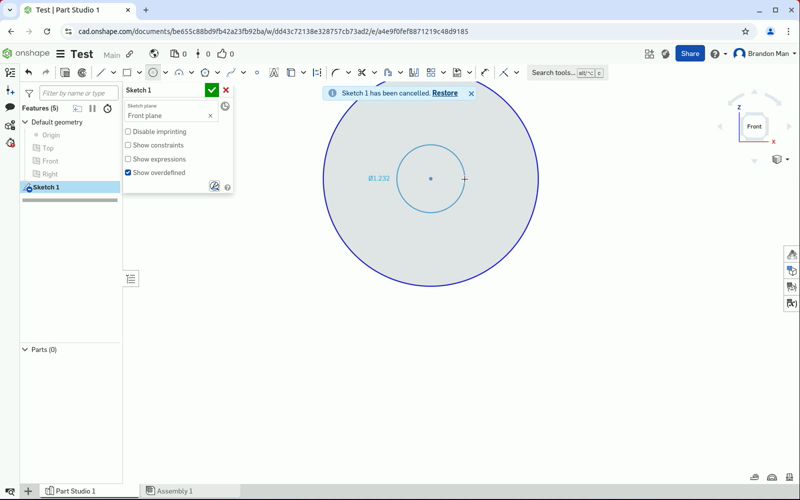
scroll(-6)
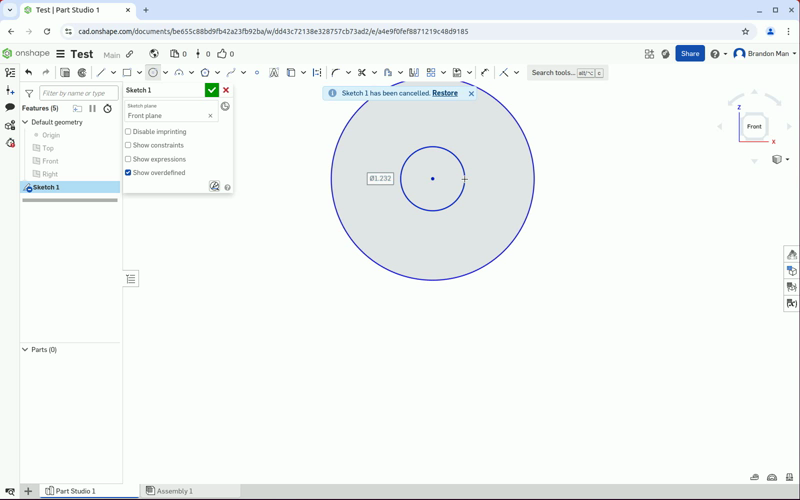
scroll(-6)
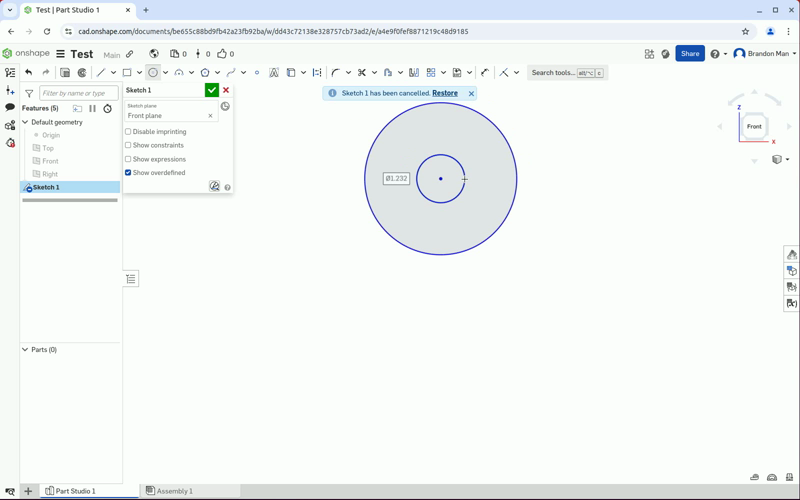
scroll(-6)
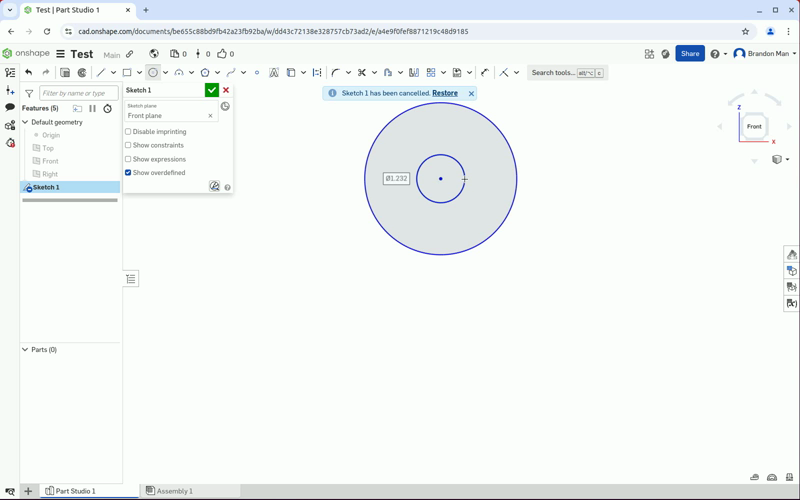
scroll(-6)
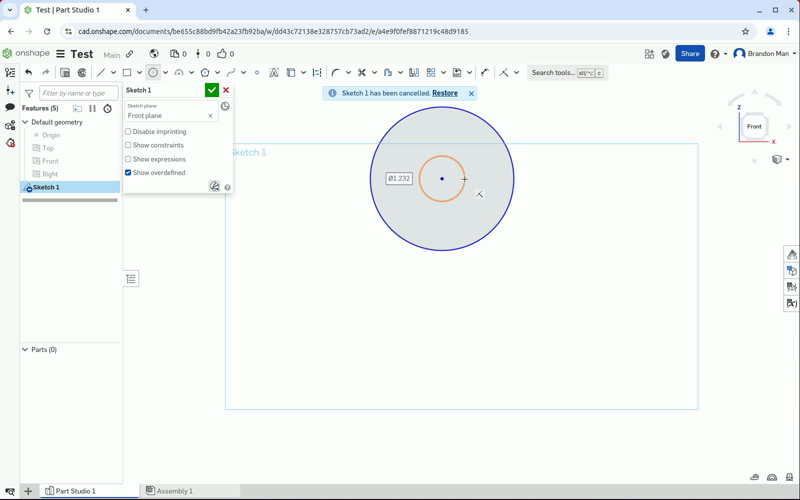
scroll(-6)
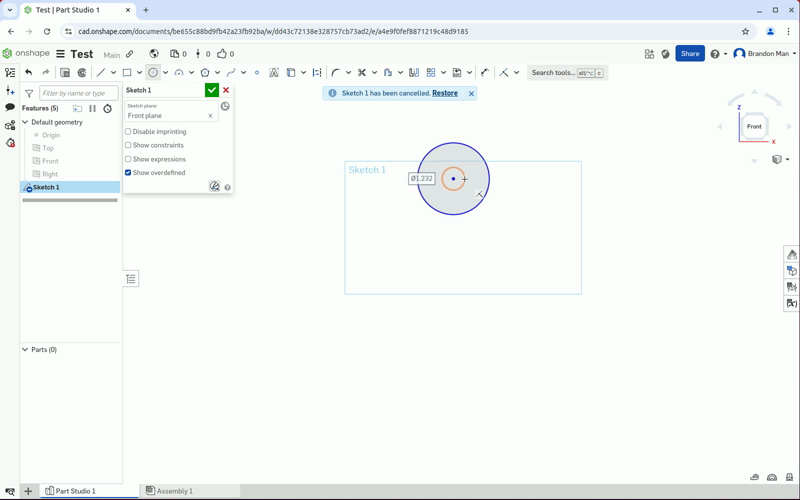
scroll(-6)
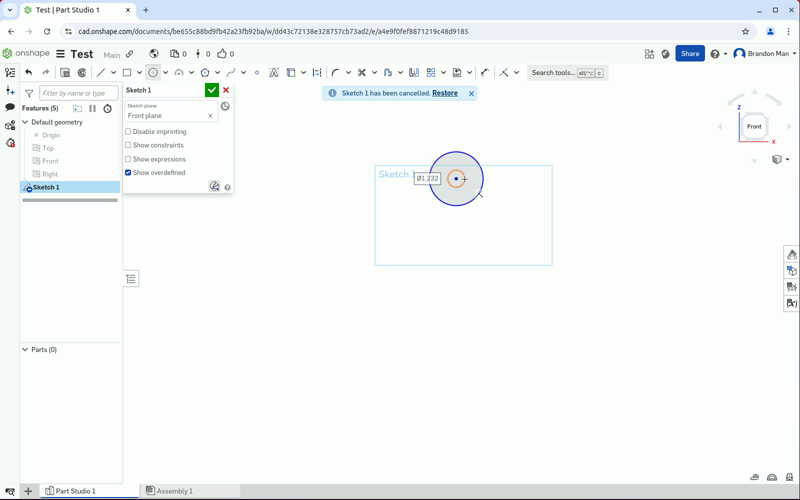
scroll(-6)
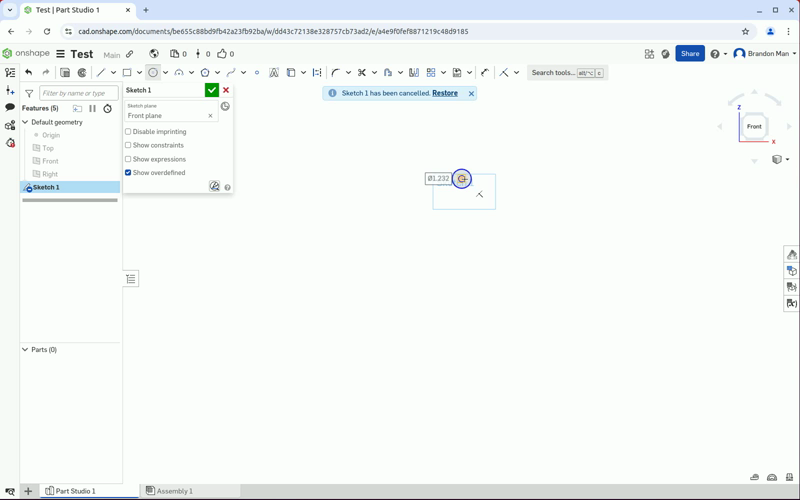
key(esc)
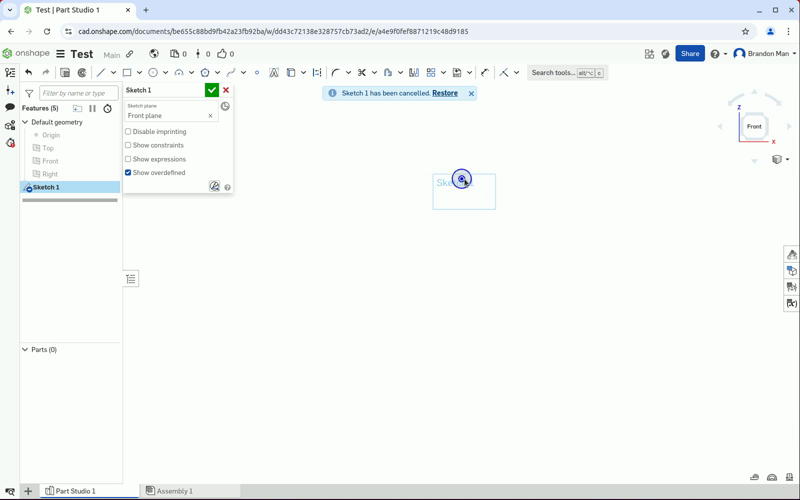
mouse_move(463, 175)
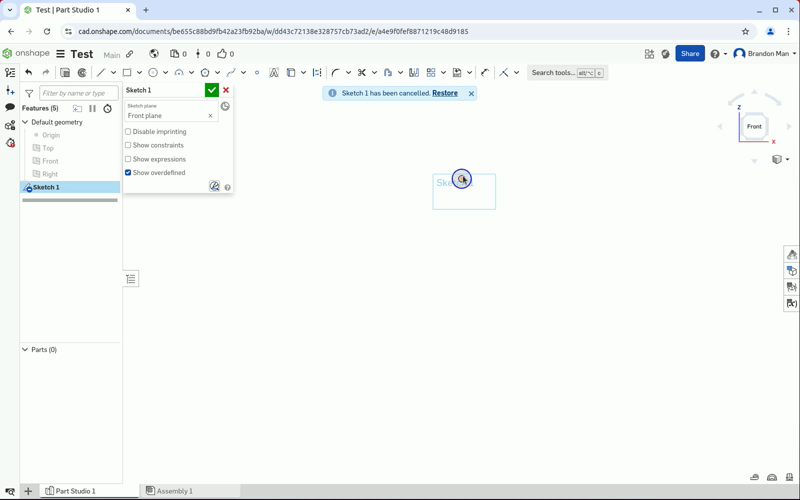
scroll(6)
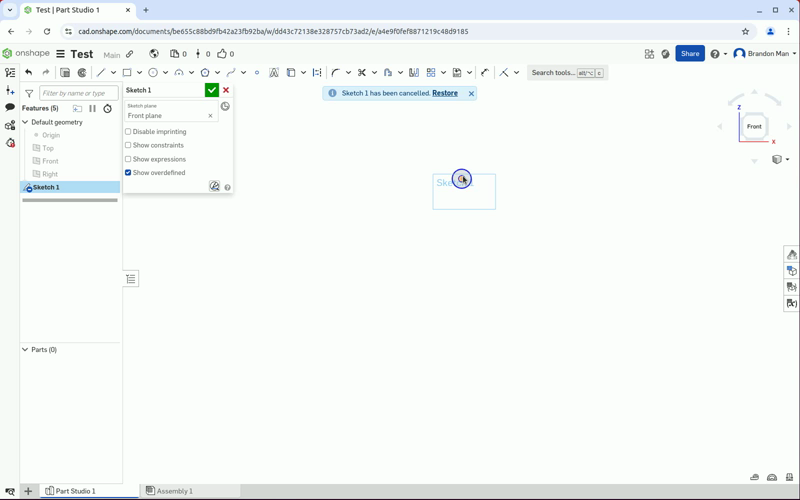
scroll(6)
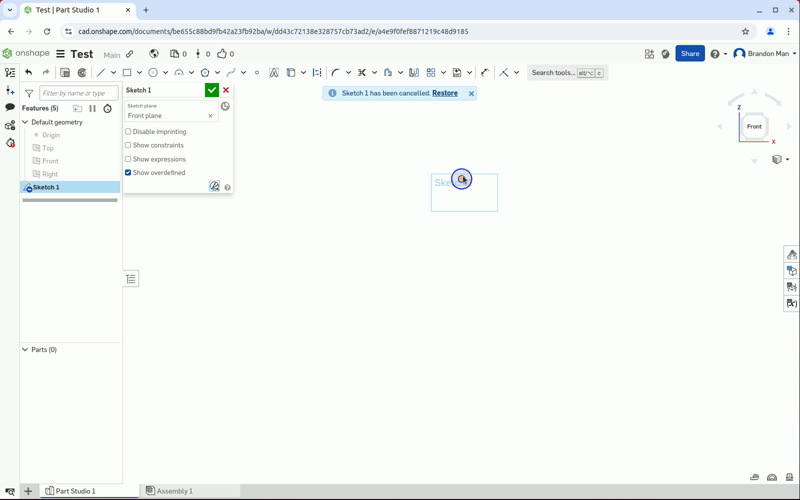
scroll(6)
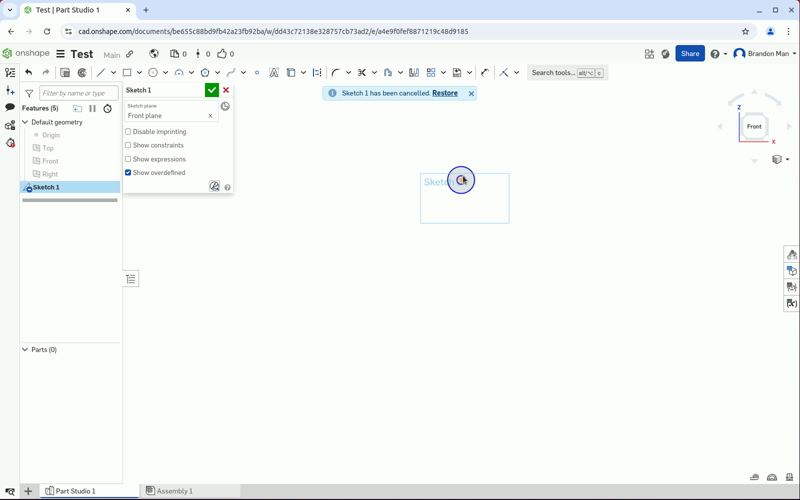
scroll(6)
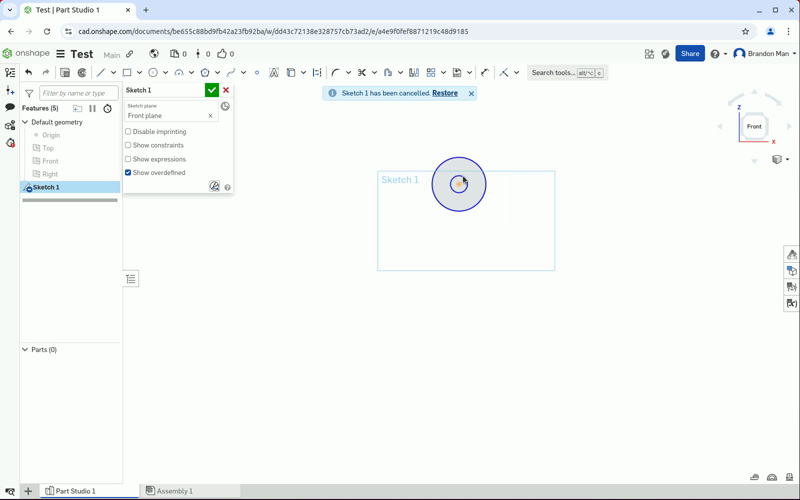
scroll(6)
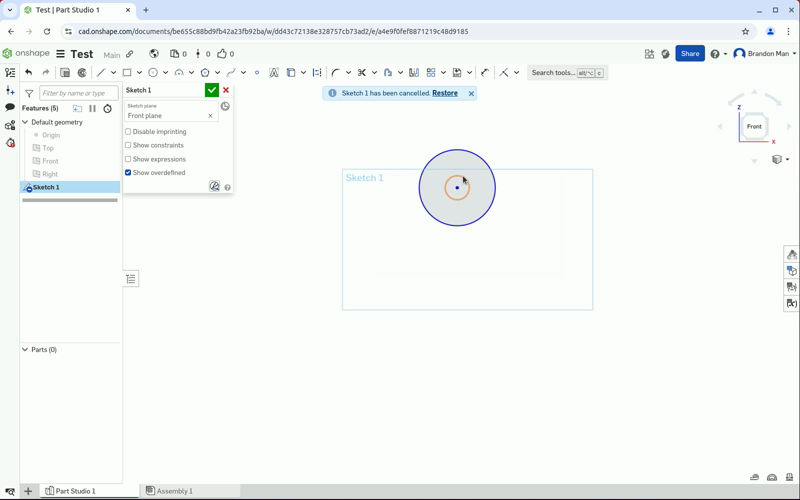
scroll(6)
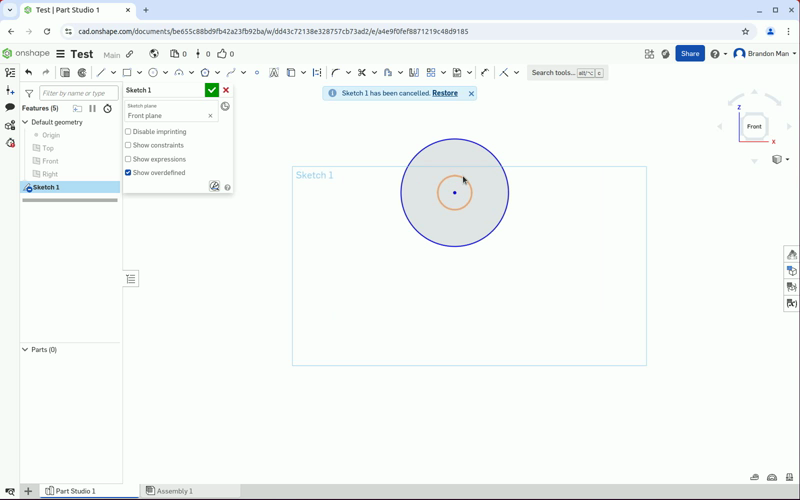
scroll(6)
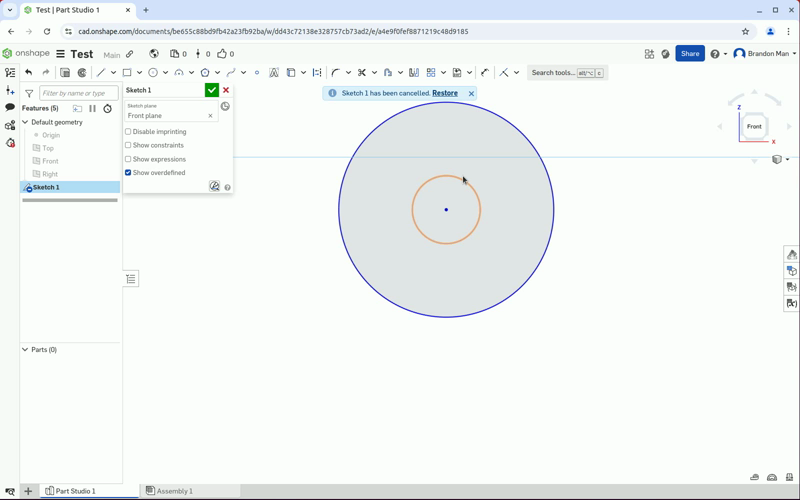
click(463, 175)
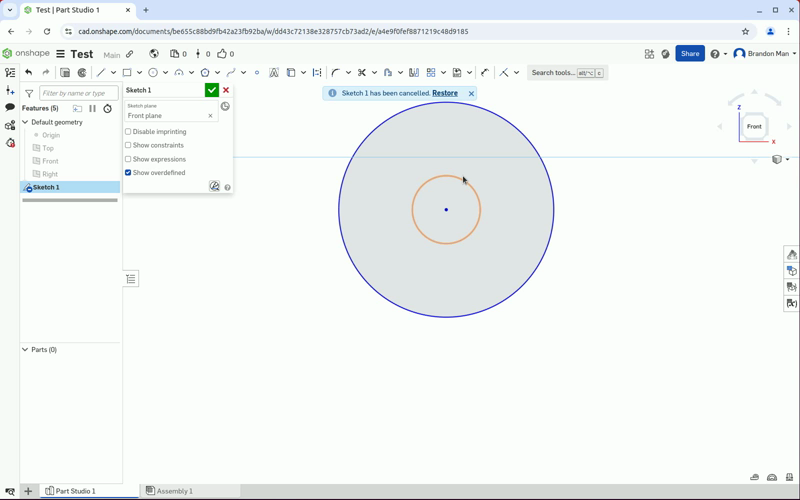
scroll(-6)
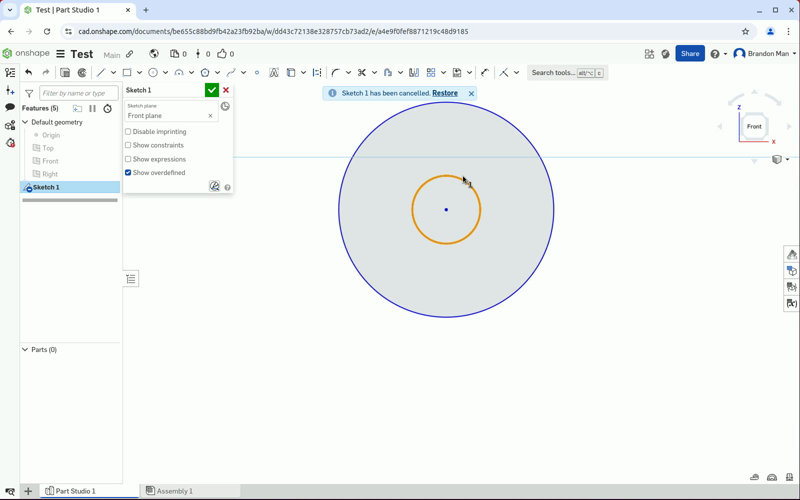
scroll(-6)
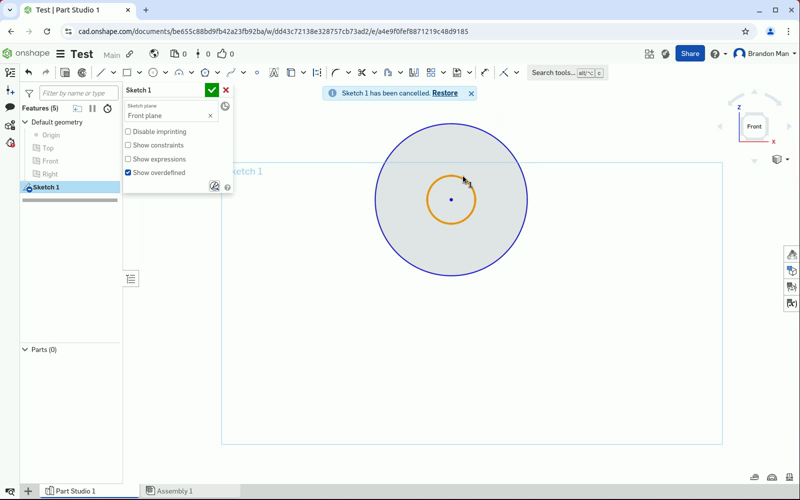
scroll(-6)
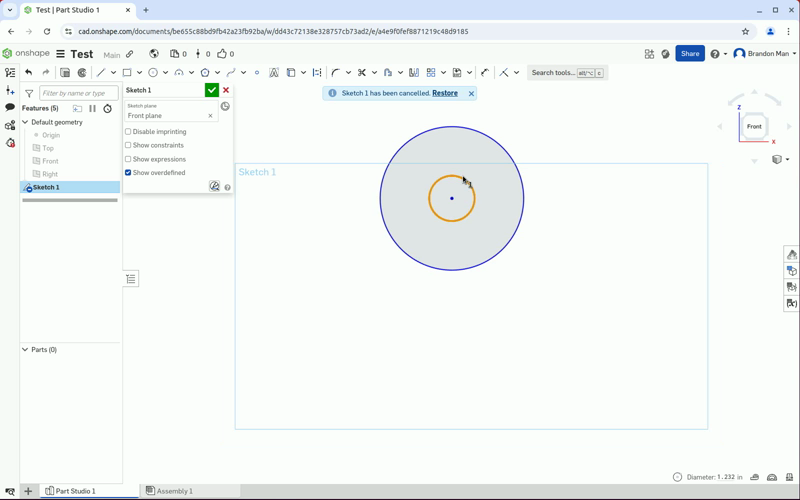
scroll(-6)
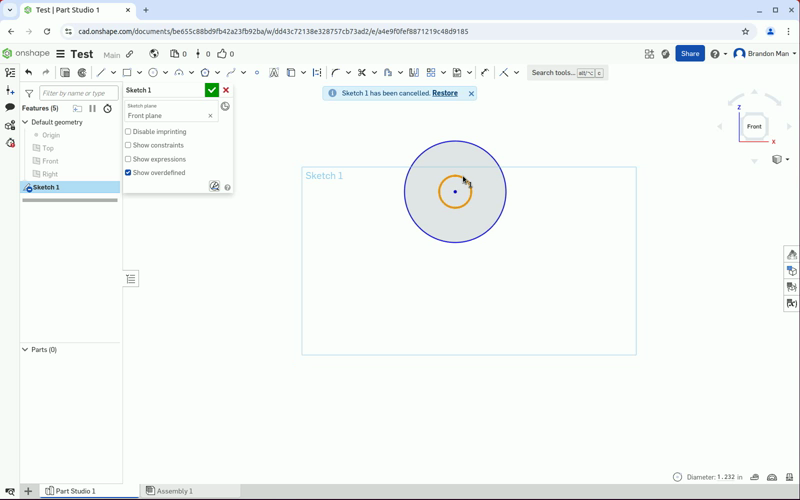
scroll(-6)
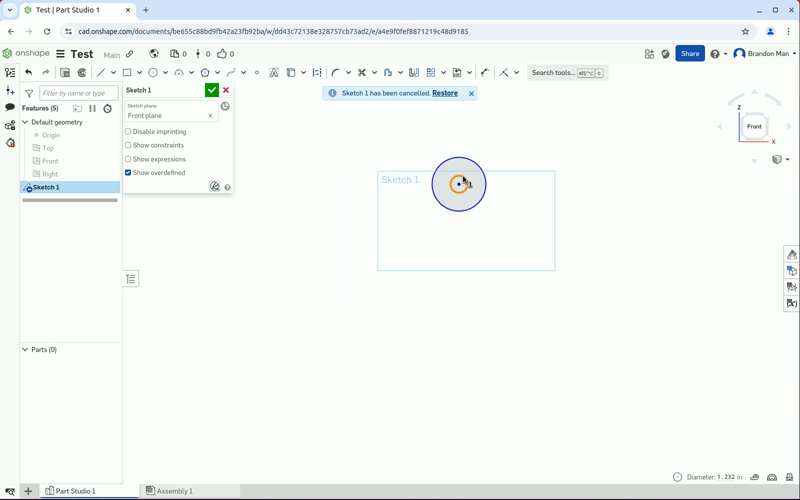
scroll(-6)
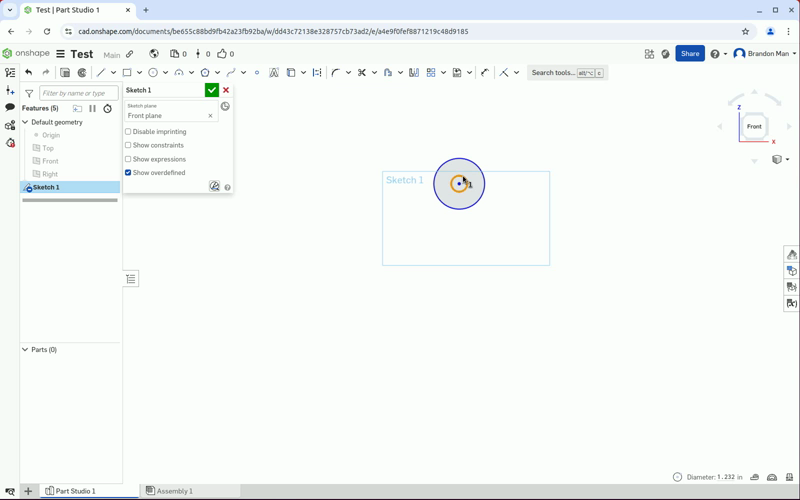
scroll(-6)
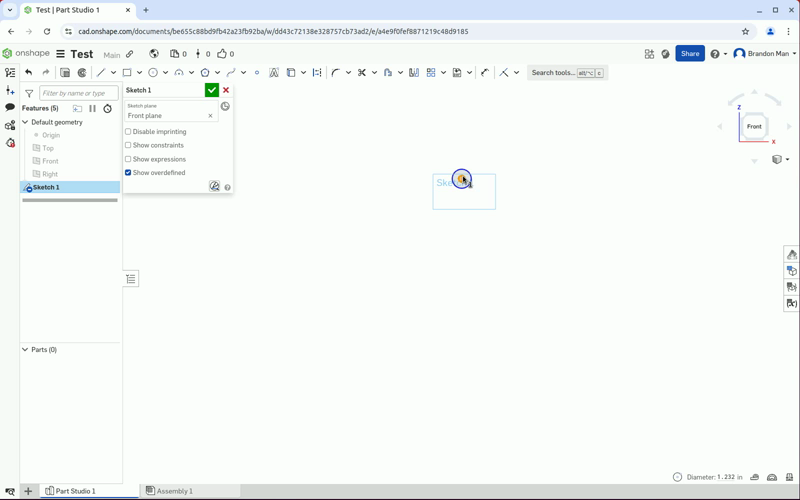
mouse_move(73, 352)
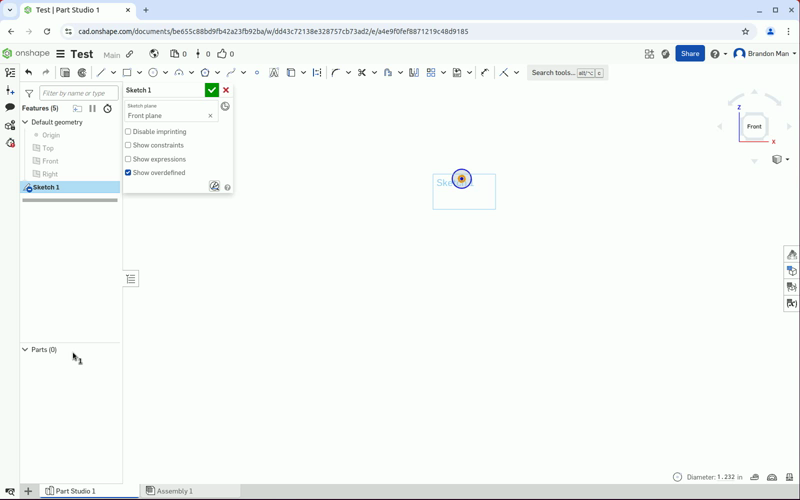
key(shift+y)
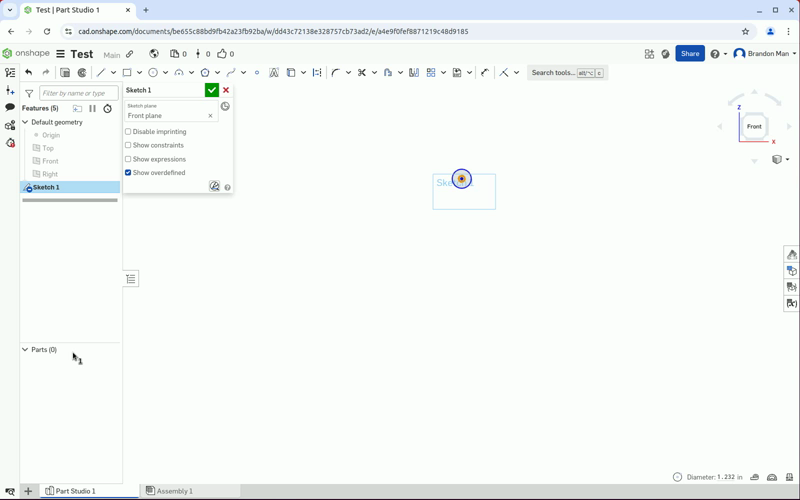
key(shift+e)
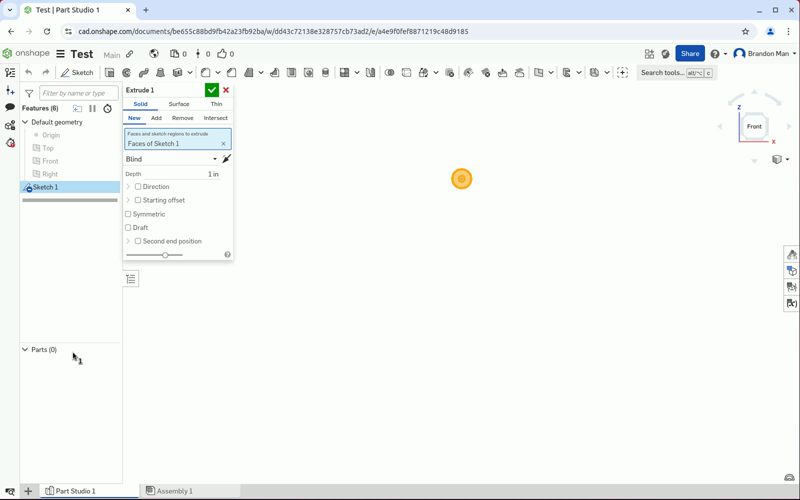
mouse_move(143, 106)
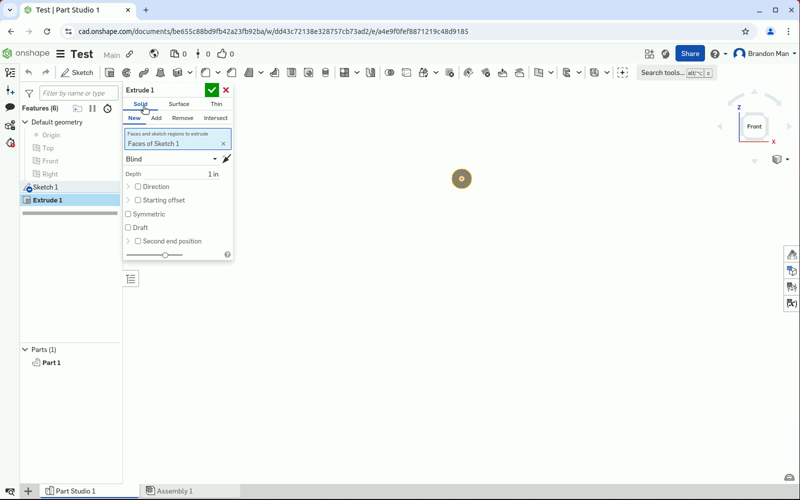
click(143, 106)
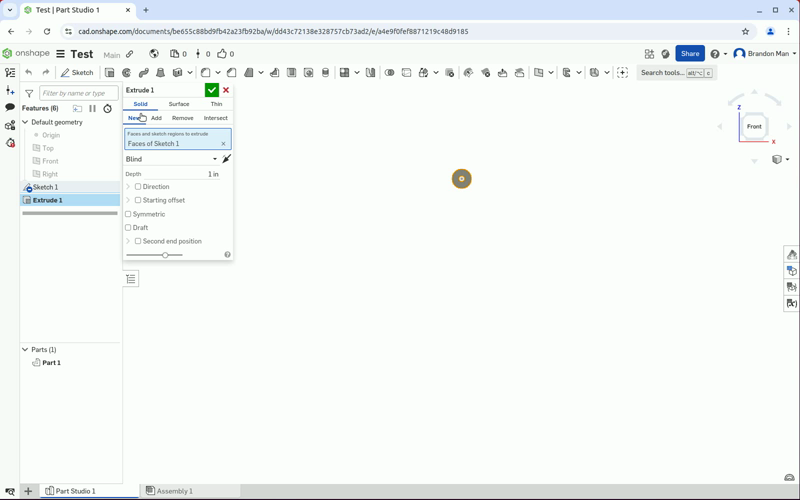
mouse_move(137, 120)
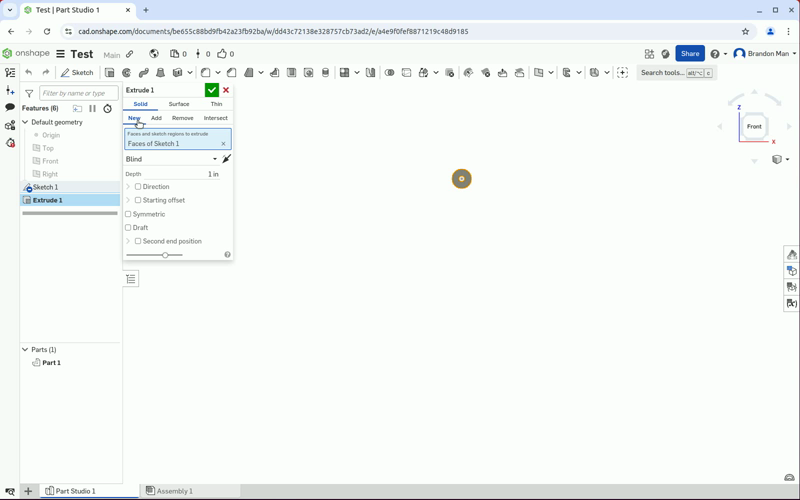
click(137, 120)
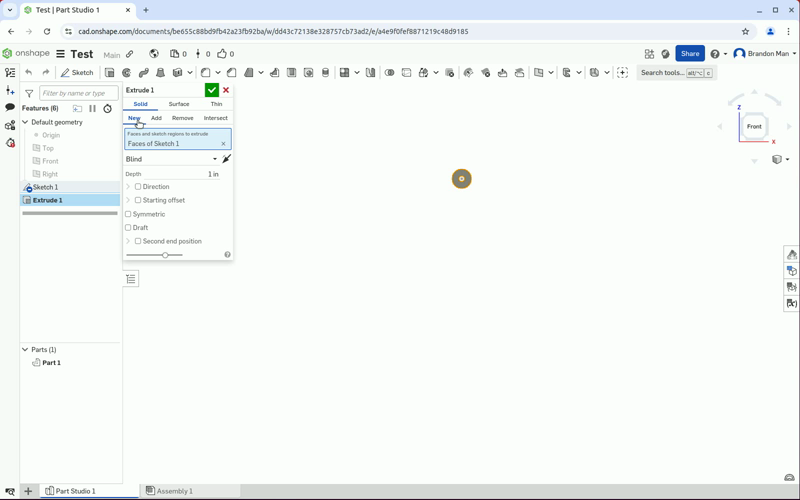
key(tab, 4)
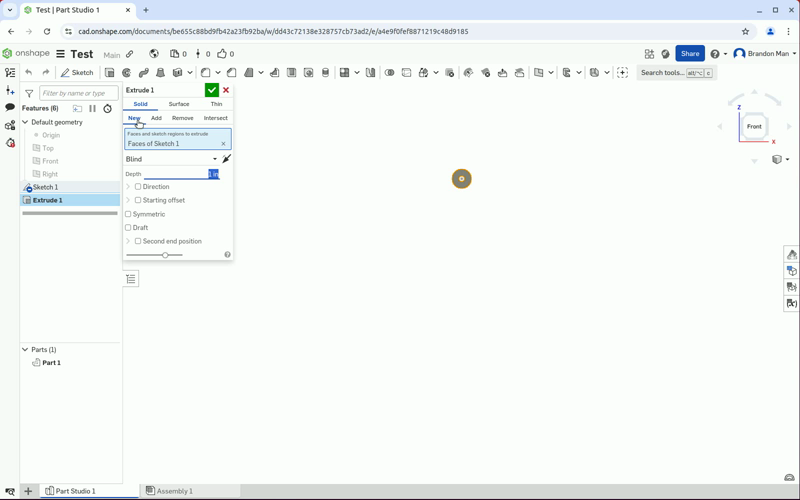
text(0.481)
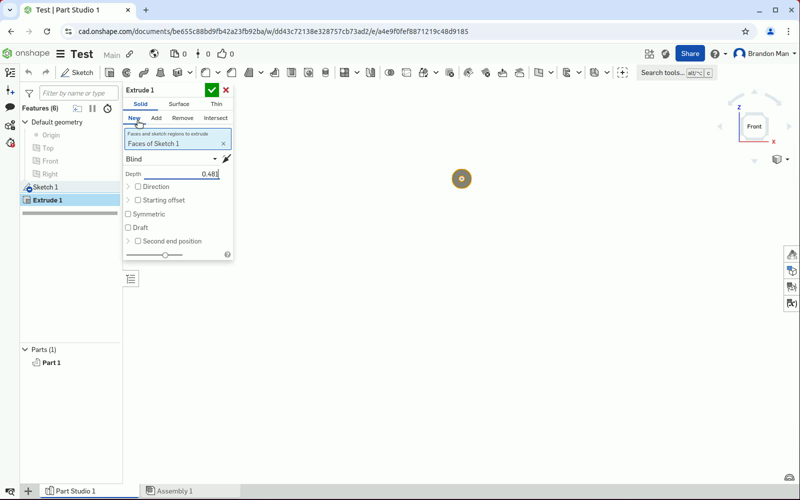
key(enter)
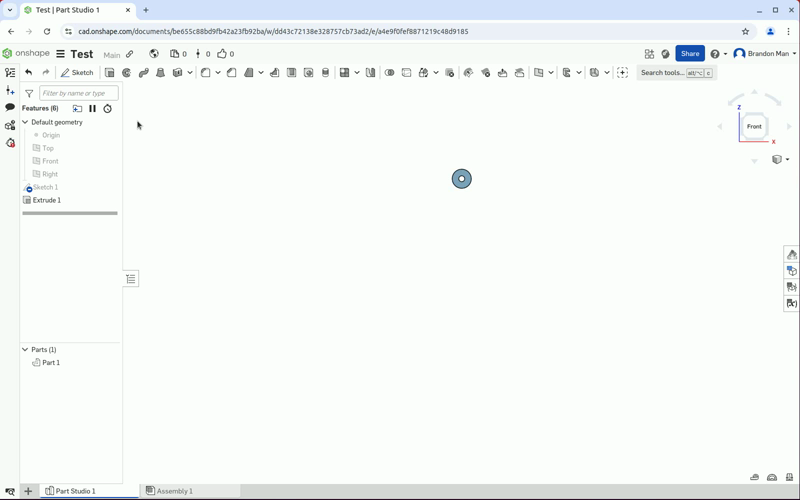
key(shift+h)
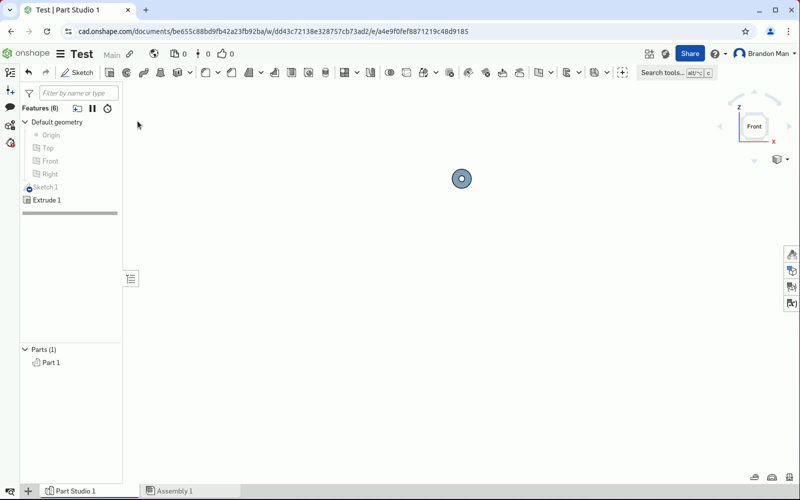
key(shift+h)
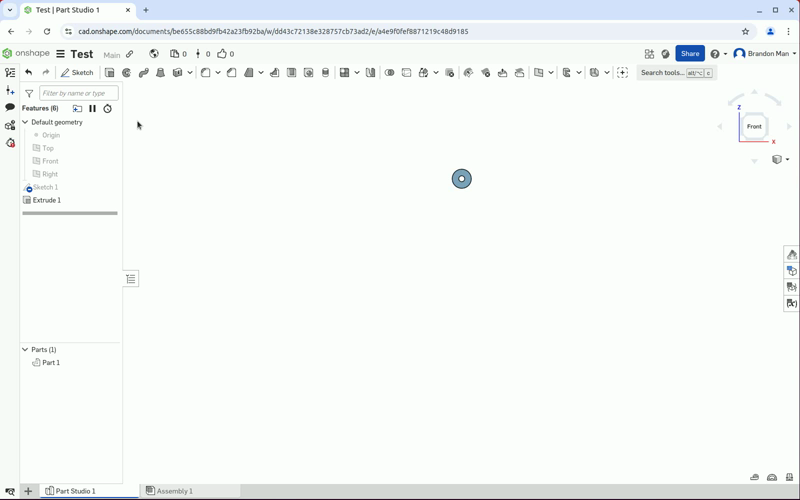
mouse_move(73, 189)
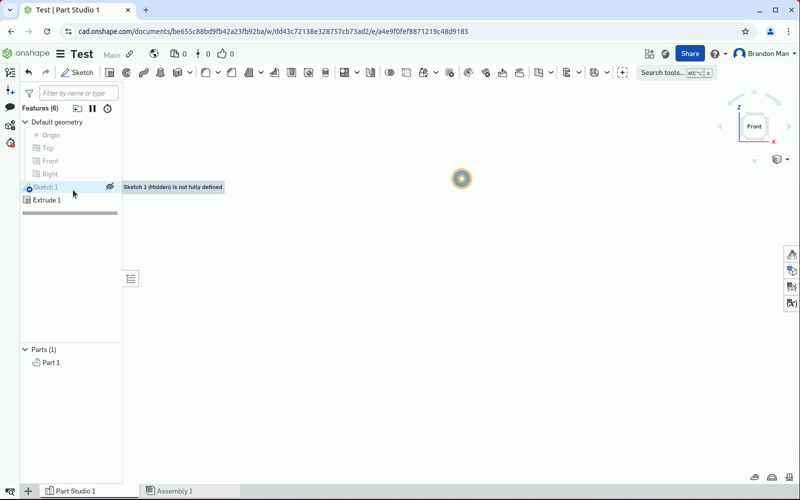
click(73, 189)
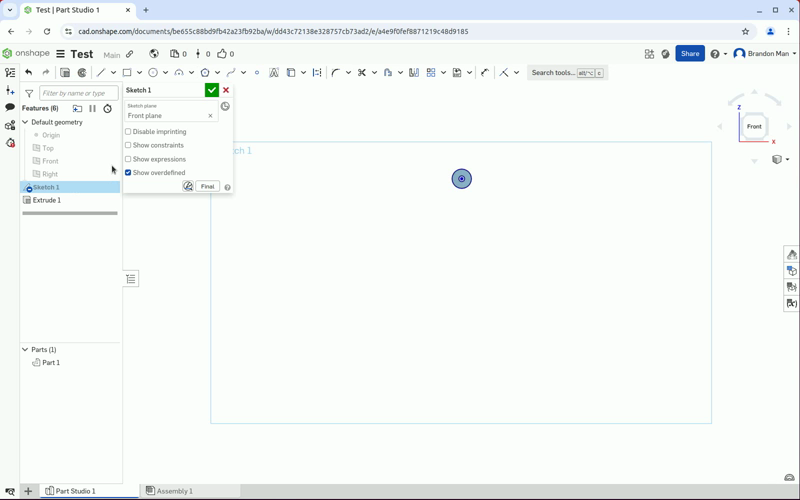
mouse_move(229, 92)
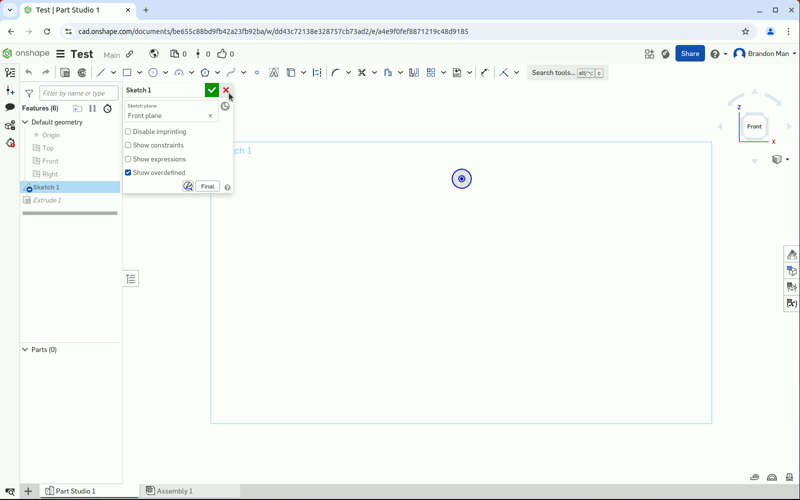
click(229, 92)
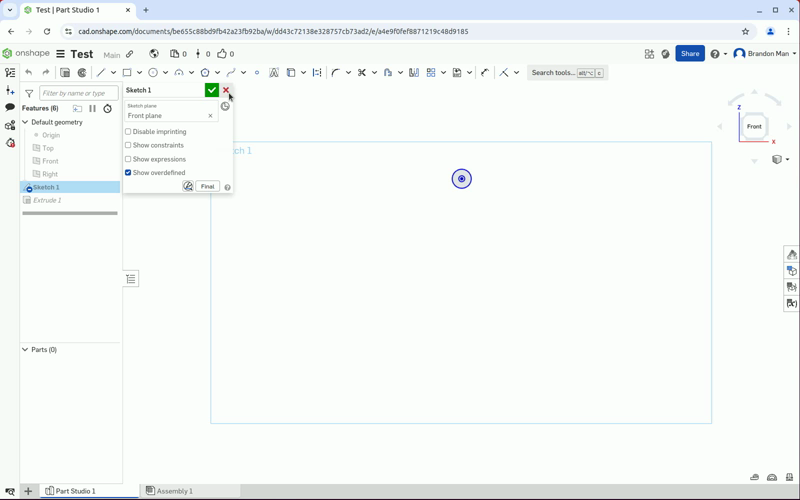
key(shift+s)
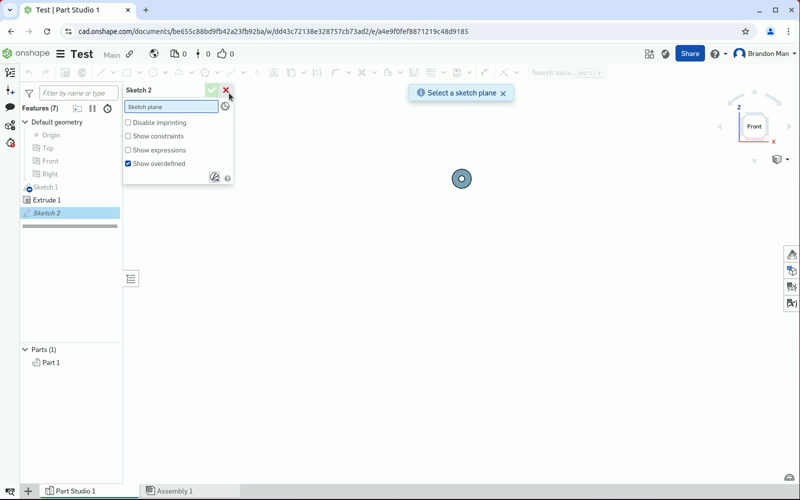
mouse_move(73, 163)
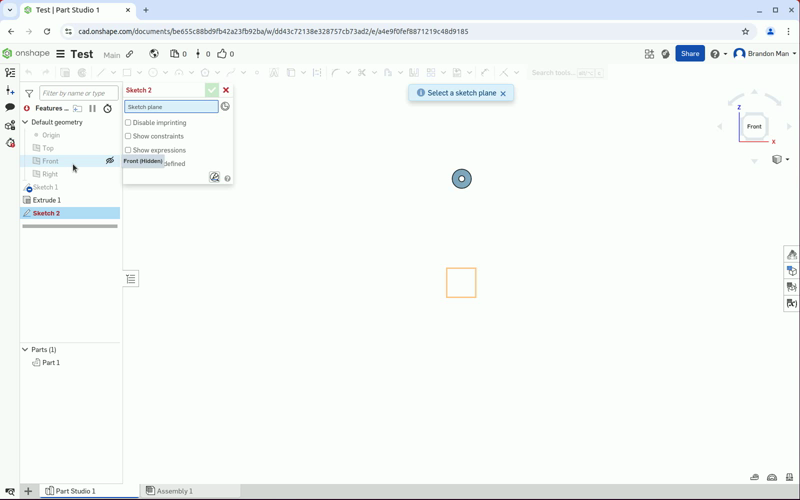
click(73, 163)
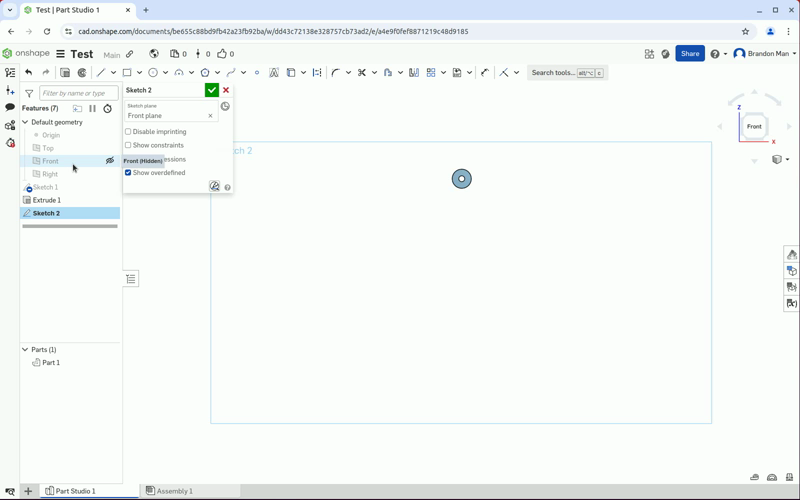
mouse_move(73, 352)
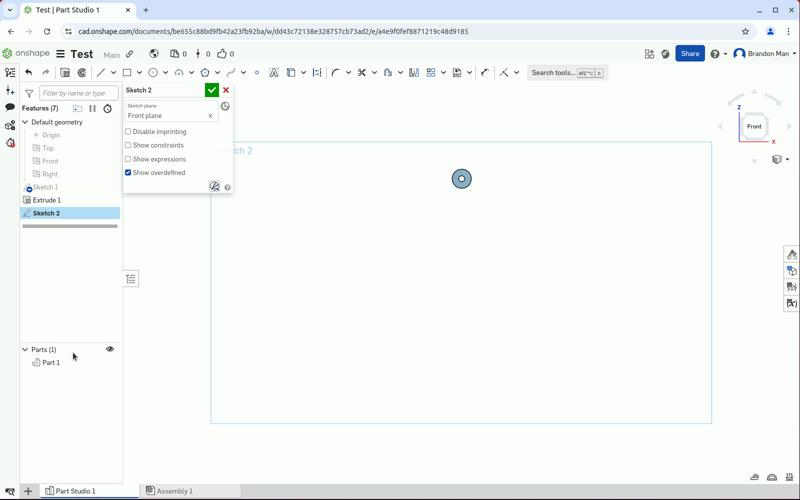
key(y)
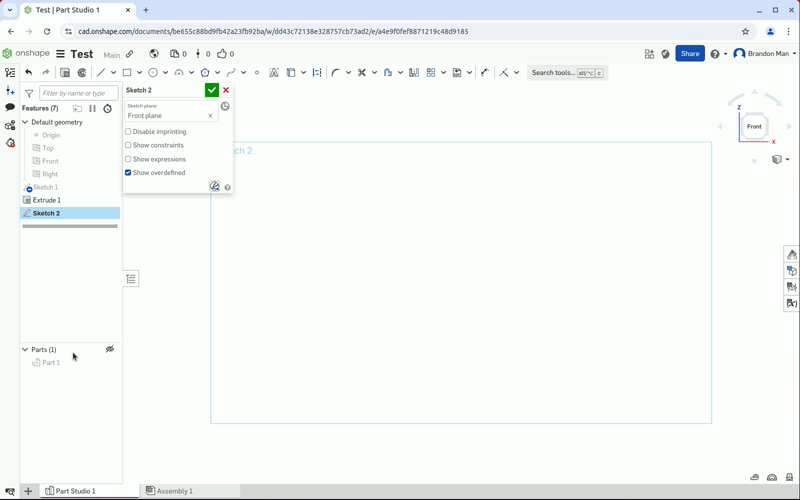
key(a)
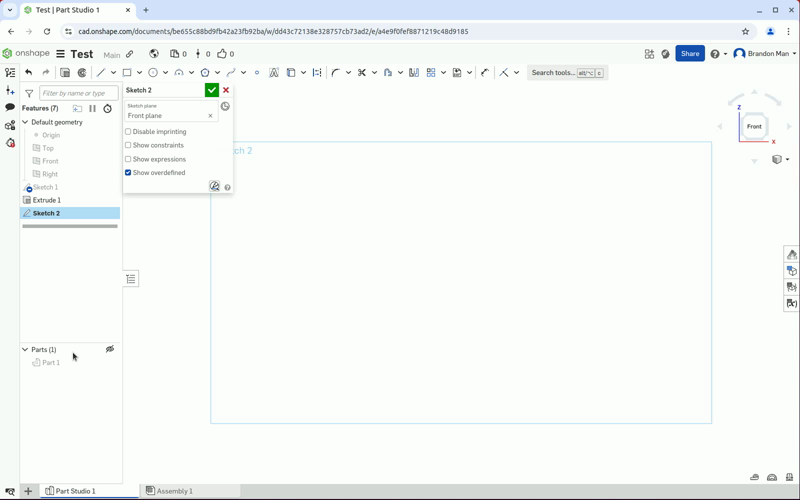
key_down(shift)
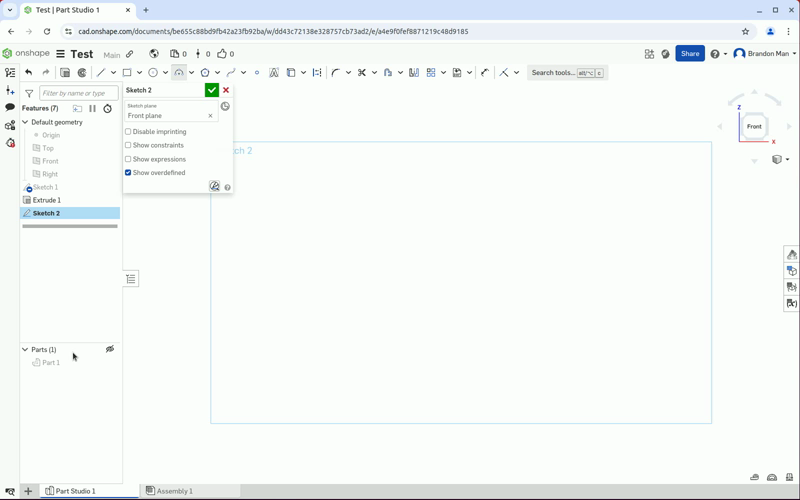
mouse_move(446, 223)
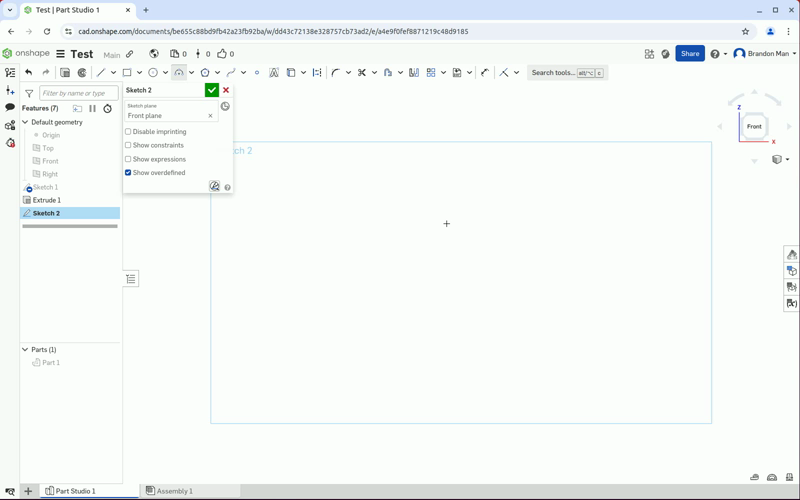
click(446, 223)
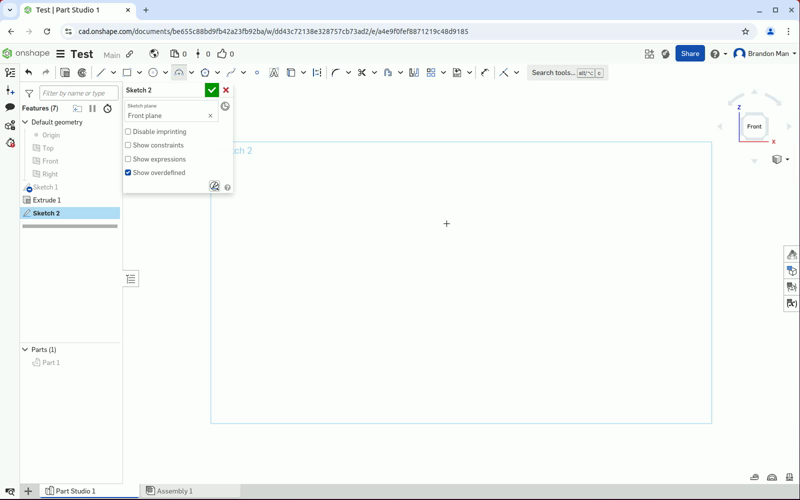
key_up(shift)
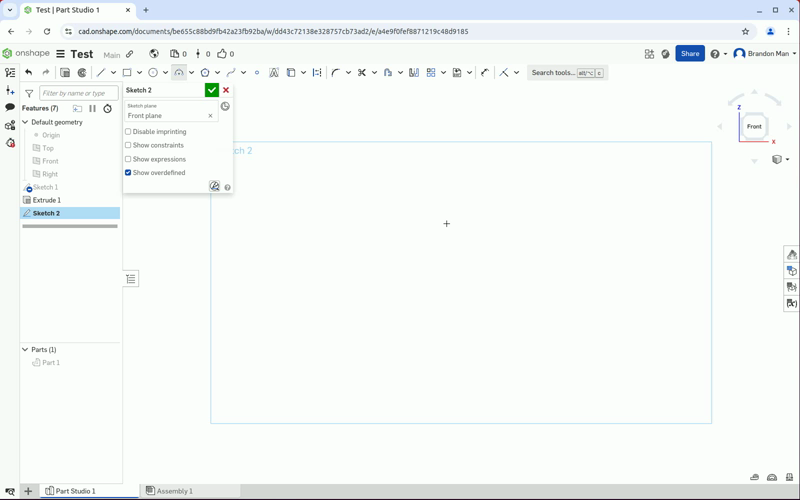
key_down(shift)
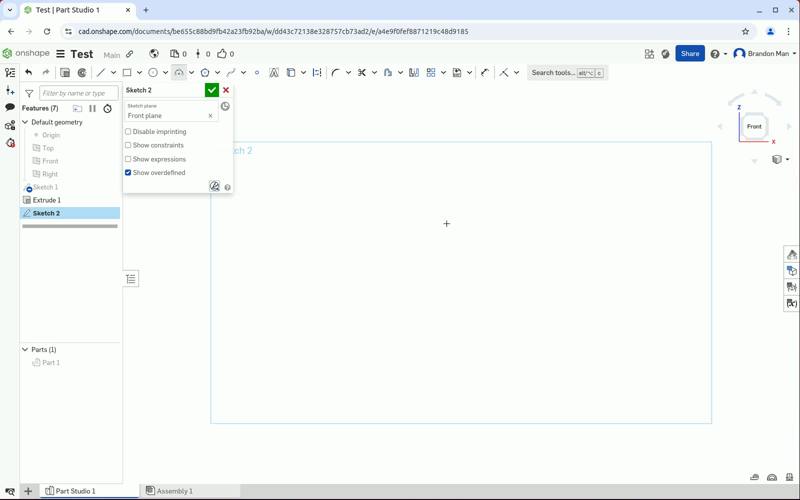
mouse_move(476, 223)
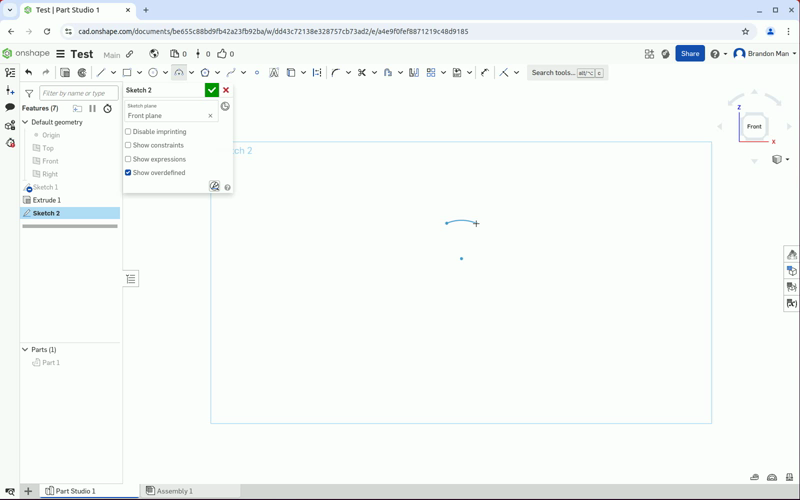
click(476, 223)
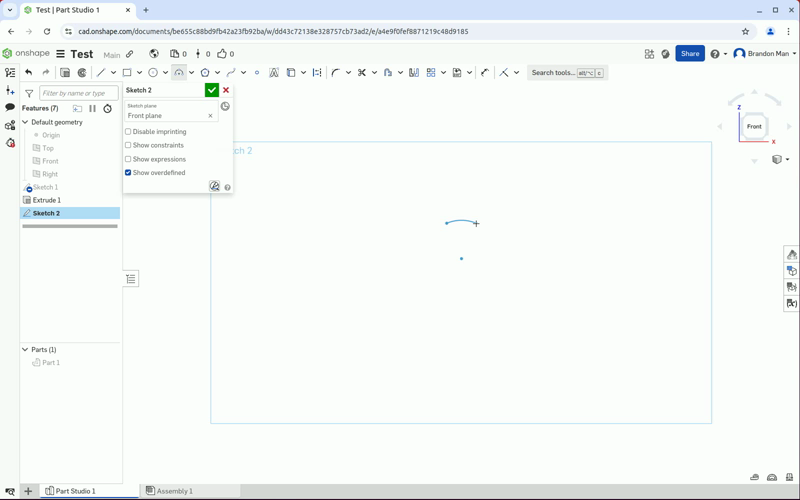
mouse_move(461, 210)
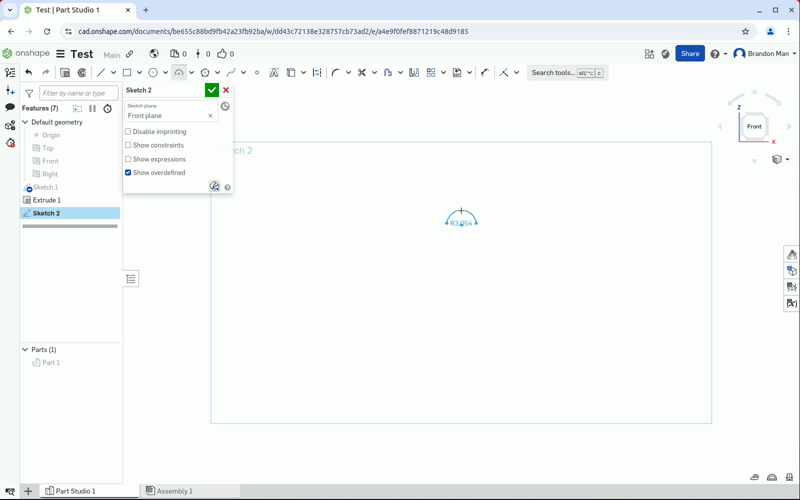
click(461, 210)
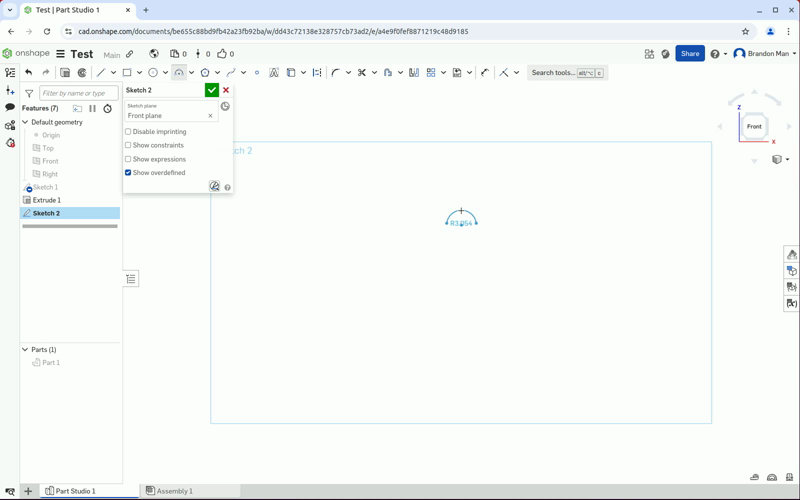
key_up(shift)
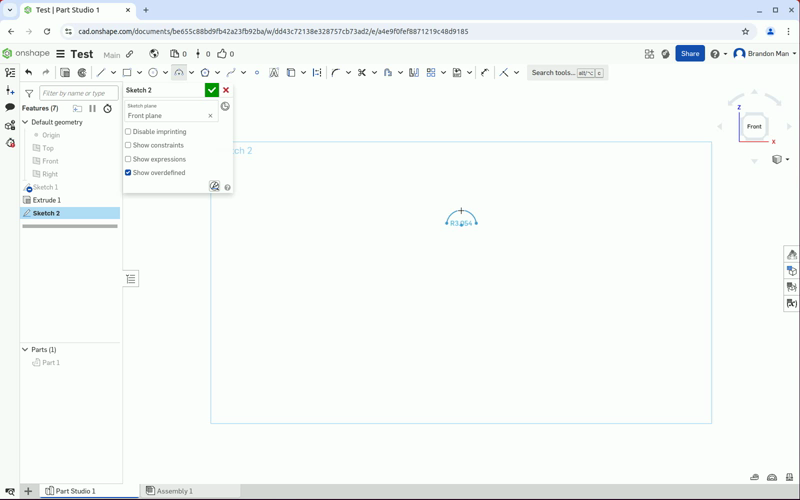
key(esc)
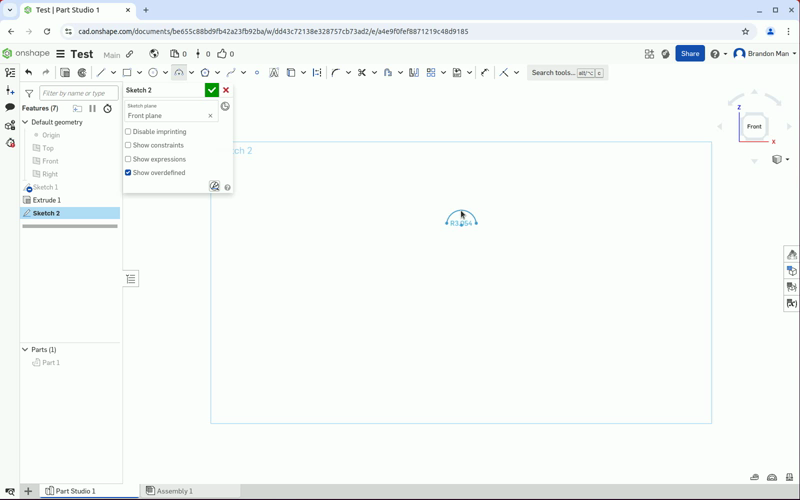
key(l)
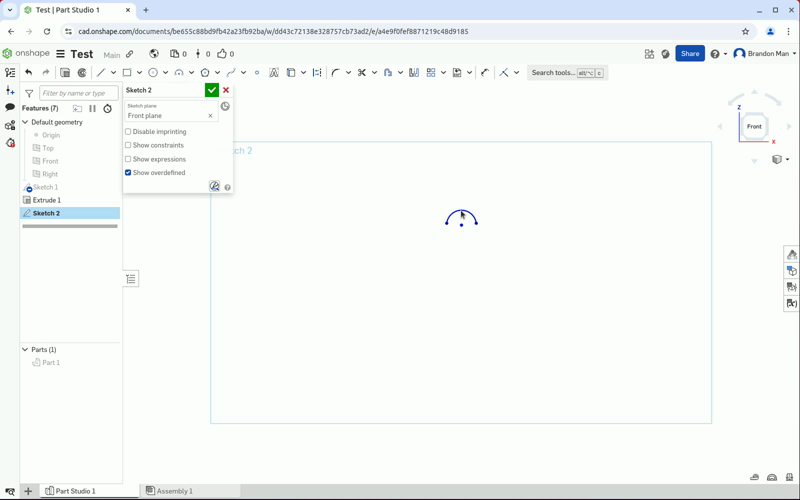
mouse_move(476, 223)
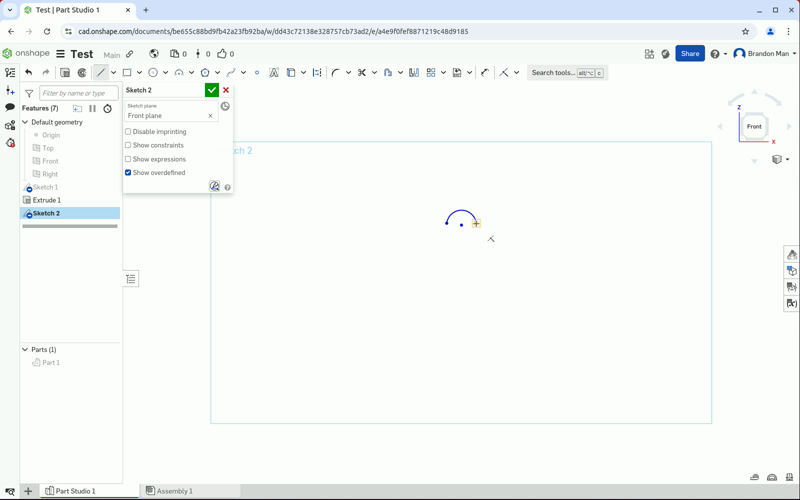
click(476, 223)
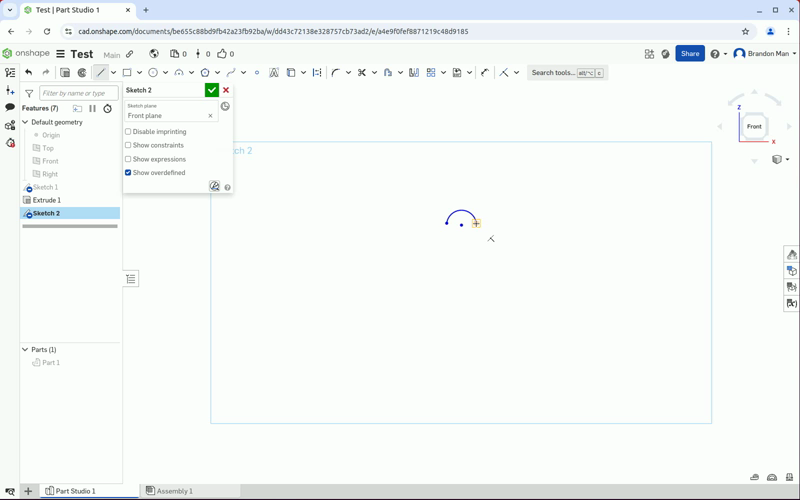
key_down(shift)
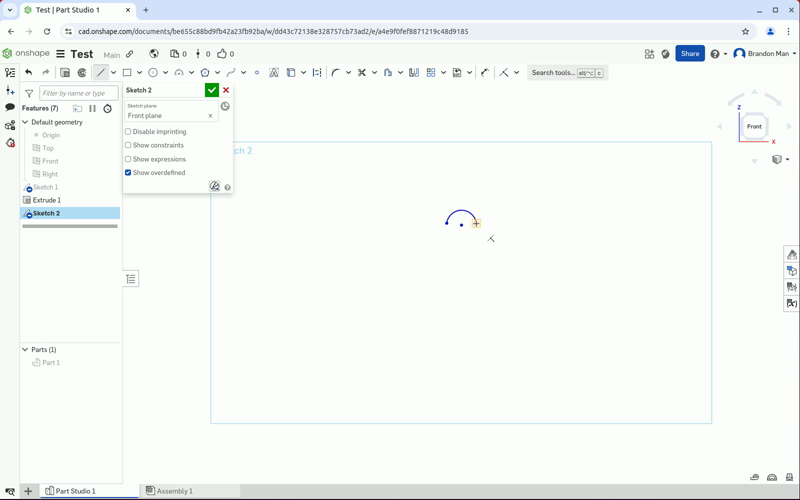
mouse_move(506, 223)
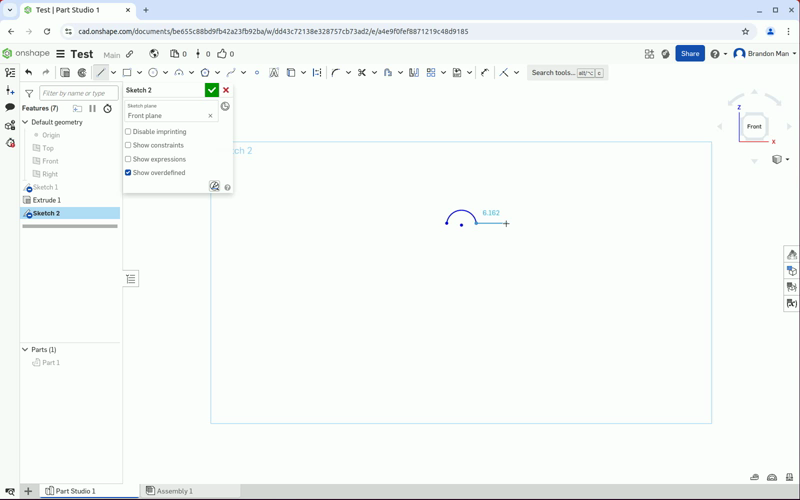
mouse_move(470, 176)
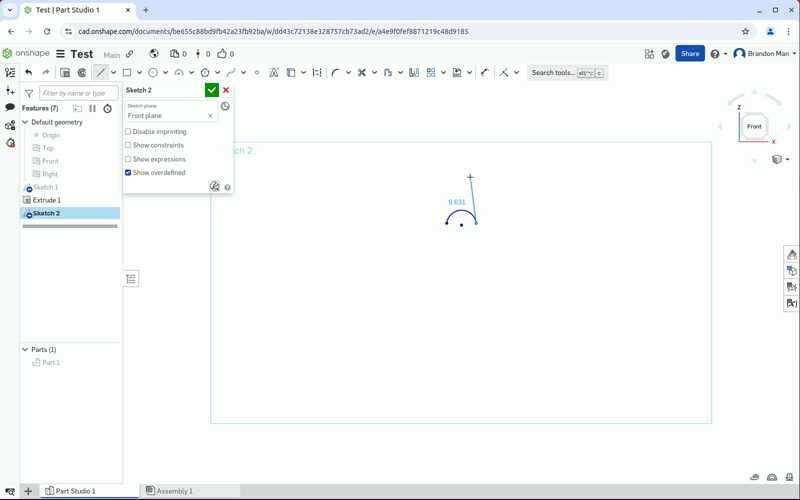
click(470, 176)
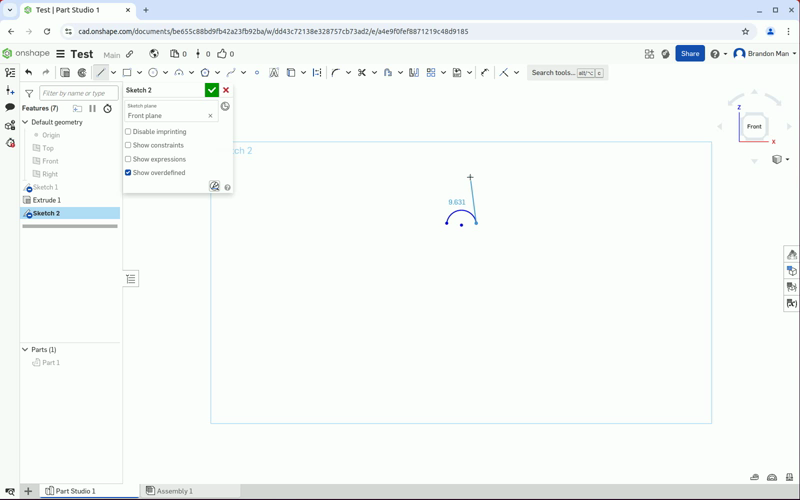
key_up(shift)
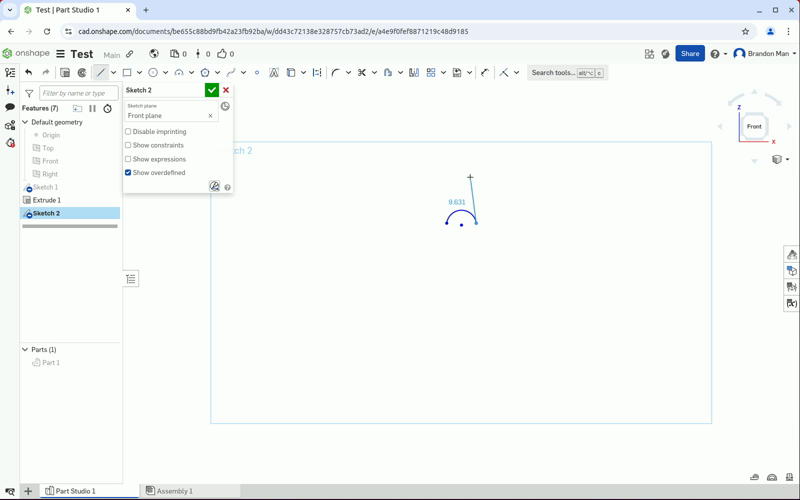
key(esc)
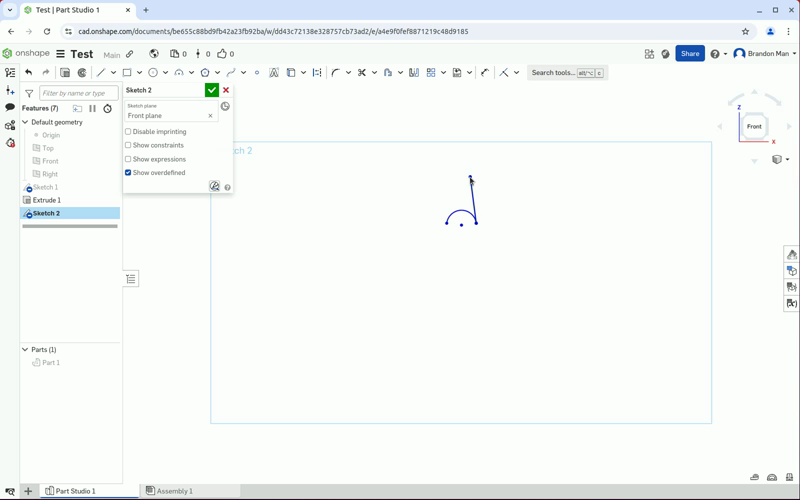
key(a)
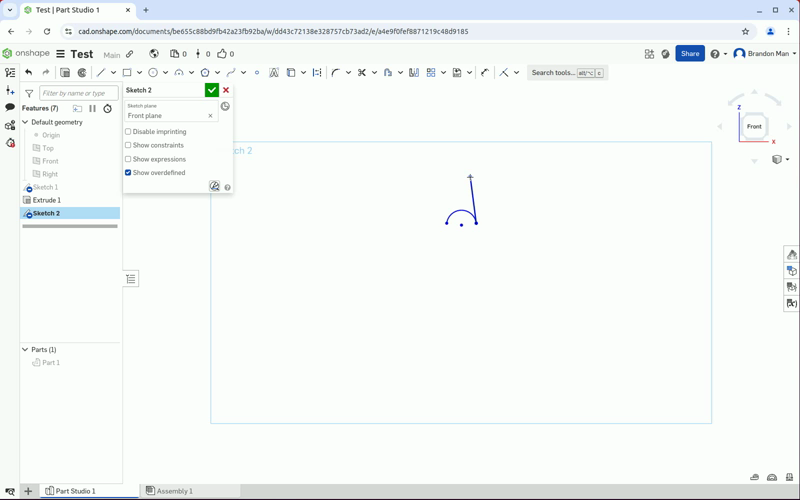
mouse_move(470, 176)
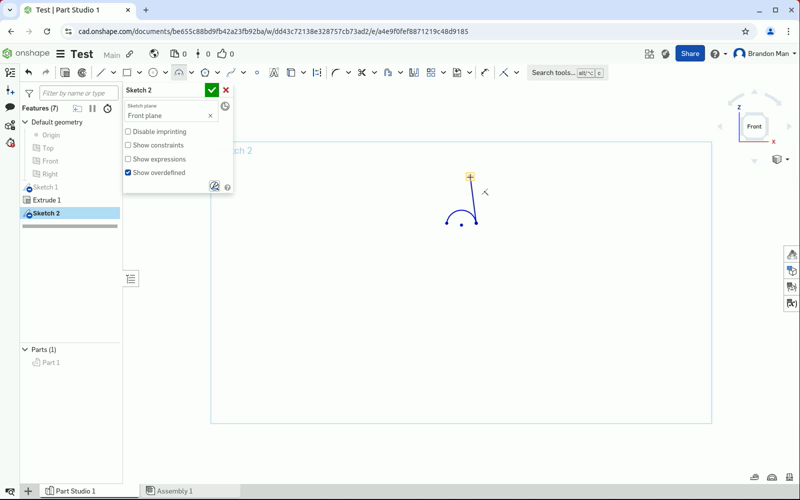
click(470, 176)
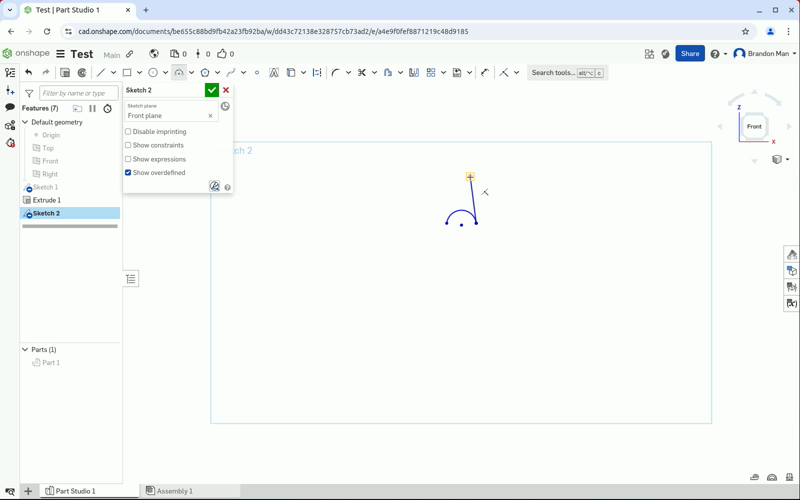
key_down(shift)
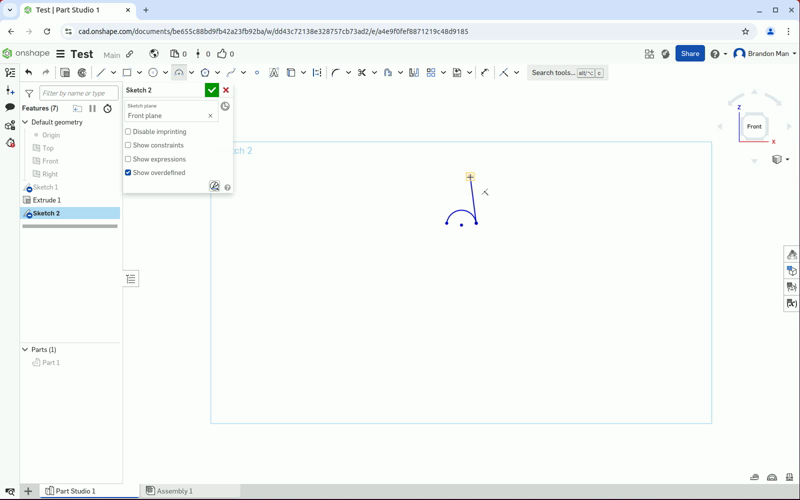
mouse_move(452, 176)
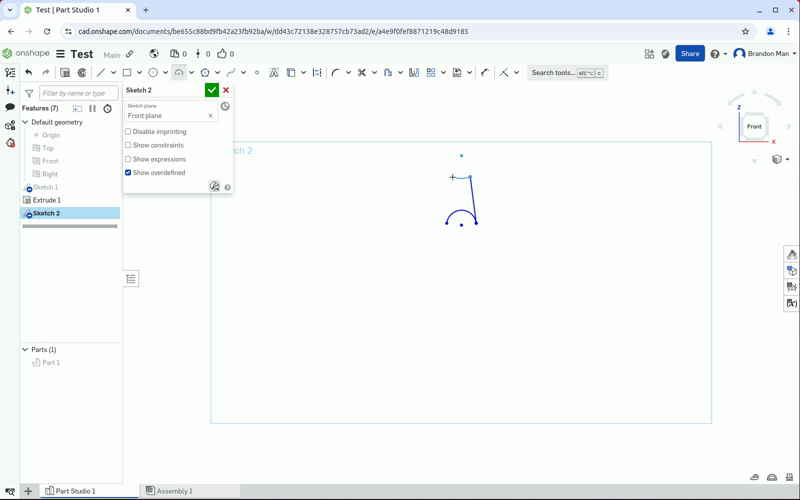
click(452, 176)
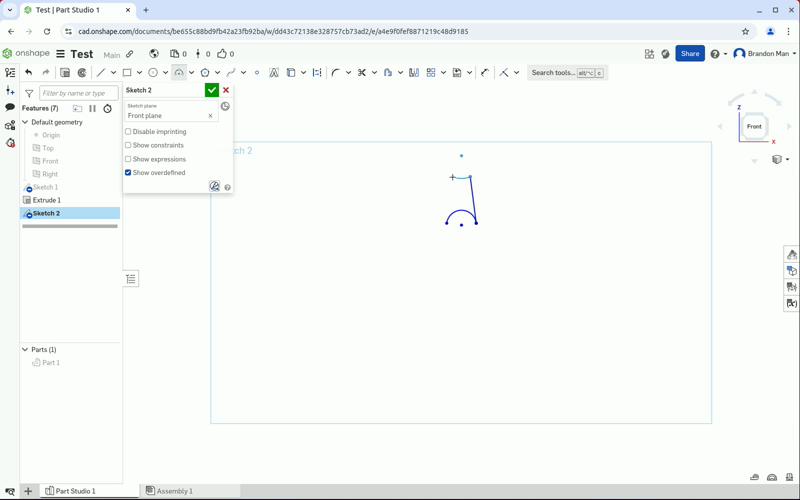
mouse_move(461, 186)
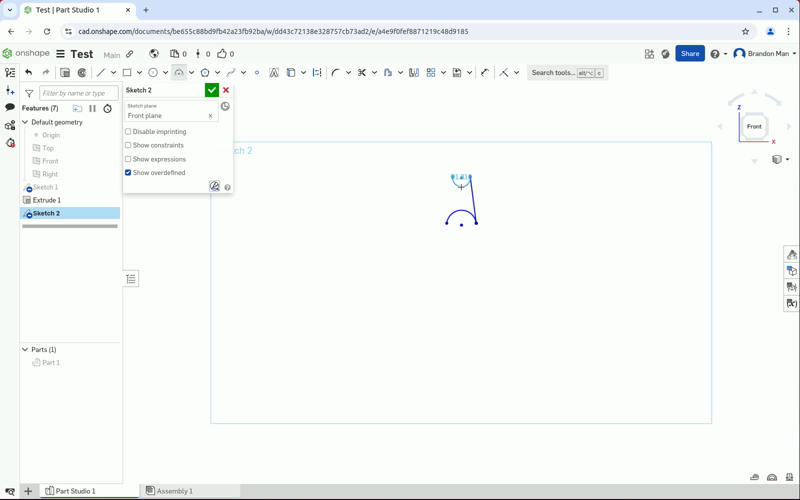
click(461, 186)
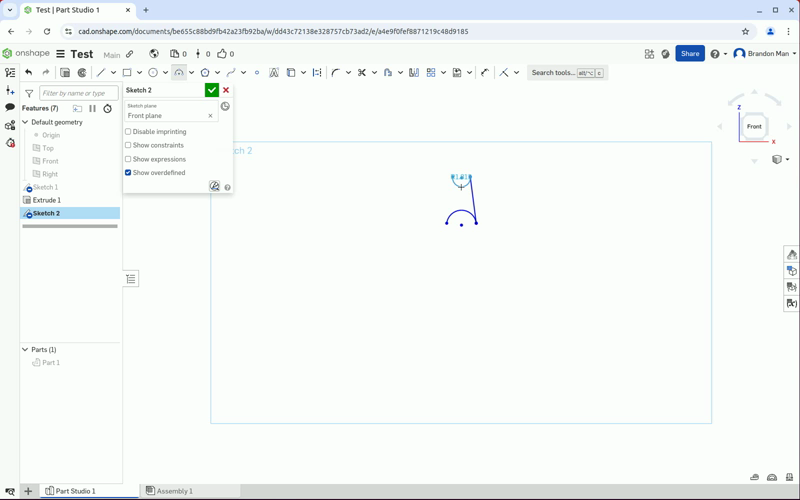
key_up(shift)
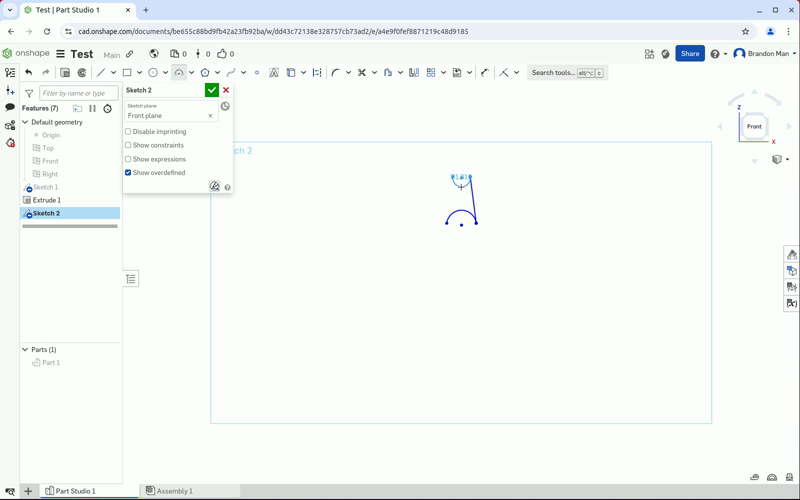
key(esc)
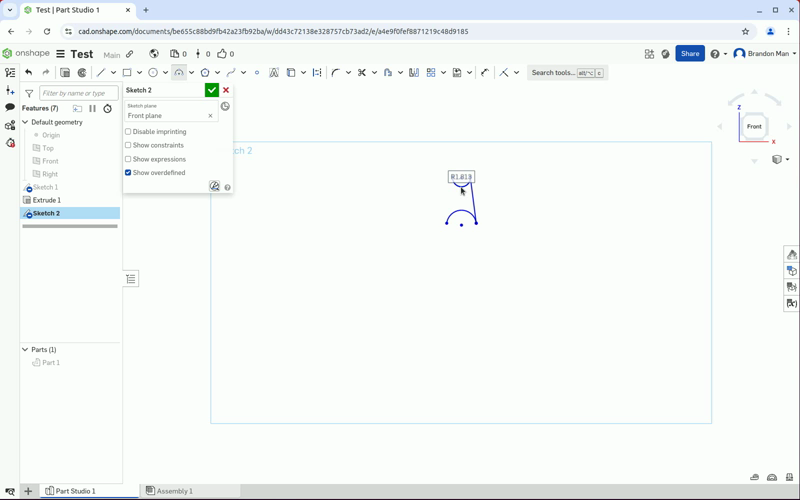
key(l)
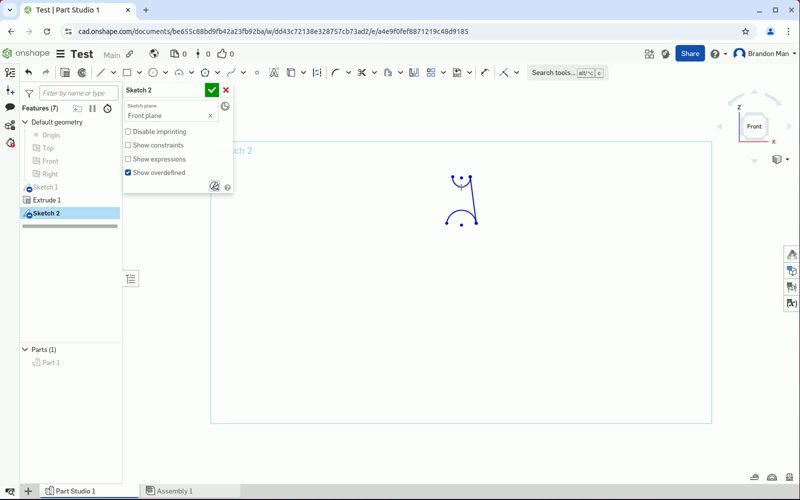
mouse_move(452, 176)
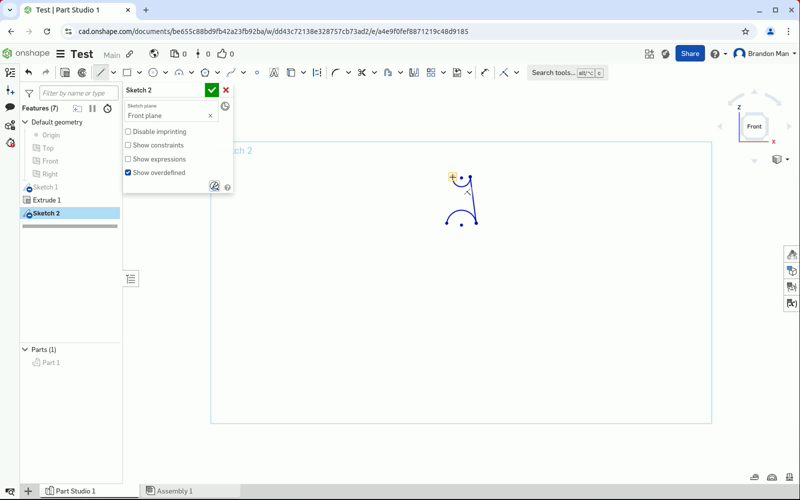
click(452, 176)
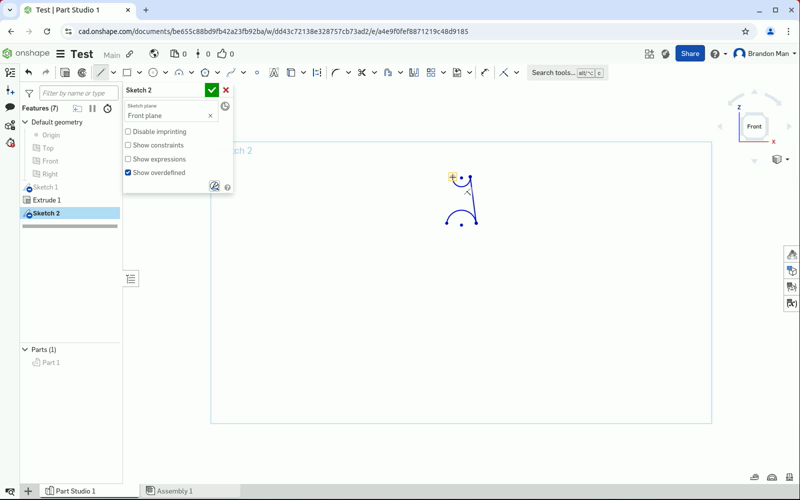
mouse_move(482, 176)
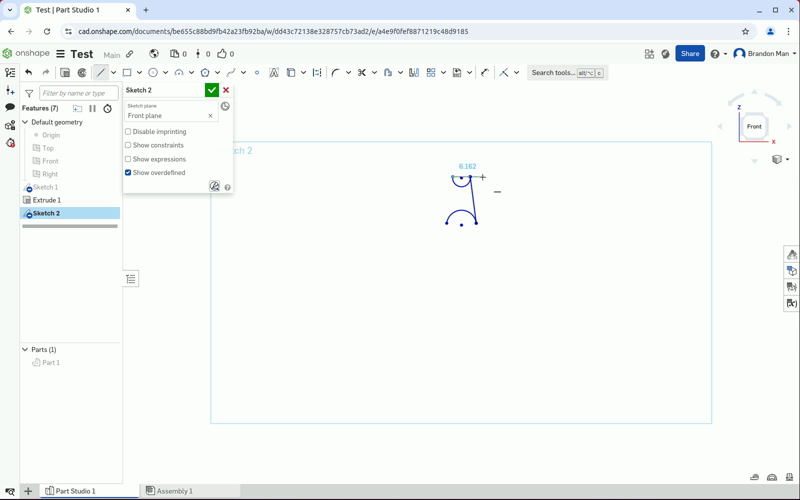
key_down(shift)
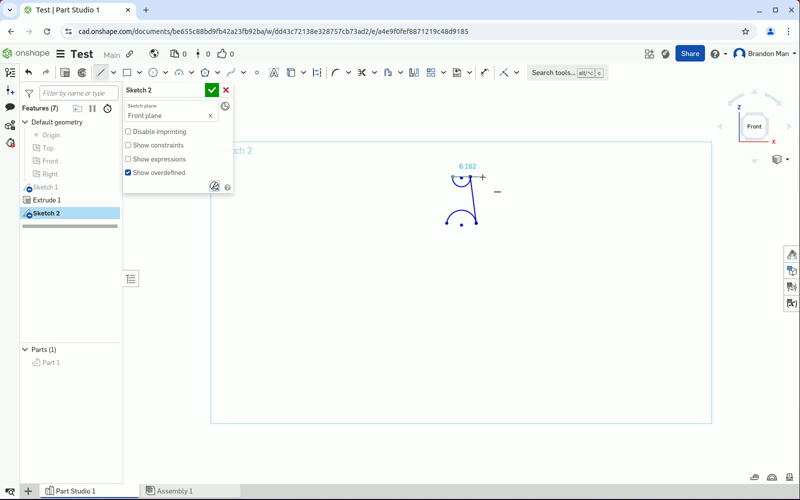
mouse_move(446, 223)
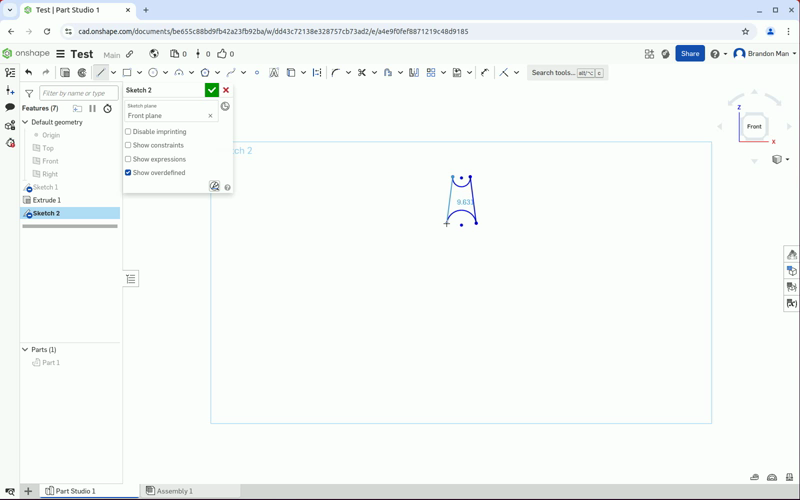
key_up(shift)
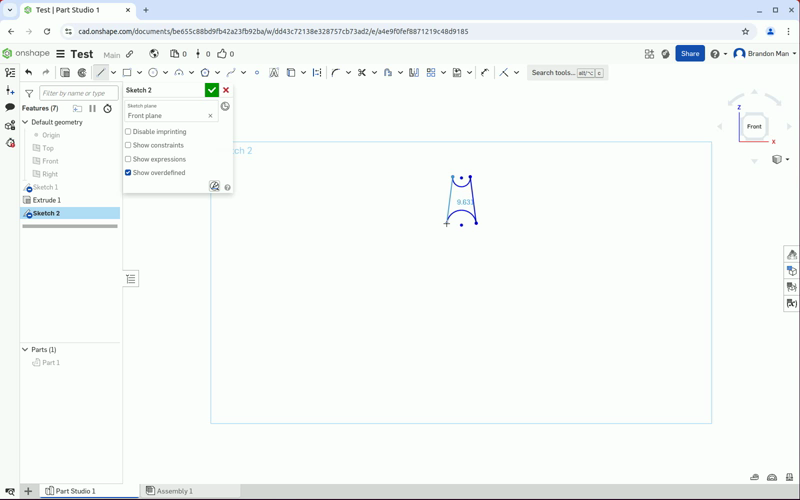
click(446, 223)
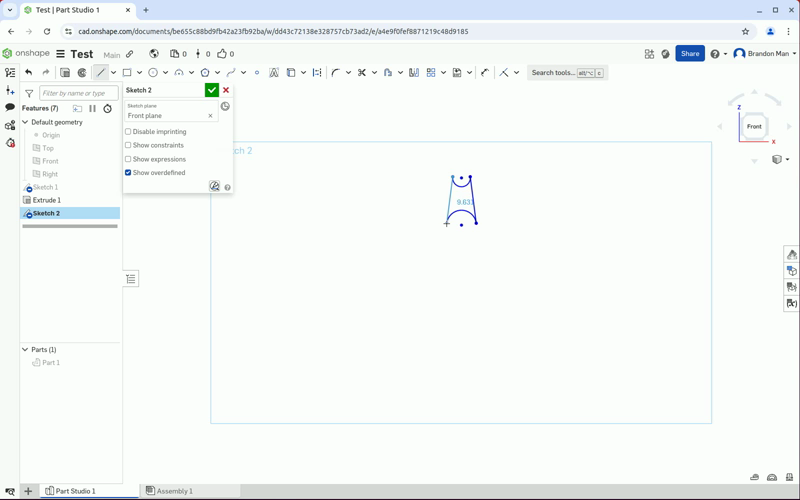
key(esc)
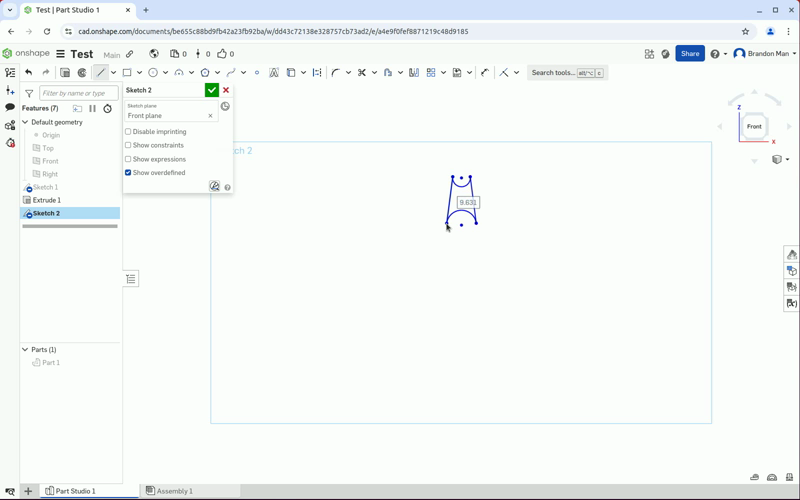
key(c)
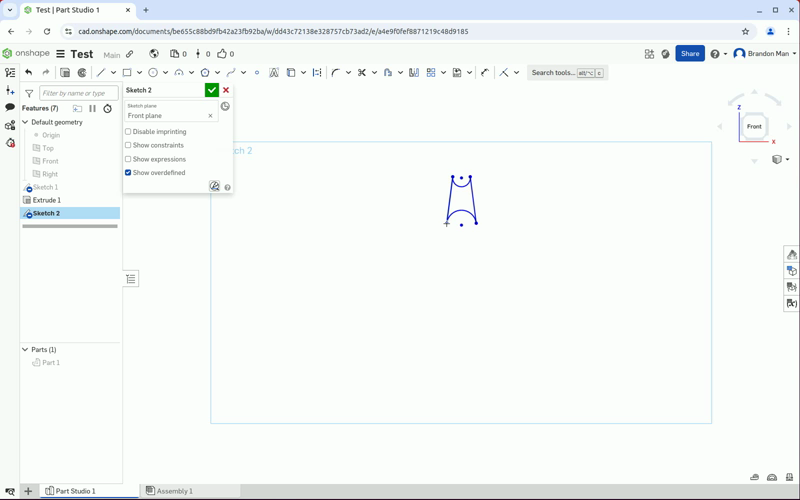
key_down(shift)
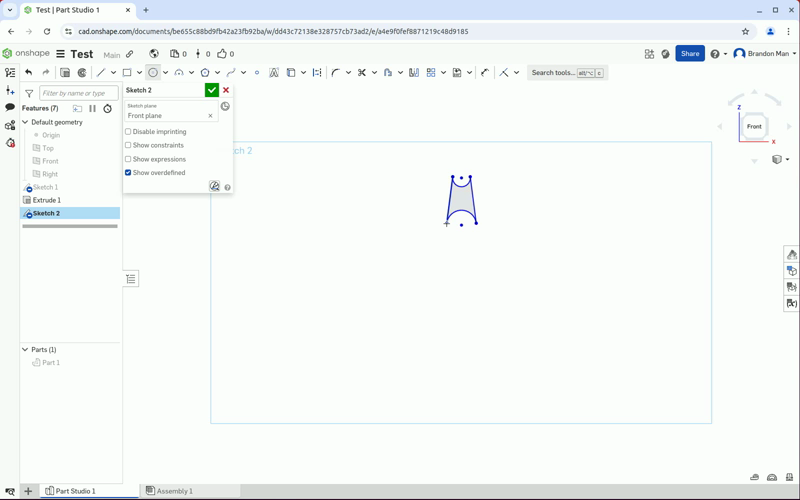
mouse_move(458, 191)
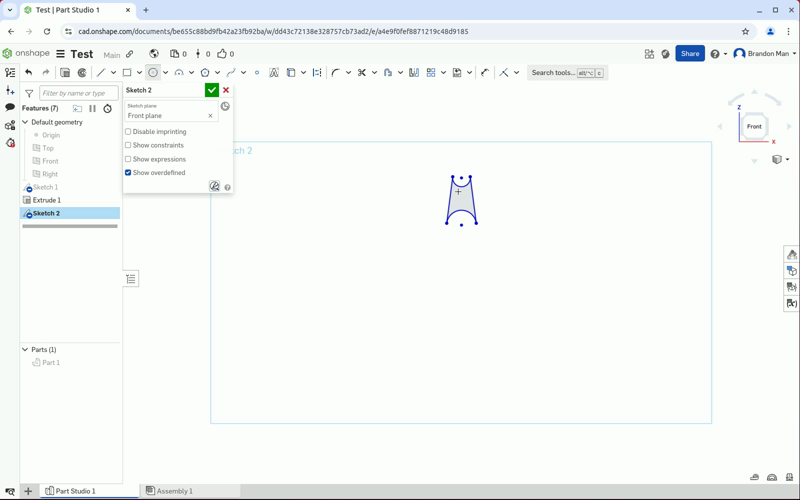
click(458, 191)
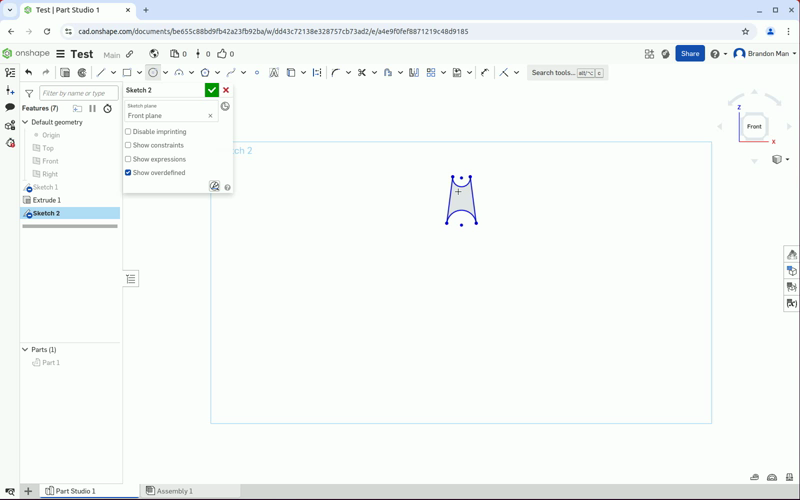
key_up(shift)
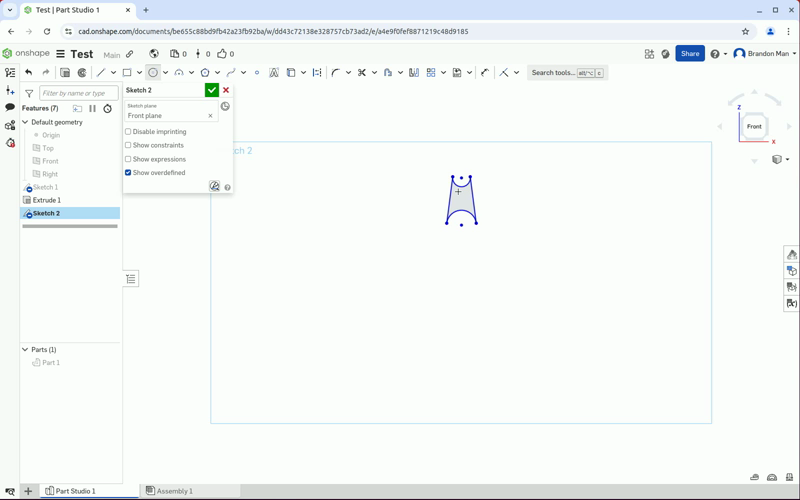
mouse_move(461, 191)
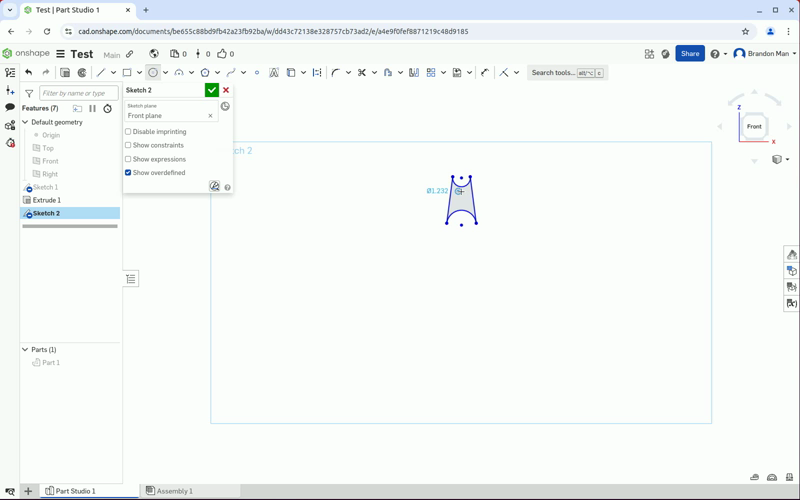
scroll(6)
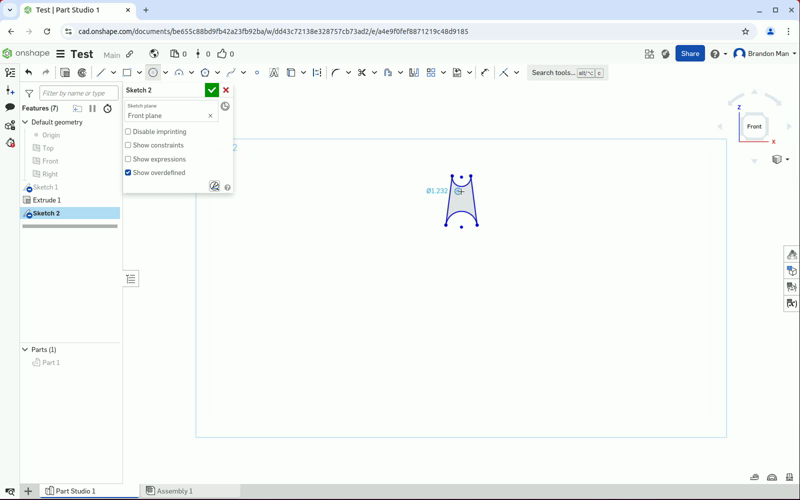
scroll(6)
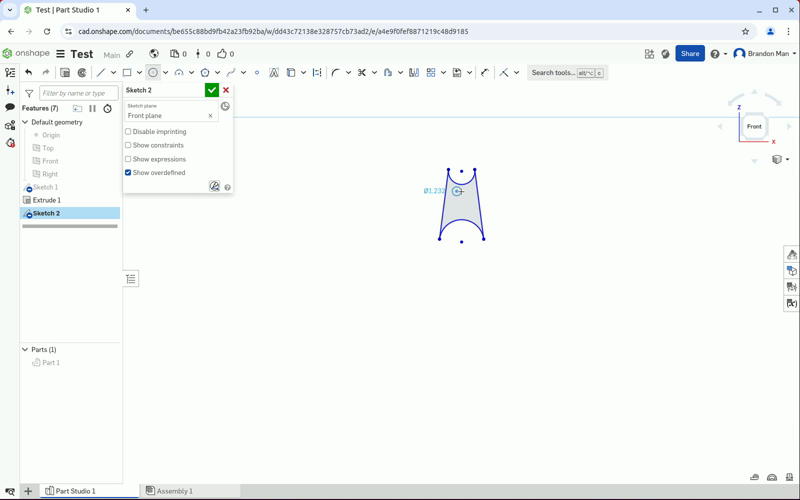
scroll(6)
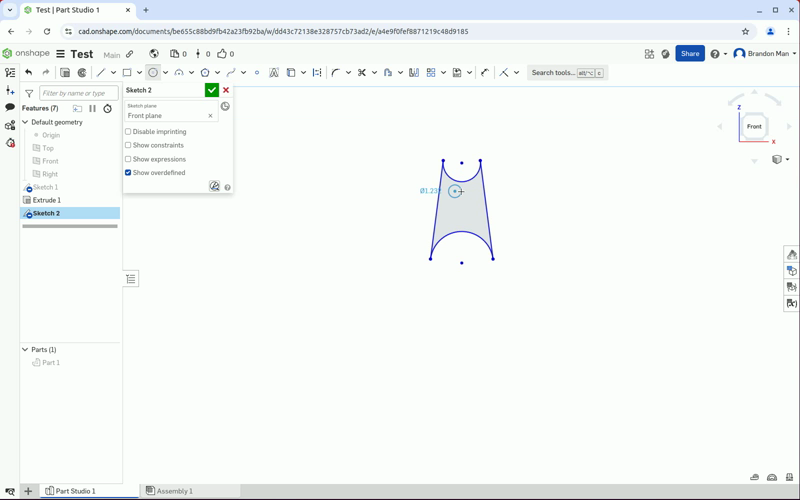
scroll(6)
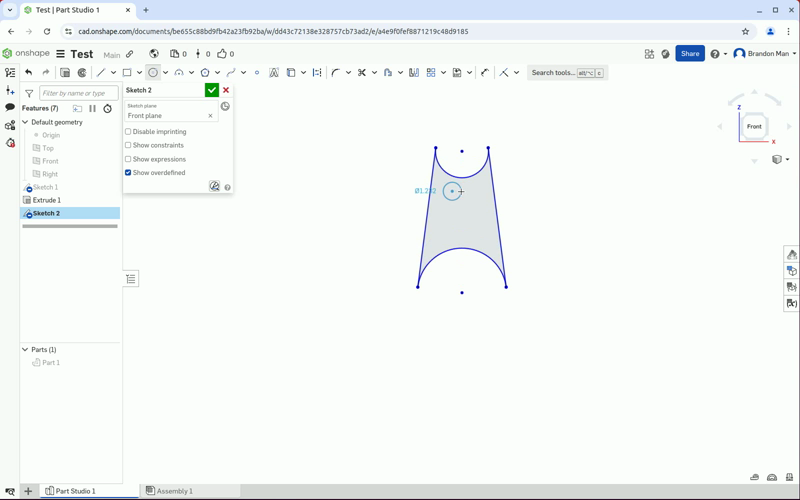
scroll(6)
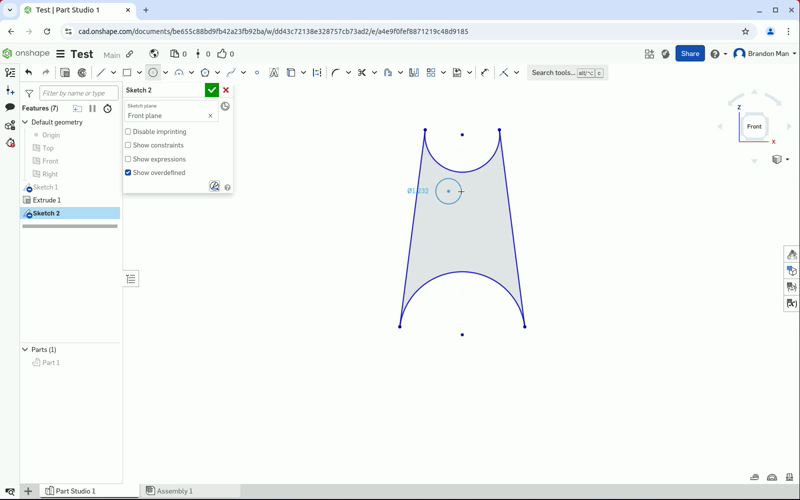
scroll(6)
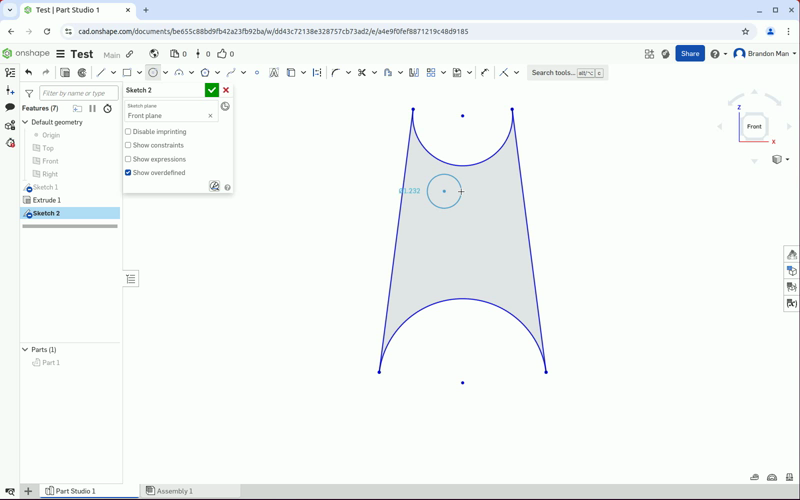
scroll(6)
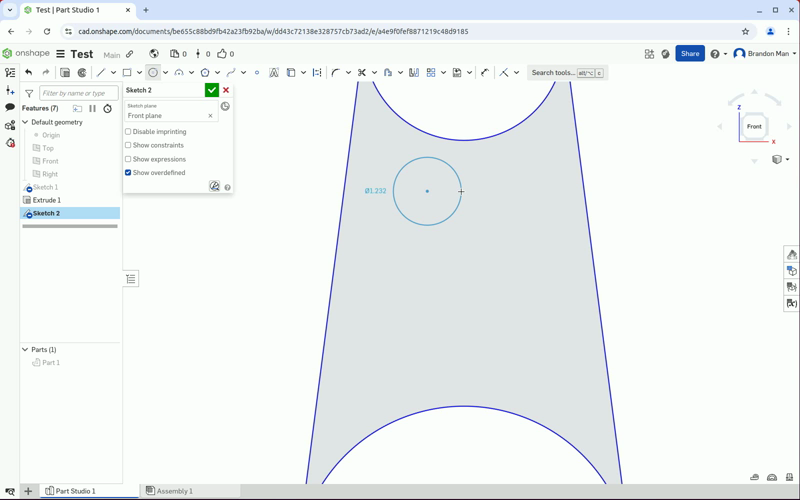
click(461, 191)
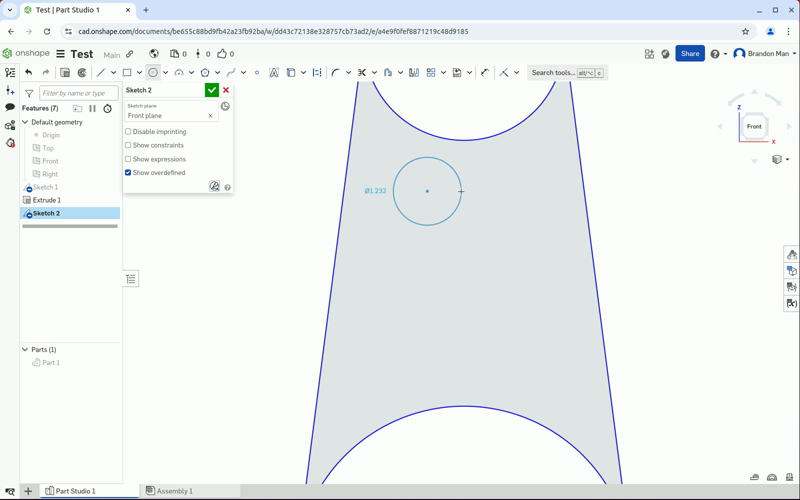
scroll(-6)
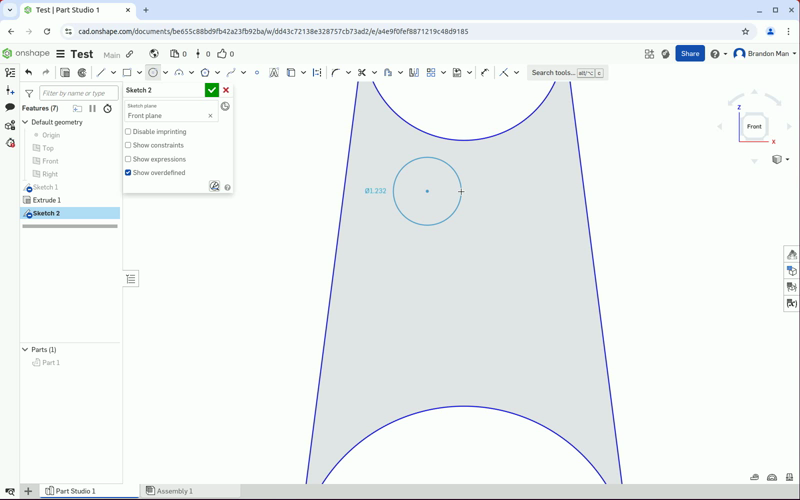
scroll(-6)
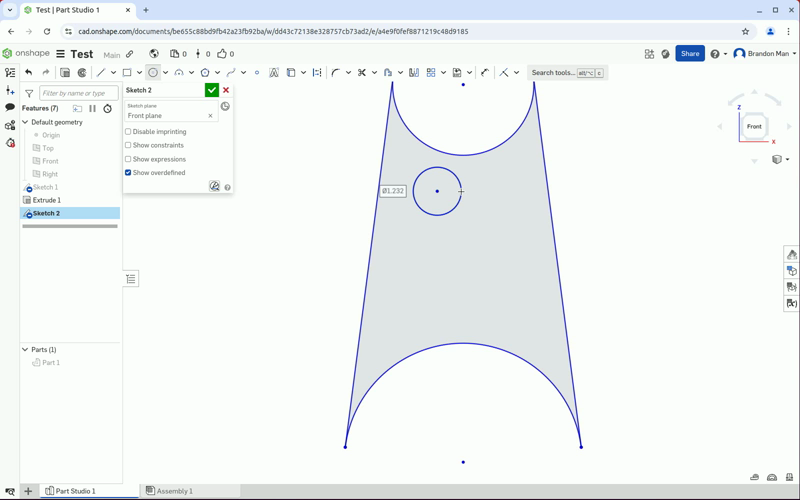
scroll(-6)
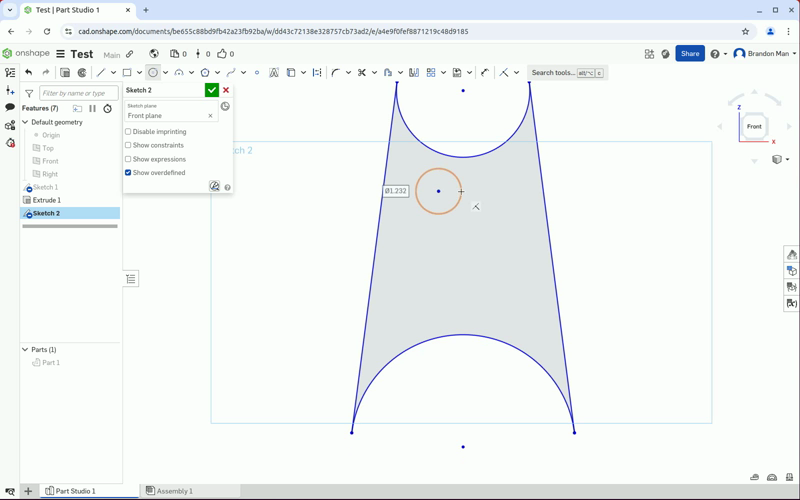
scroll(-6)
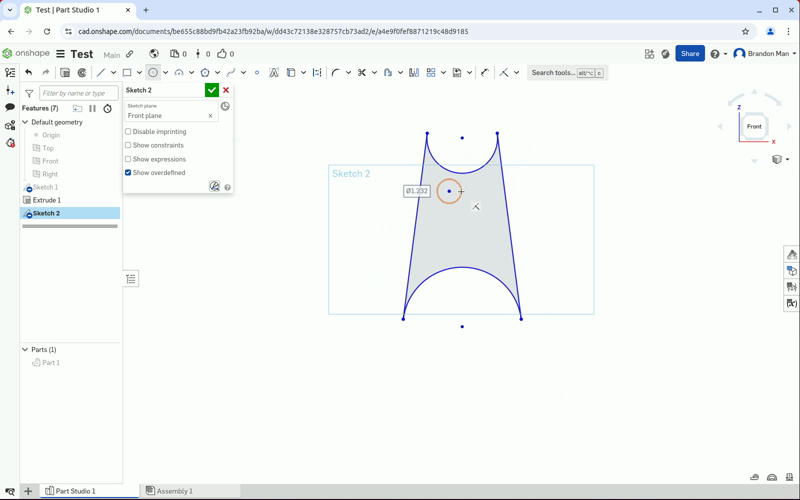
scroll(-6)
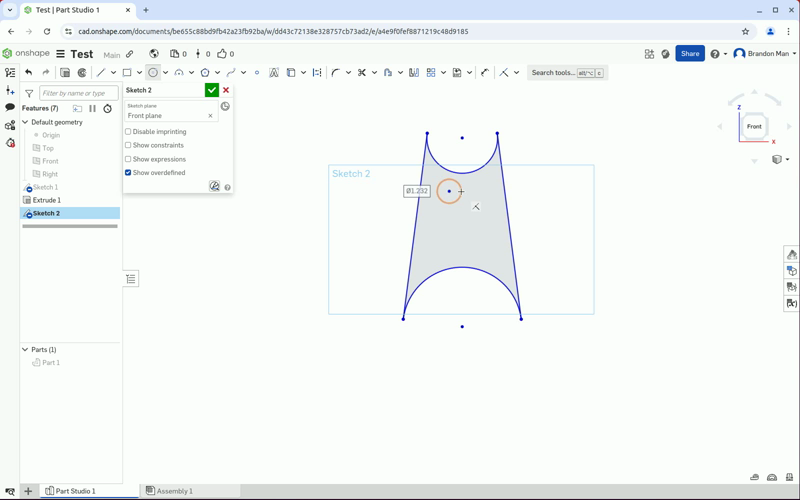
scroll(-6)
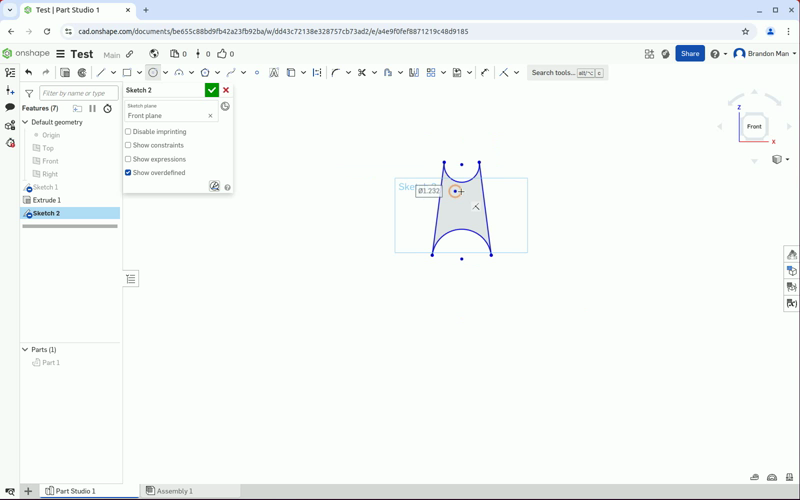
scroll(-6)
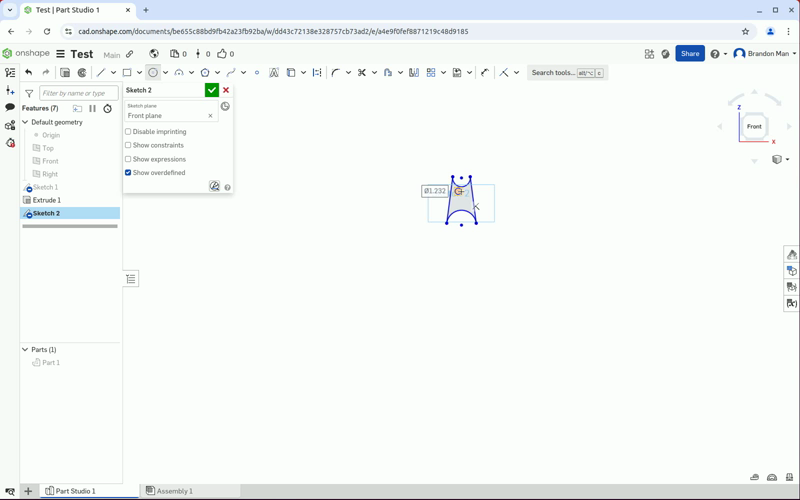
key(esc)
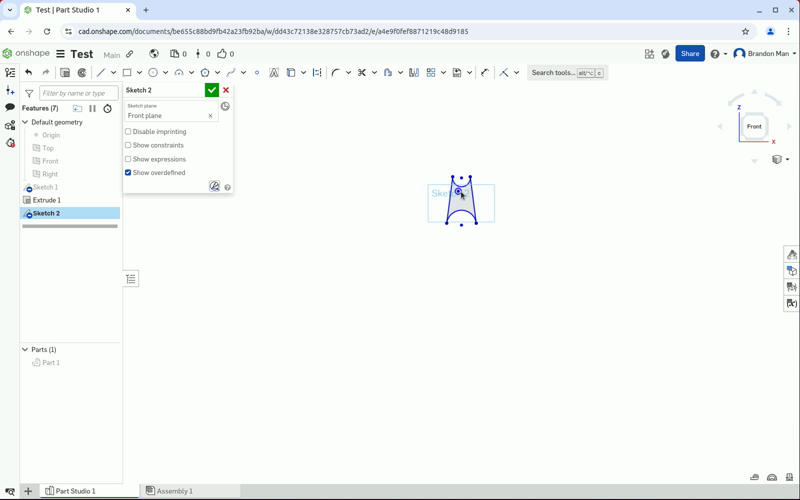
mouse_move(466, 198)
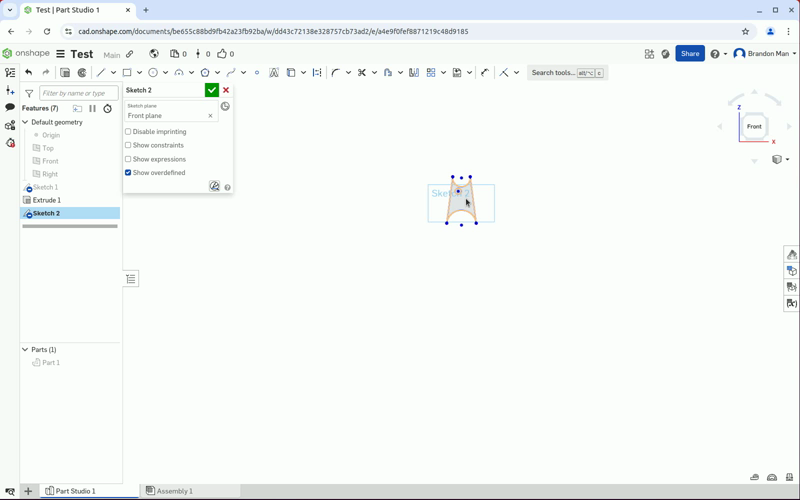
scroll(6)
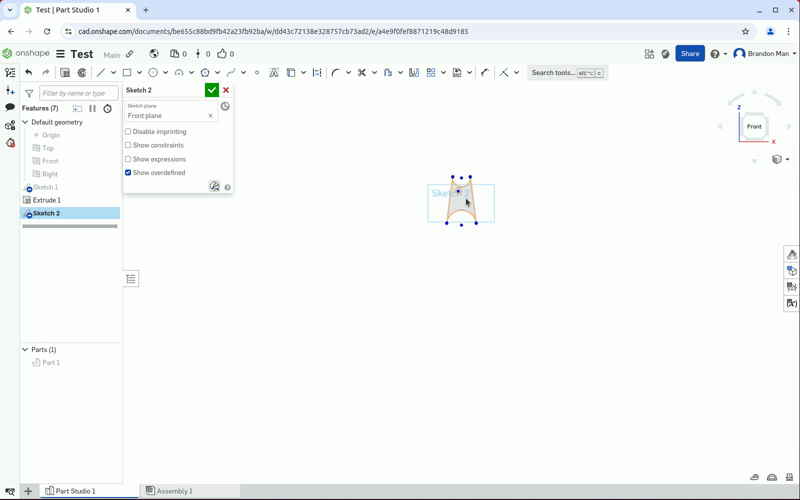
scroll(6)
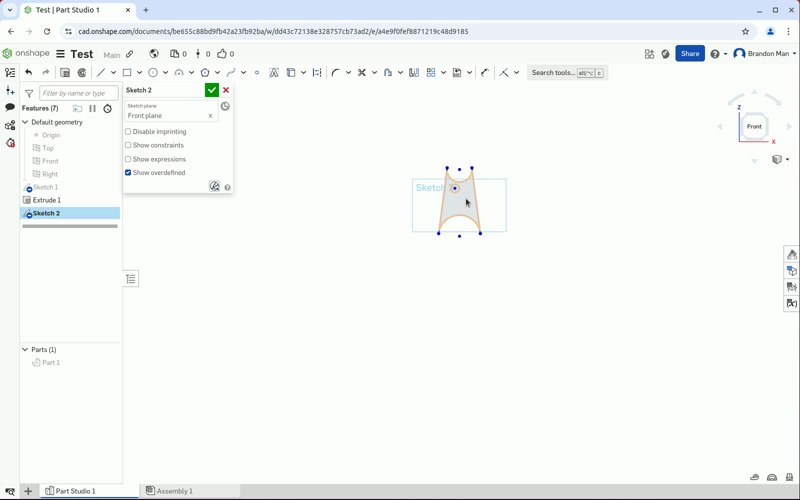
scroll(6)
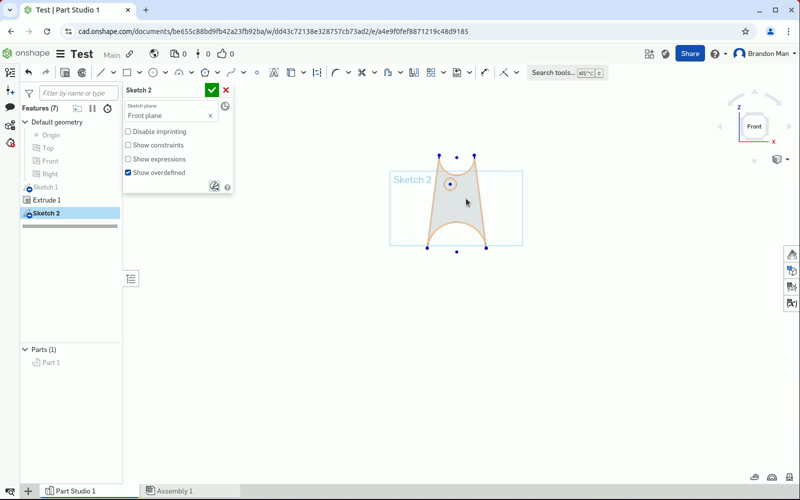
scroll(6)
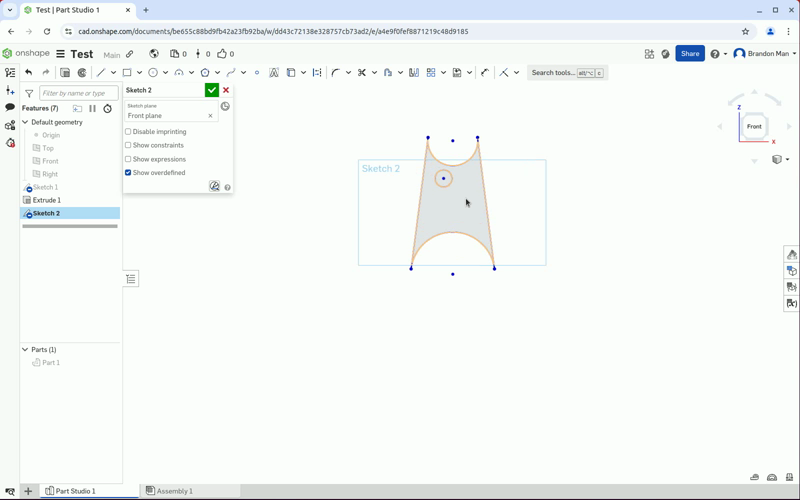
scroll(6)
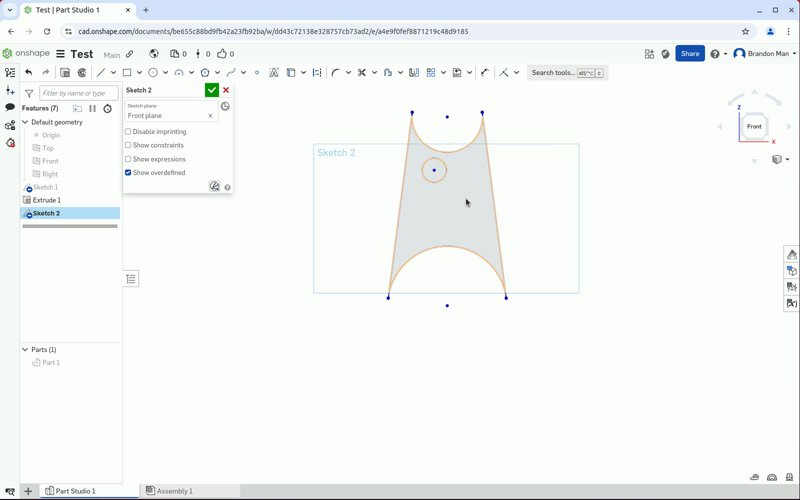
scroll(6)
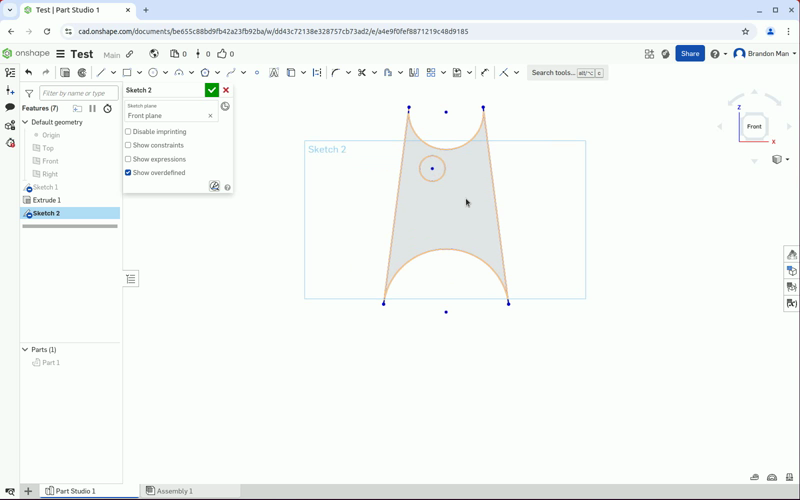
scroll(6)
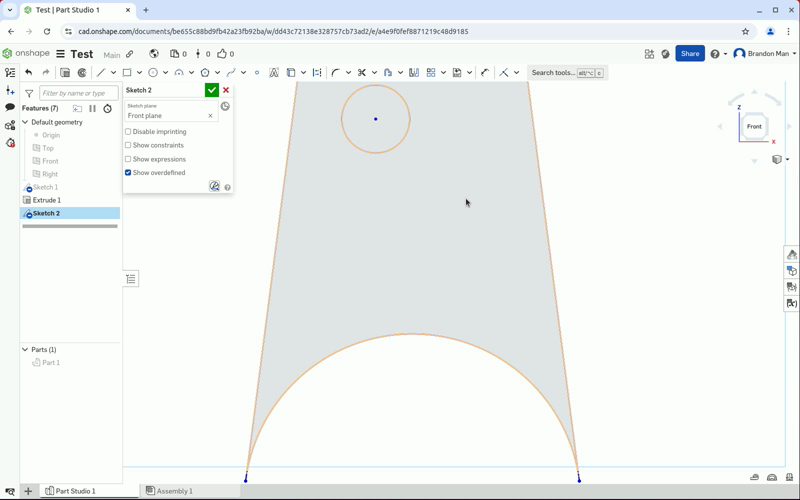
click(466, 198)
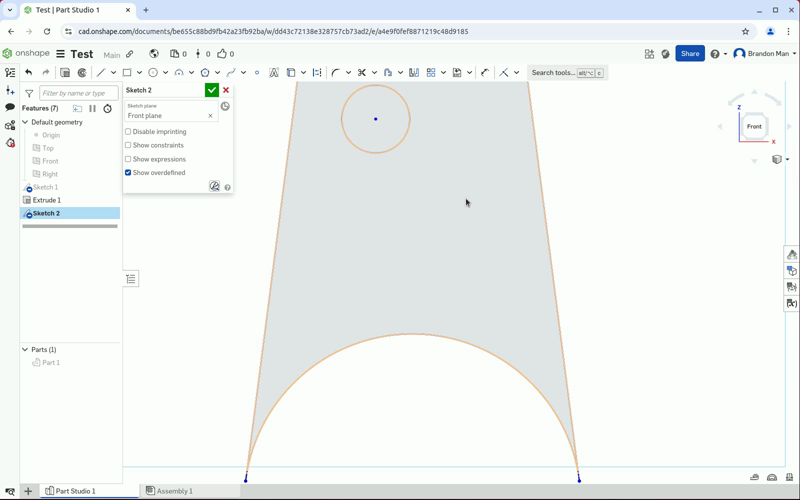
scroll(-6)
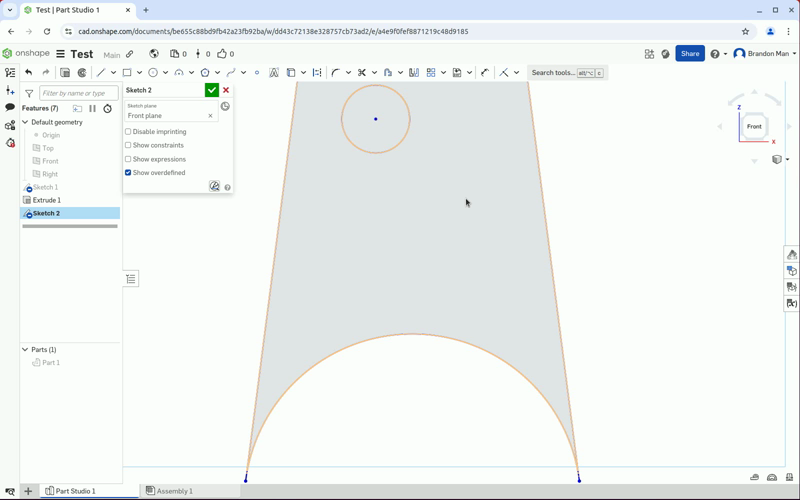
scroll(-6)
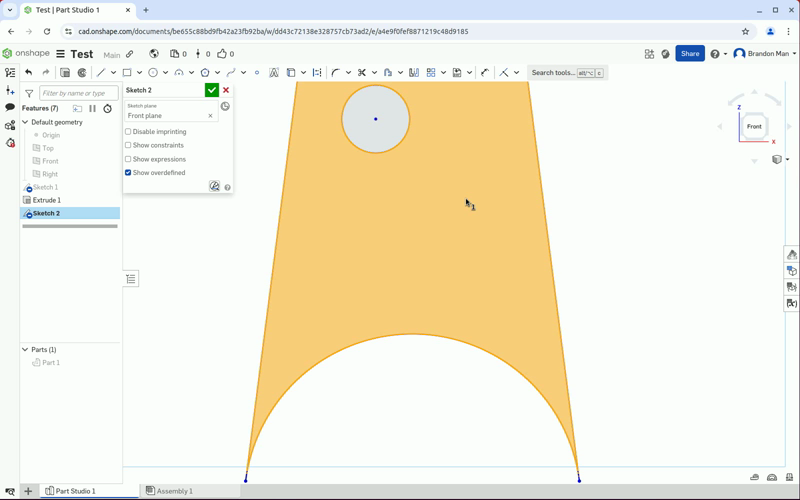
scroll(-6)
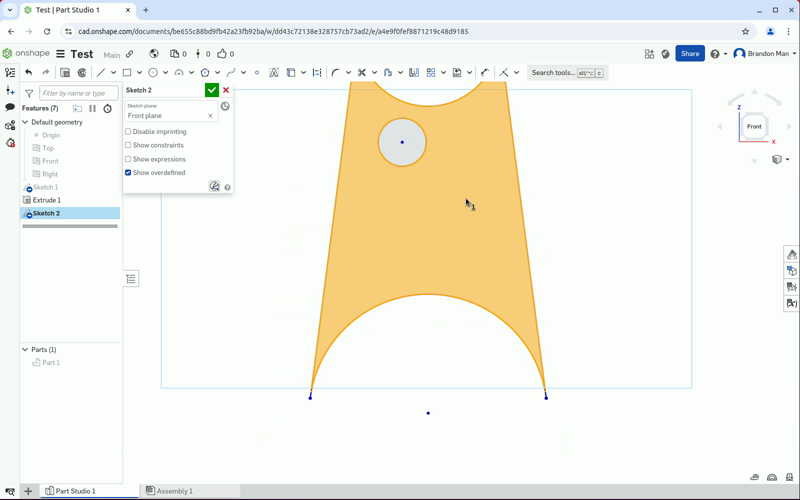
scroll(-6)
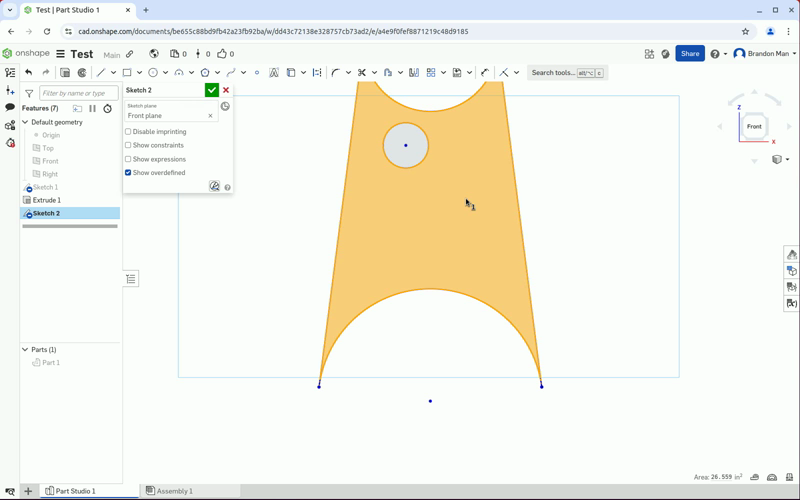
scroll(-6)
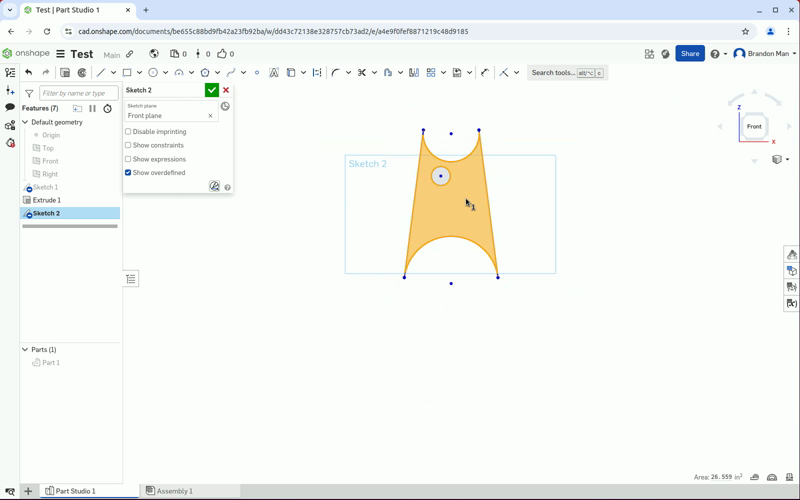
scroll(-6)
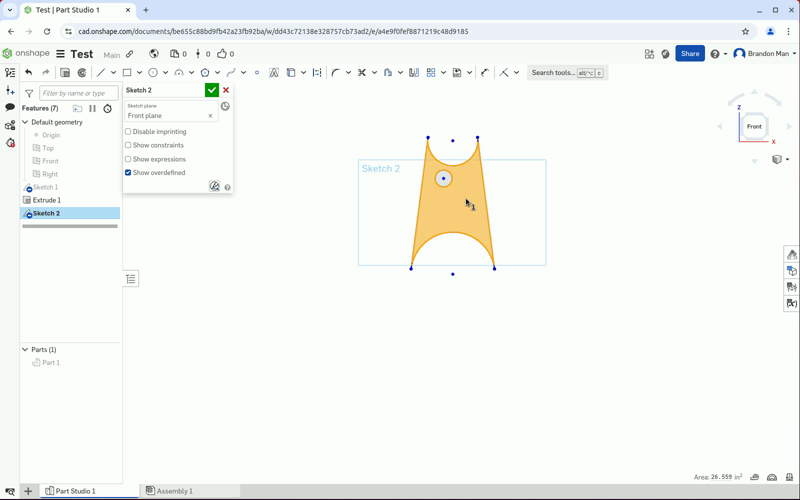
scroll(-6)
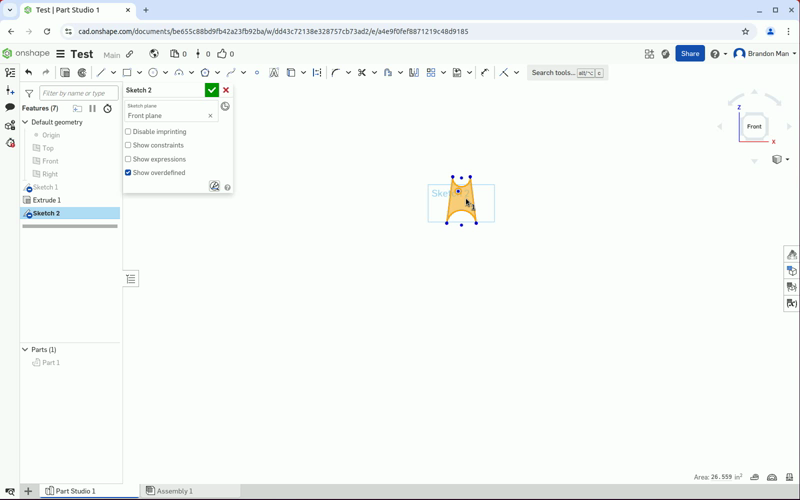
mouse_move(73, 352)
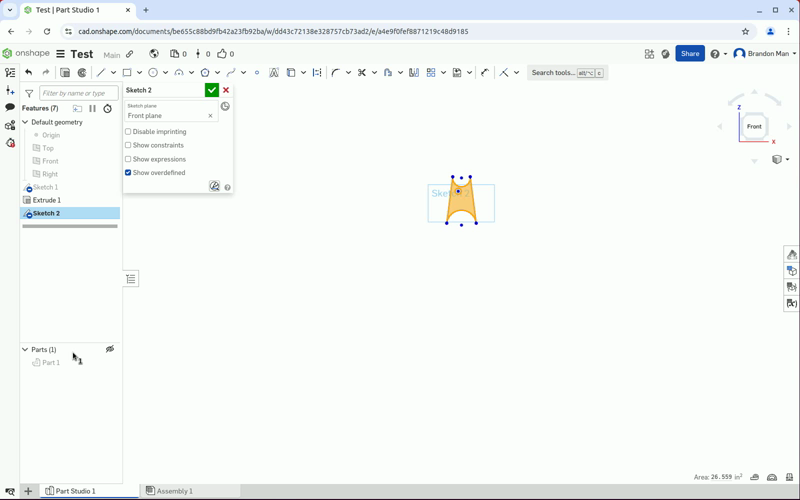
key(shift+y)
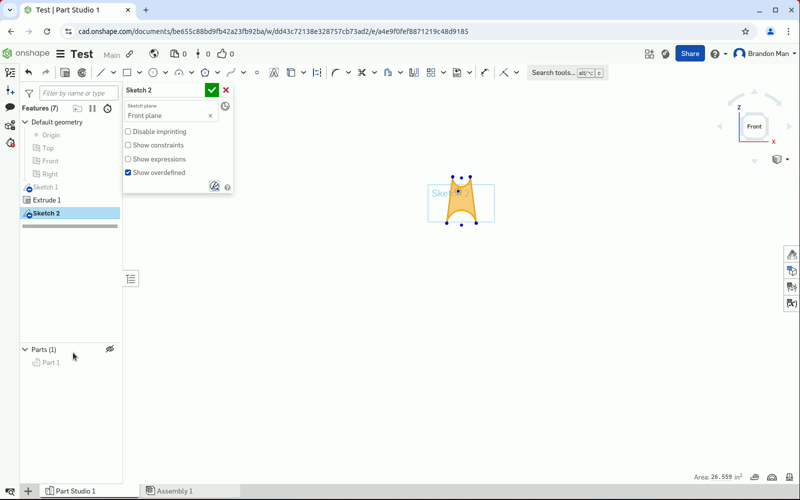
key(shift+e)
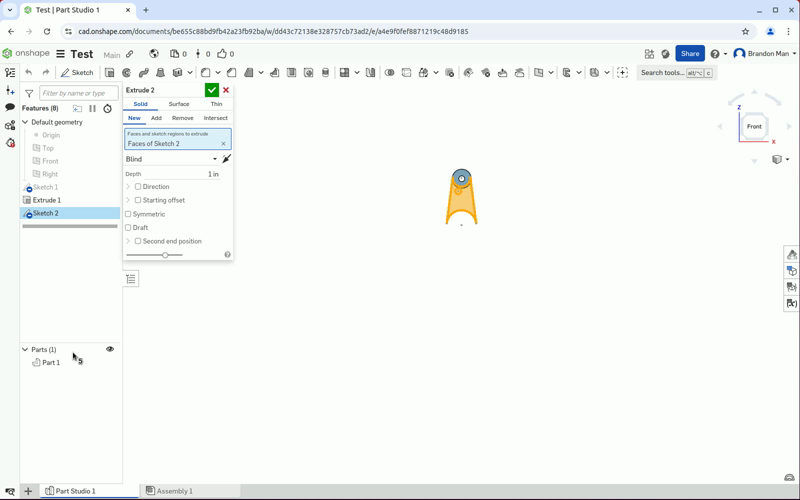
mouse_move(143, 106)
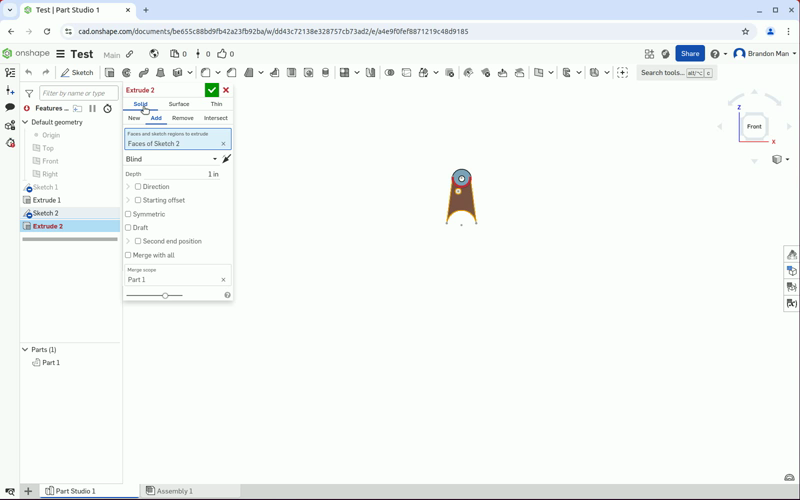
click(143, 106)
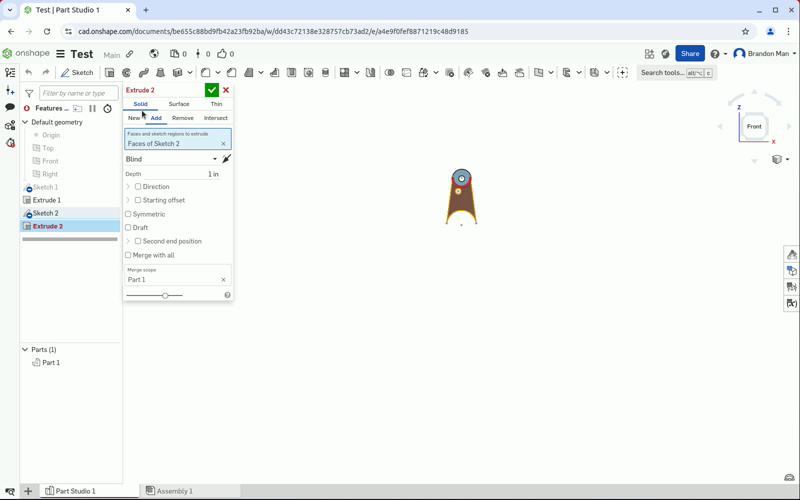
mouse_move(137, 120)
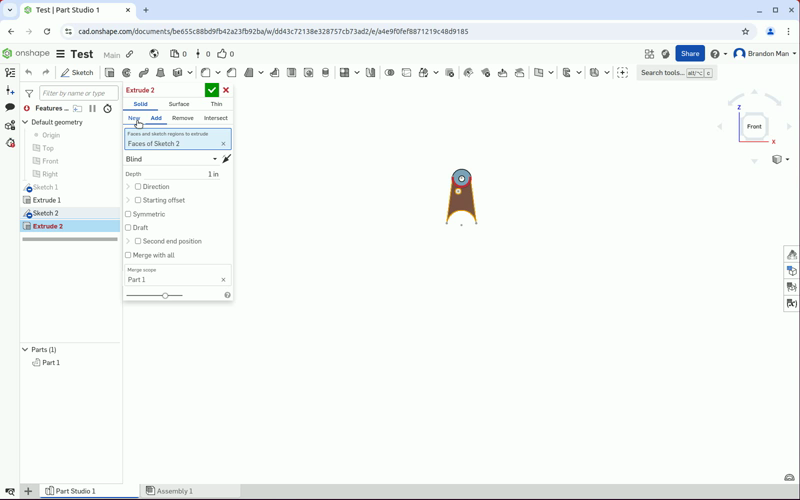
click(137, 120)
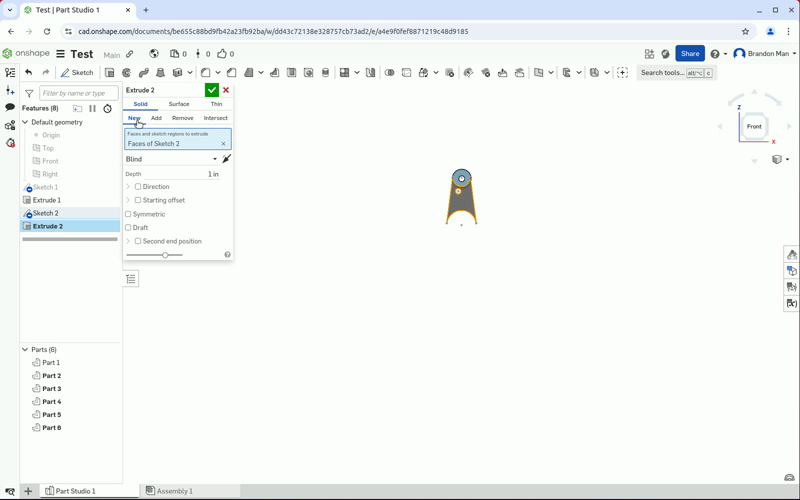
key(tab, 4)
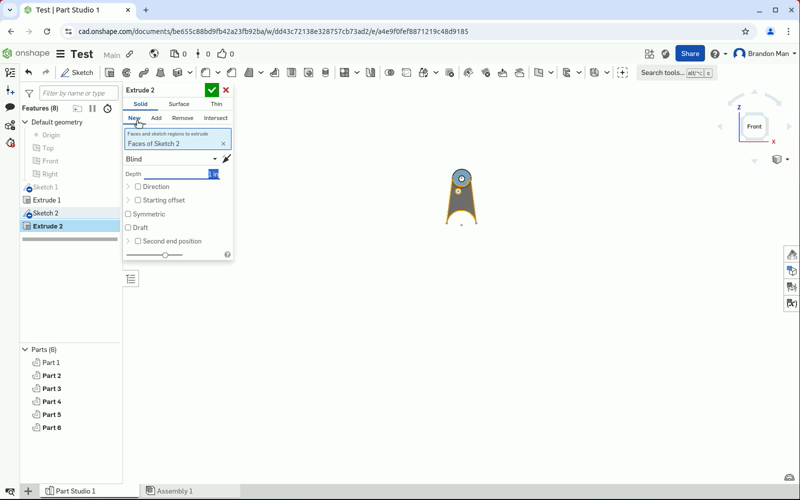
text(0.481)
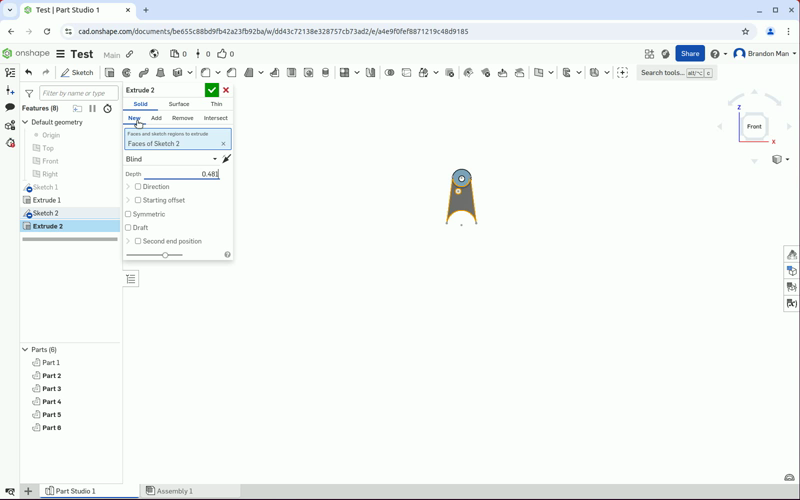
key(enter)
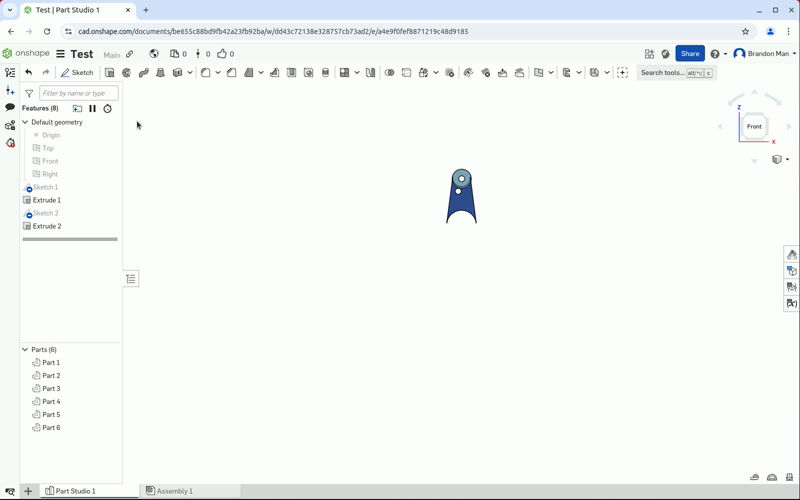
key(shift+h)
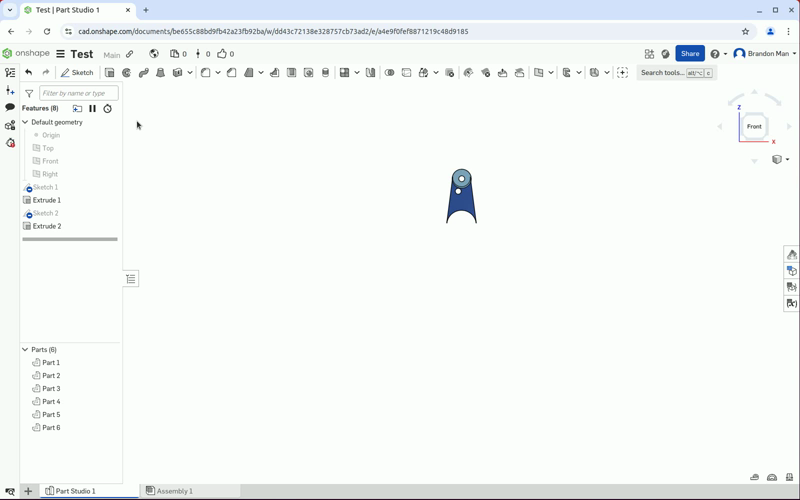
key(shift+h)
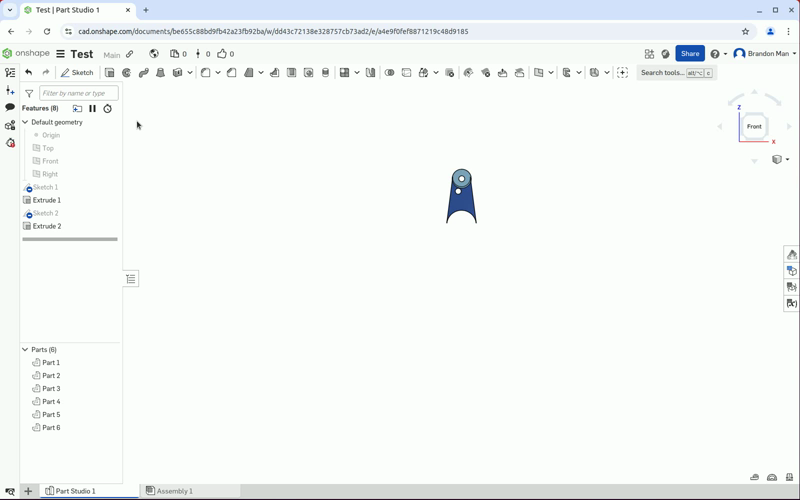
mouse_move(73, 189)
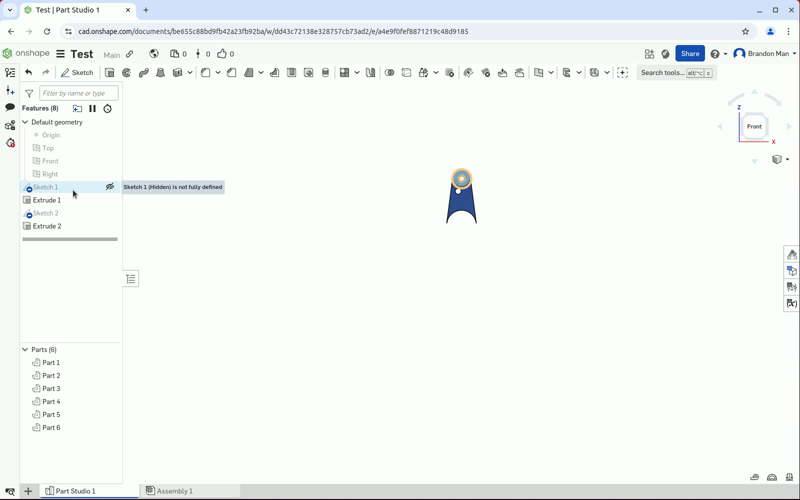
click(73, 189)
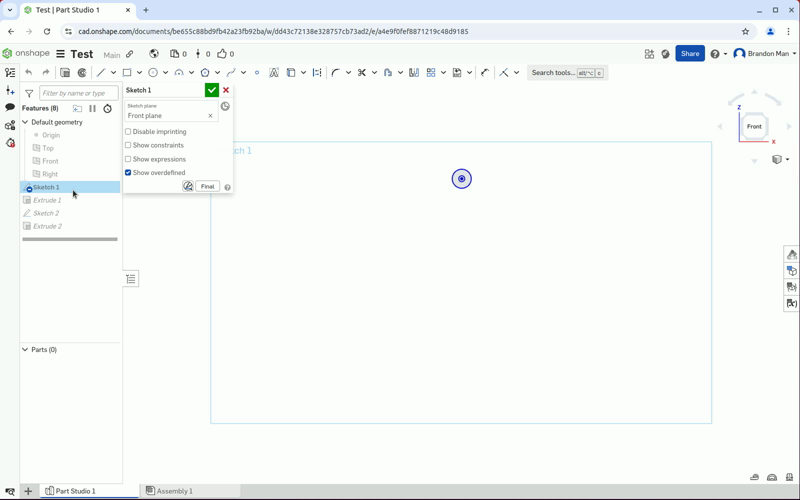
mouse_move(229, 92)
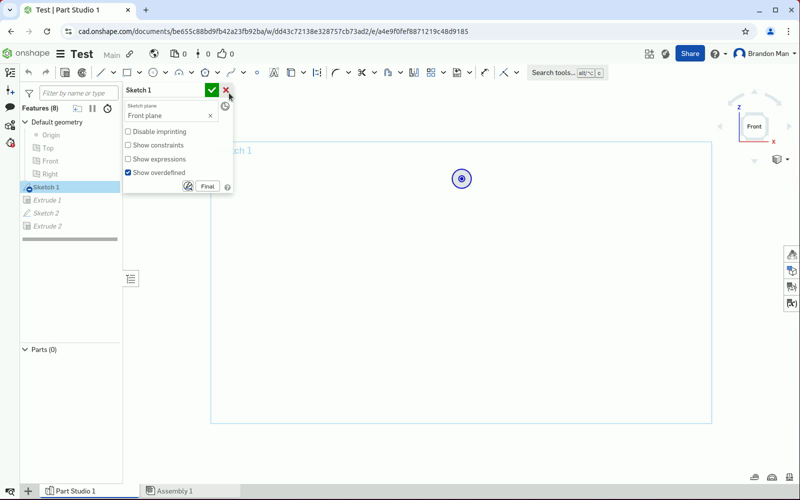
click(229, 92)
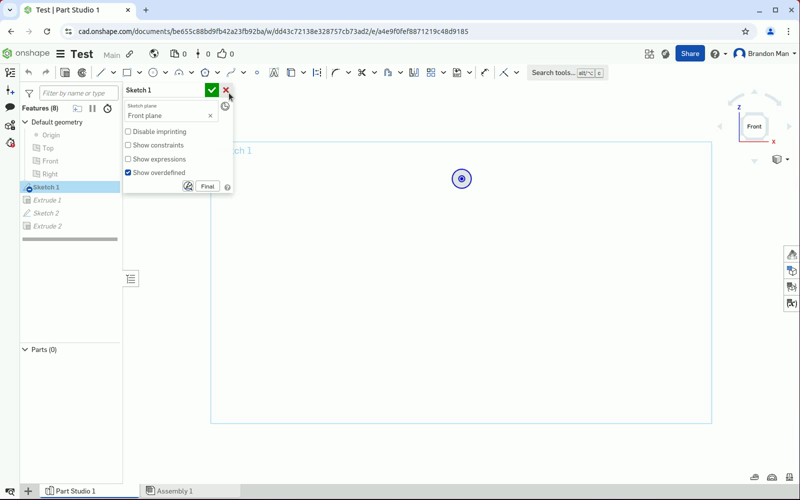
key(shift+s)
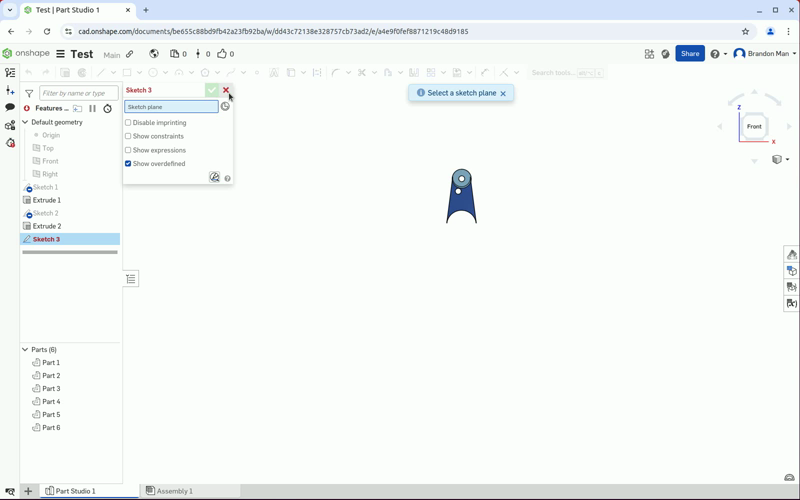
mouse_move(73, 163)
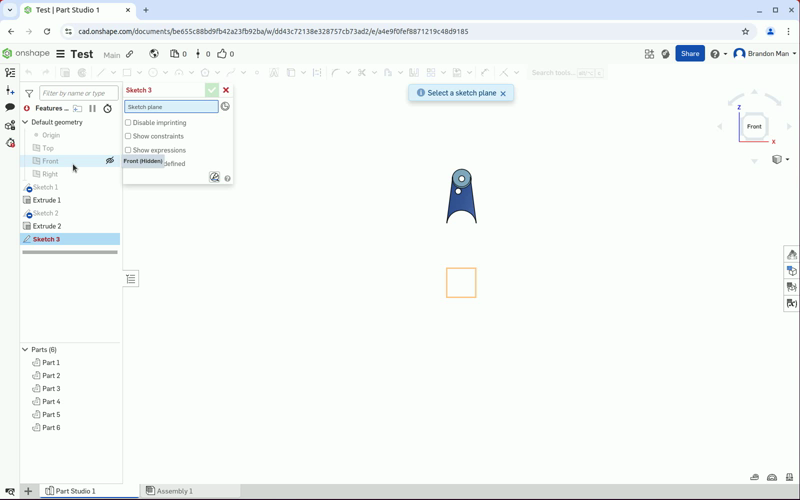
click(73, 163)
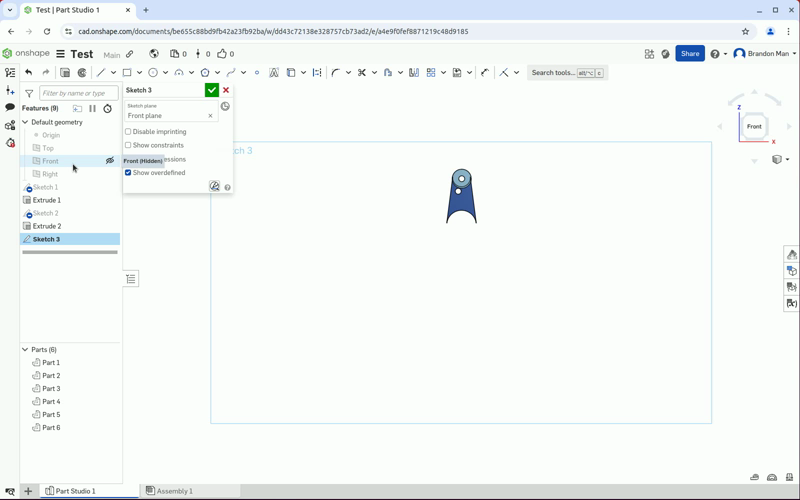
mouse_move(73, 352)
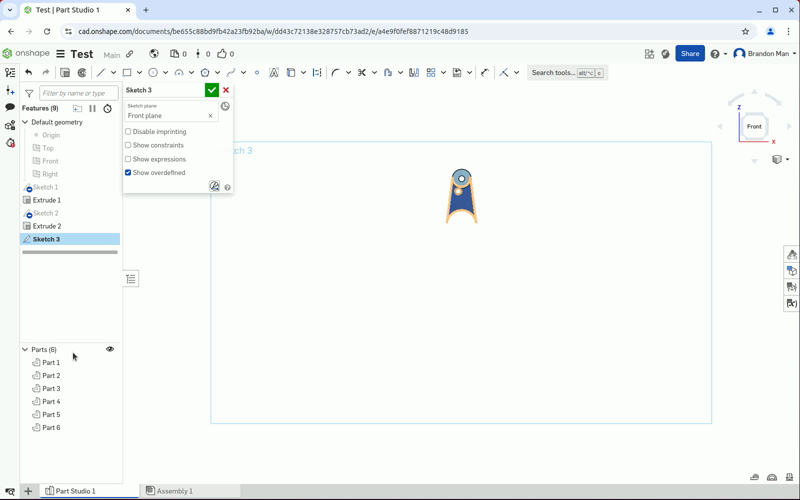
key(y)
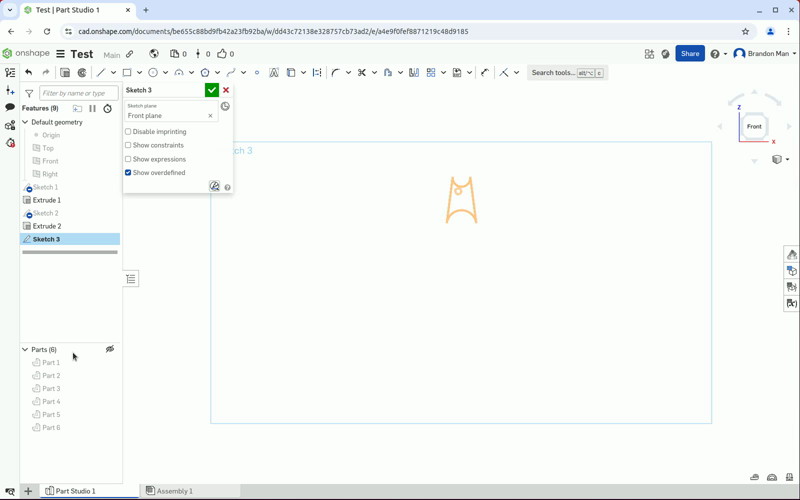
key(l)
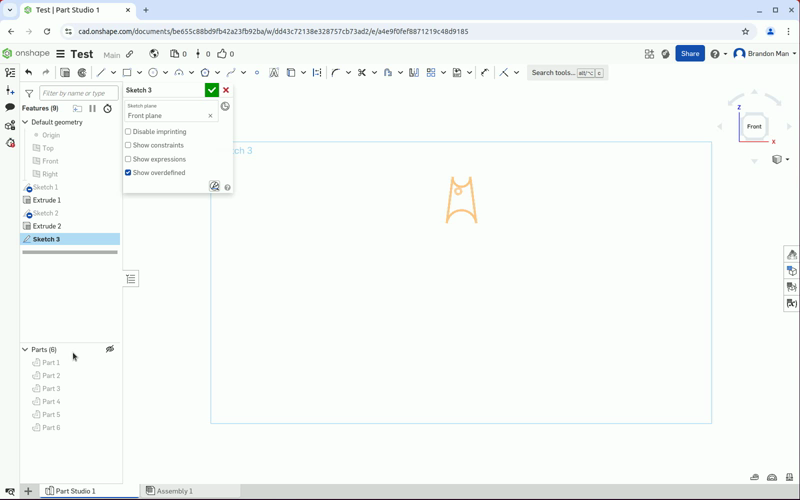
key_down(shift)
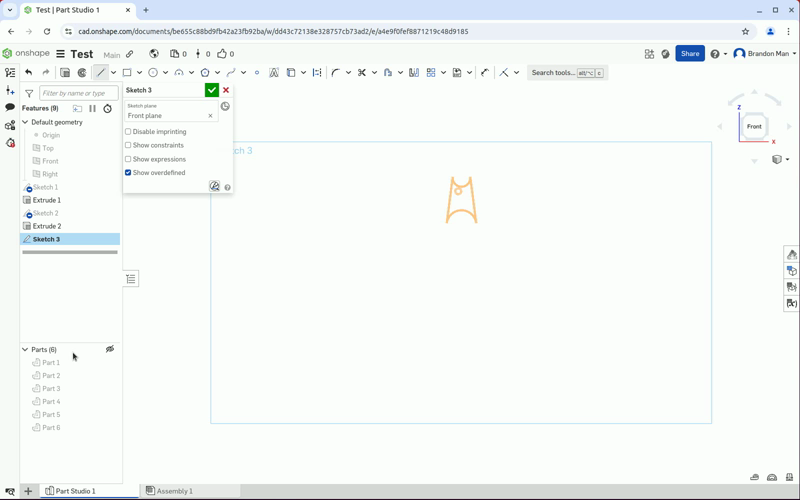
mouse_move(446, 226)
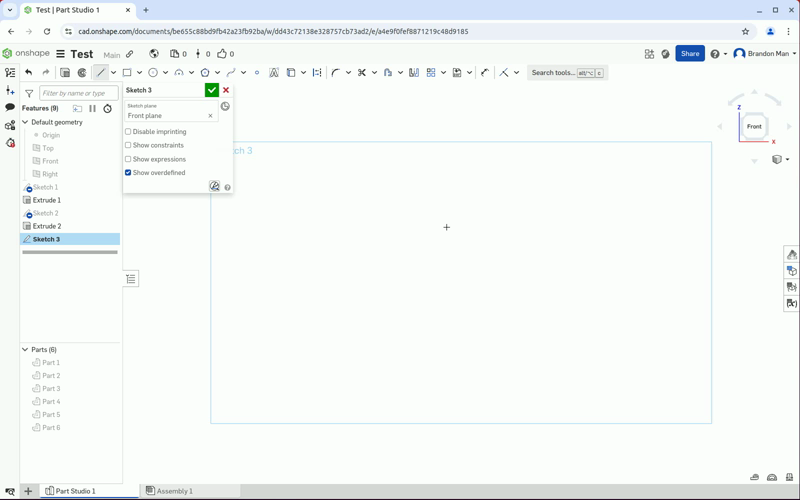
click(446, 226)
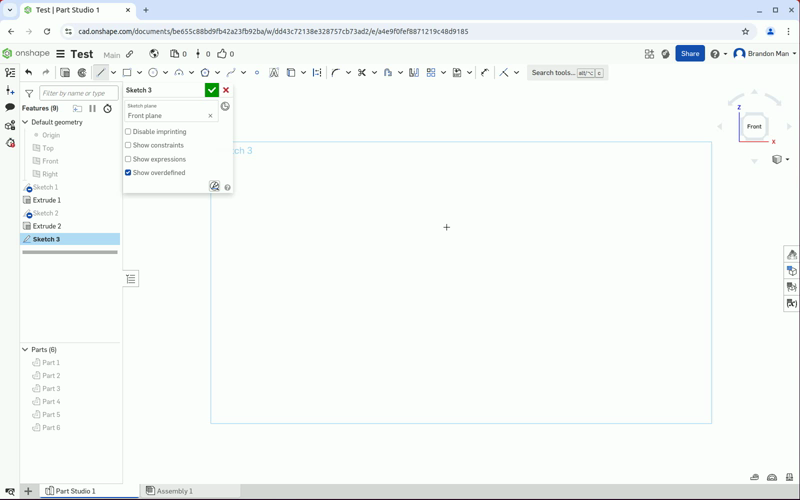
key_up(shift)
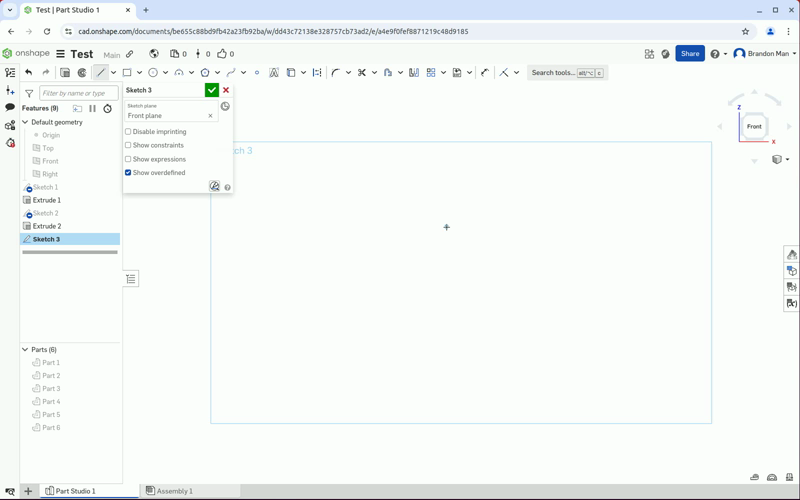
key_down(shift)
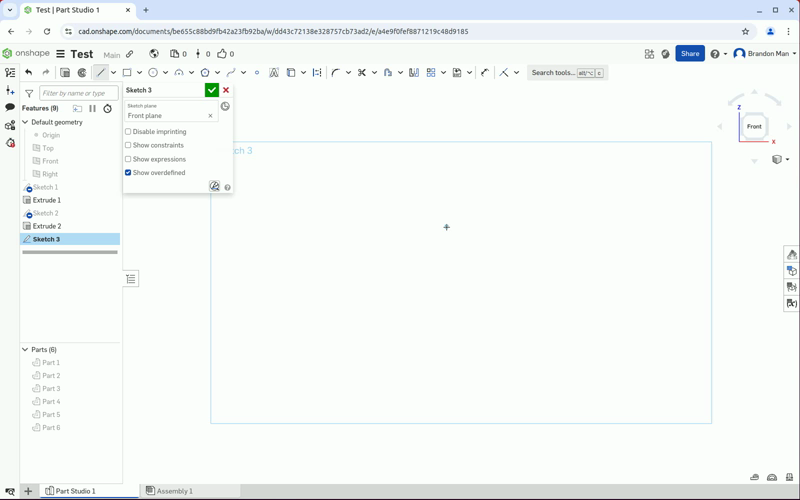
mouse_move(476, 226)
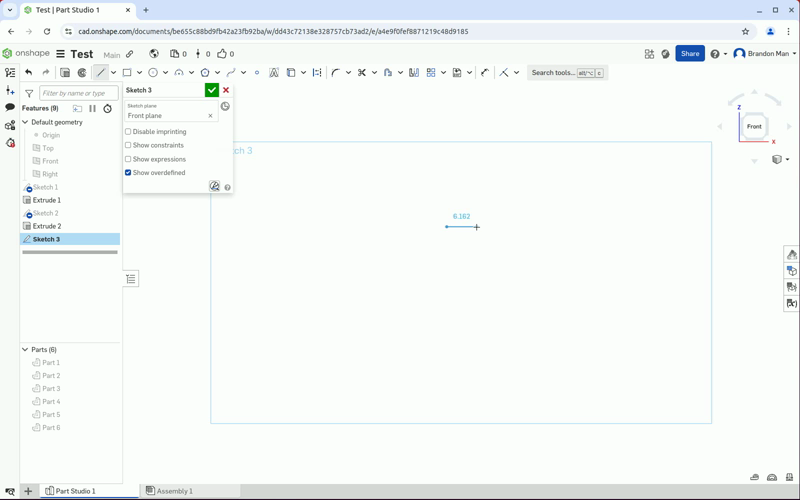
mouse_move(452, 284)
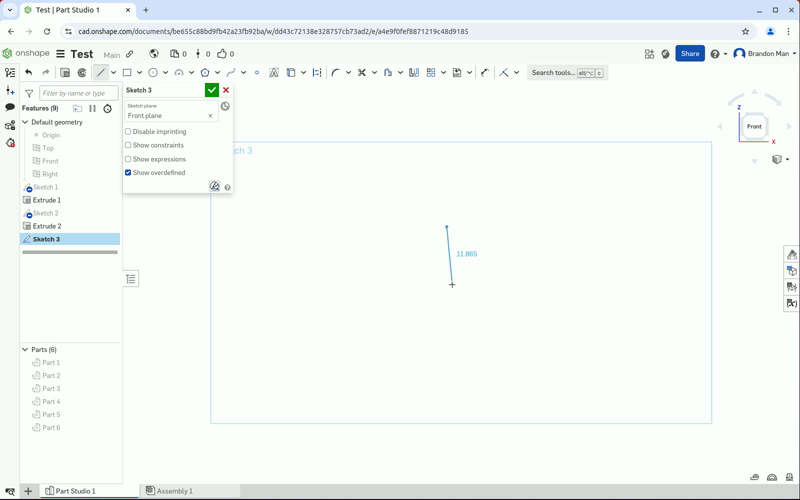
click(452, 284)
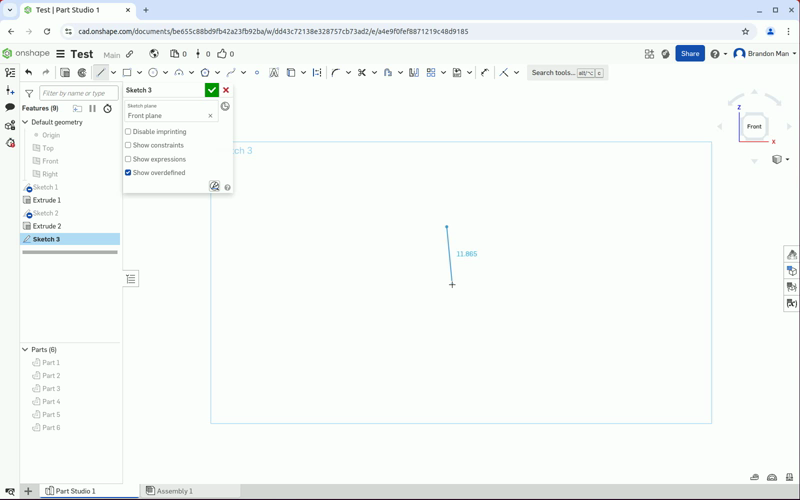
key_up(shift)
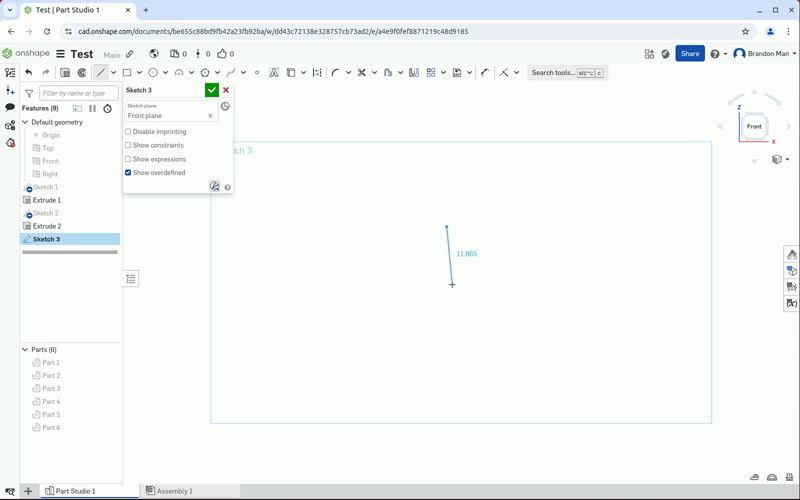
key(esc)
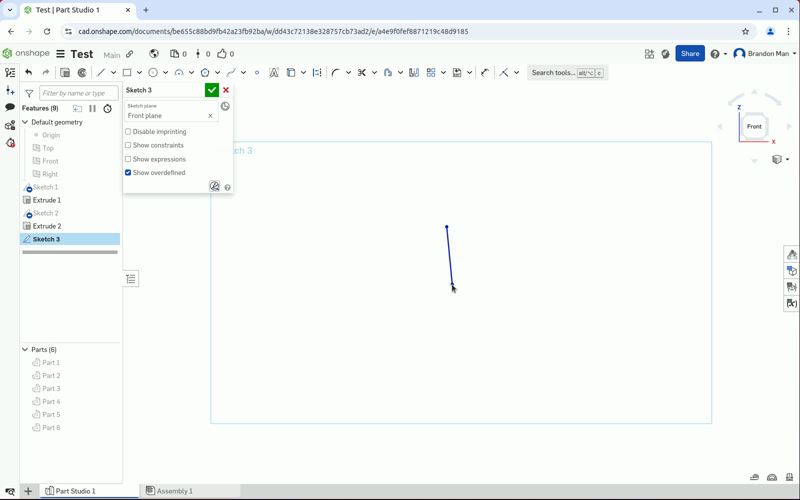
key(a)
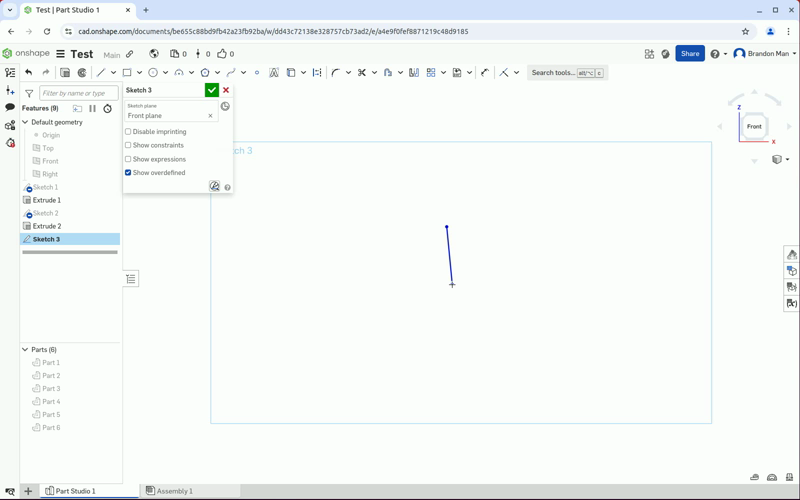
mouse_move(452, 284)
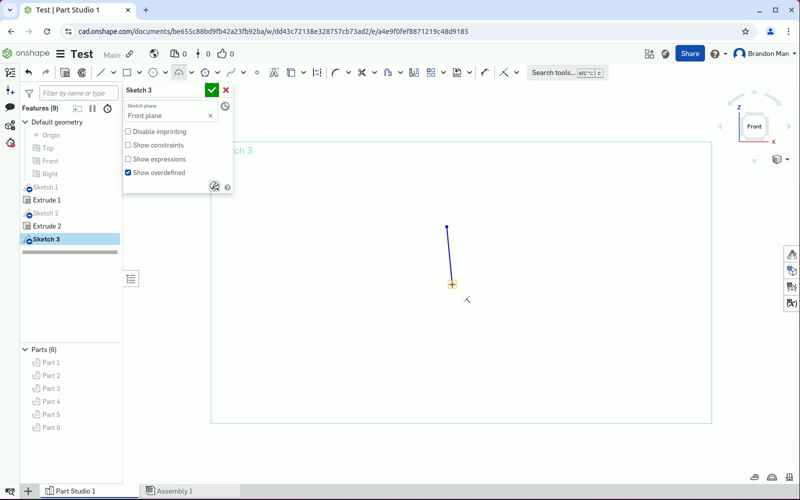
click(452, 284)
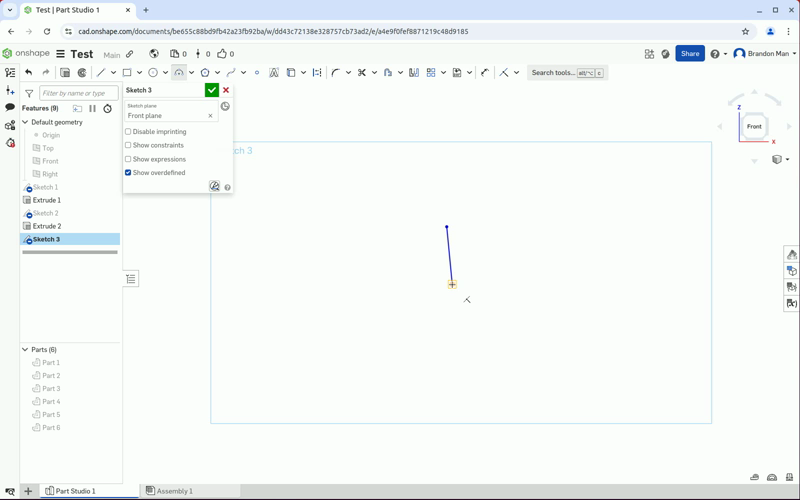
key_down(shift)
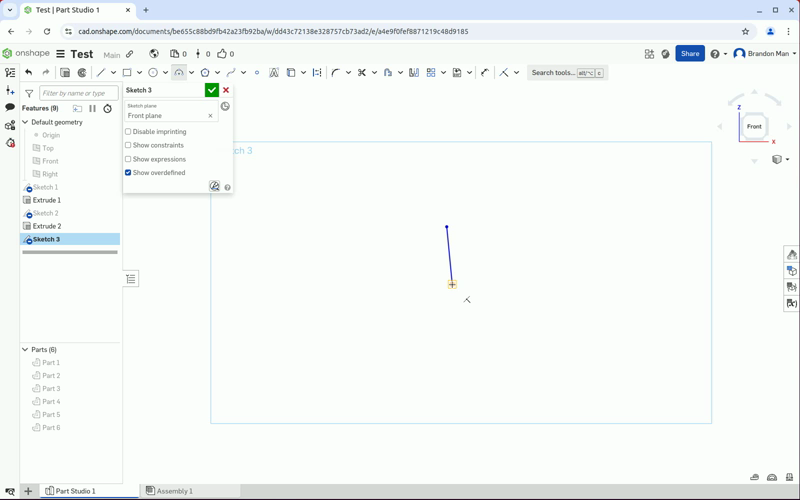
mouse_move(461, 291)
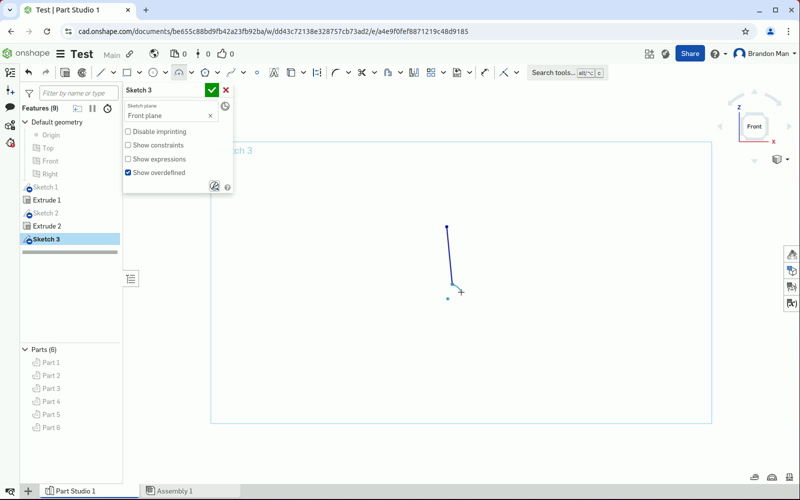
click(461, 291)
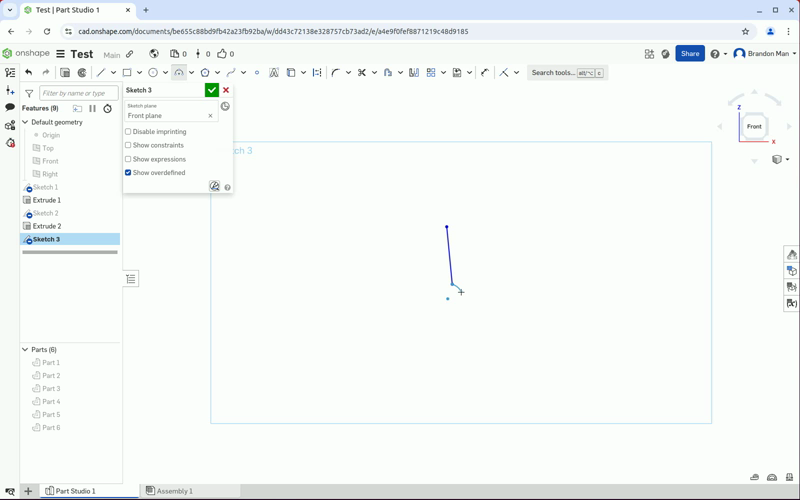
mouse_move(466, 276)
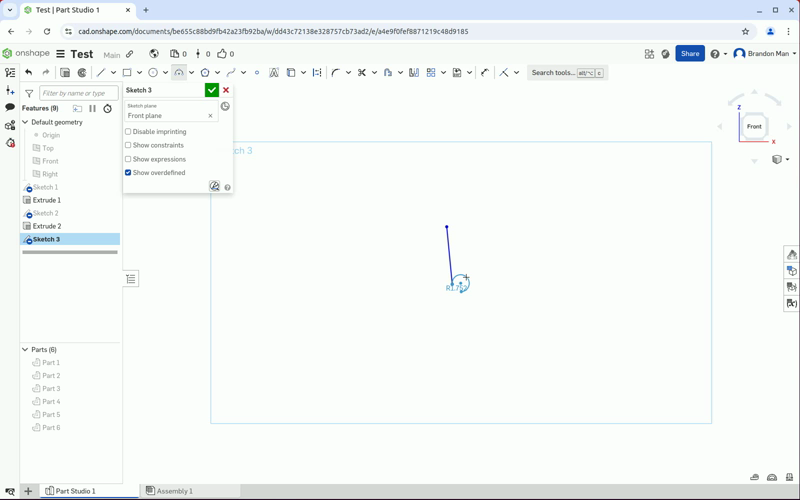
click(466, 276)
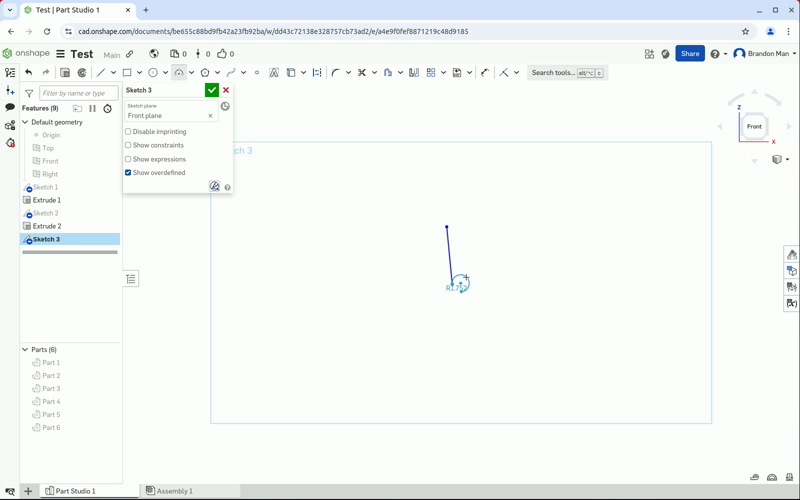
key_up(shift)
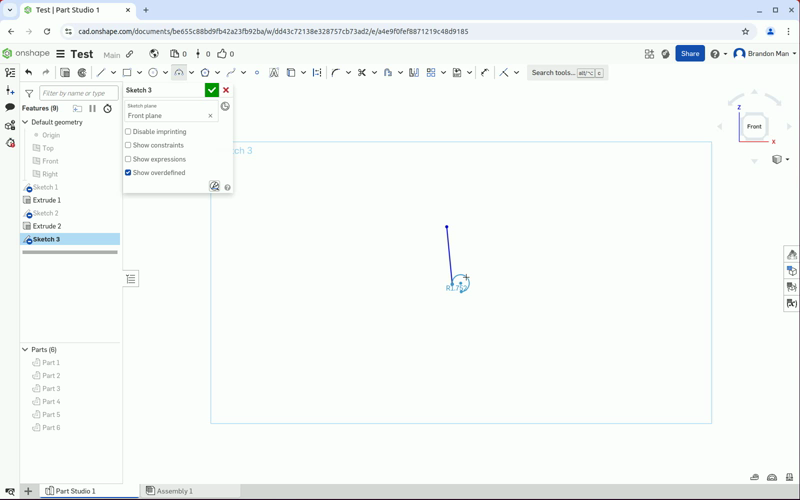
key(esc)
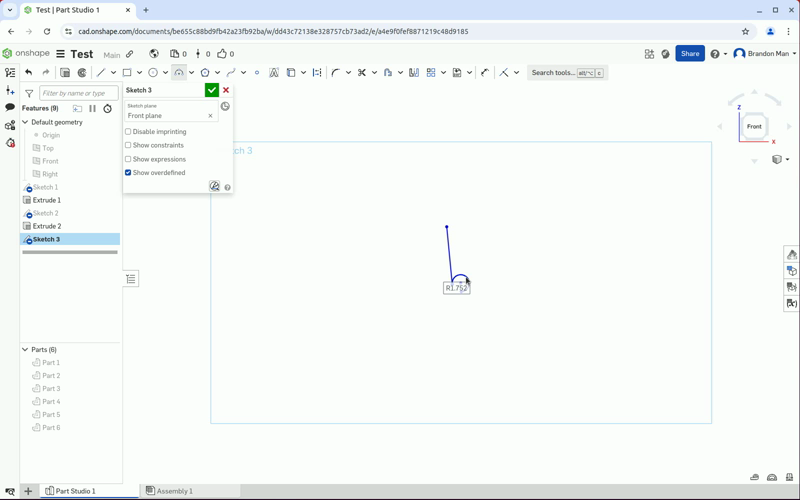
key(l)
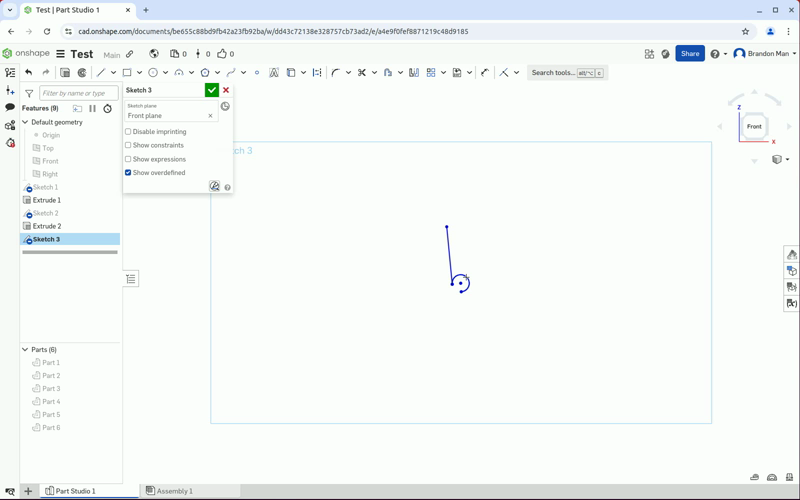
mouse_move(461, 291)
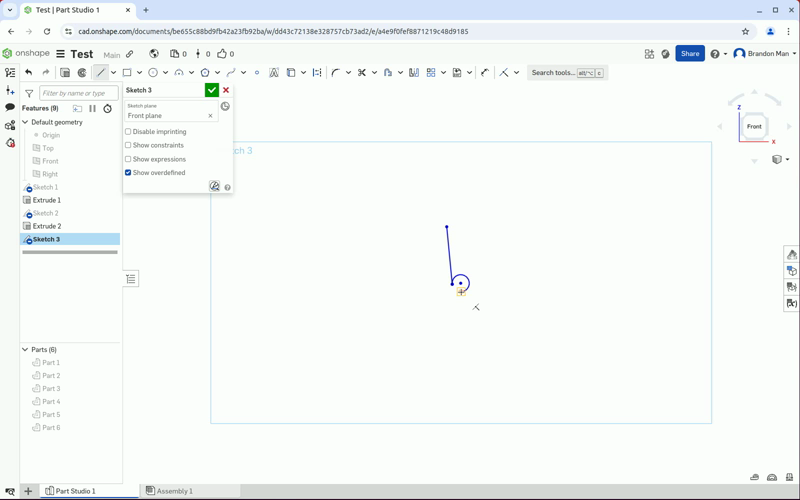
click(461, 291)
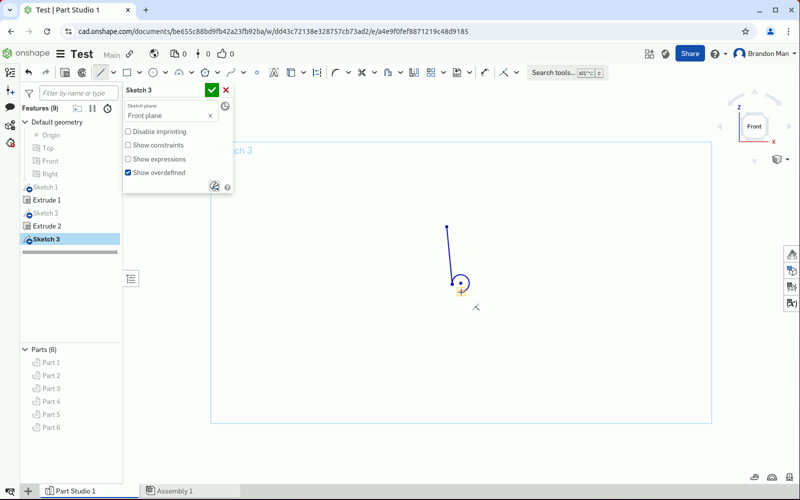
key_down(shift)
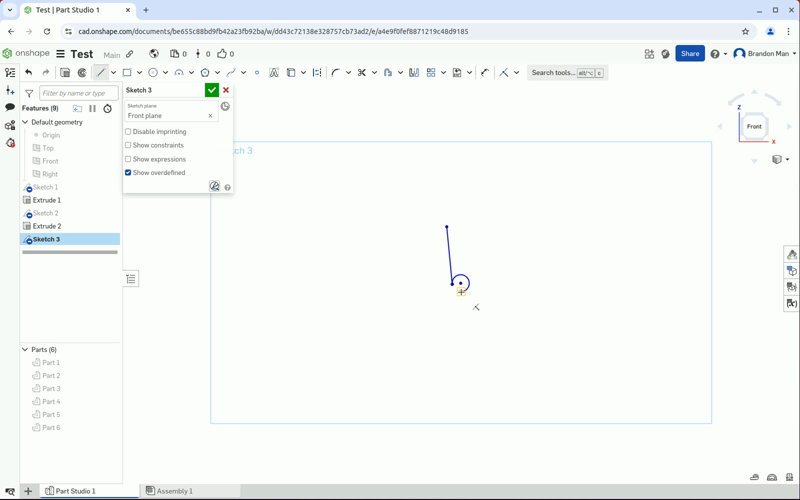
mouse_move(491, 291)
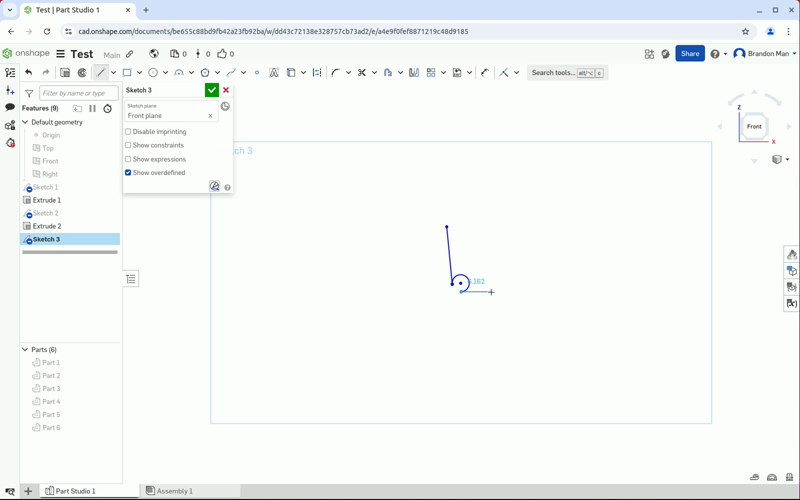
mouse_move(502, 290)
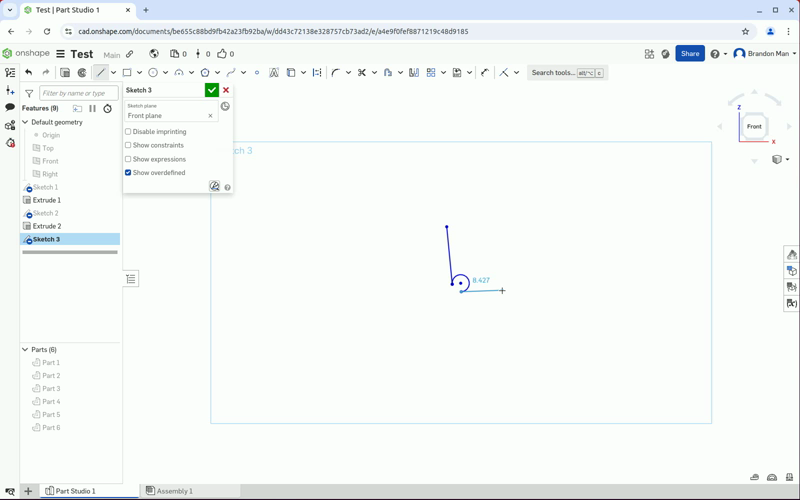
click(502, 290)
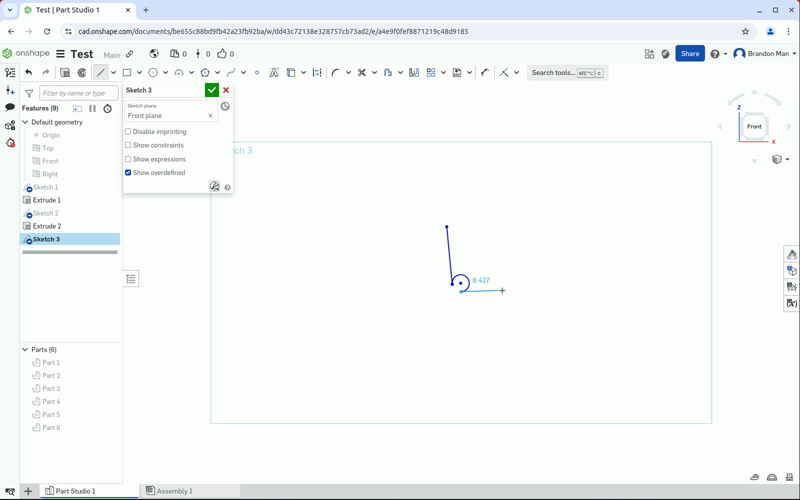
key_up(shift)
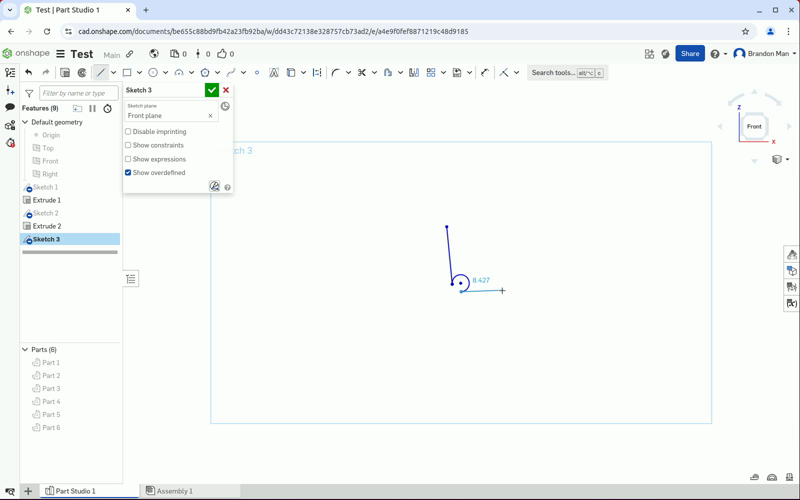
key(esc)
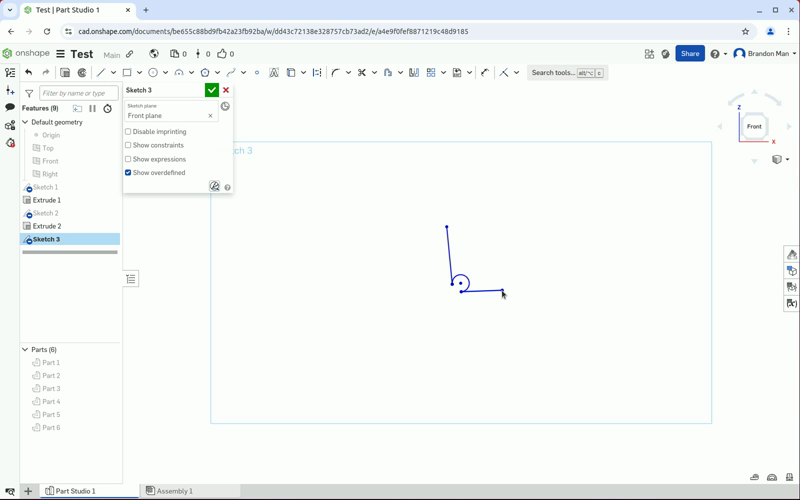
key(a)
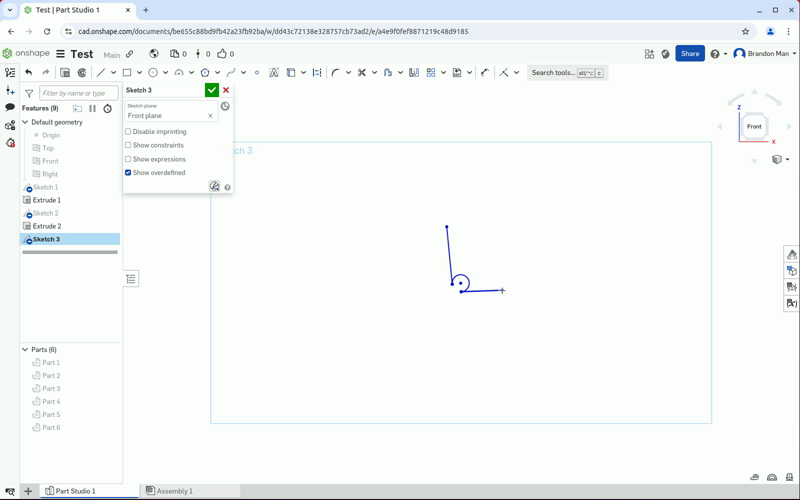
mouse_move(502, 290)
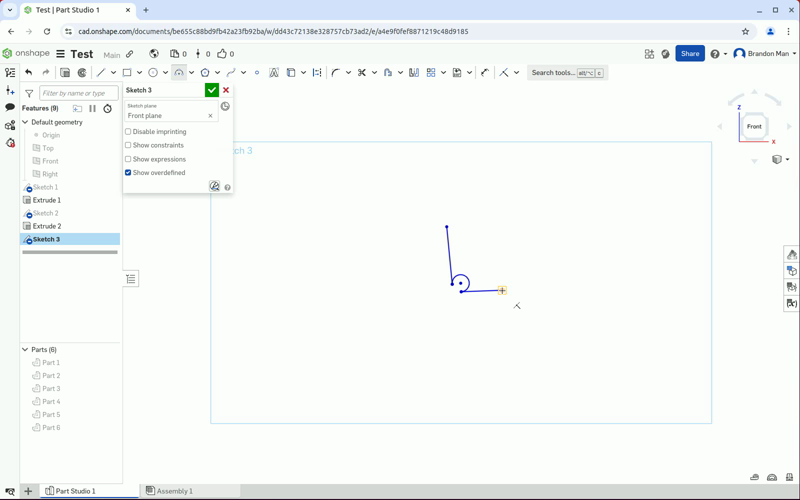
click(502, 290)
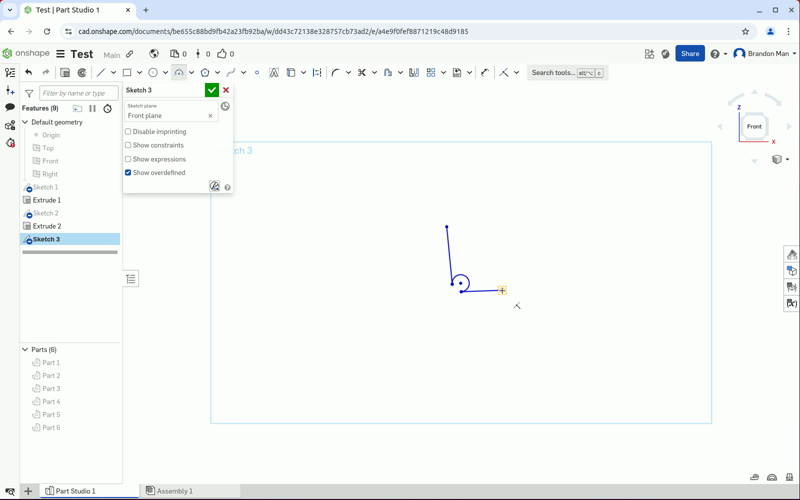
key_down(shift)
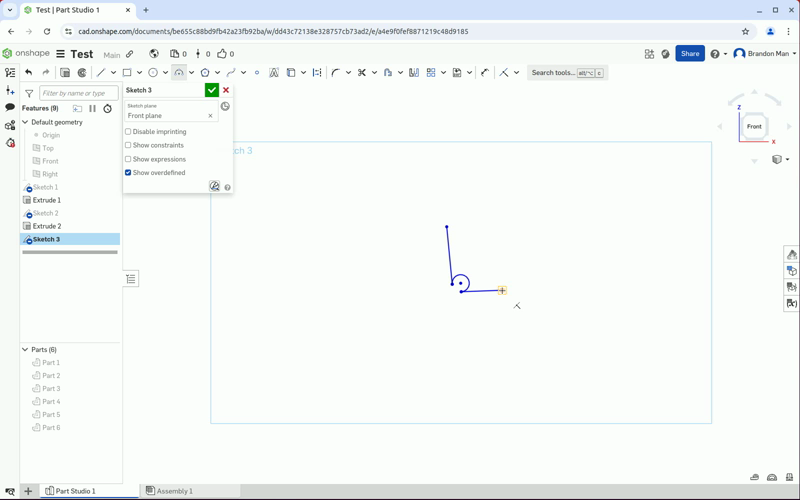
mouse_move(502, 276)
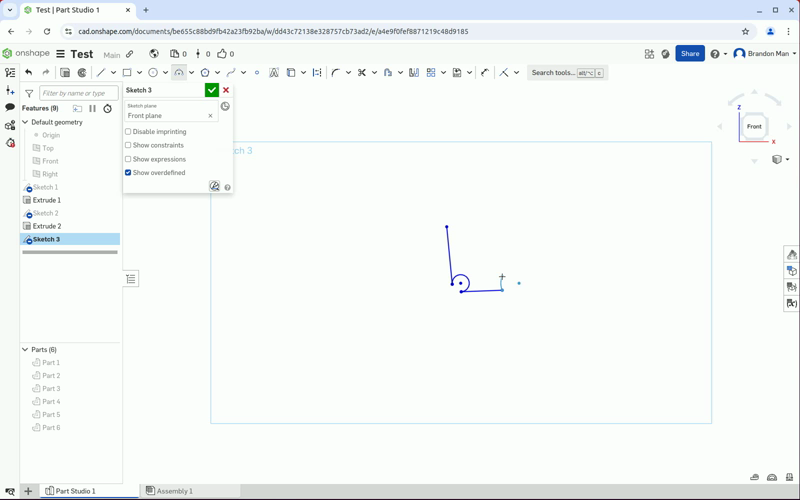
click(502, 276)
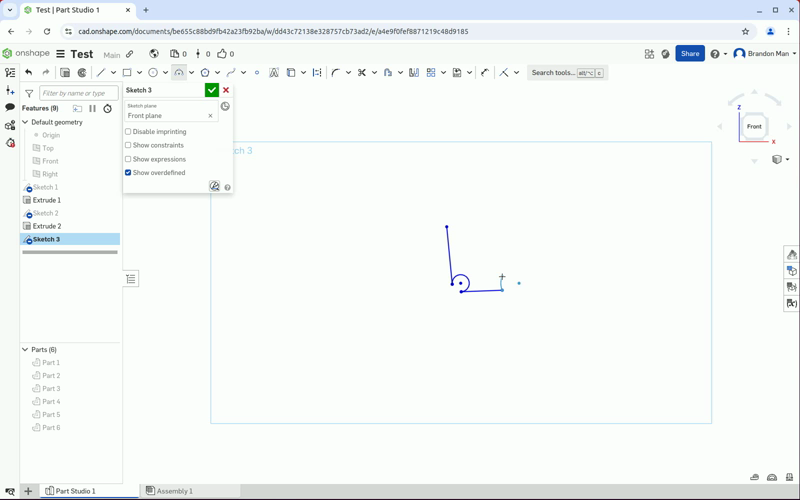
mouse_move(494, 282)
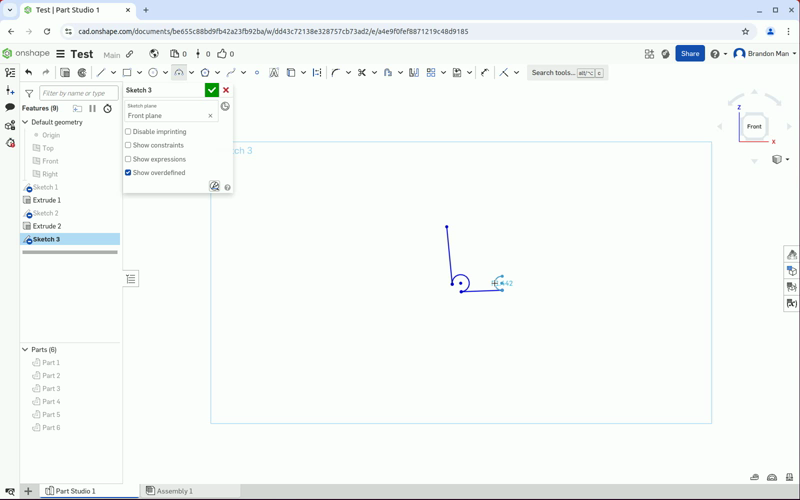
click(494, 282)
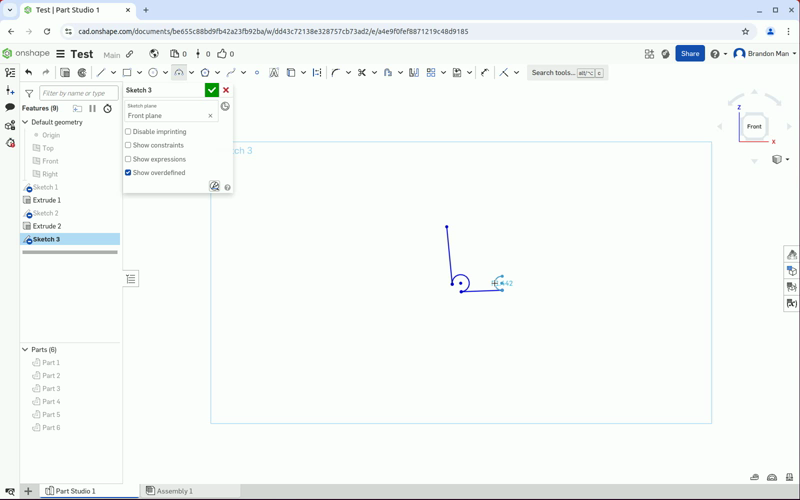
key_up(shift)
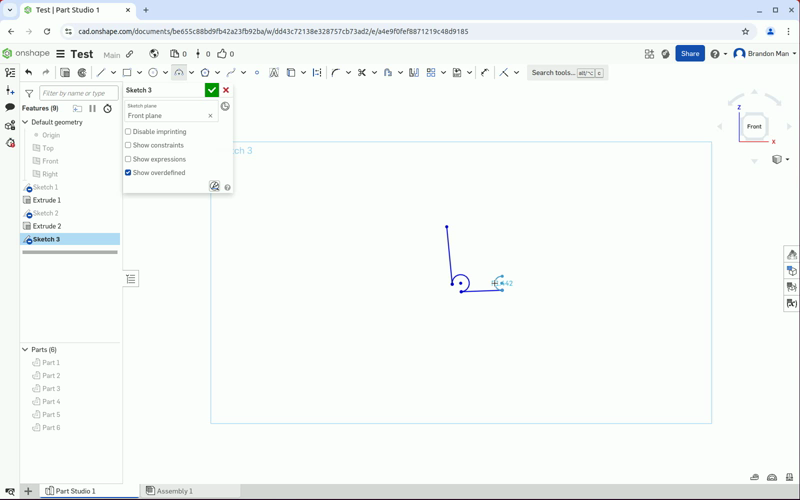
key(esc)
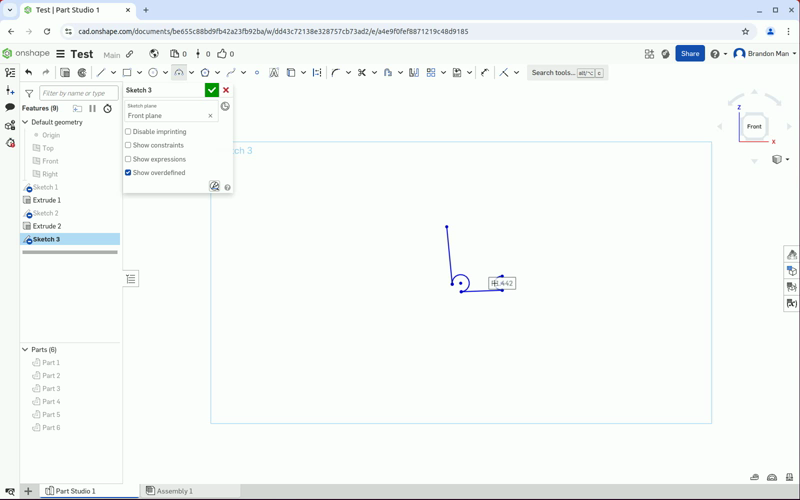
key(l)
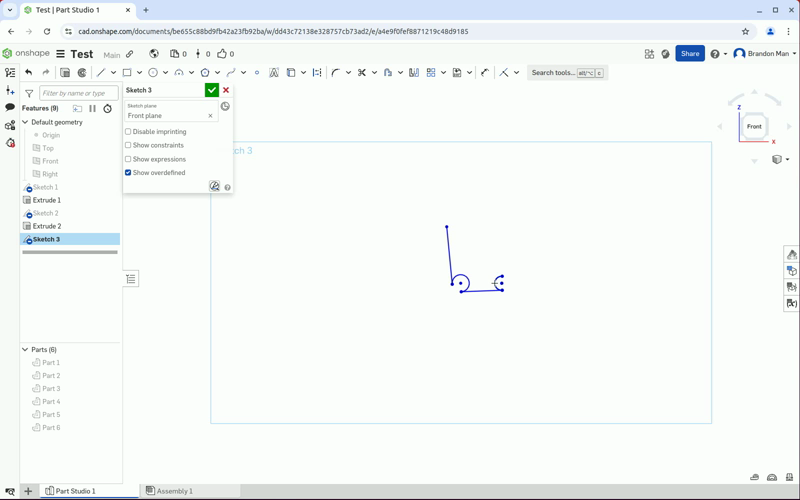
mouse_move(502, 276)
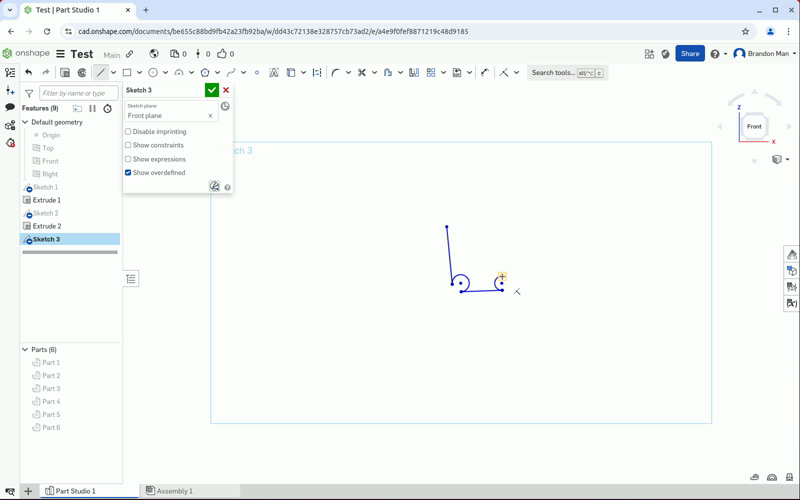
click(502, 276)
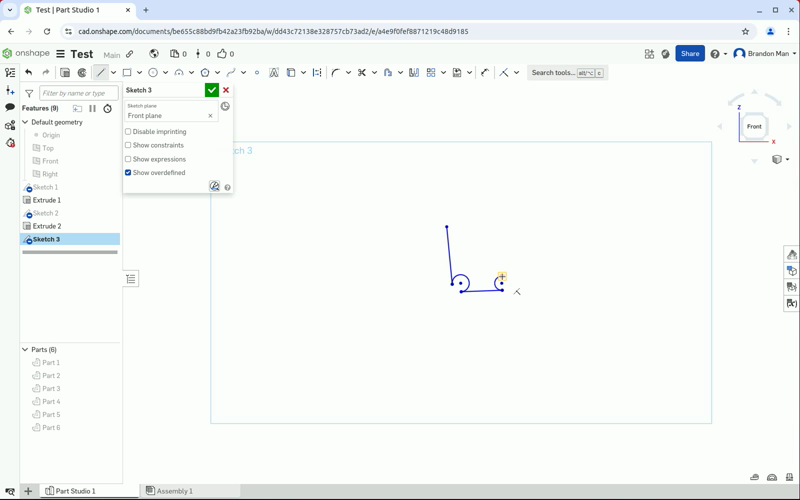
key_down(shift)
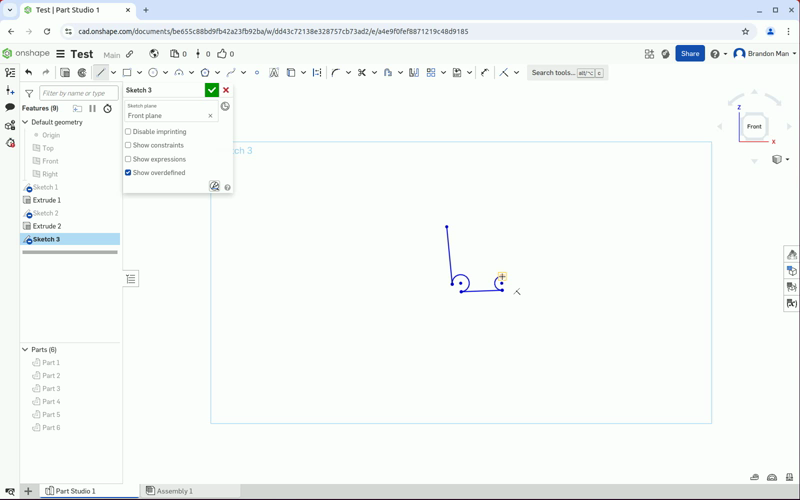
mouse_move(532, 276)
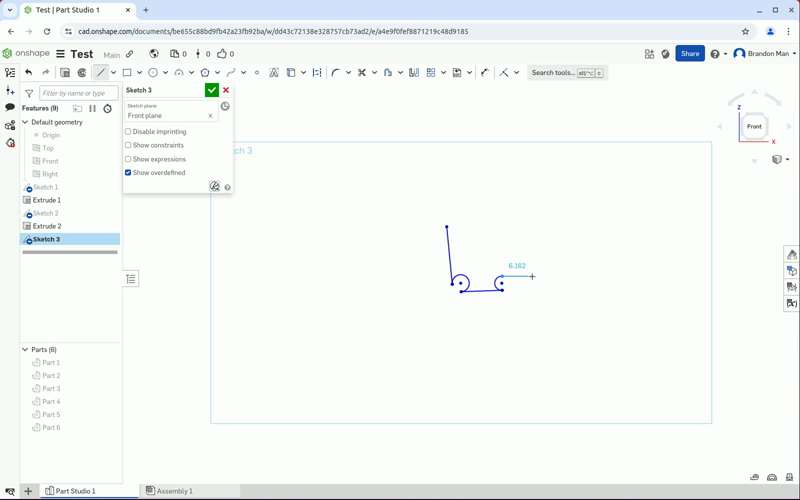
mouse_move(478, 275)
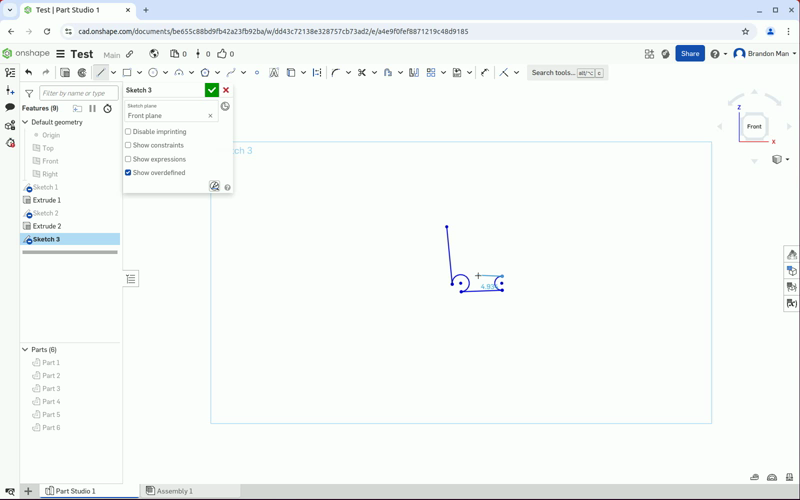
click(478, 275)
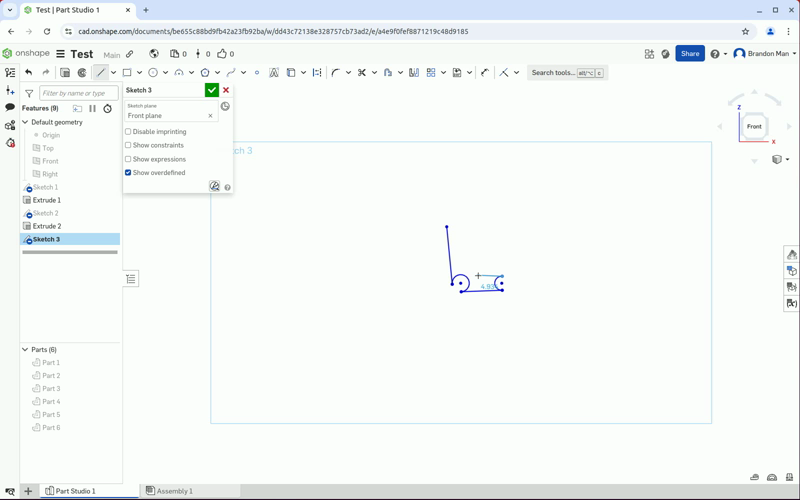
key_up(shift)
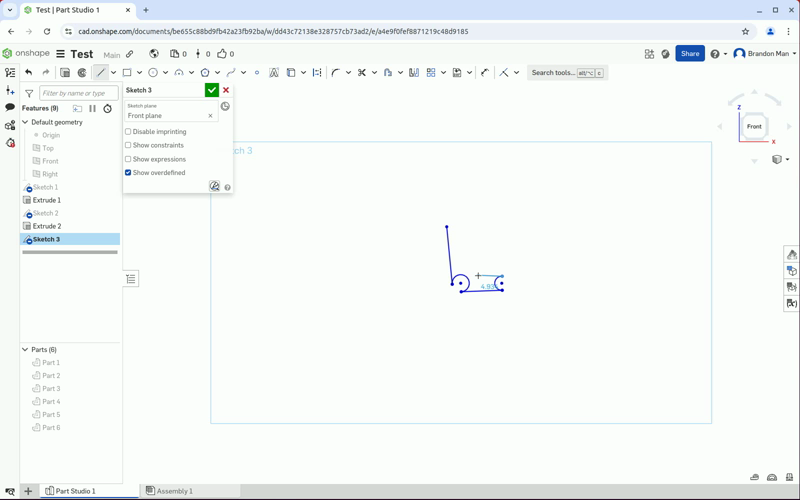
key(esc)
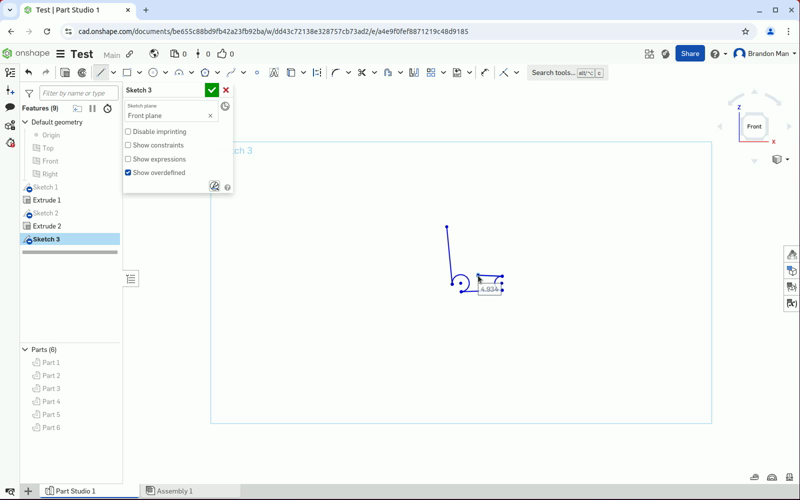
key(a)
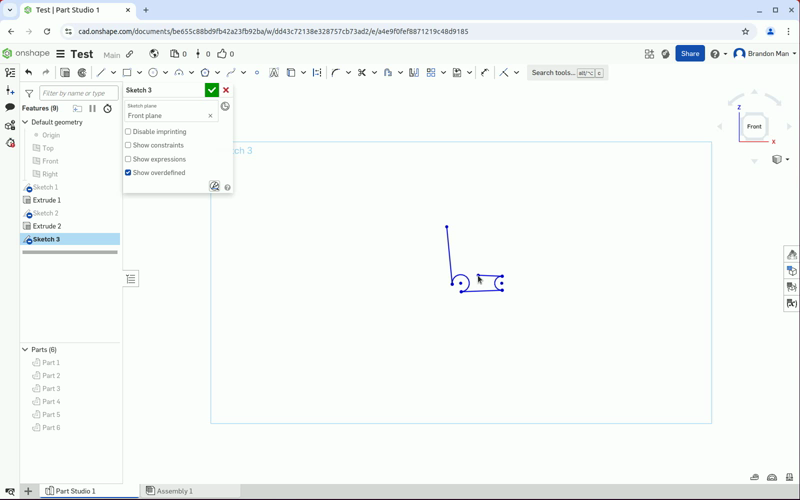
mouse_move(478, 275)
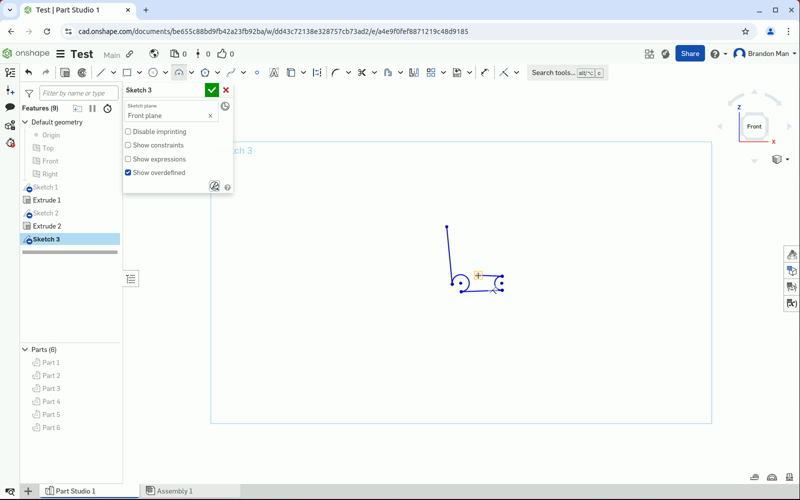
click(478, 275)
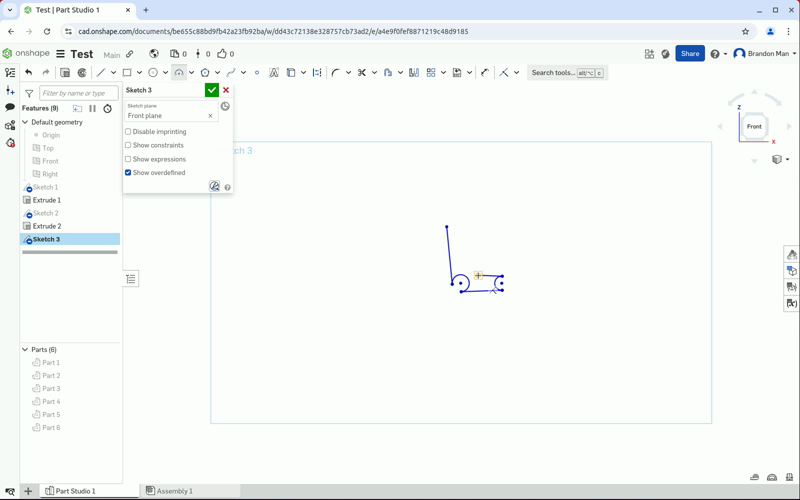
key_down(shift)
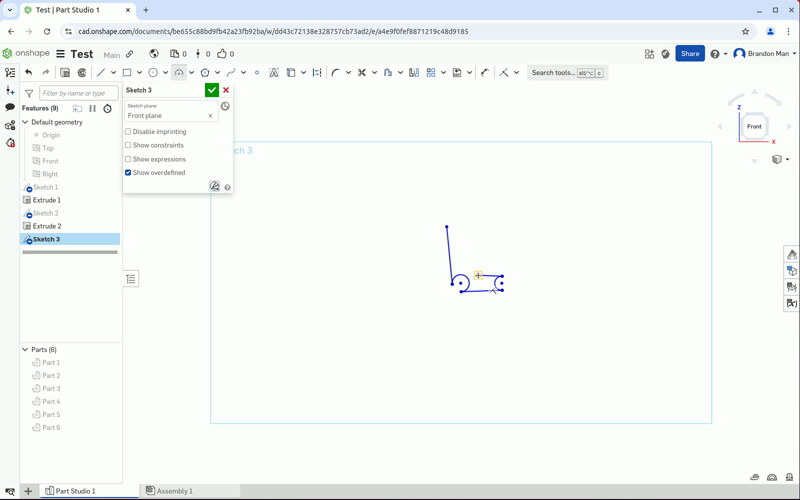
mouse_move(471, 267)
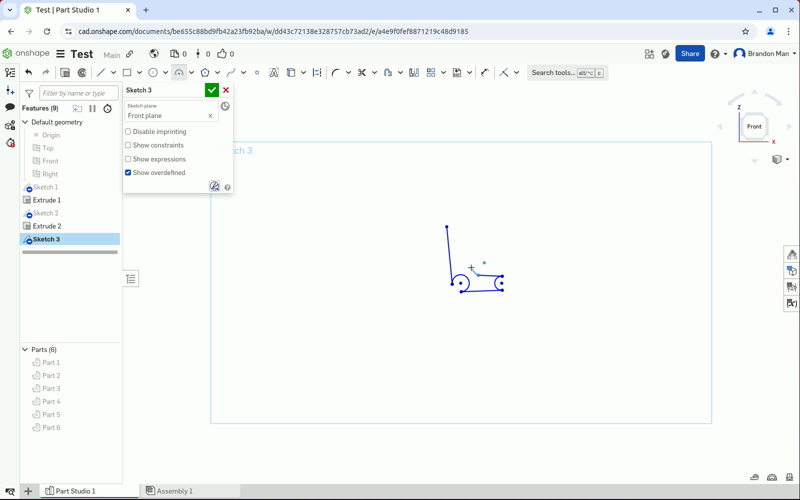
click(471, 267)
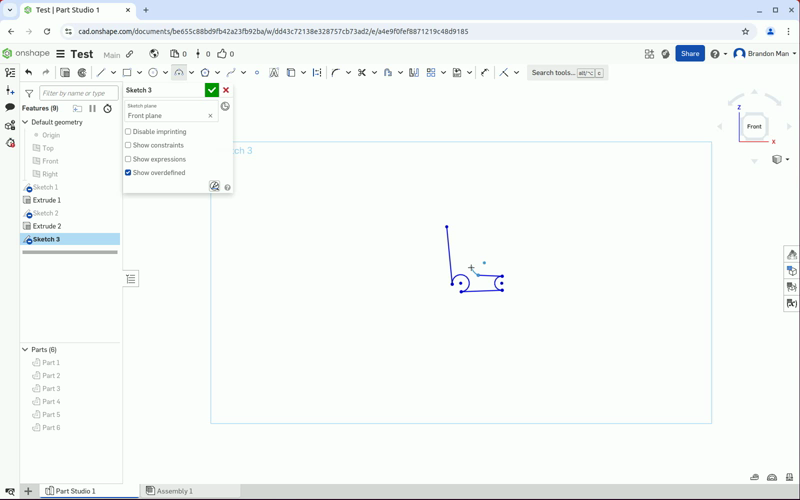
mouse_move(472, 272)
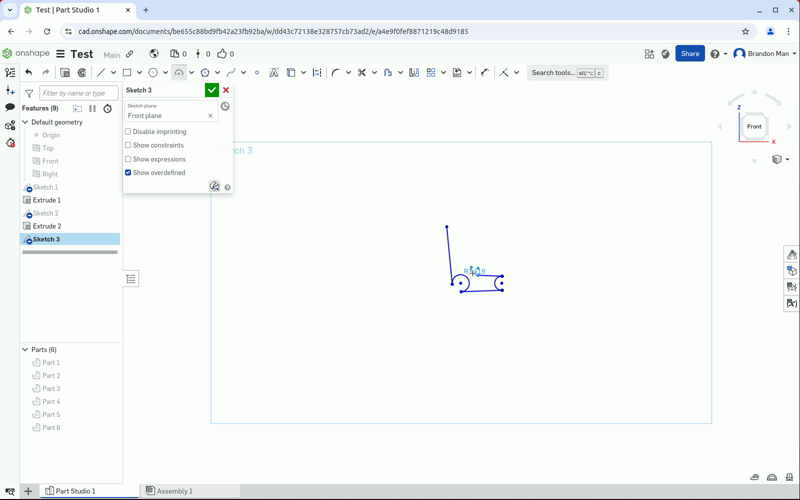
click(472, 272)
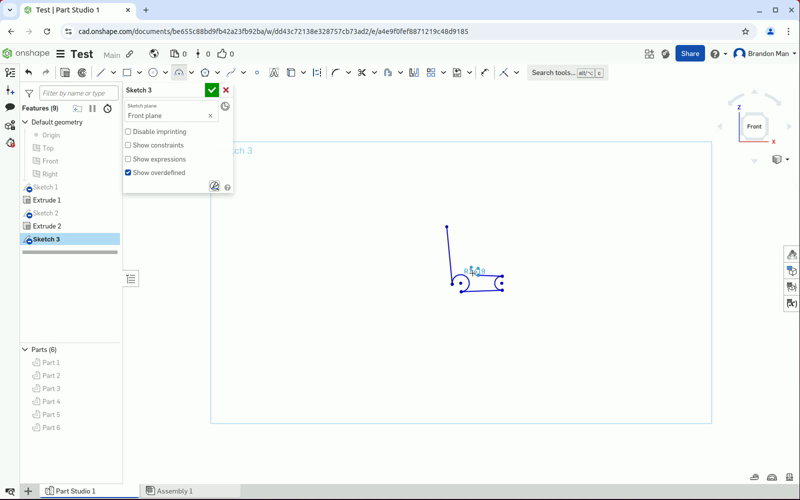
key_up(shift)
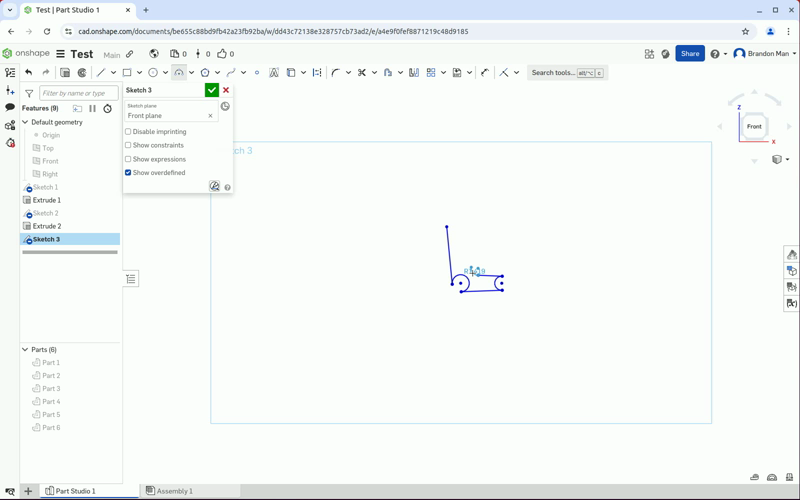
key(esc)
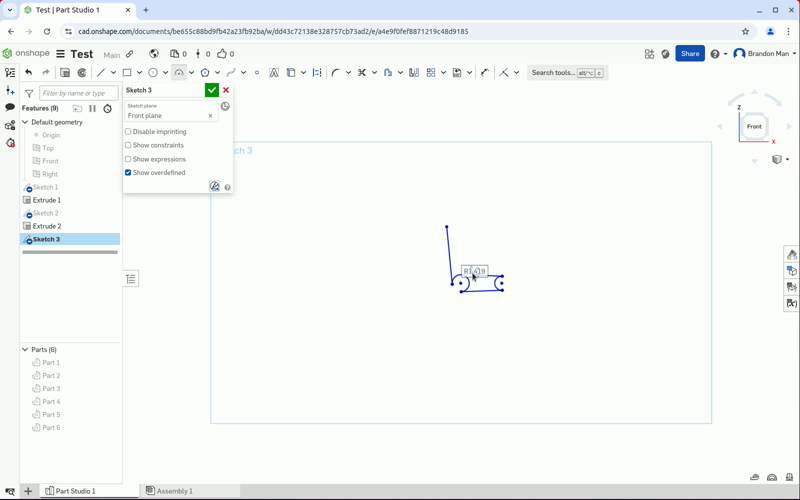
key(l)
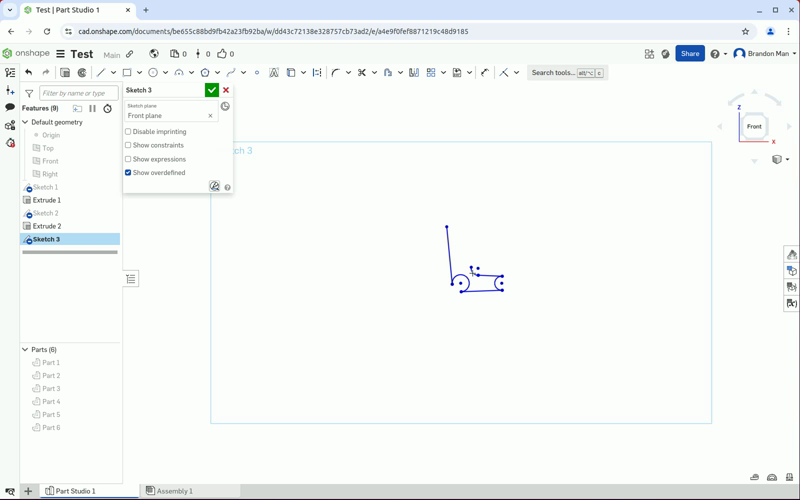
mouse_move(471, 267)
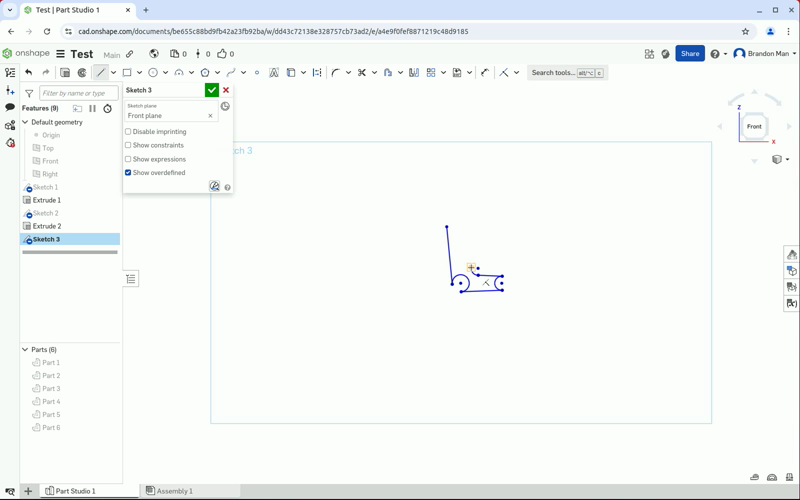
click(471, 267)
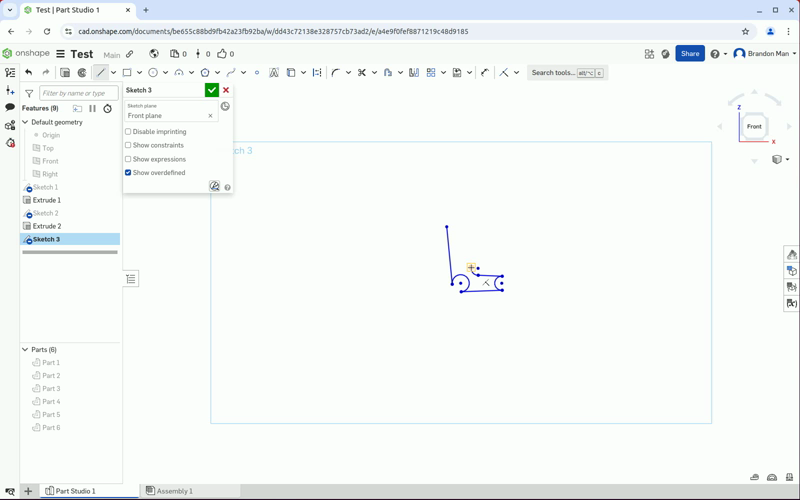
key_down(shift)
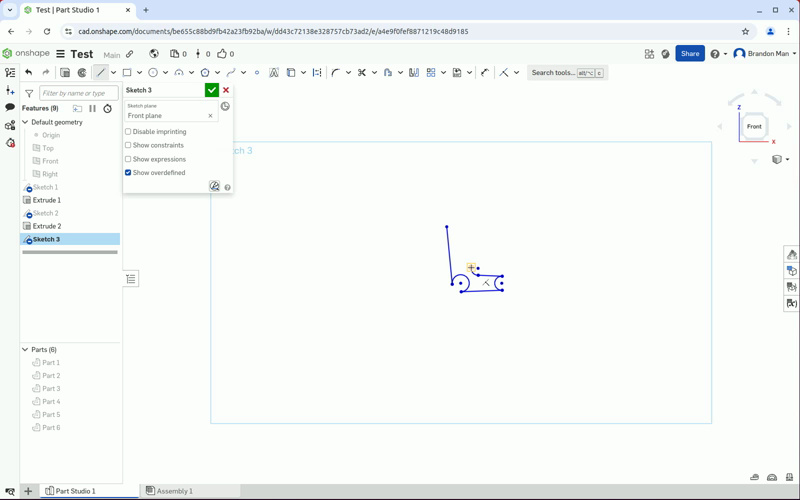
mouse_move(501, 267)
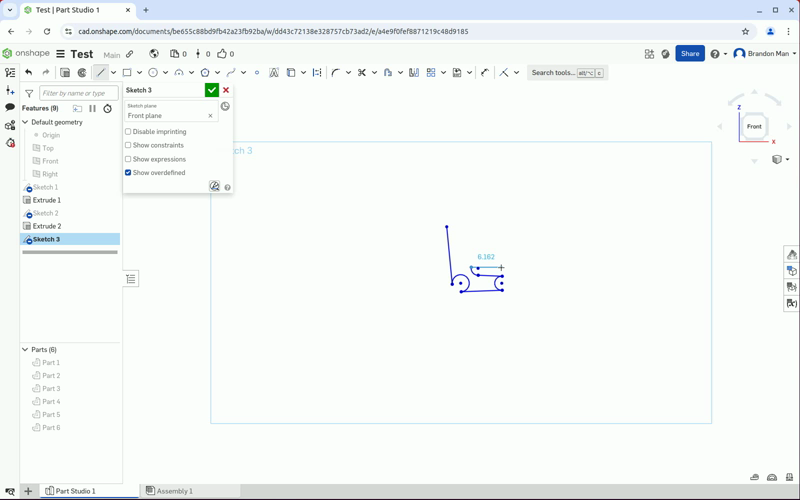
mouse_move(475, 226)
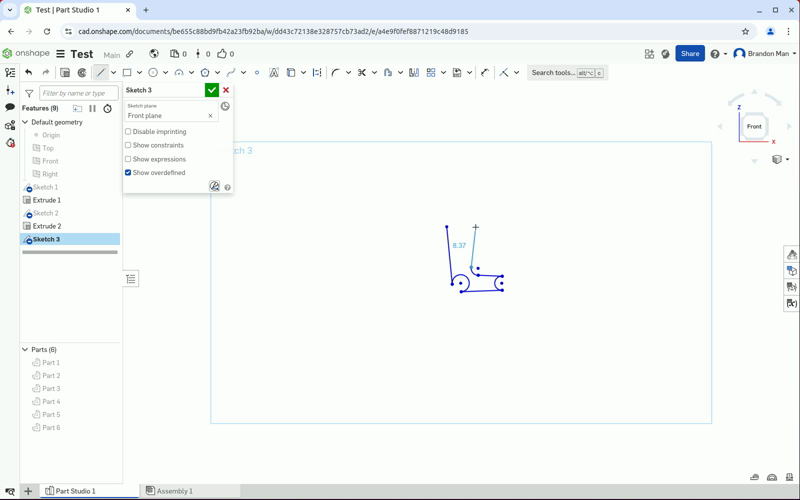
click(475, 226)
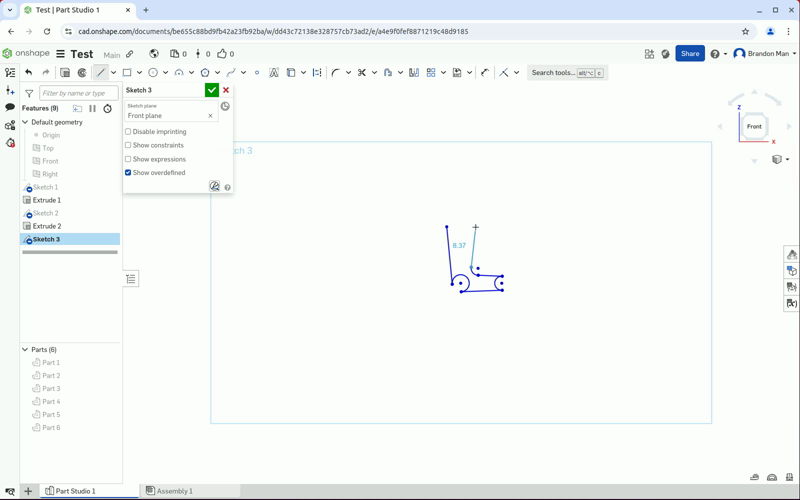
key_up(shift)
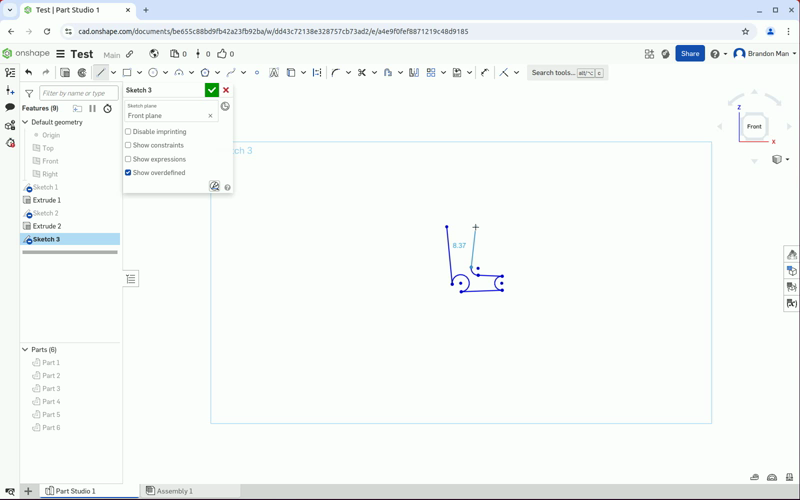
key(esc)
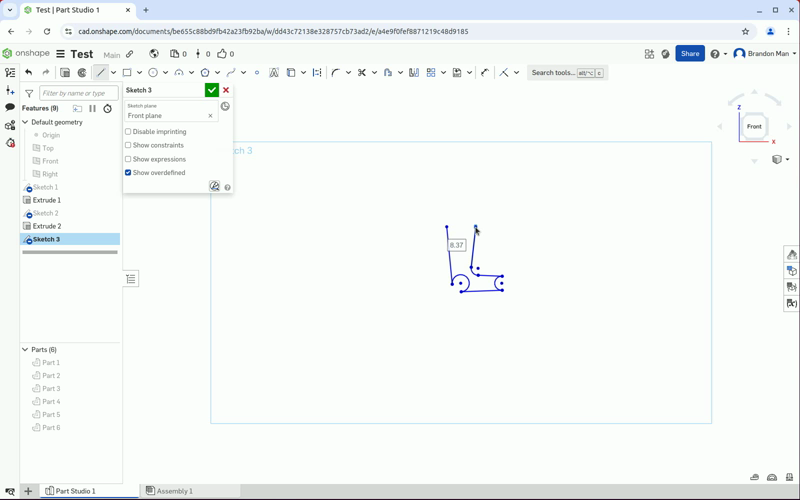
key(a)
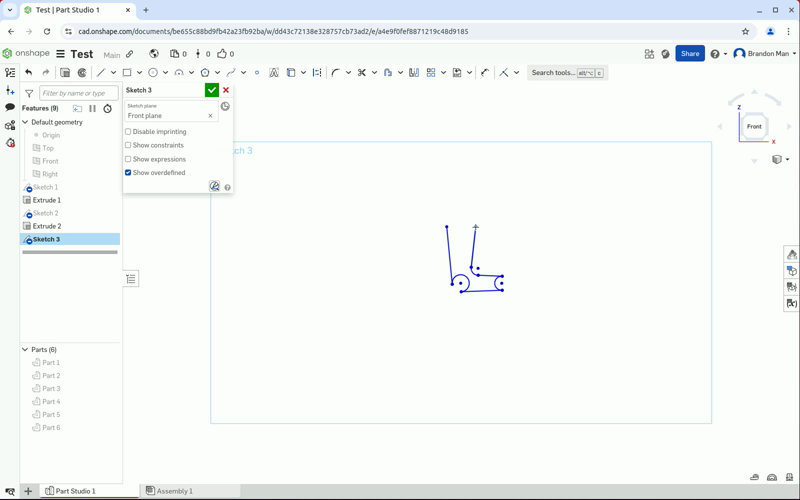
mouse_move(475, 226)
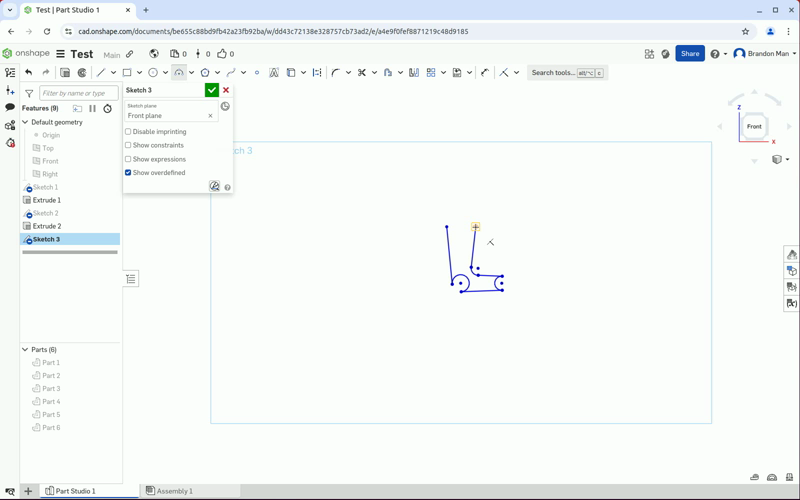
click(475, 226)
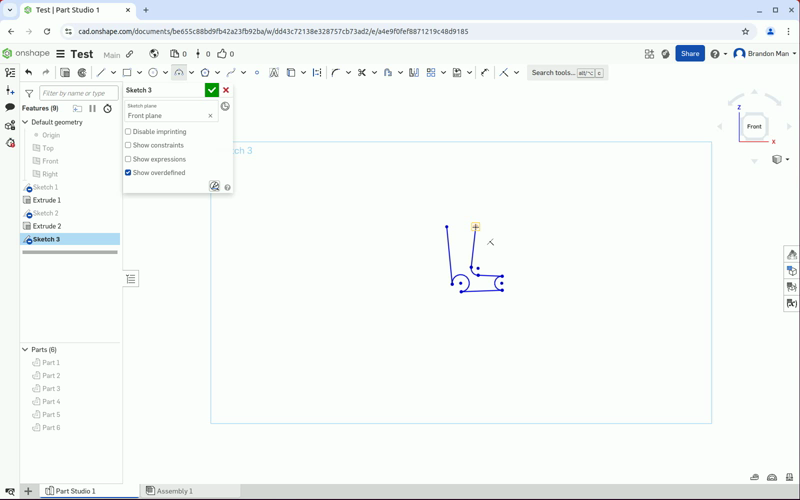
mouse_move(446, 226)
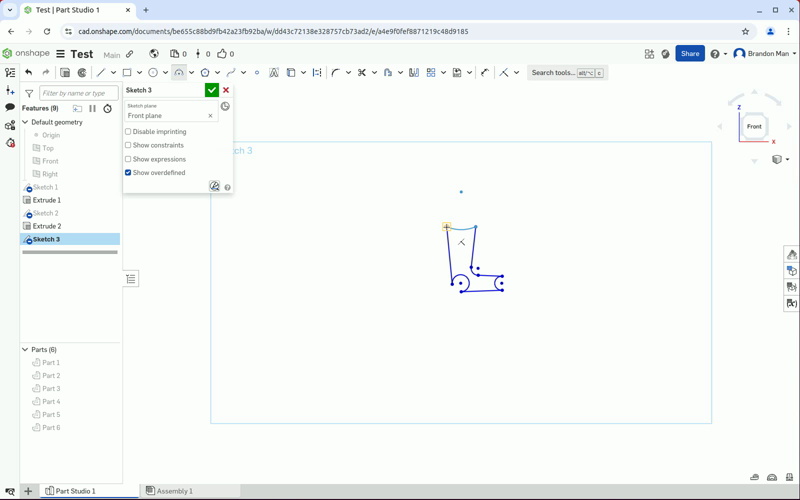
click(446, 226)
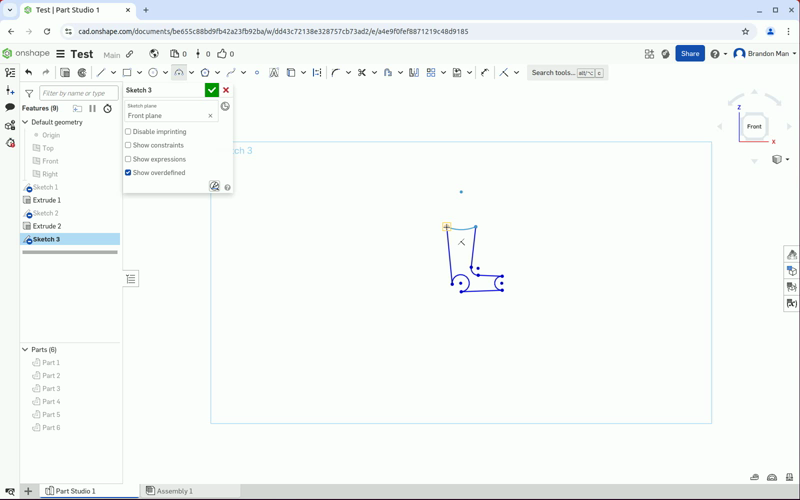
key_down(shift)
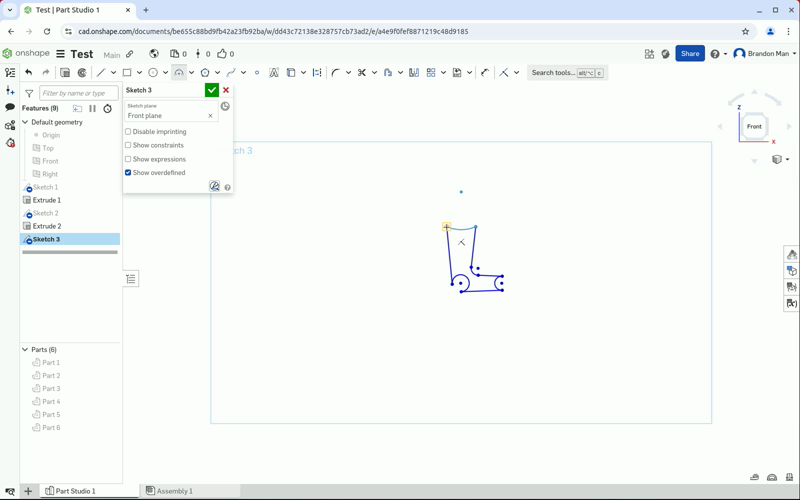
mouse_move(461, 239)
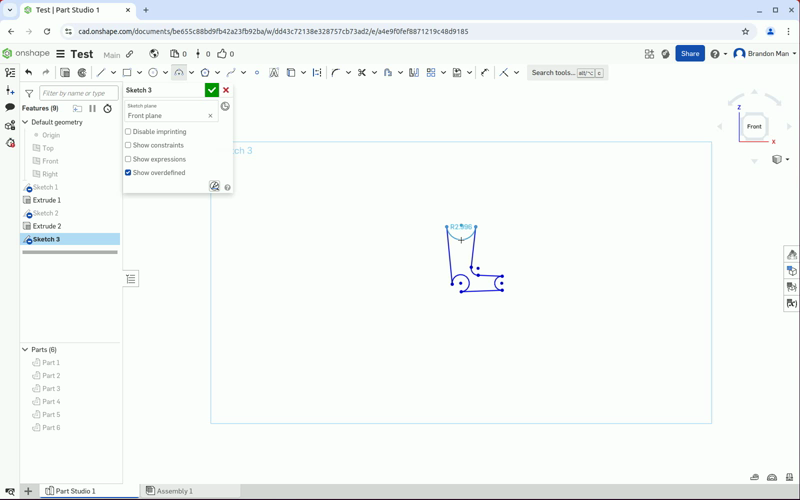
click(461, 239)
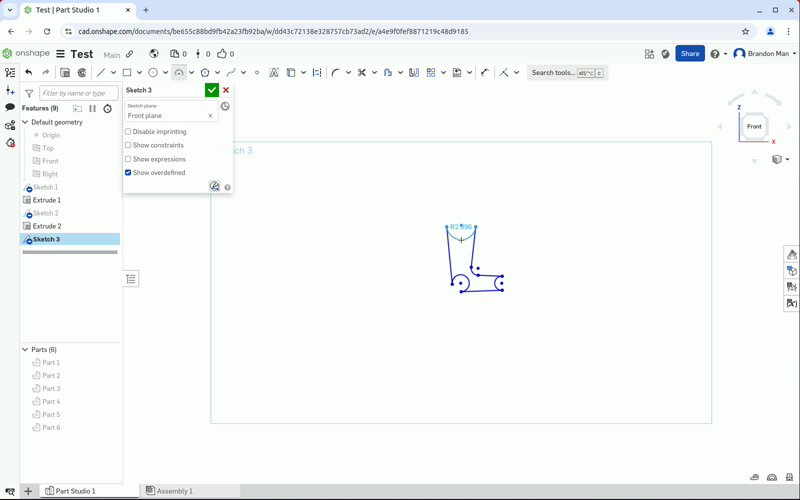
key_up(shift)
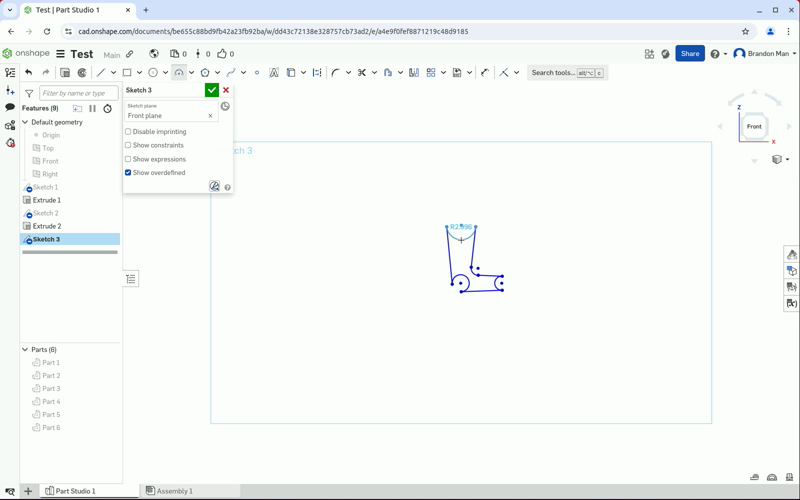
key(esc)
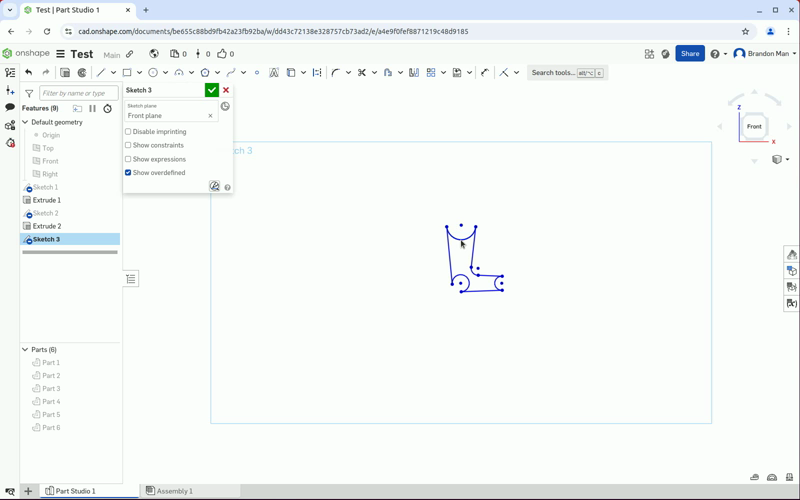
mouse_move(458, 272)
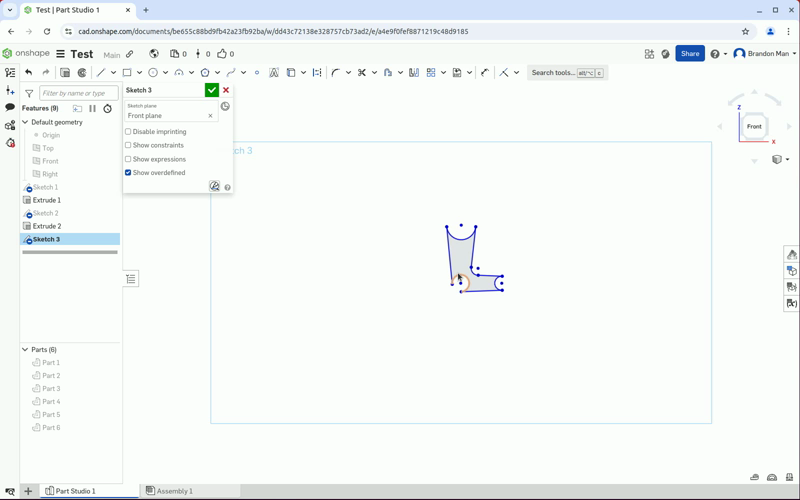
scroll(6)
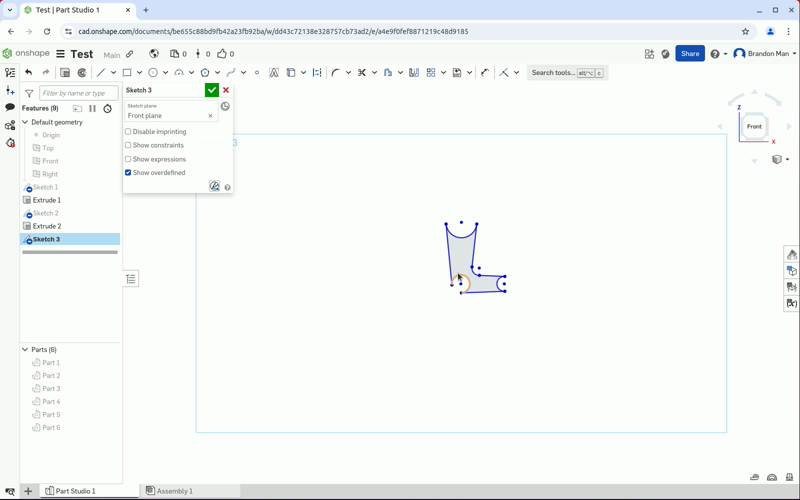
scroll(6)
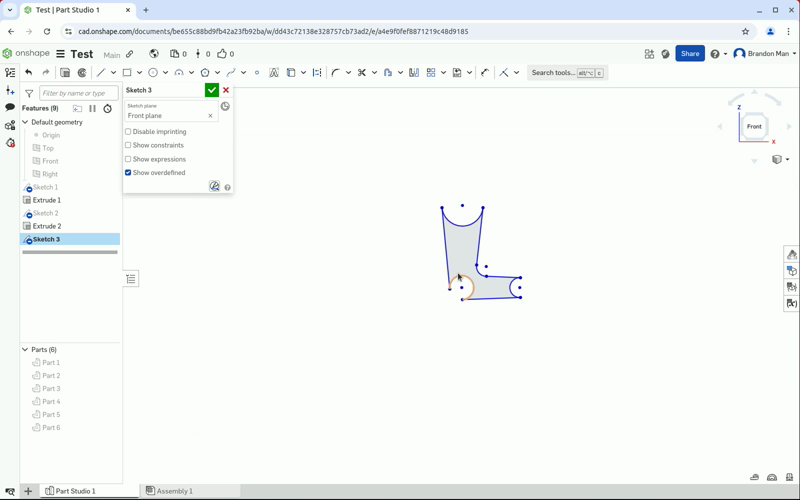
scroll(6)
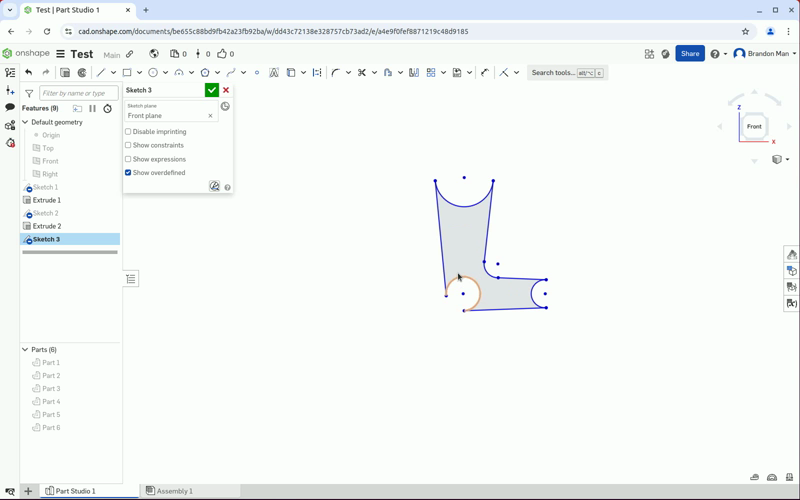
scroll(6)
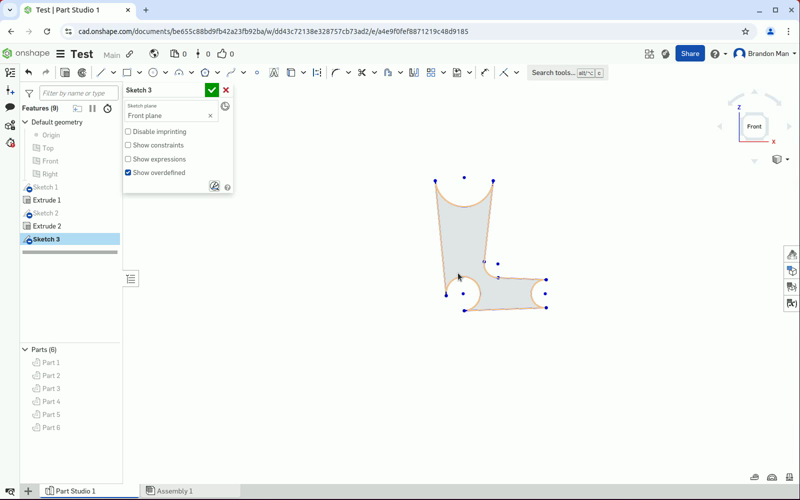
scroll(6)
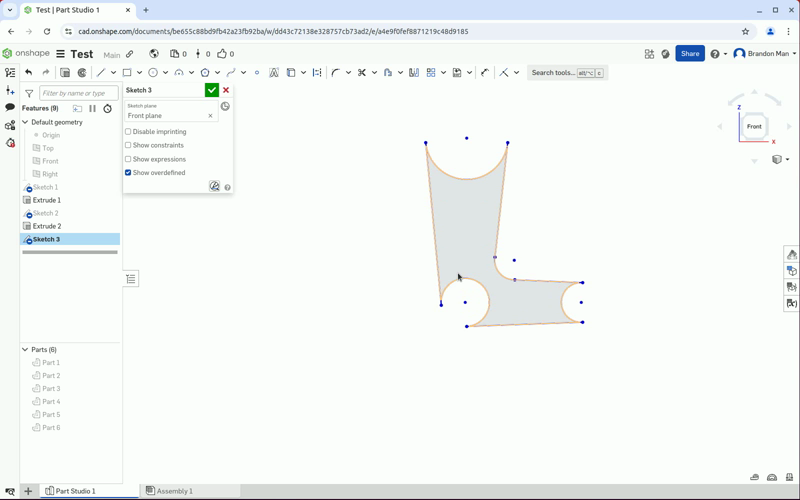
scroll(6)
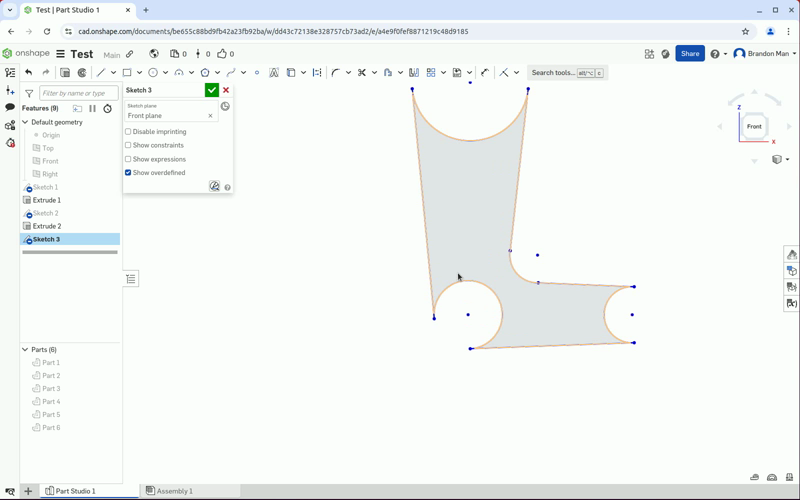
scroll(6)
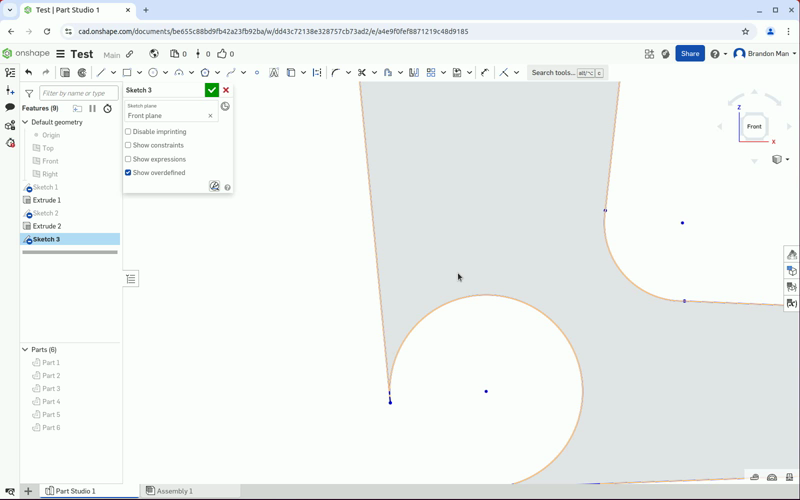
click(458, 272)
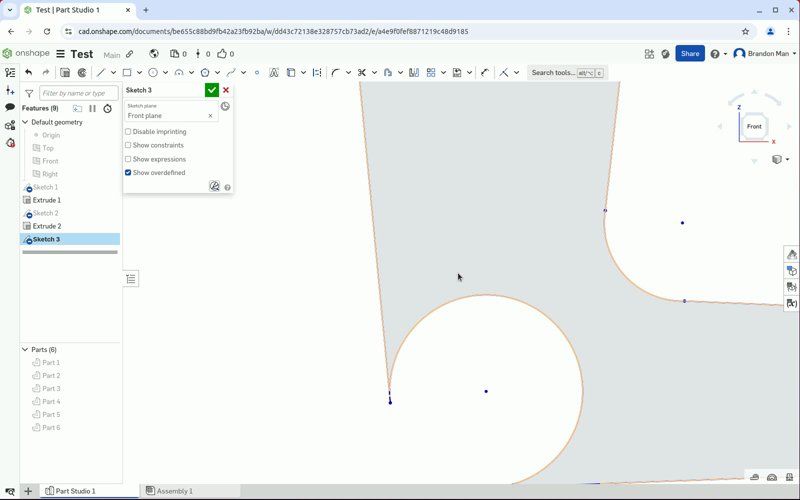
scroll(-6)
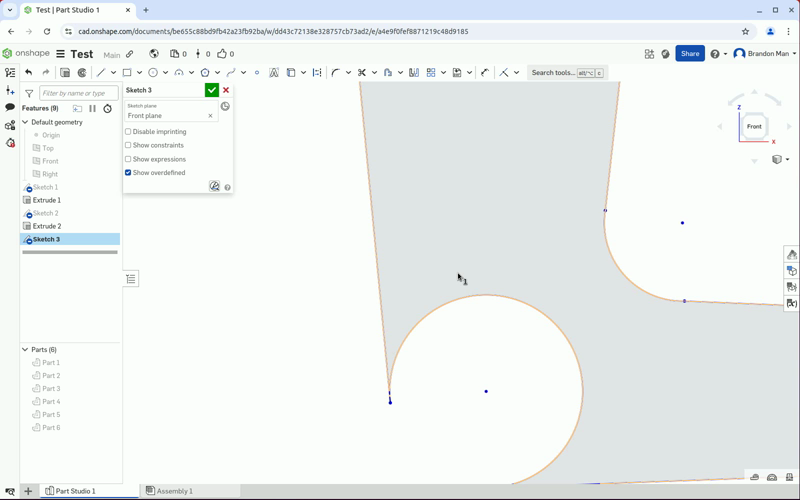
scroll(-6)
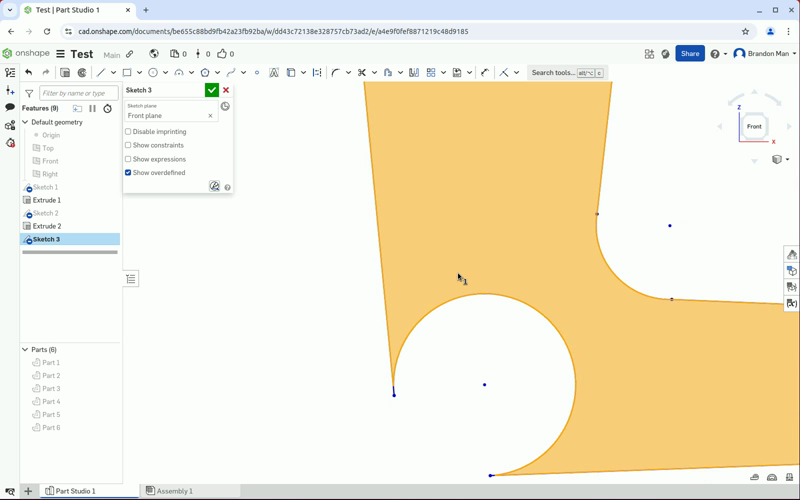
scroll(-6)
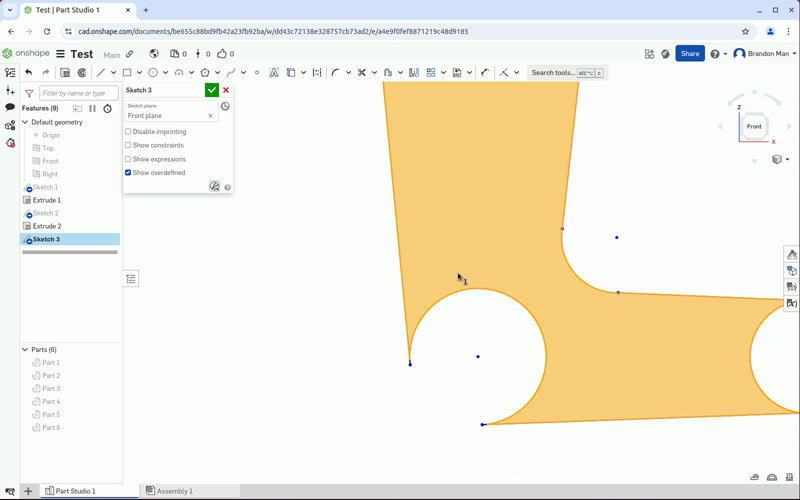
scroll(-6)
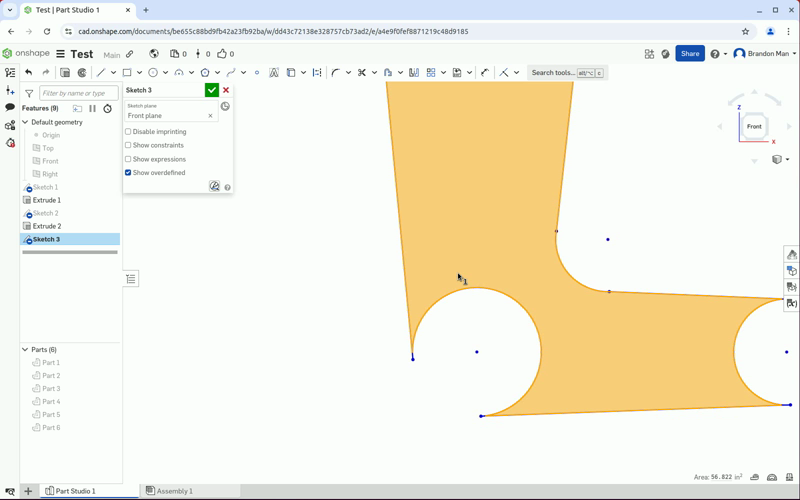
scroll(-6)
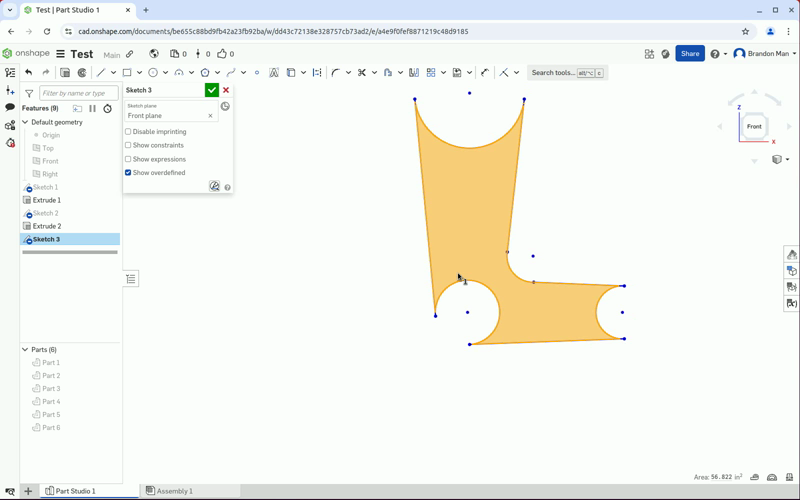
scroll(-6)
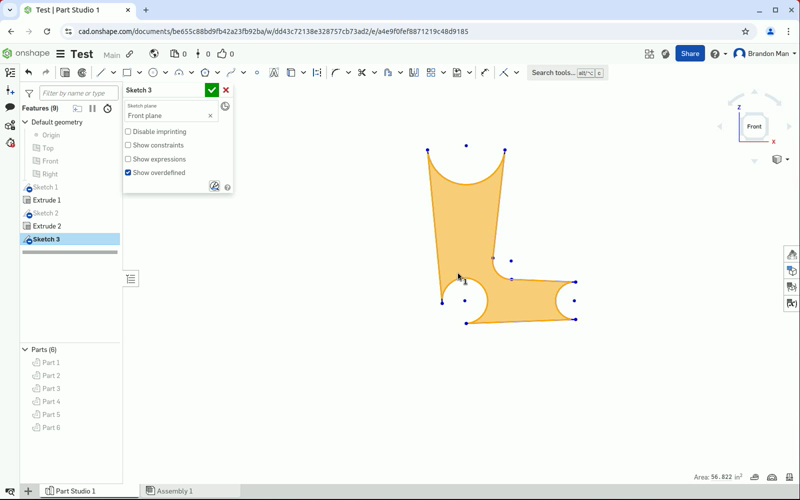
scroll(-6)
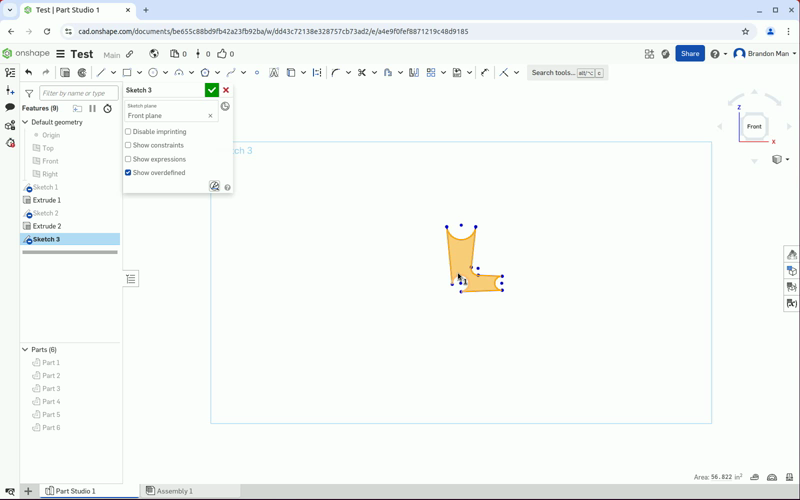
mouse_move(73, 352)
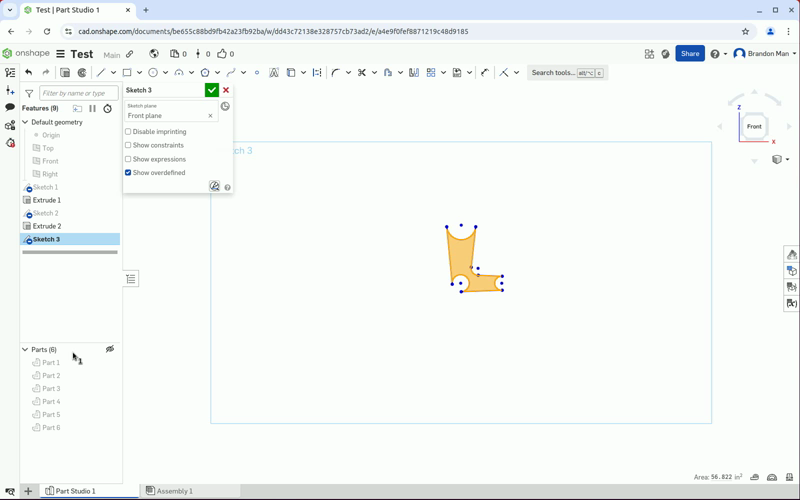
key(shift+y)
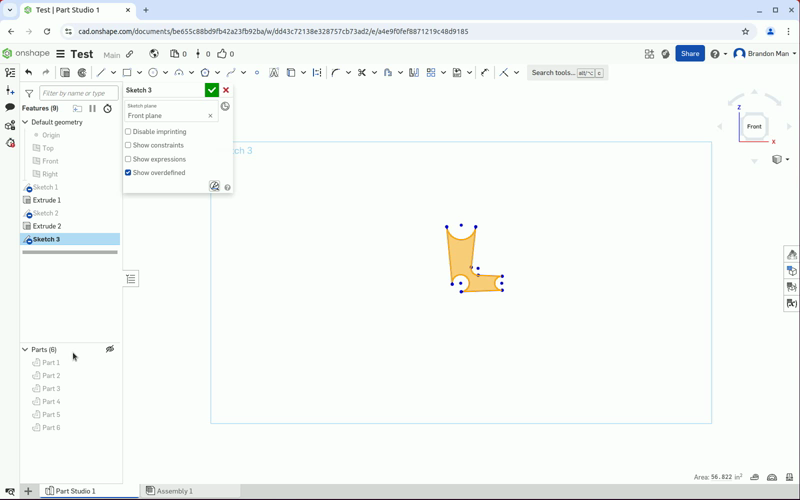
key(shift+e)
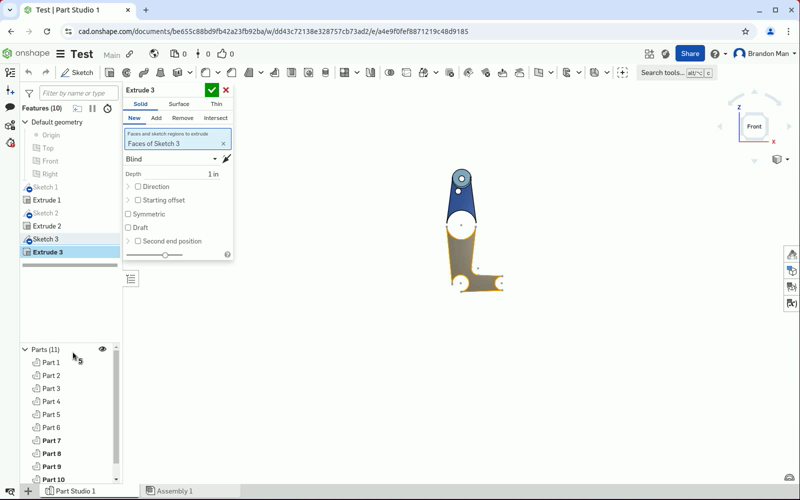
mouse_move(143, 106)
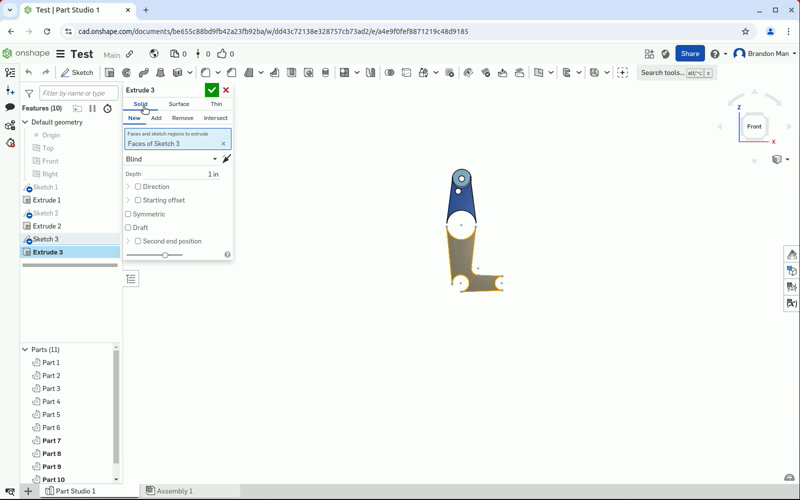
click(143, 106)
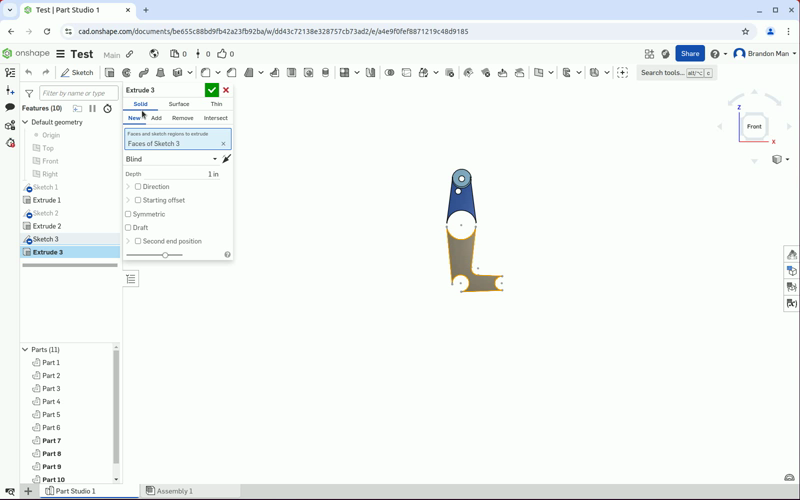
mouse_move(137, 120)
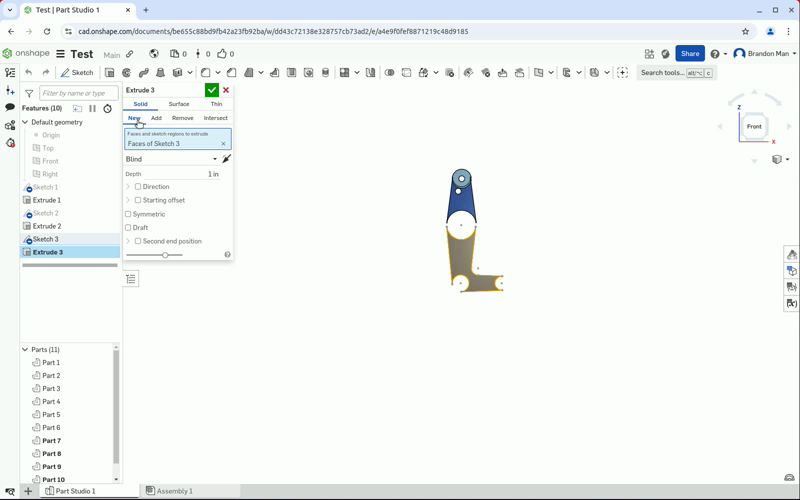
click(137, 120)
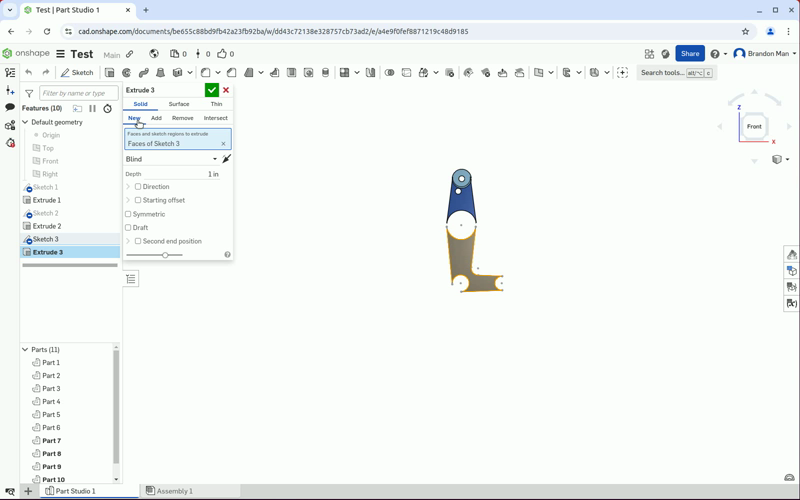
key(tab, 4)
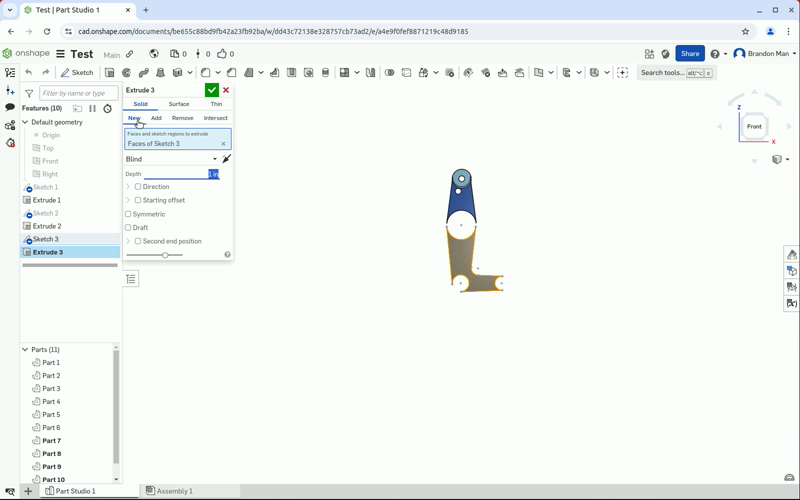
text(0.481)
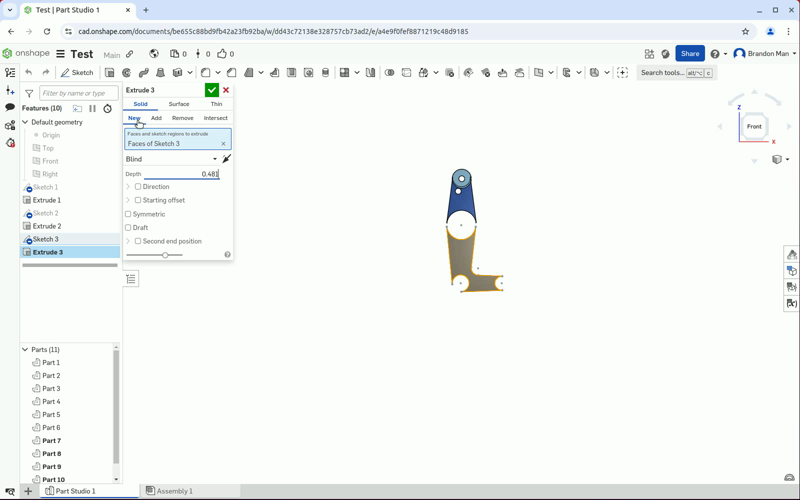
key(enter)
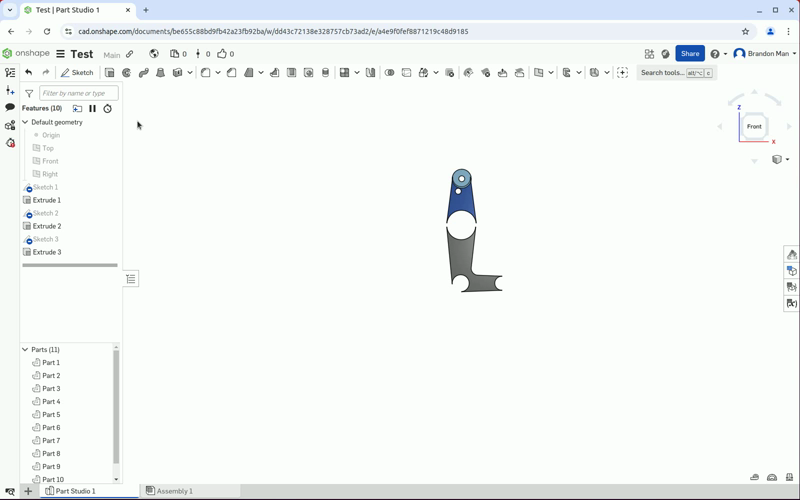
key(shift+h)
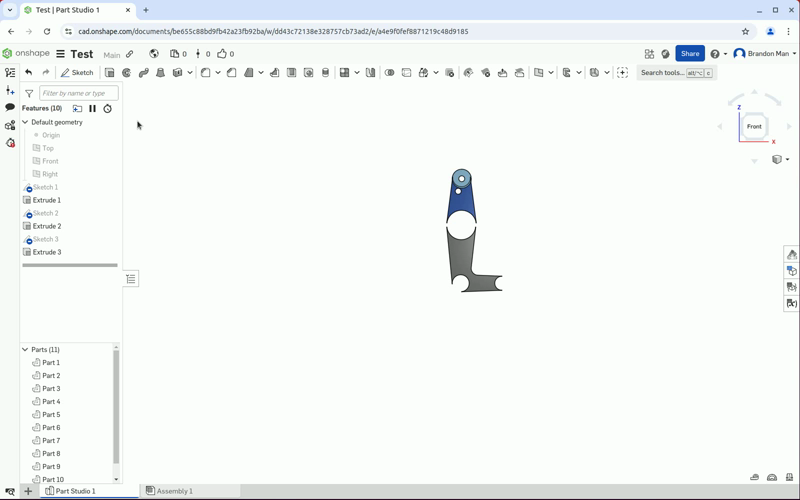
key(shift+h)
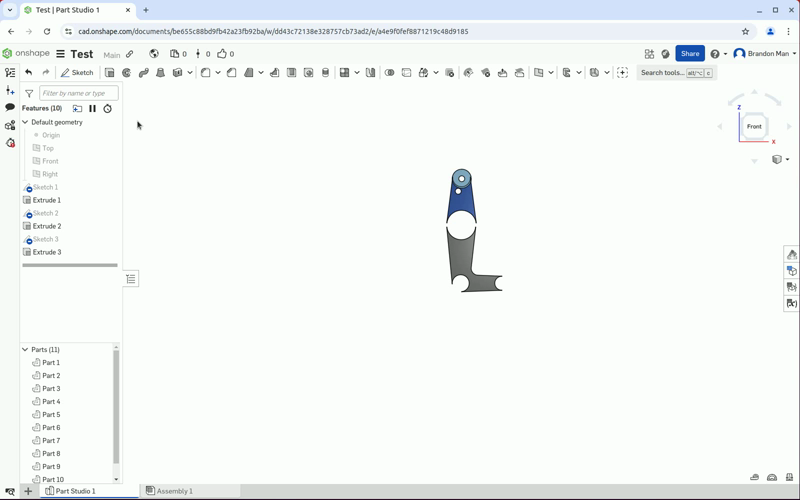
mouse_move(73, 189)
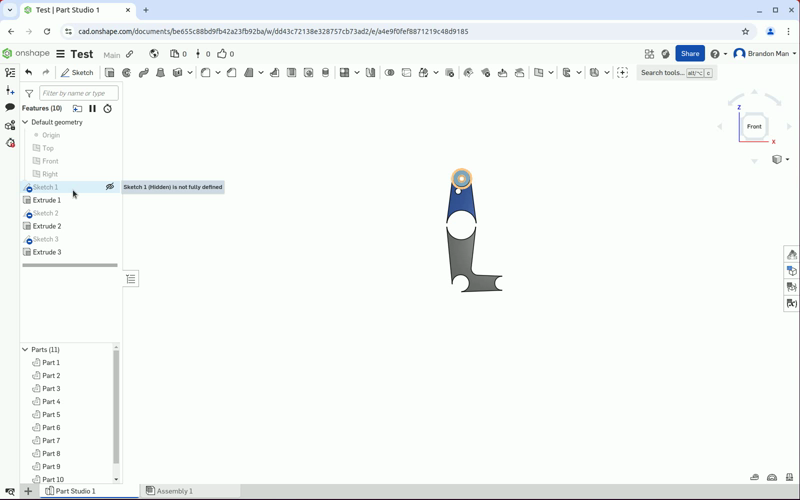
click(73, 189)
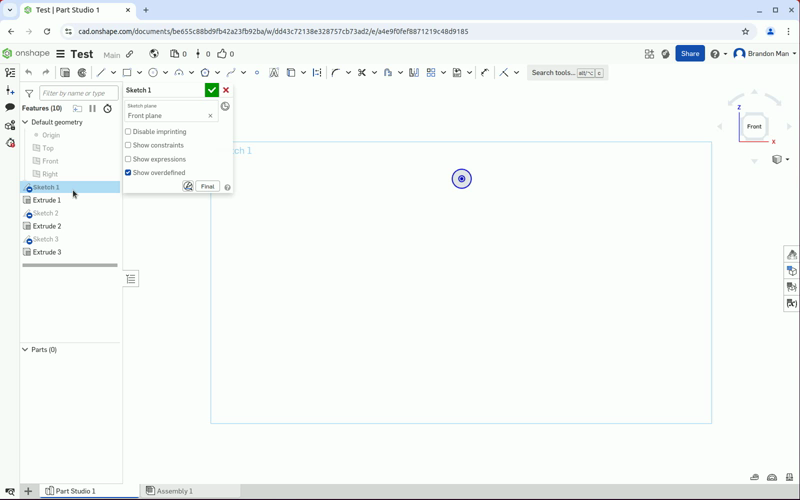
mouse_move(229, 92)
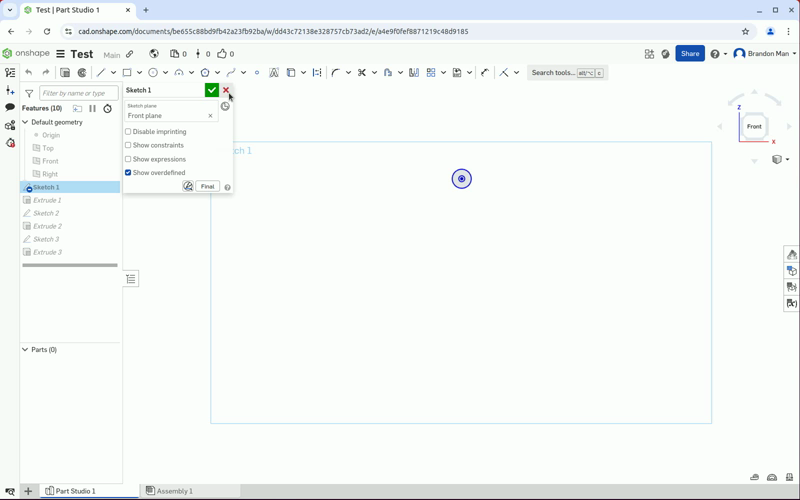
click(229, 92)
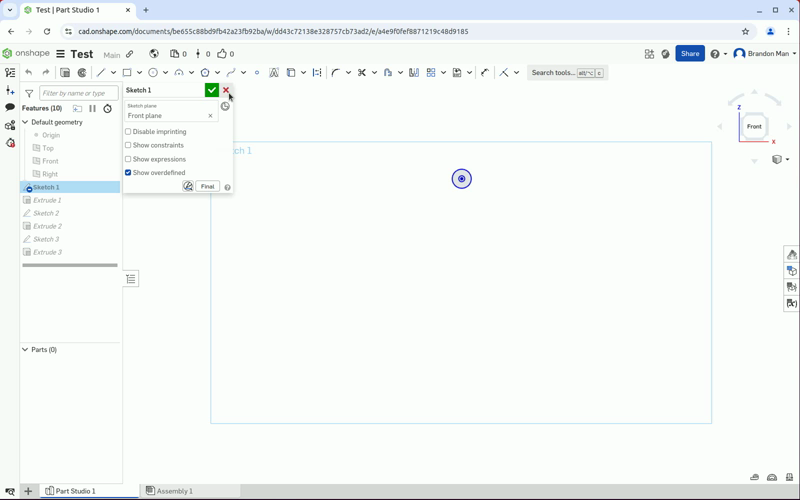
key(shift+s)
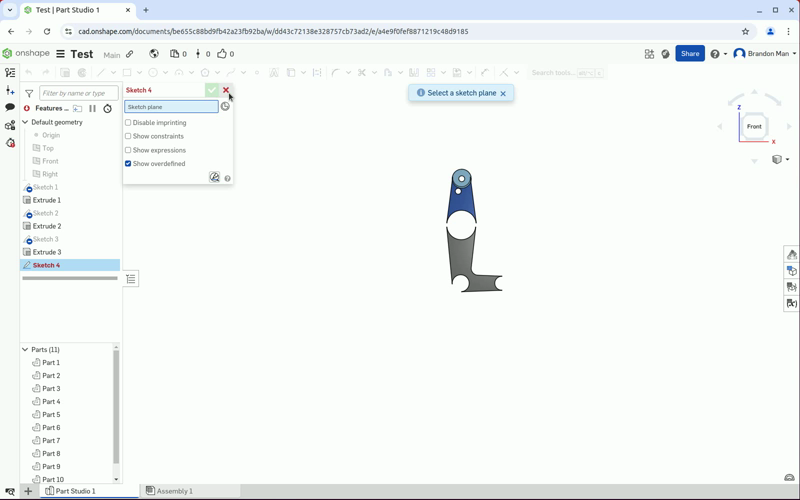
mouse_move(73, 163)
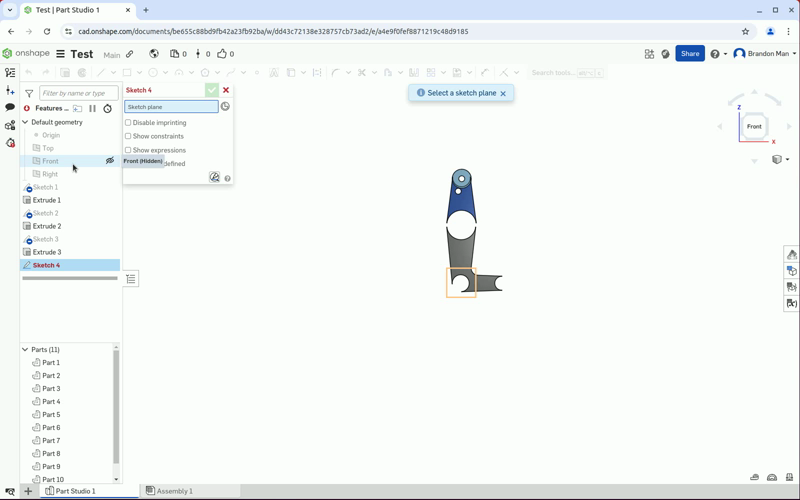
click(73, 163)
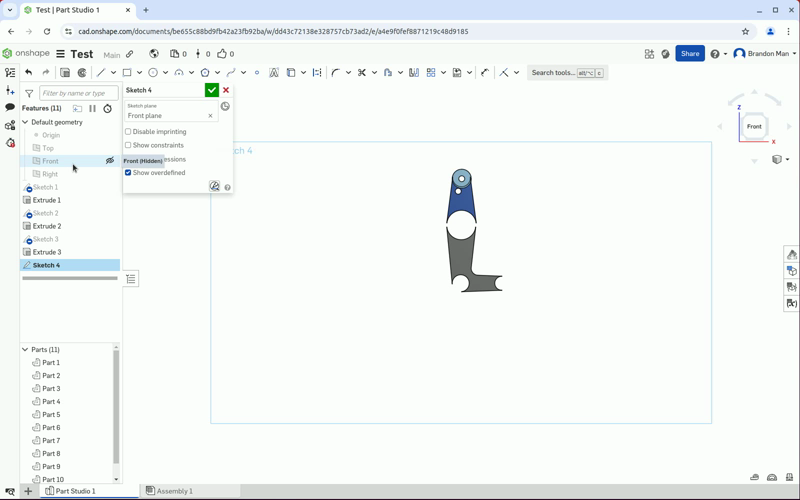
mouse_move(69, 352)
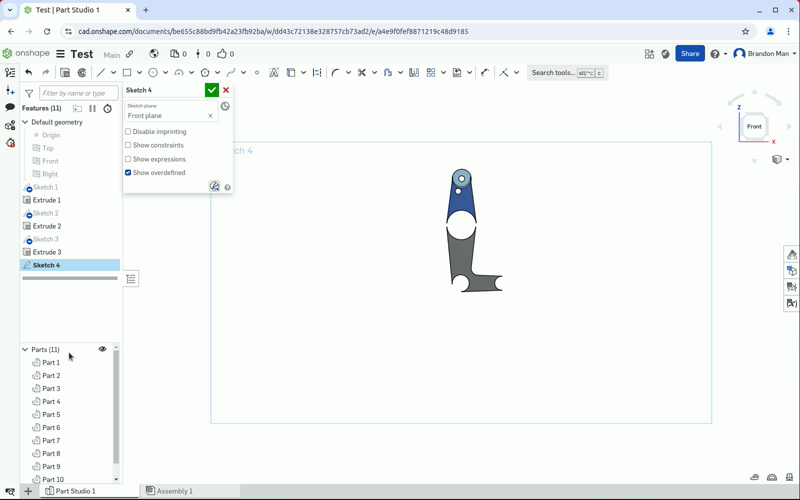
key(y)
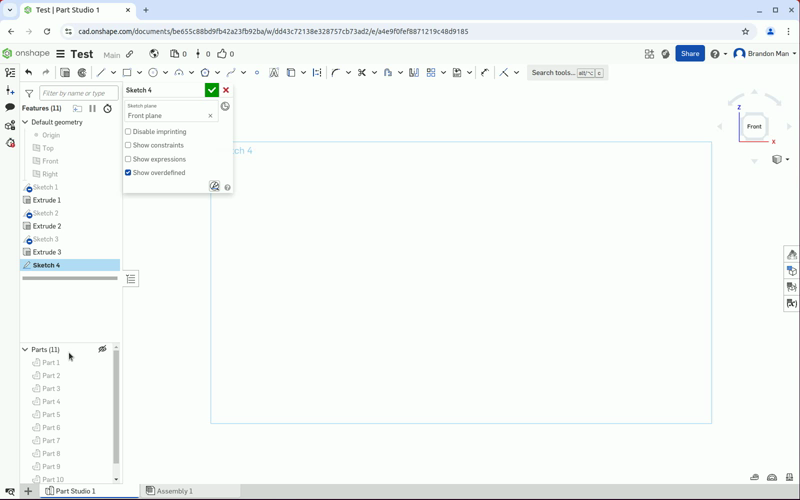
key(c)
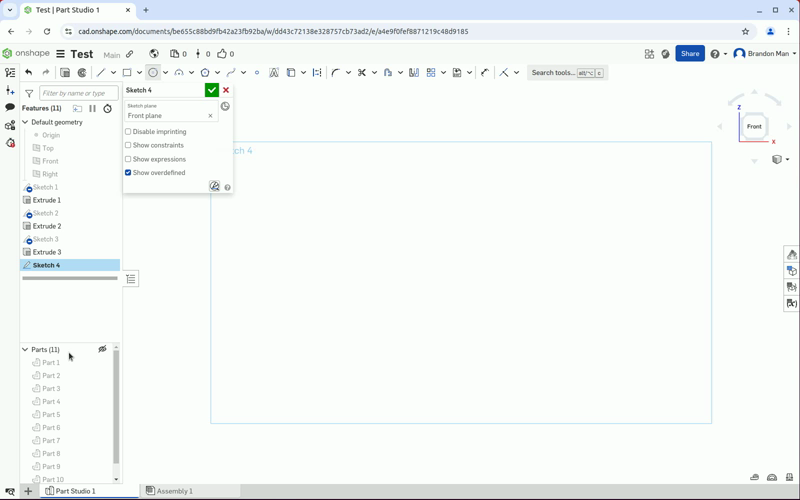
key_down(shift)
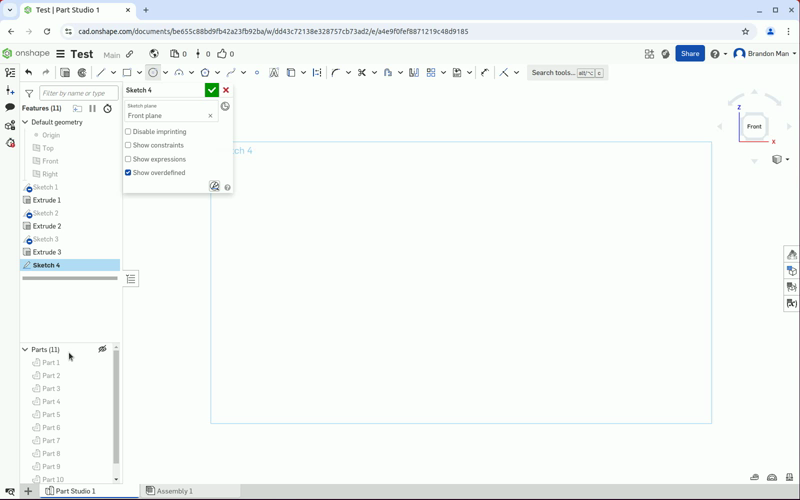
mouse_move(461, 225)
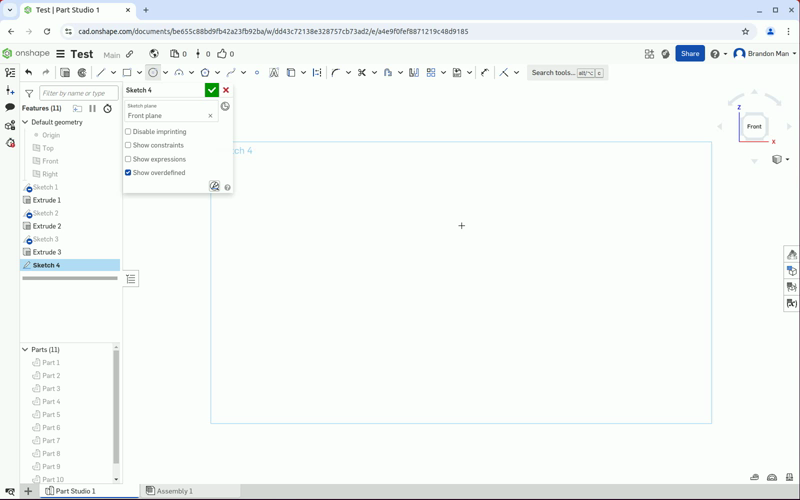
click(461, 225)
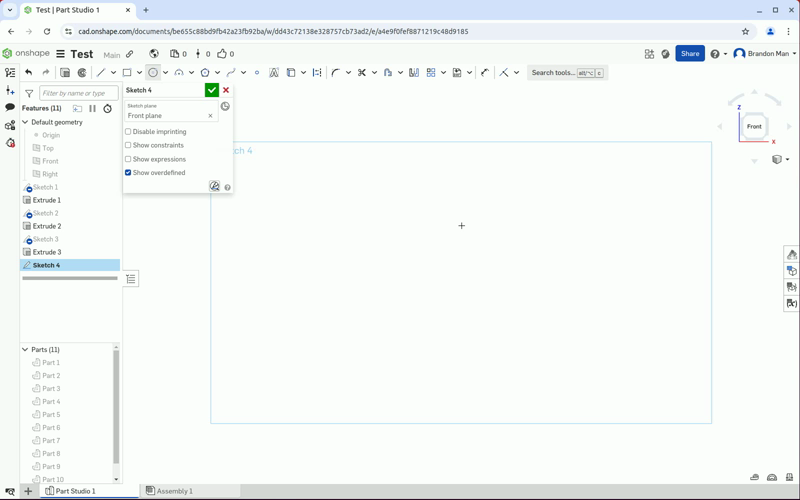
key_up(shift)
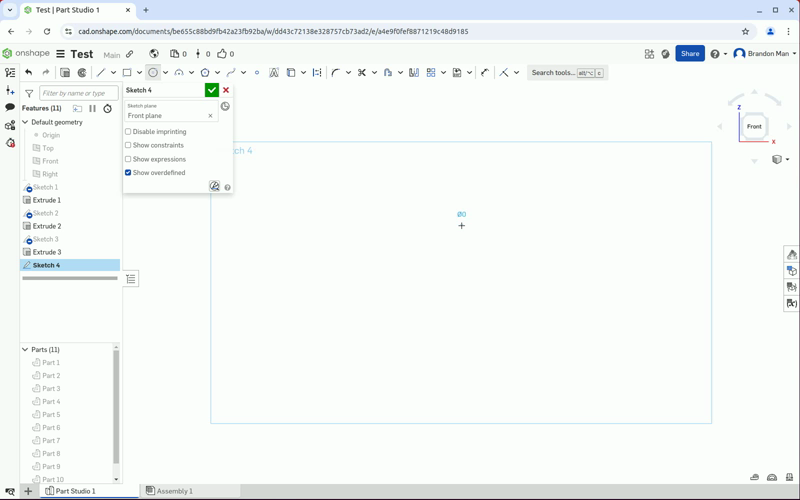
mouse_move(477, 225)
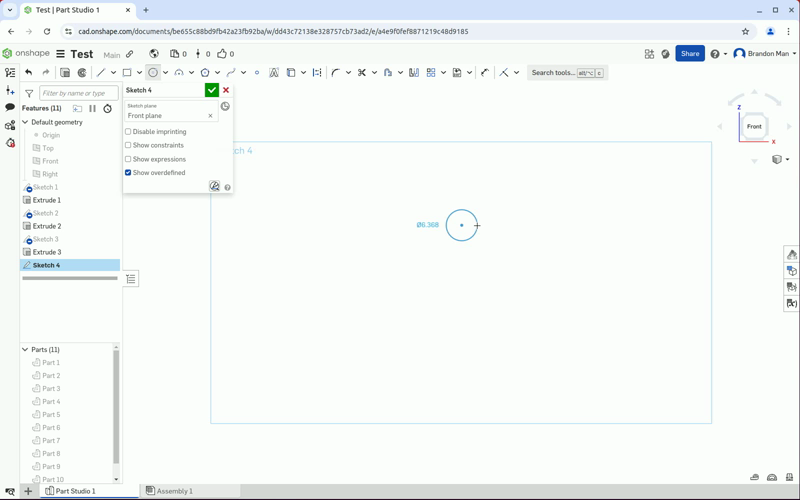
click(477, 225)
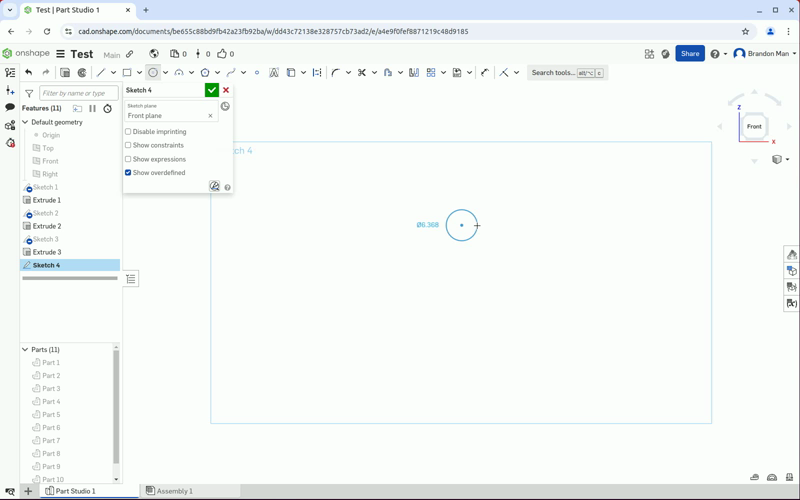
key(esc)
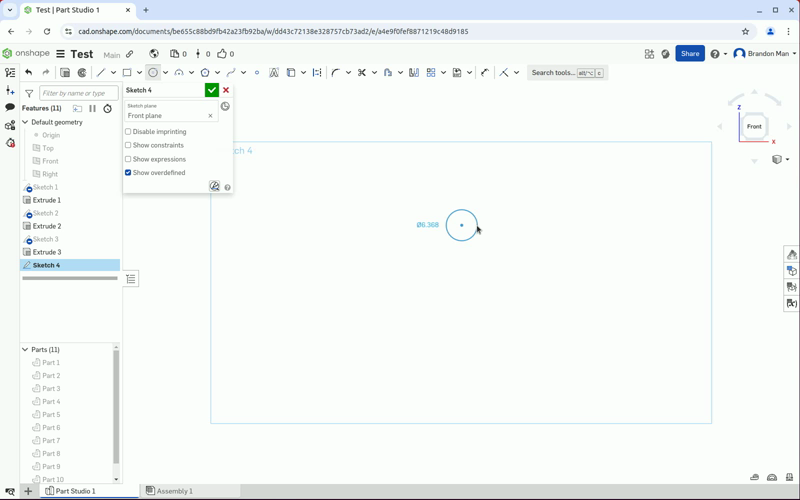
key(c)
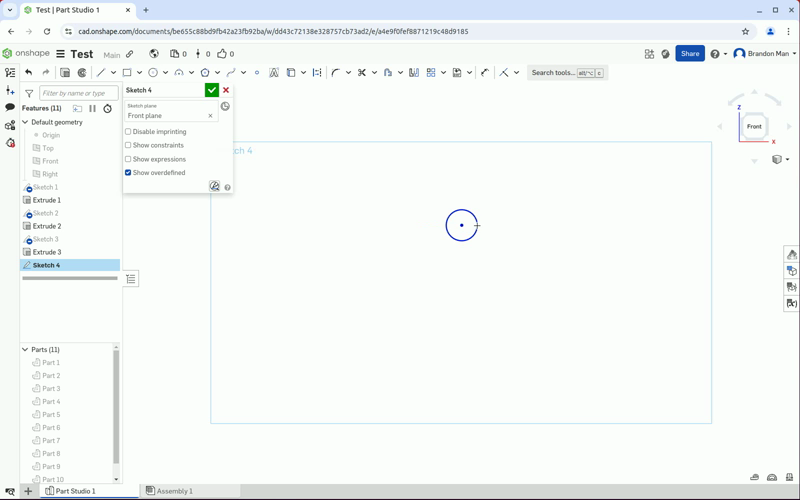
key_down(shift)
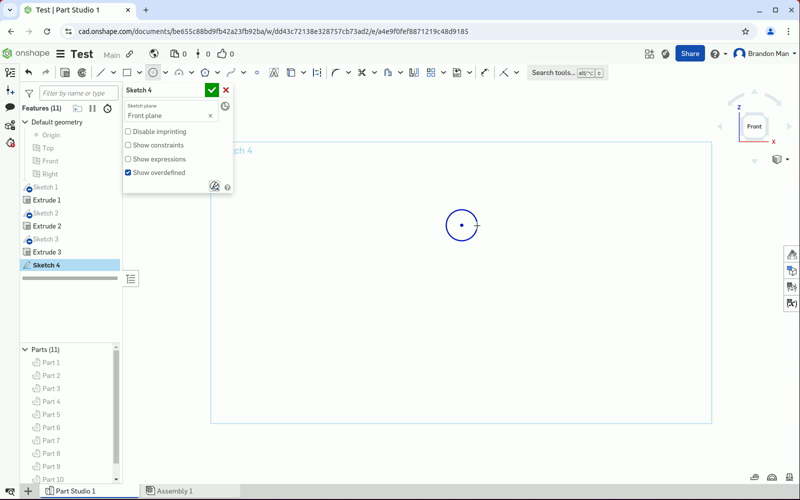
mouse_move(461, 225)
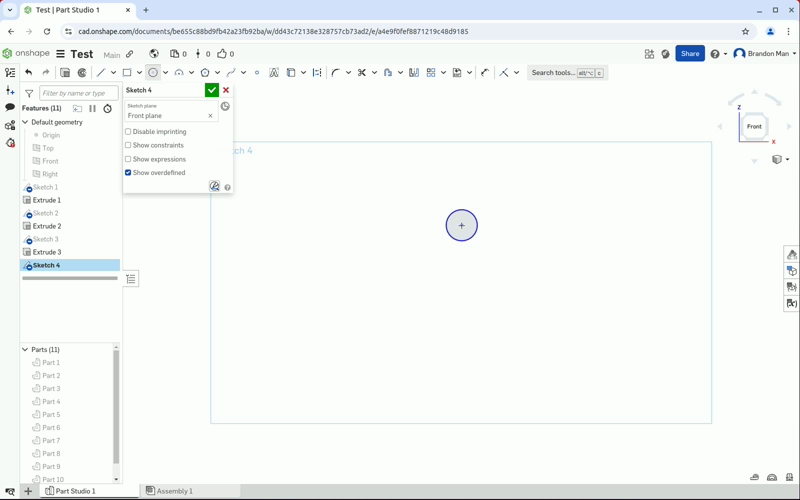
click(461, 225)
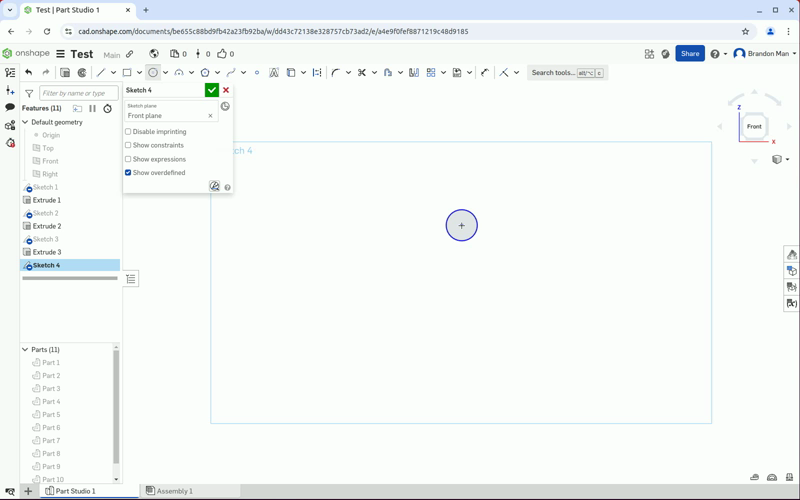
key_up(shift)
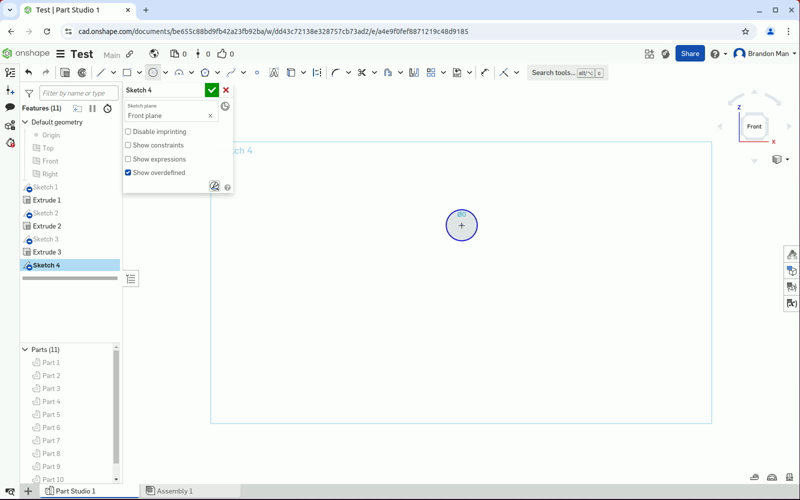
mouse_move(465, 225)
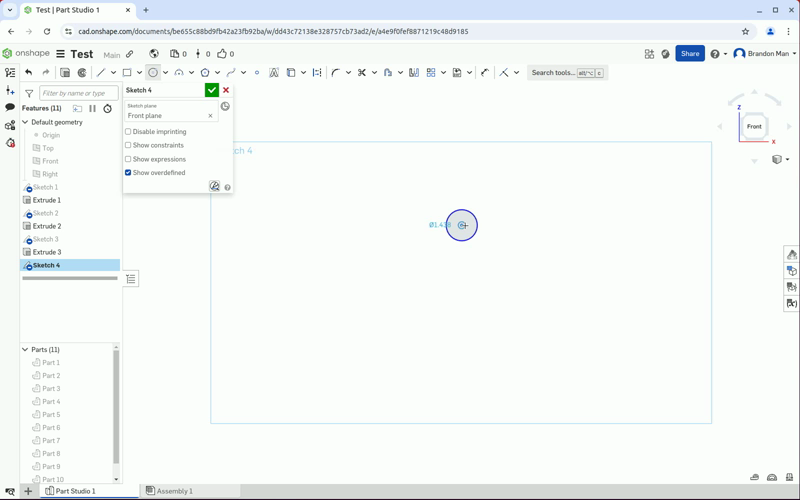
scroll(6)
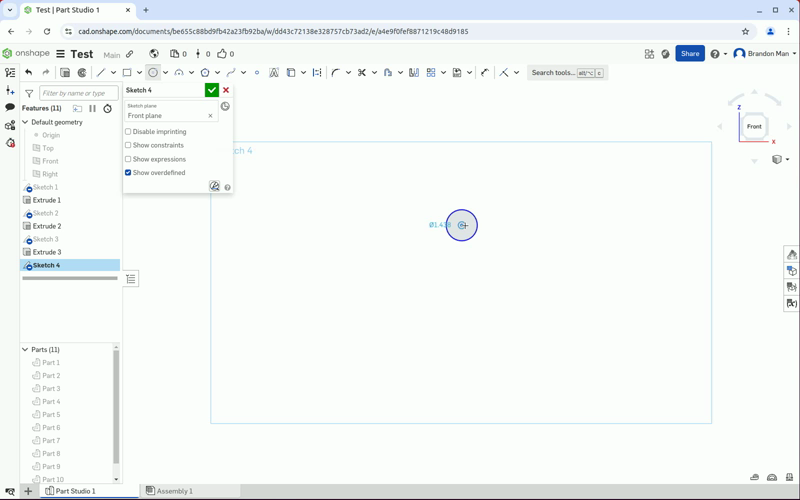
scroll(6)
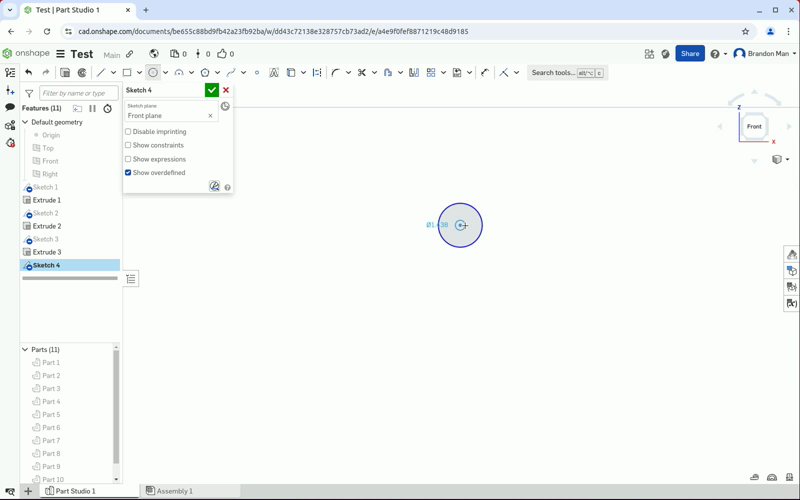
scroll(6)
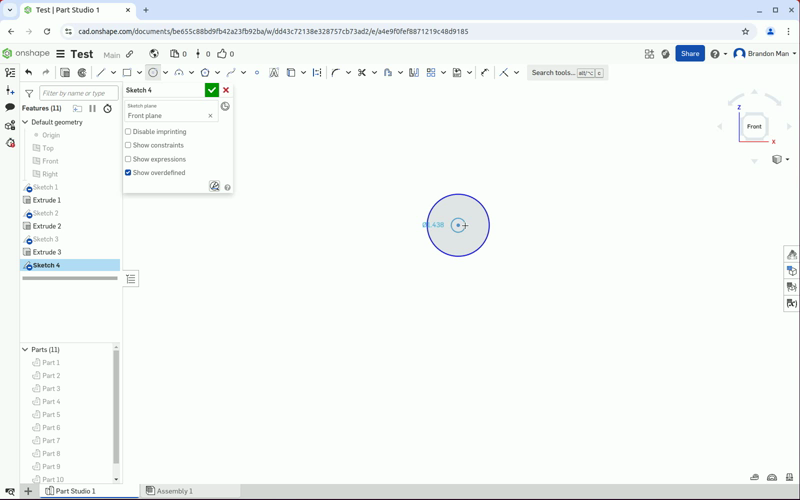
scroll(6)
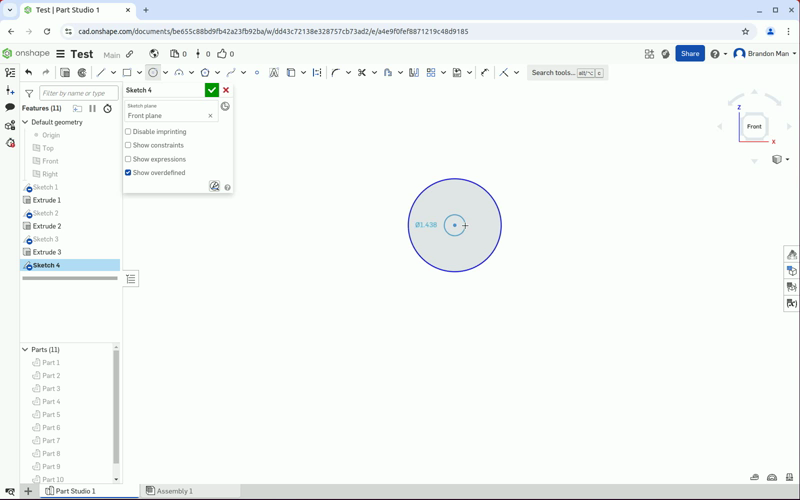
scroll(6)
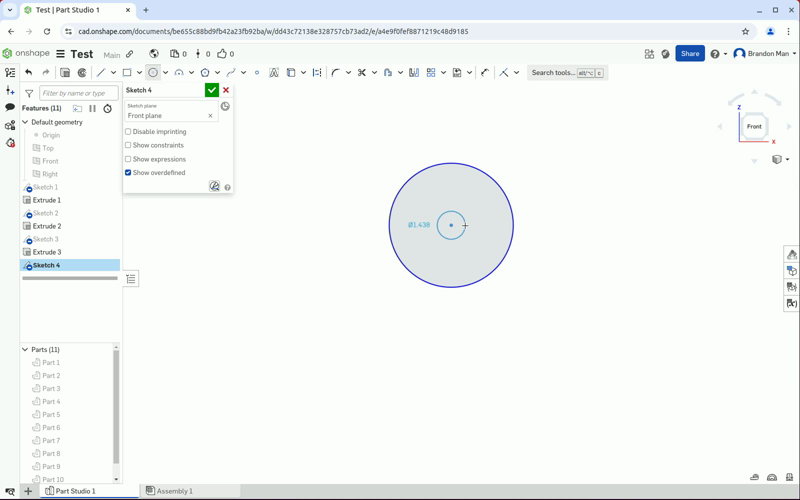
scroll(6)
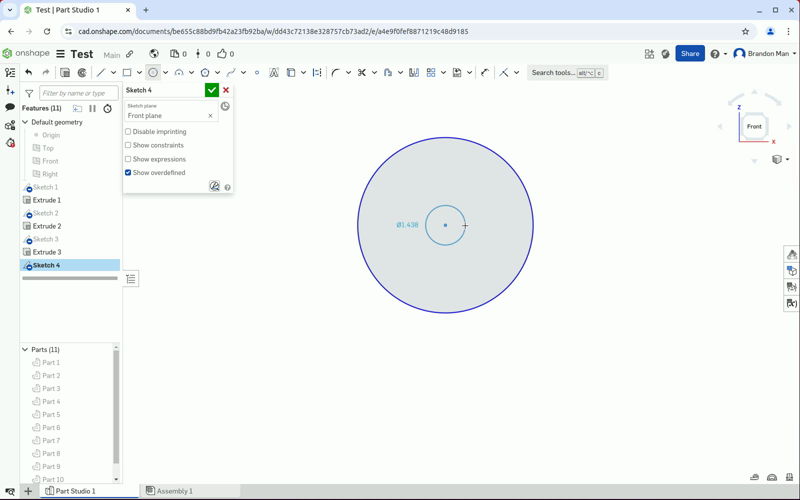
scroll(6)
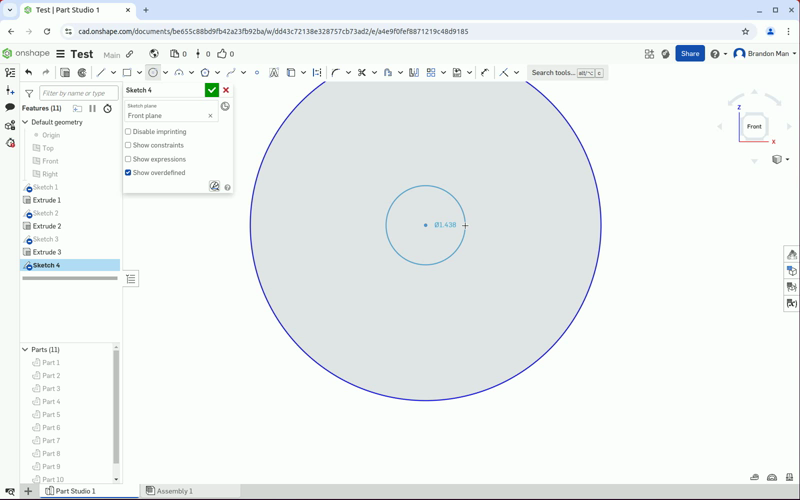
click(465, 225)
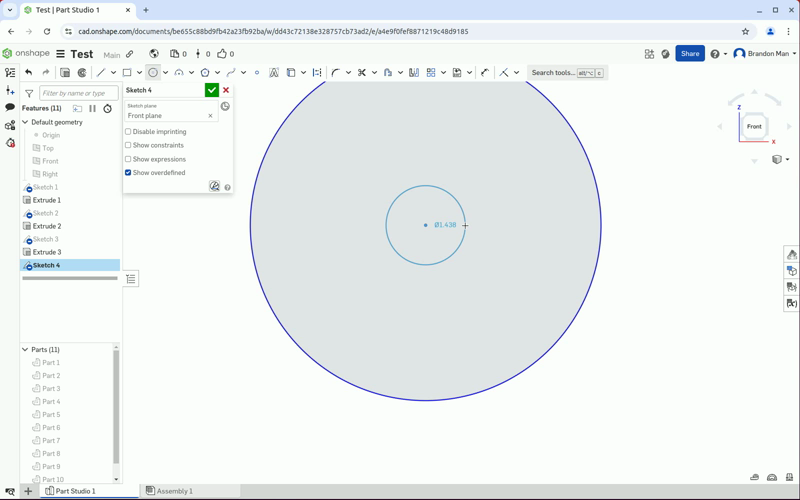
scroll(-6)
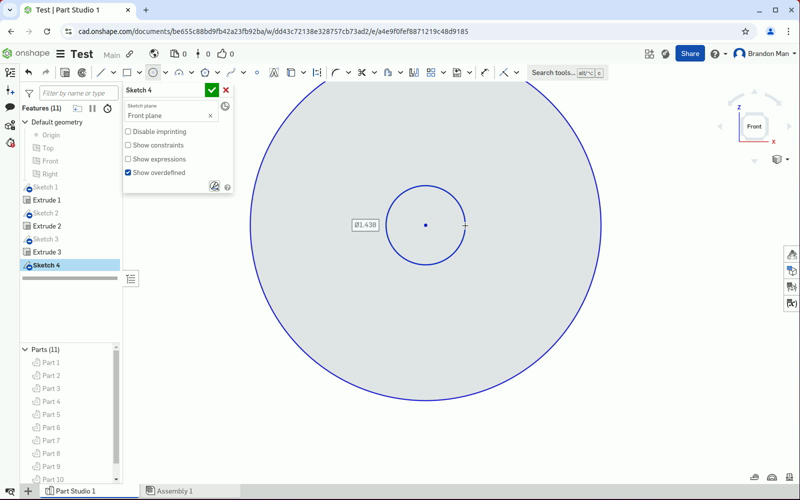
scroll(-6)
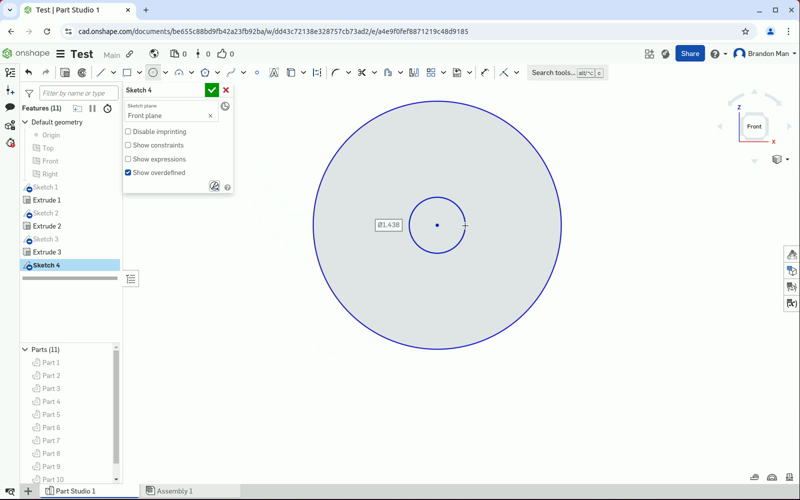
scroll(-6)
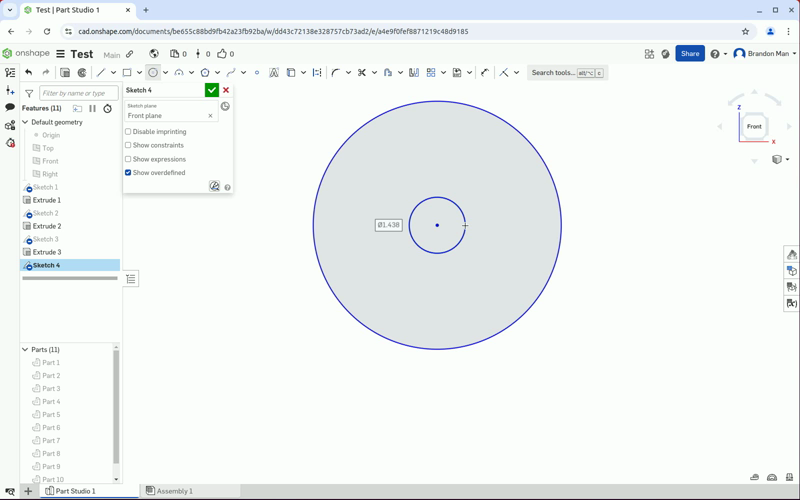
scroll(-6)
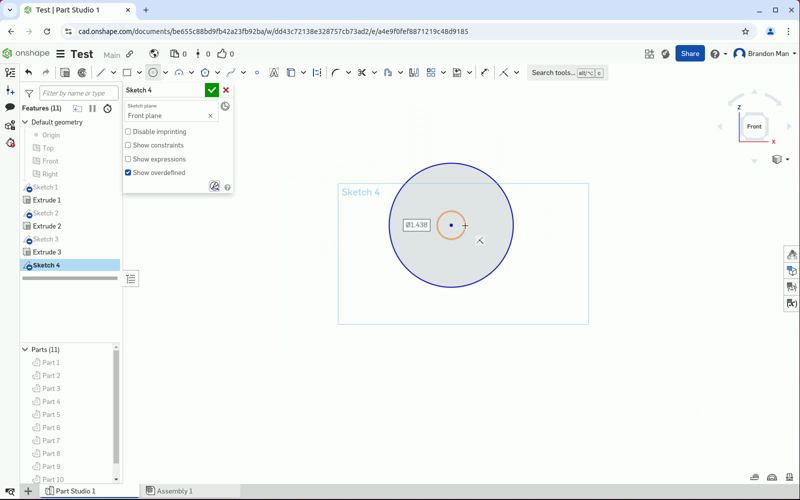
scroll(-6)
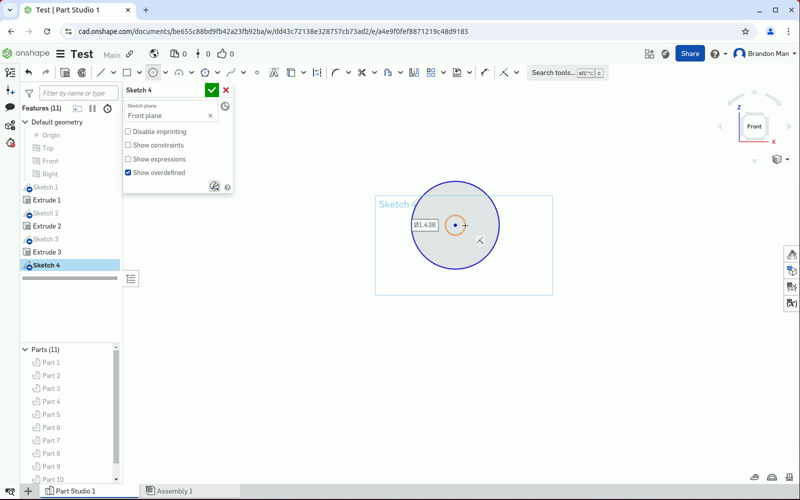
scroll(-6)
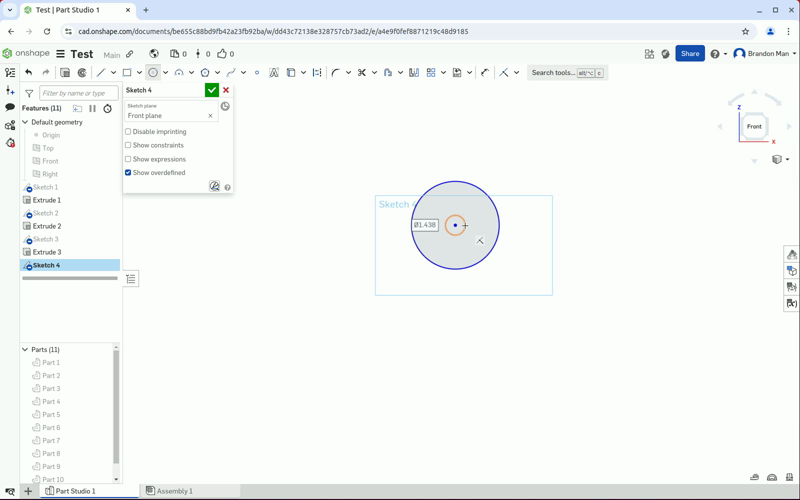
scroll(-6)
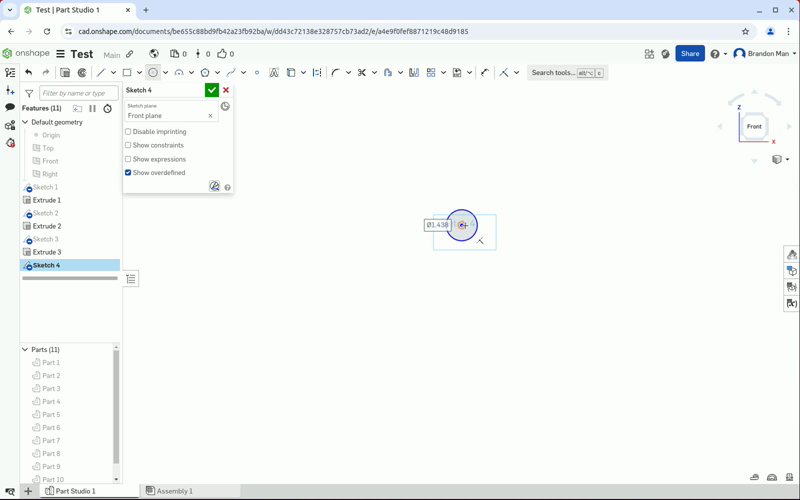
key(esc)
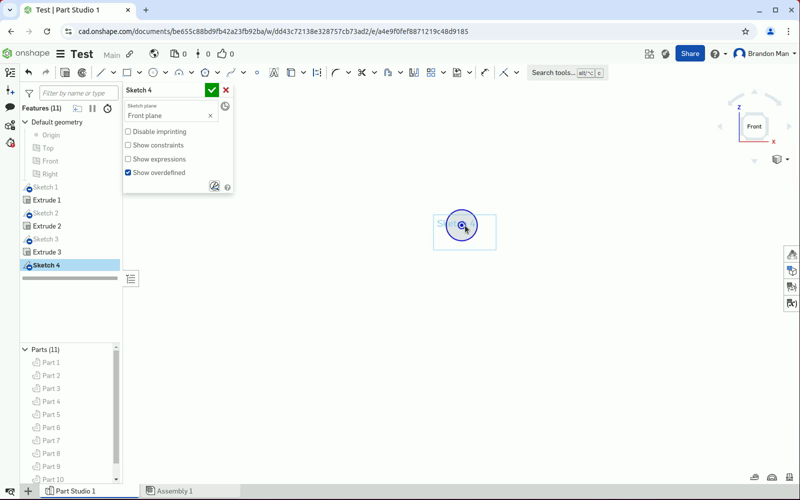
mouse_move(449, 222)
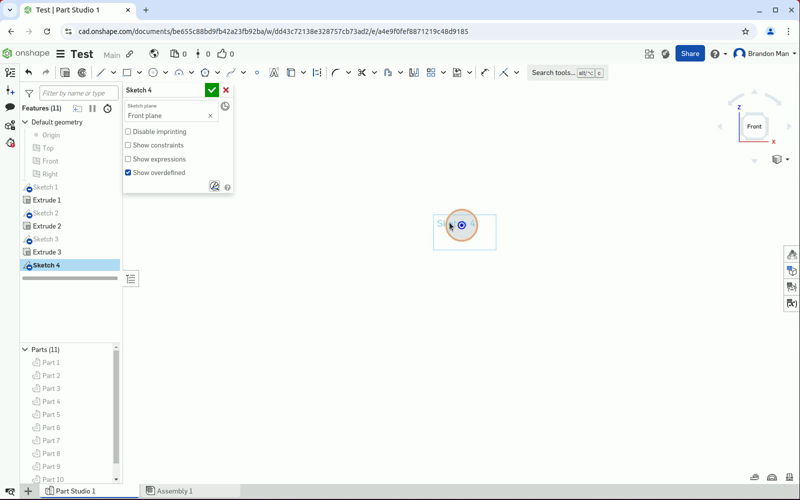
scroll(6)
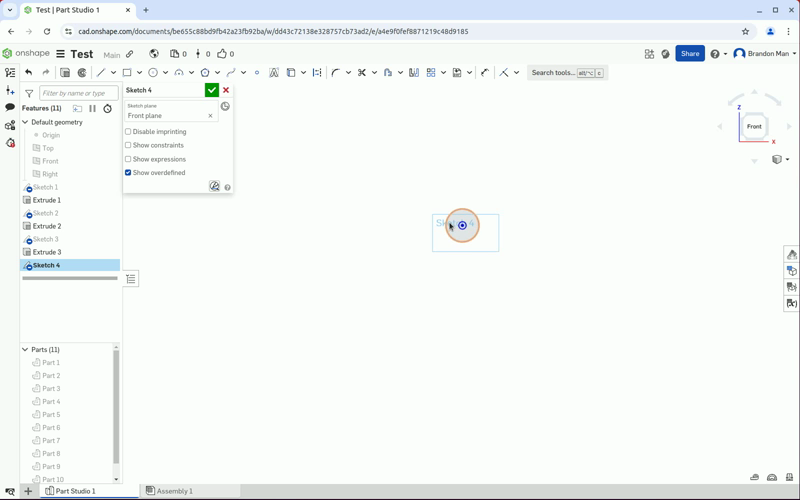
scroll(6)
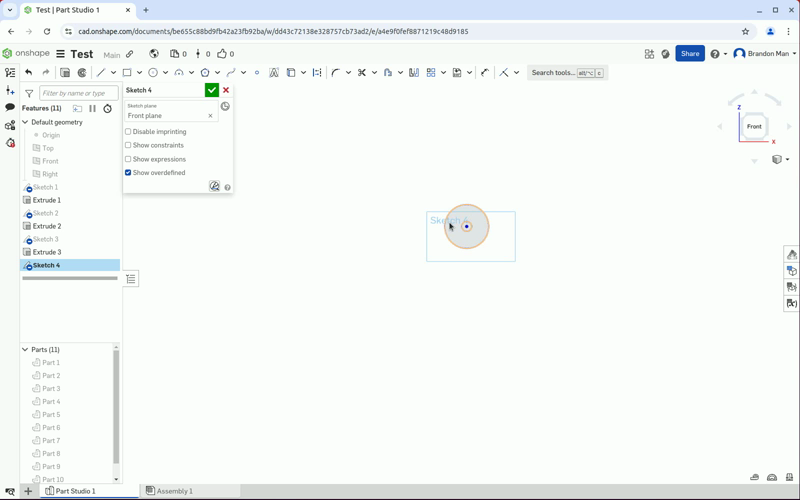
scroll(6)
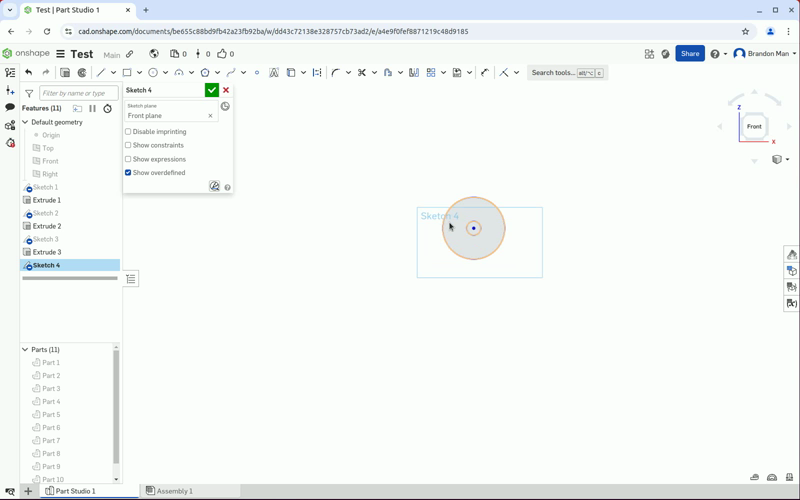
scroll(6)
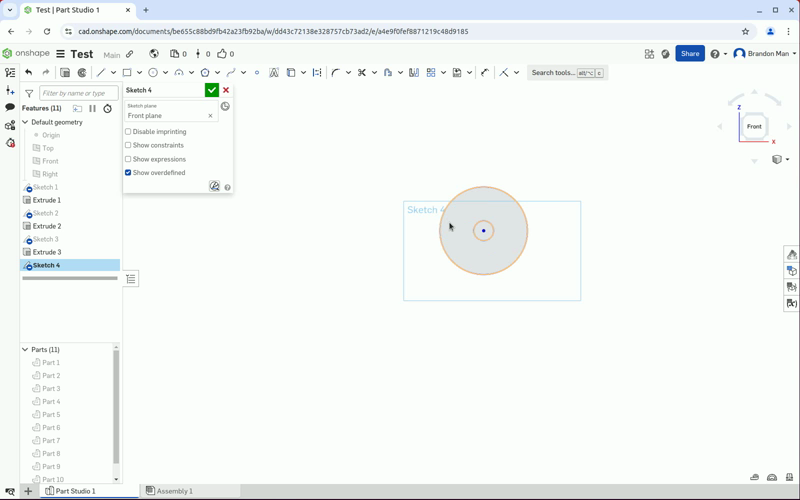
scroll(6)
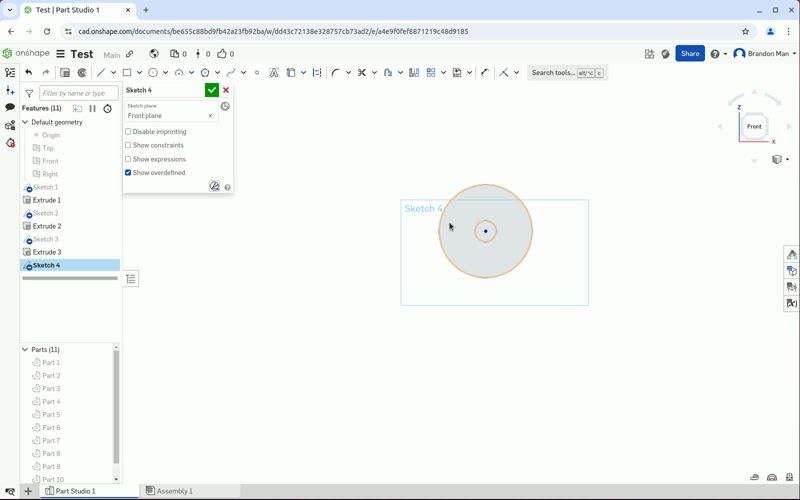
scroll(6)
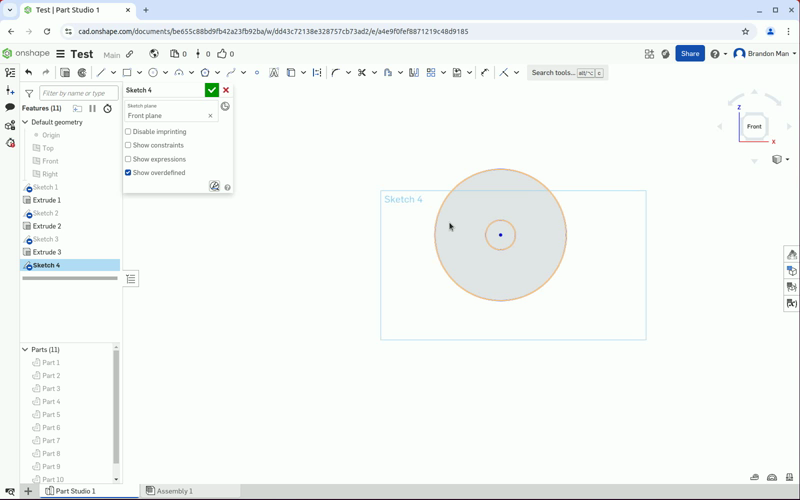
scroll(6)
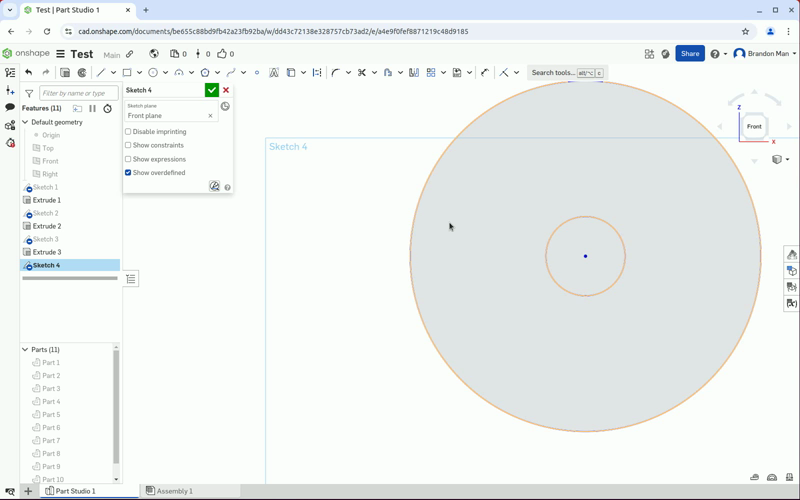
click(449, 222)
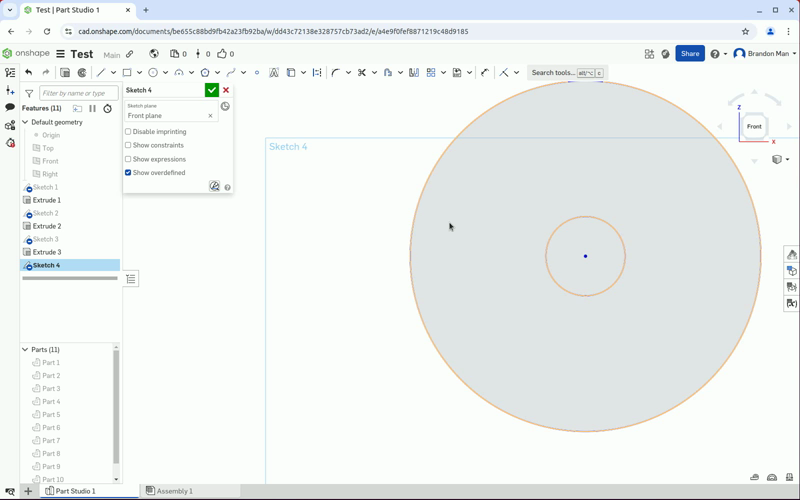
scroll(-6)
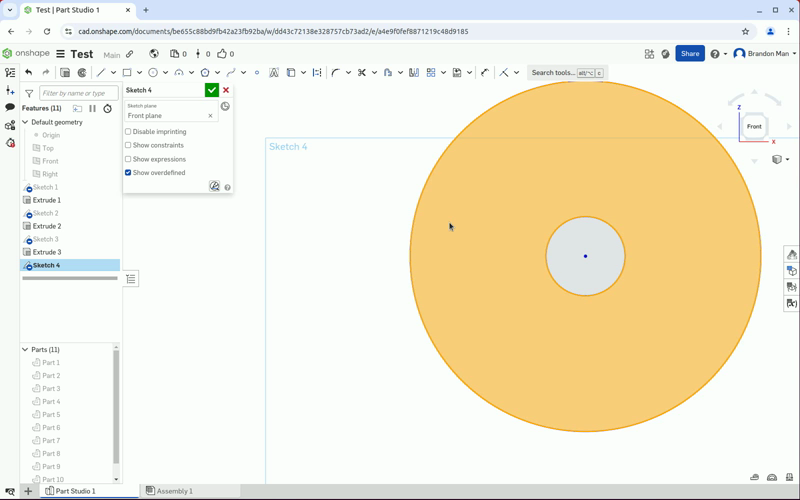
scroll(-6)
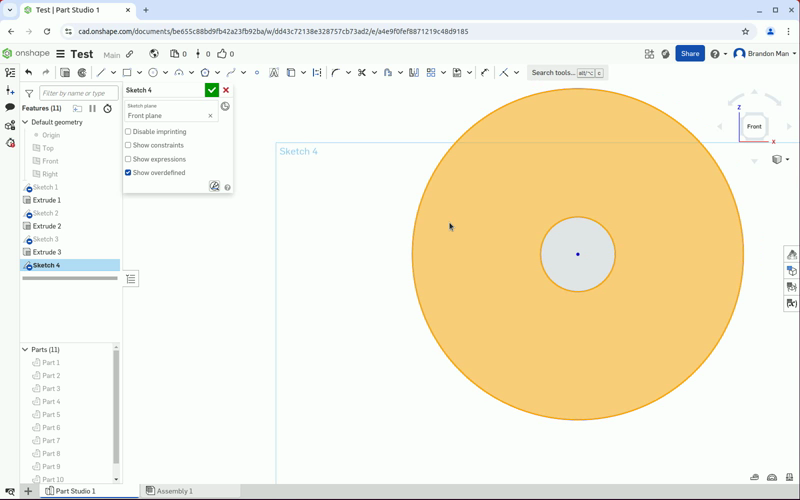
scroll(-6)
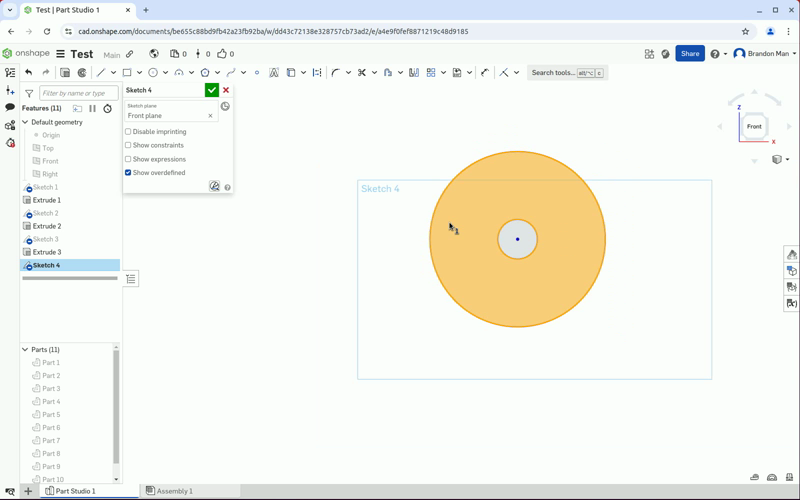
scroll(-6)
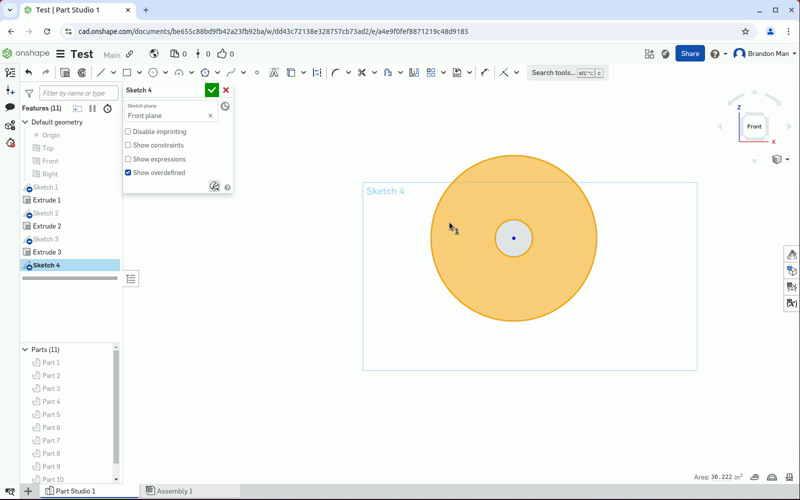
scroll(-6)
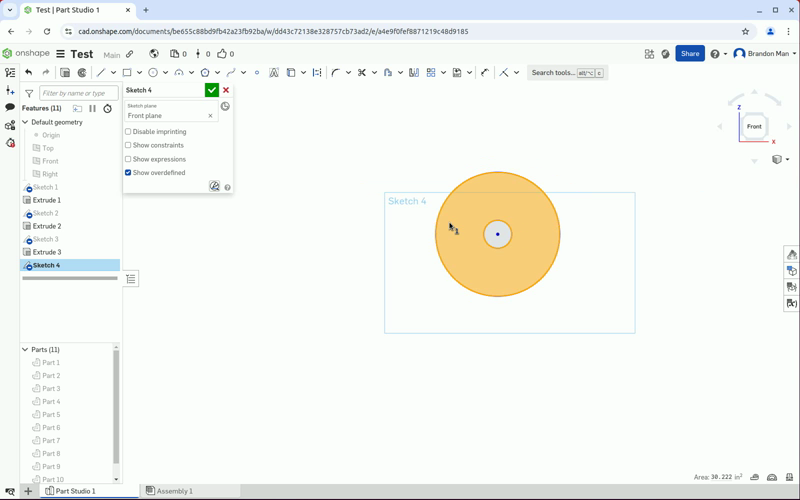
scroll(-6)
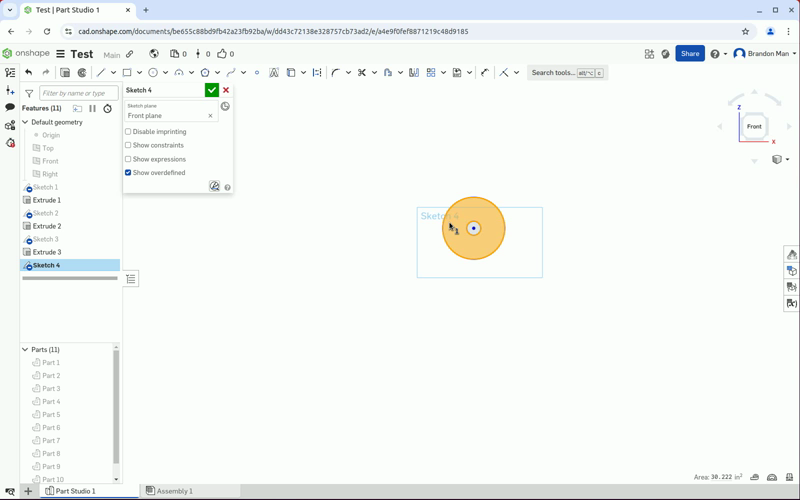
scroll(-6)
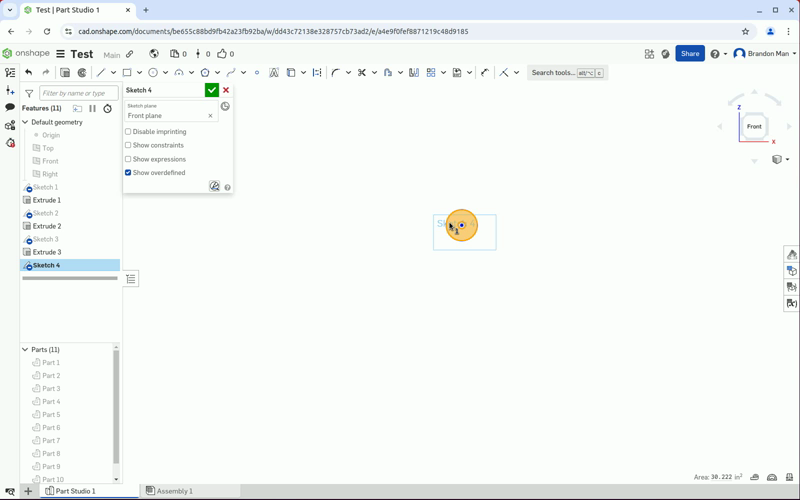
mouse_move(69, 352)
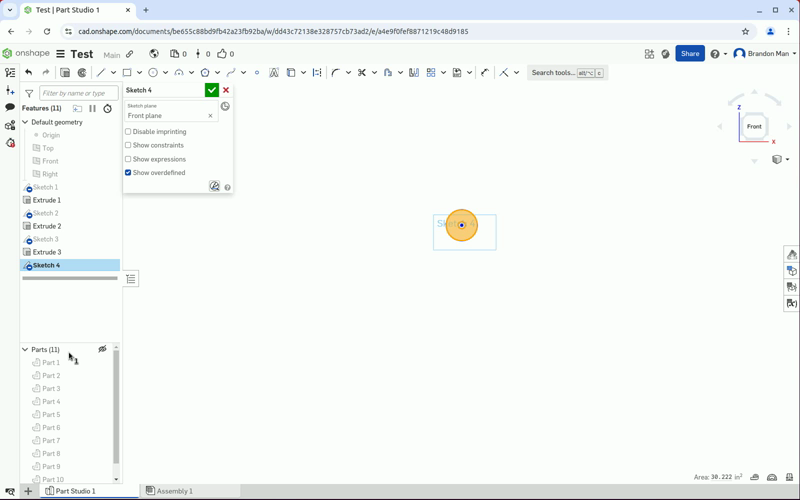
key(shift+y)
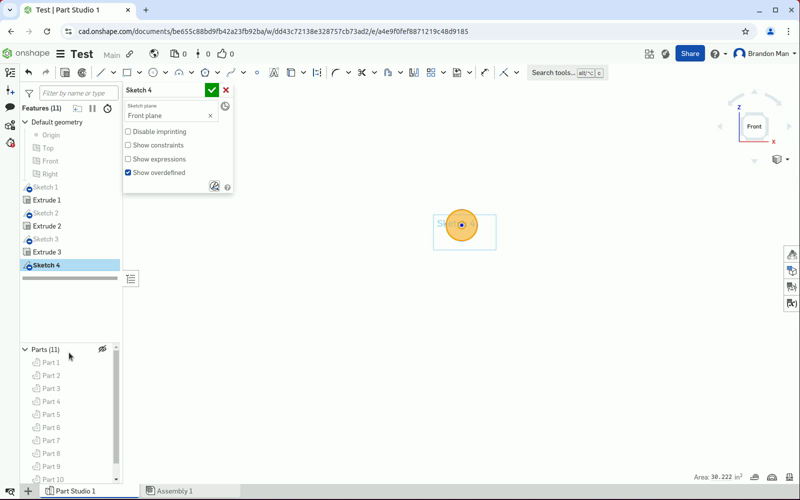
key(shift+e)
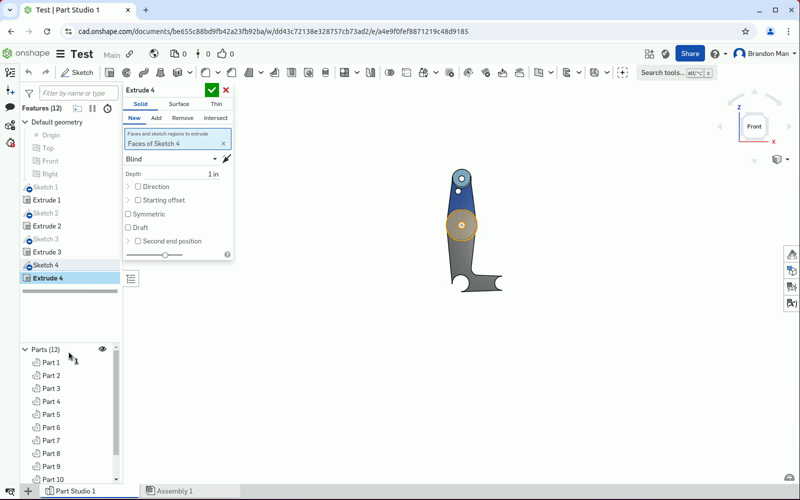
mouse_move(143, 106)
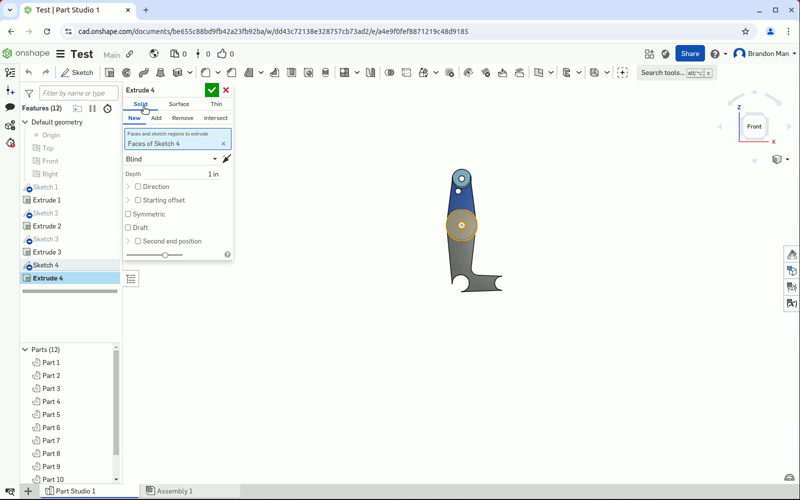
click(143, 106)
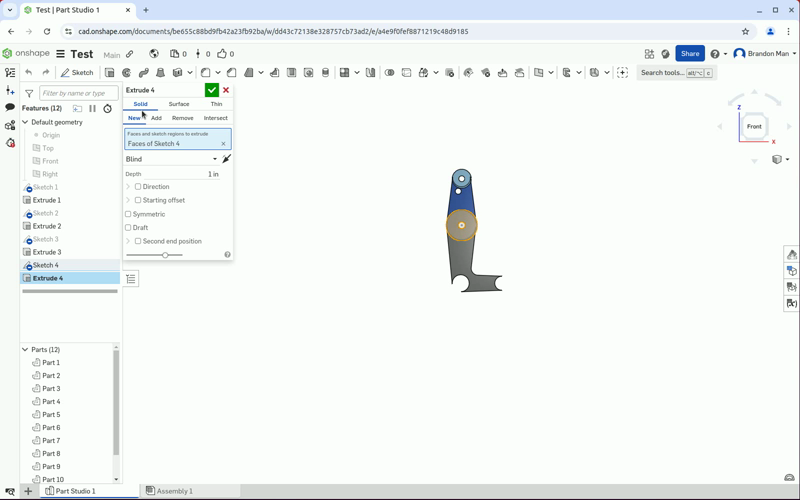
mouse_move(137, 120)
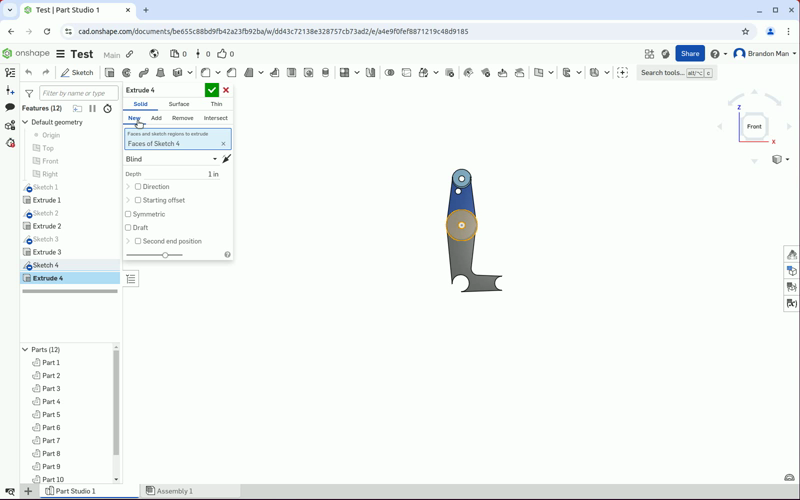
click(137, 120)
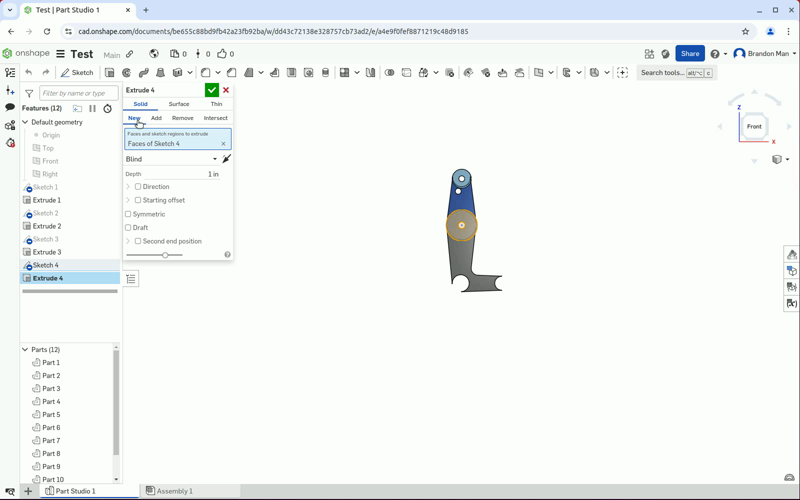
key(tab, 4)
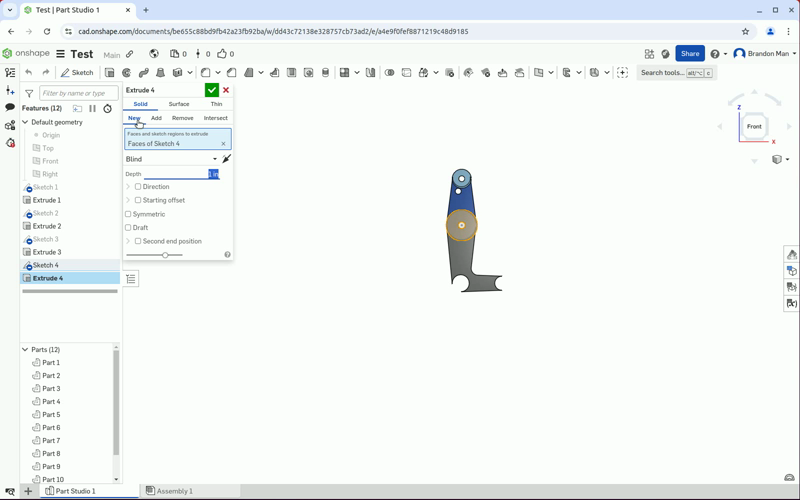
text(0.481)
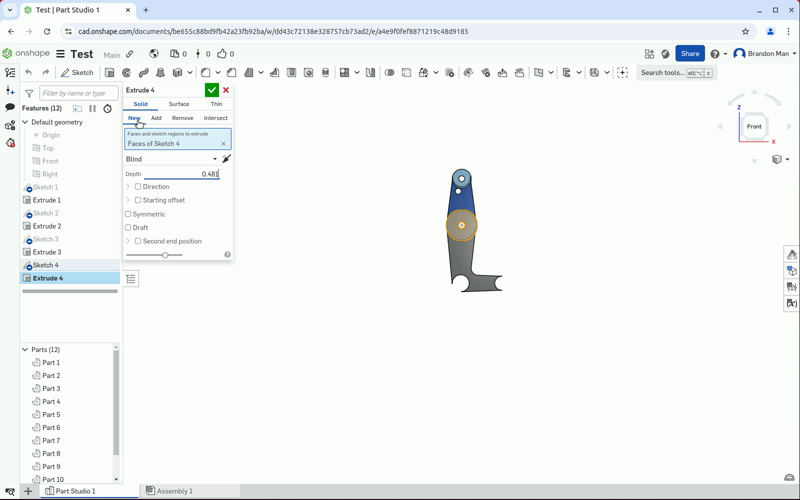
key(enter)
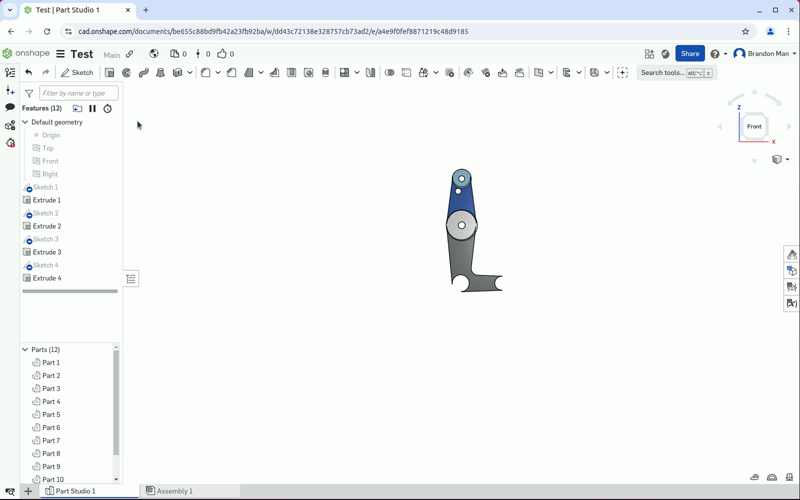
key(shift+h)
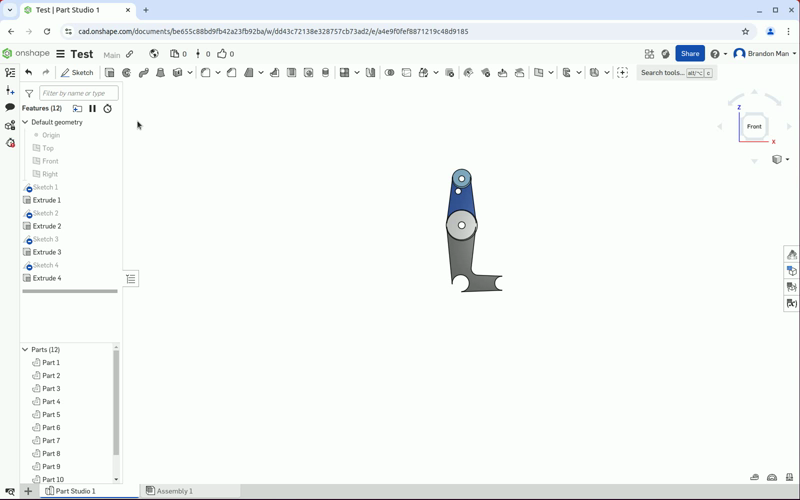
key(shift+h)
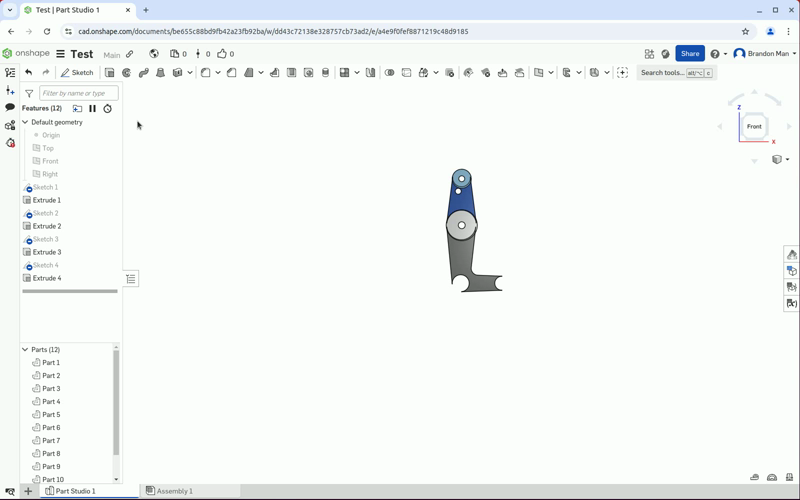
mouse_move(73, 189)
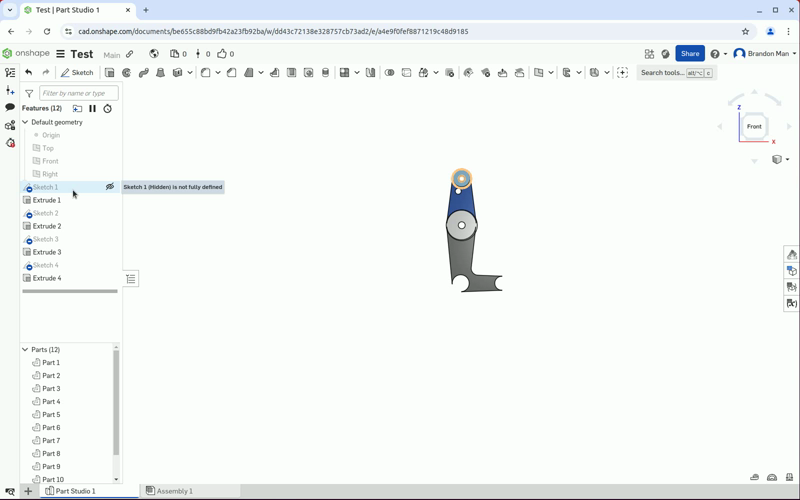
click(73, 189)
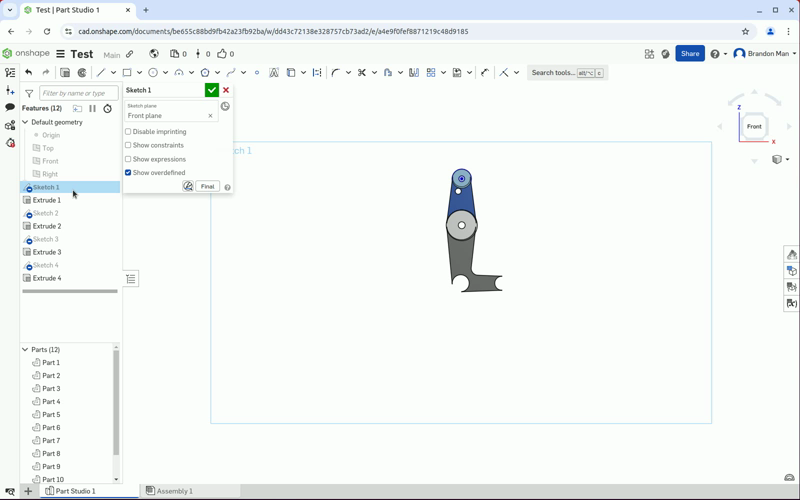
mouse_move(229, 92)
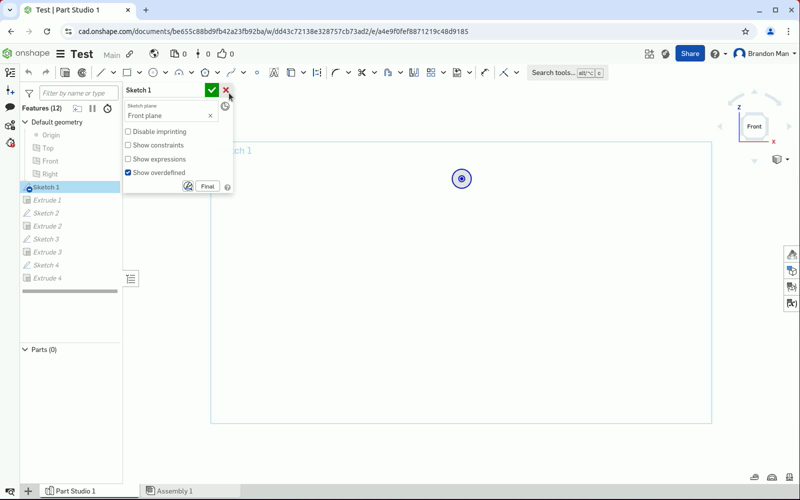
click(229, 92)
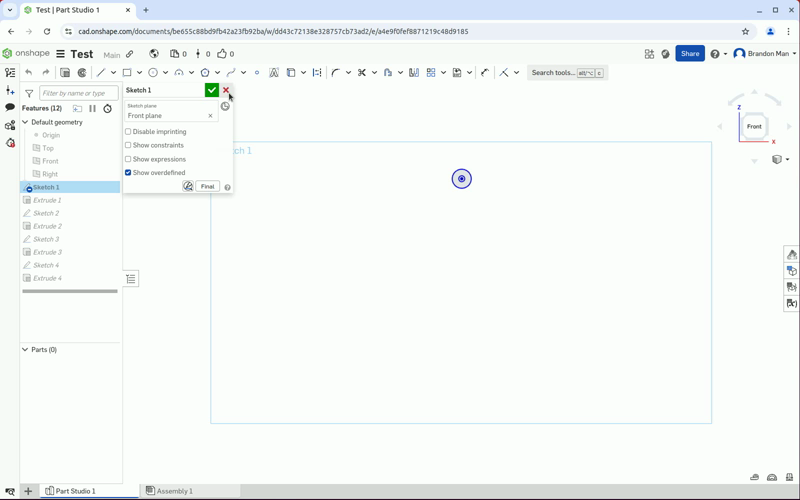
key(shift+s)
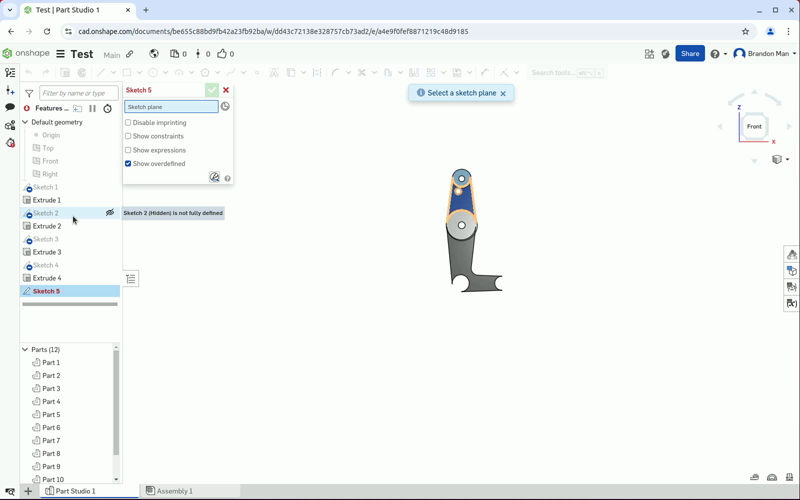
scroll(3)
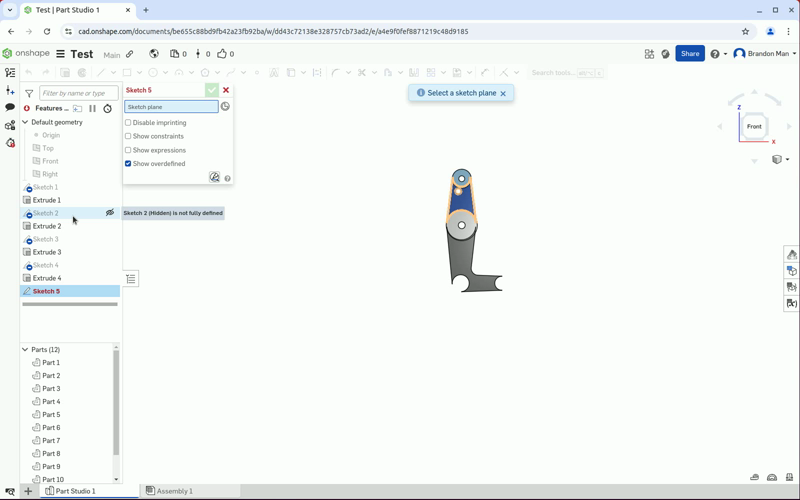
mouse_move(73, 163)
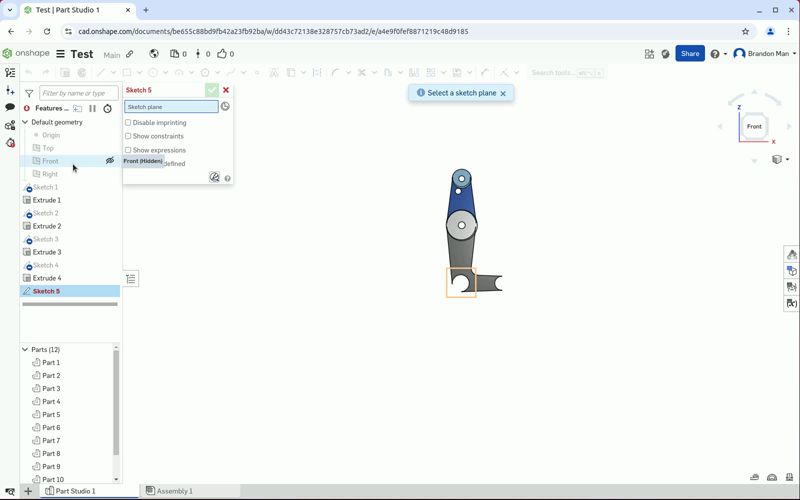
click(73, 163)
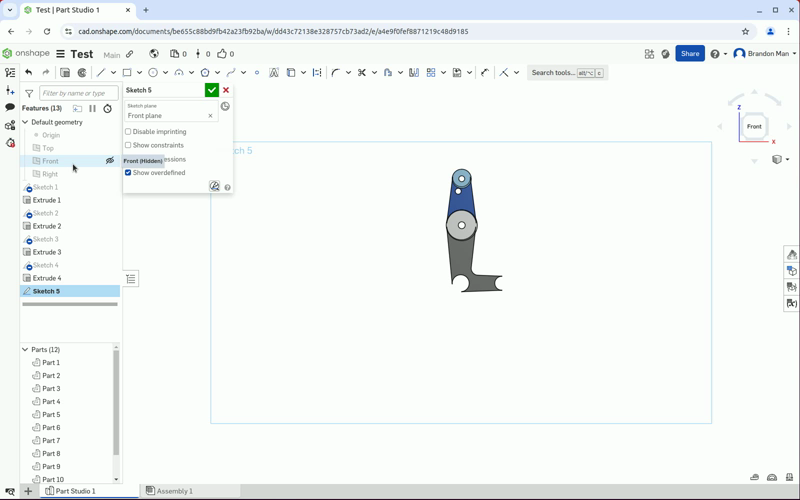
mouse_move(69, 352)
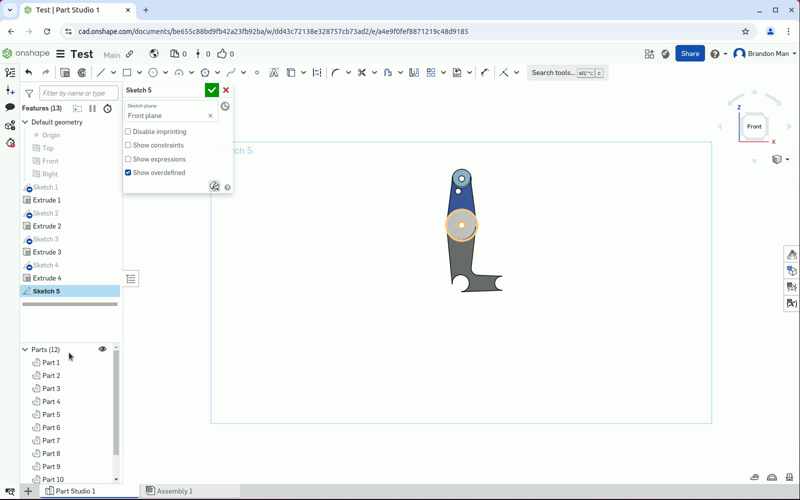
key(y)
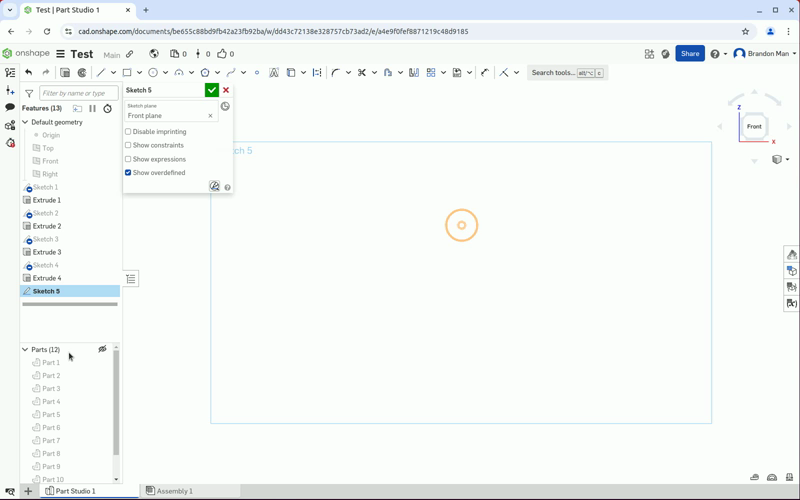
key(c)
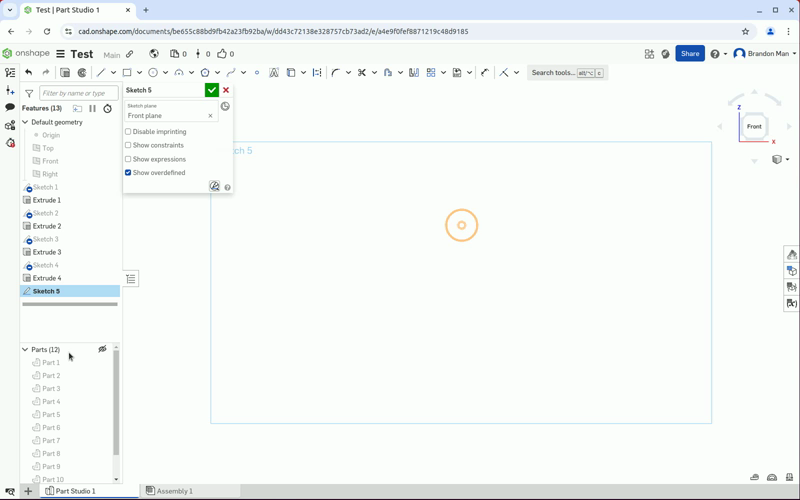
key_down(shift)
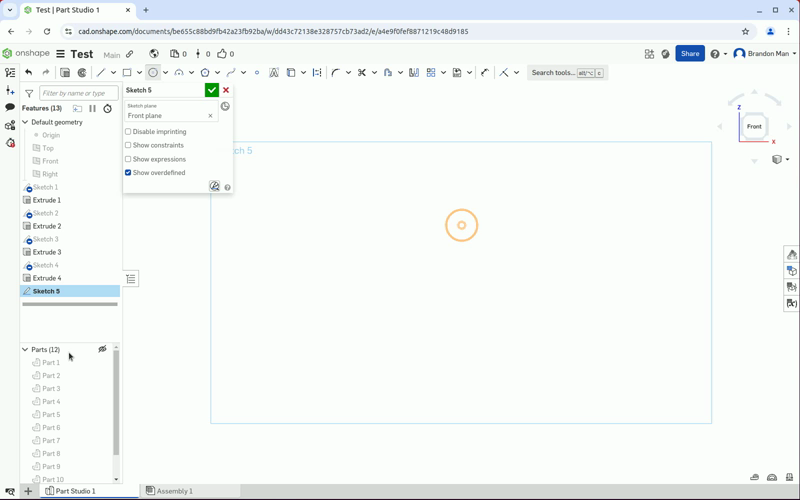
mouse_move(461, 282)
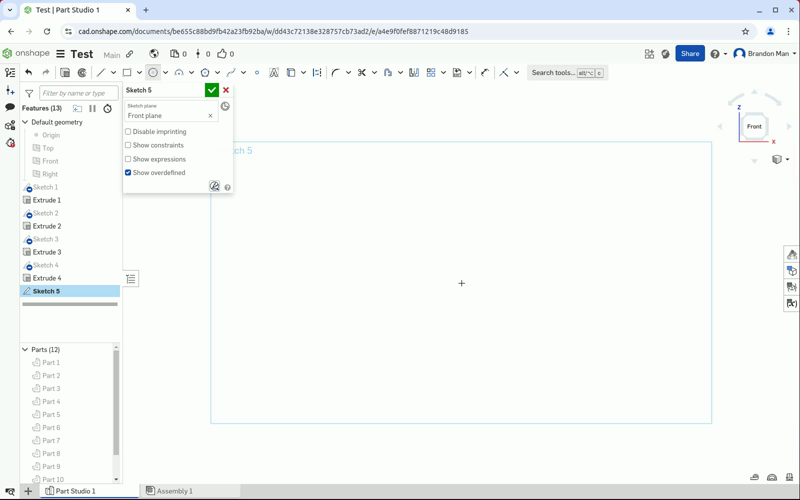
click(461, 282)
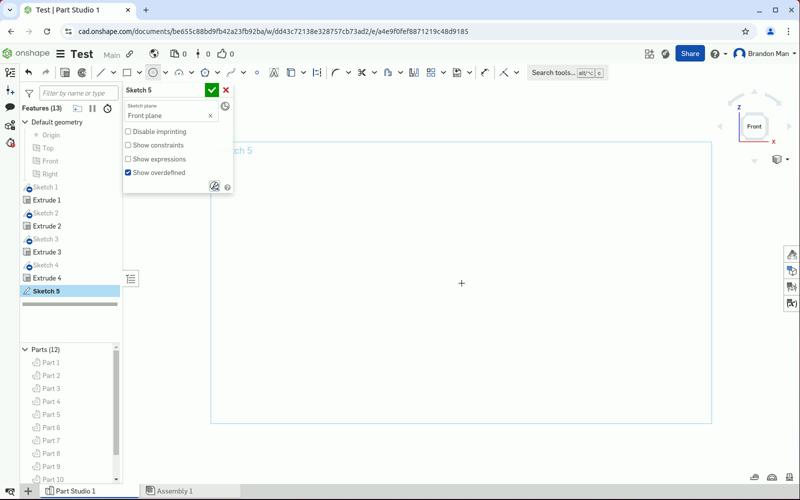
key_up(shift)
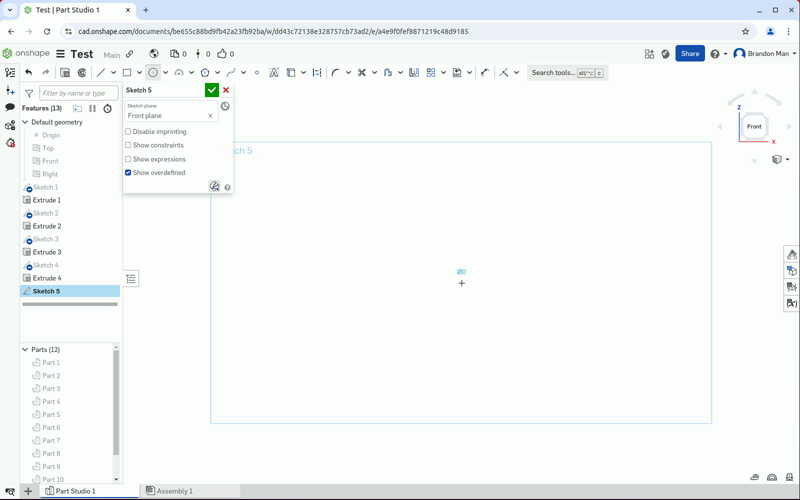
mouse_move(471, 282)
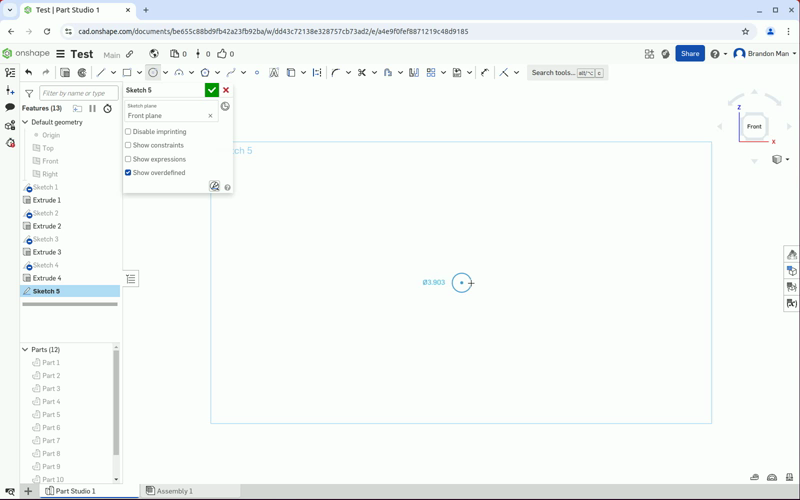
click(471, 282)
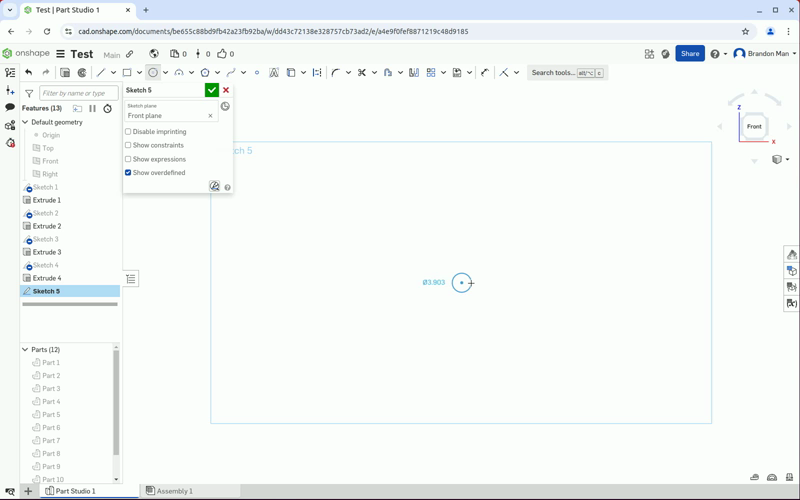
key(esc)
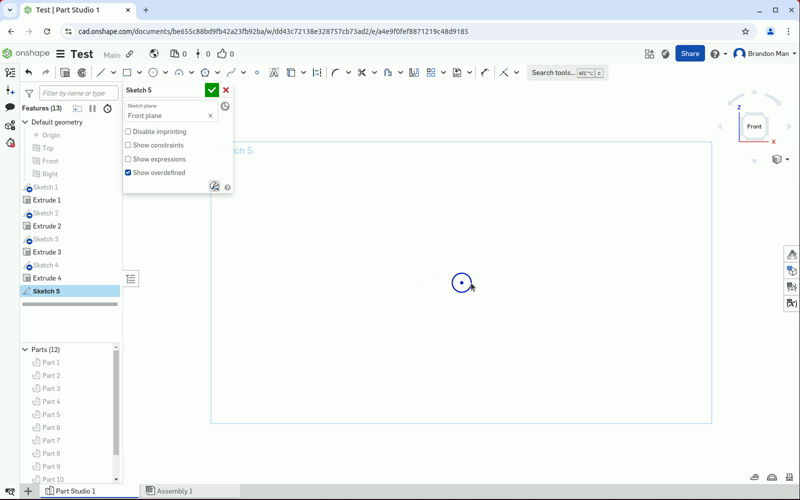
key(c)
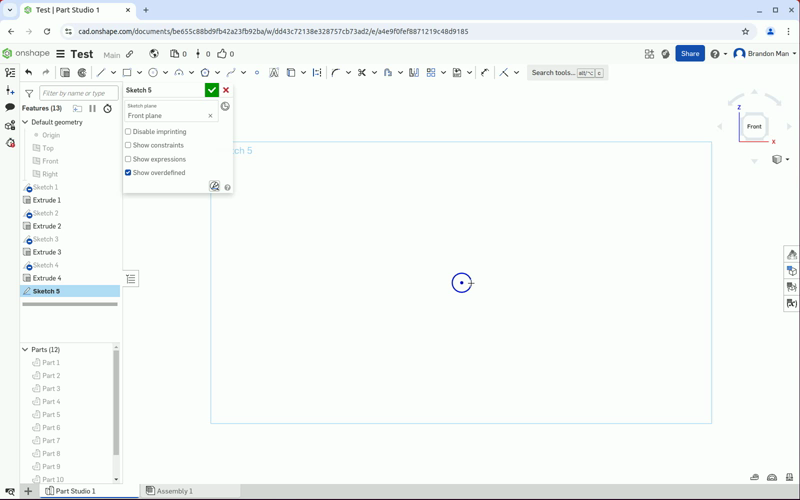
key_down(shift)
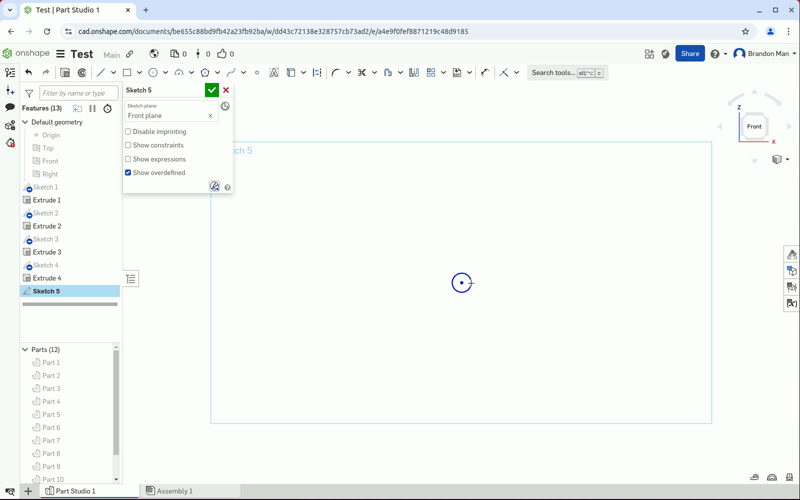
mouse_move(461, 282)
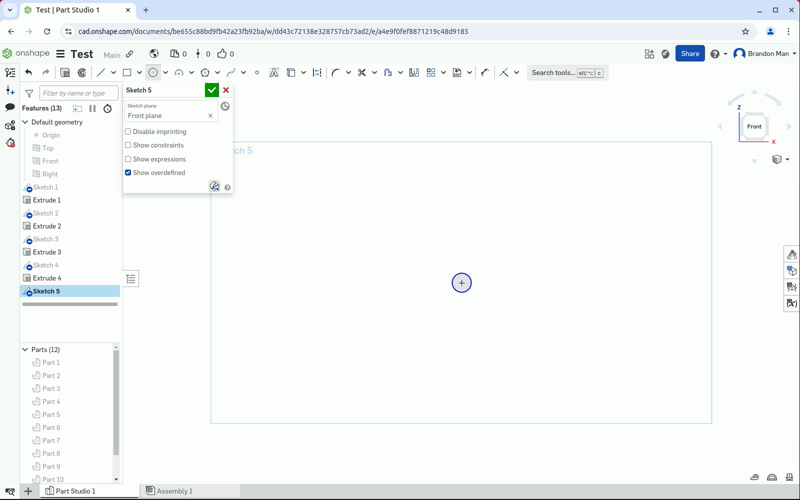
click(461, 282)
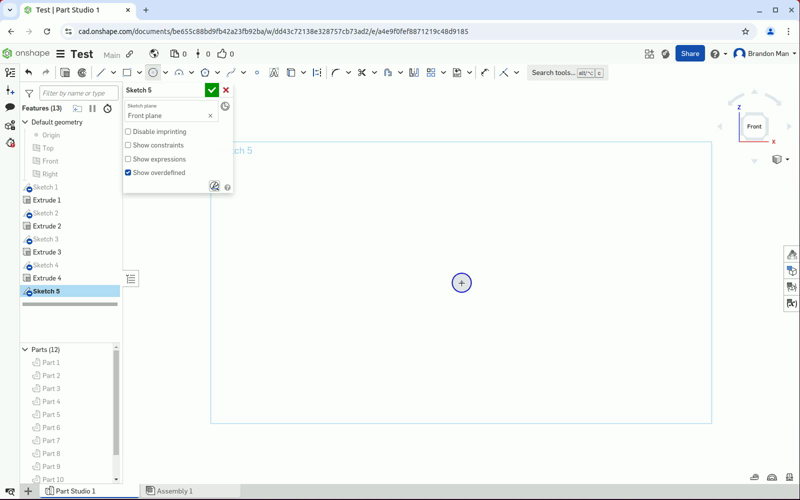
key_up(shift)
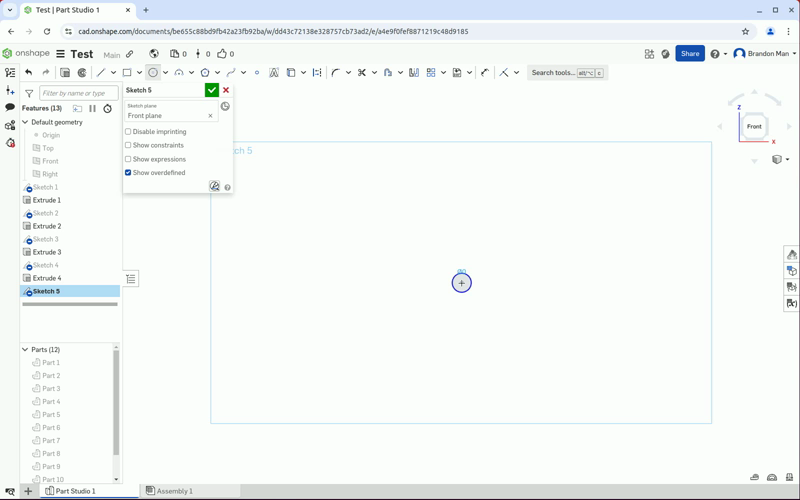
mouse_move(464, 282)
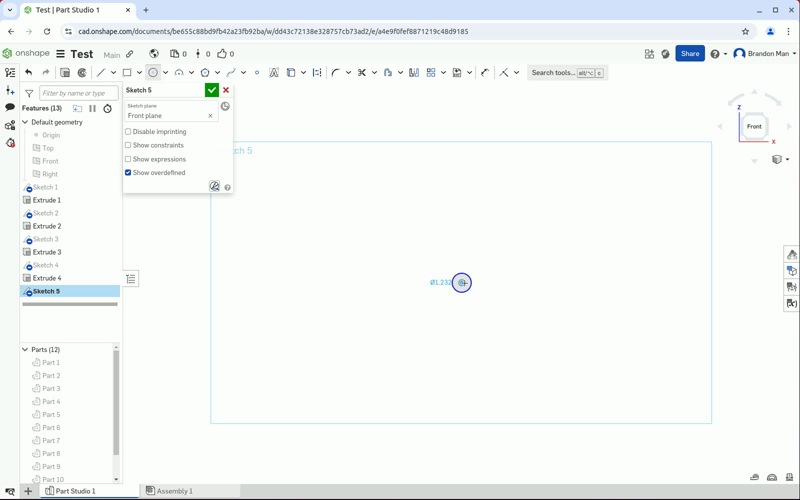
scroll(6)
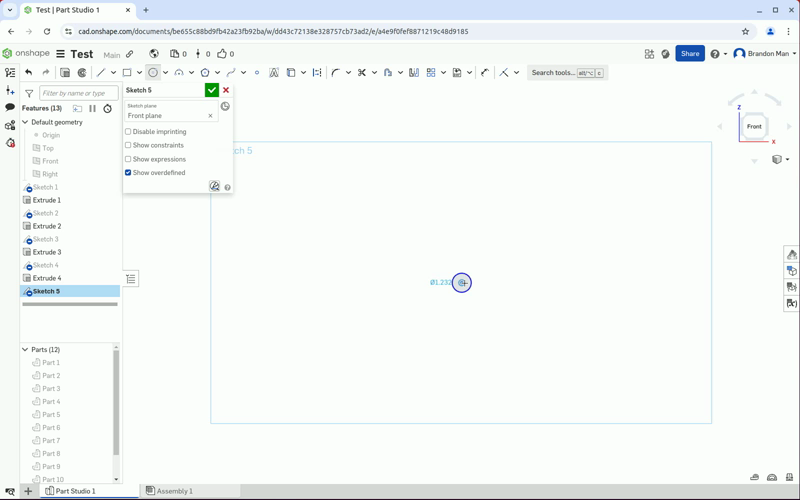
scroll(6)
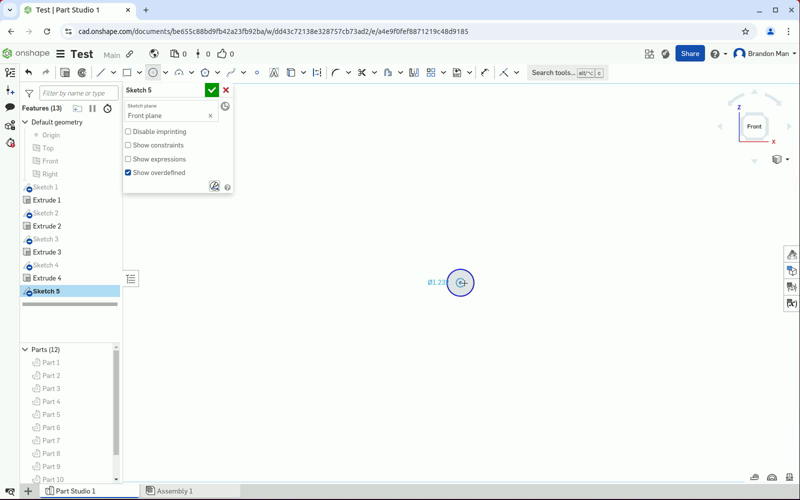
scroll(6)
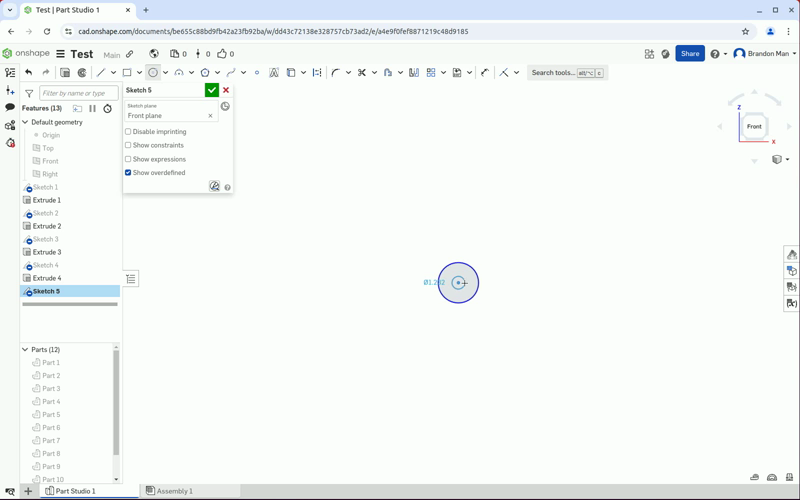
scroll(6)
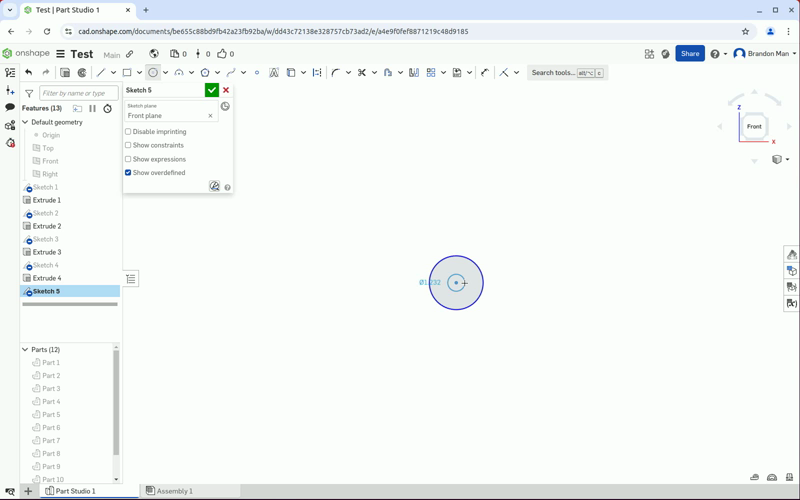
scroll(6)
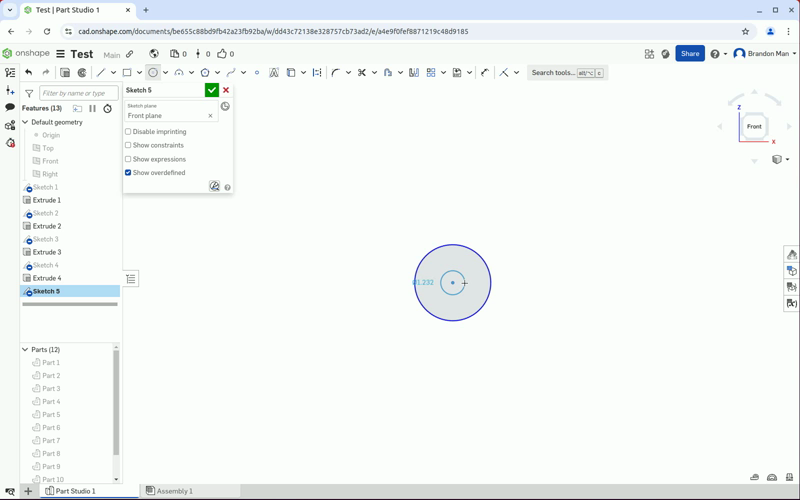
scroll(6)
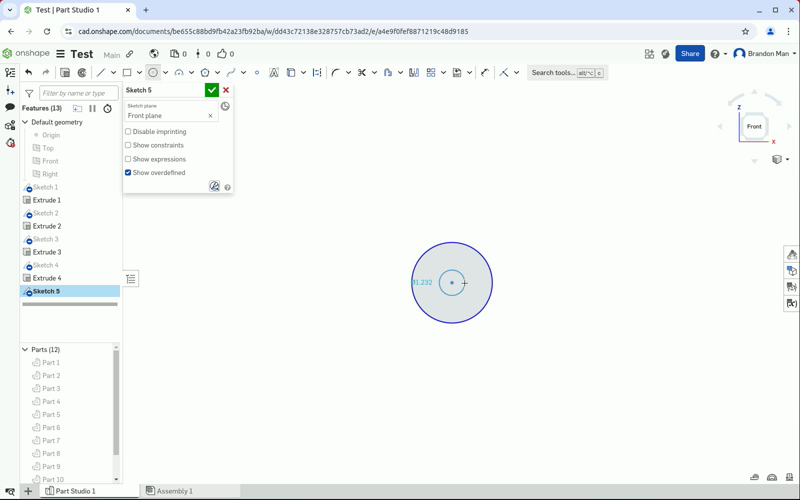
scroll(6)
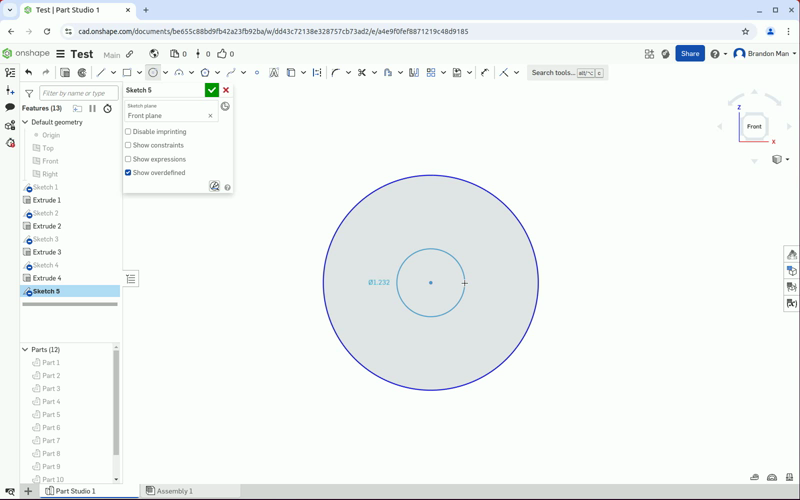
click(464, 282)
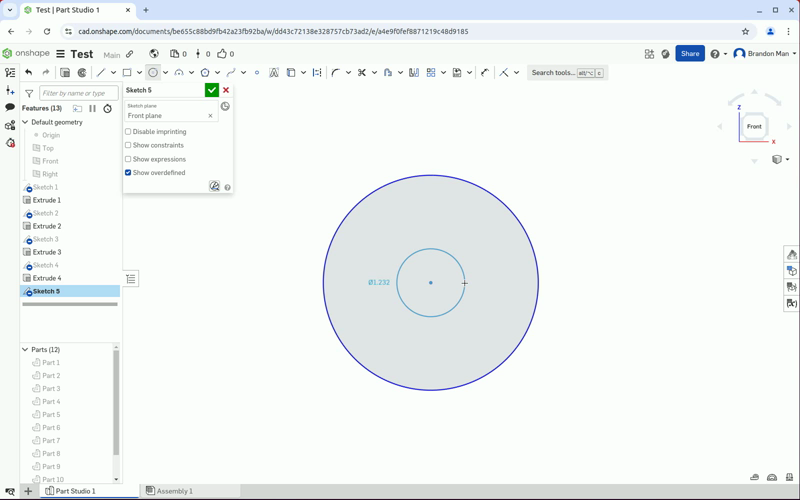
scroll(-6)
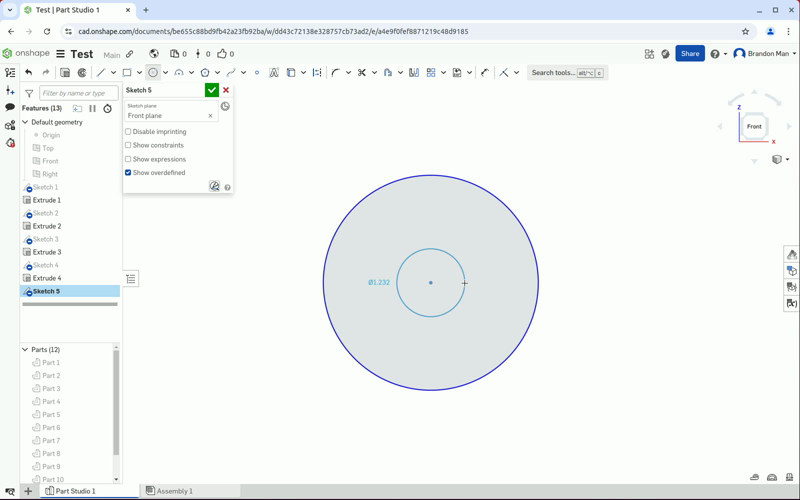
scroll(-6)
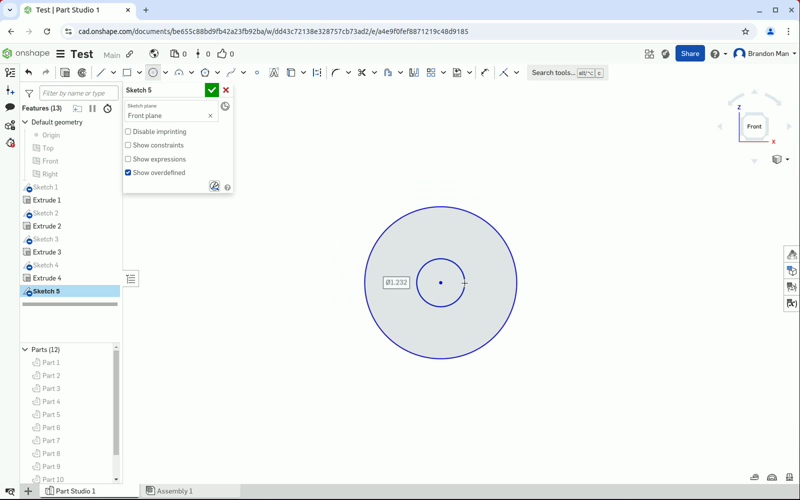
scroll(-6)
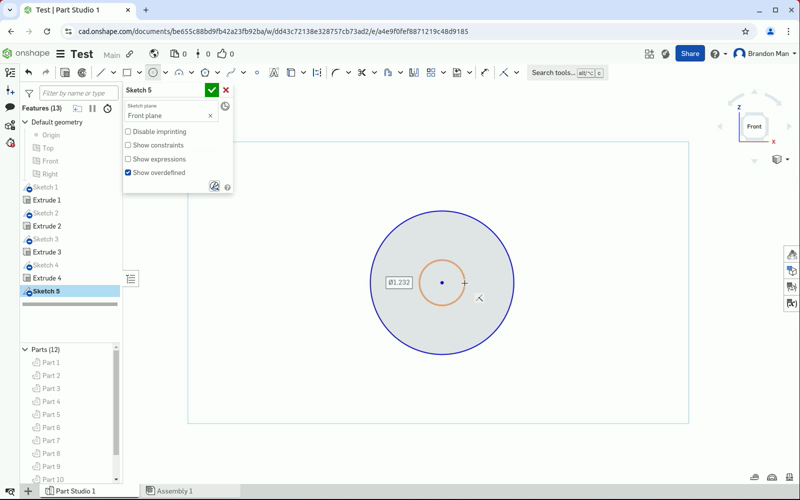
scroll(-6)
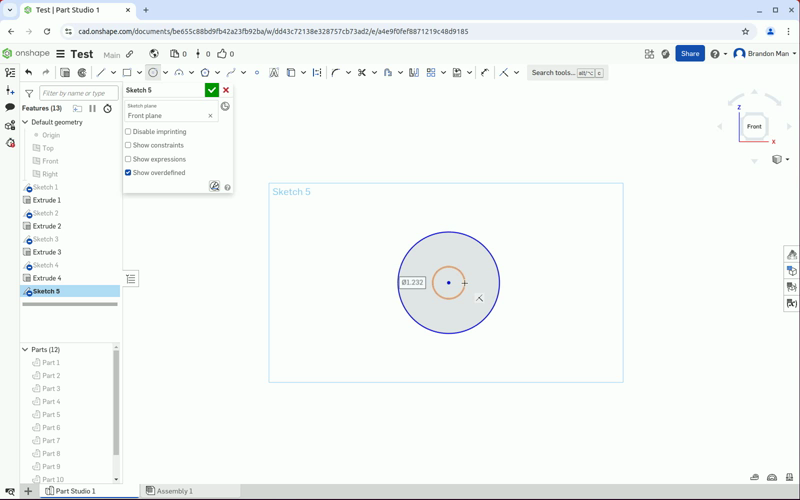
scroll(-6)
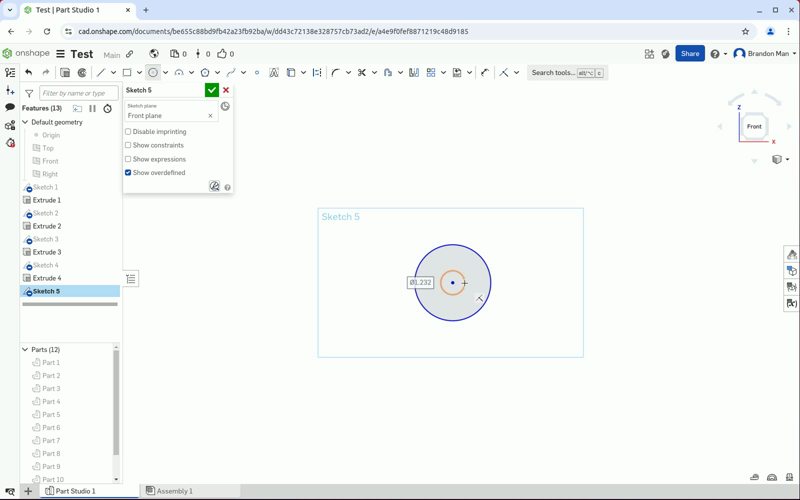
scroll(-6)
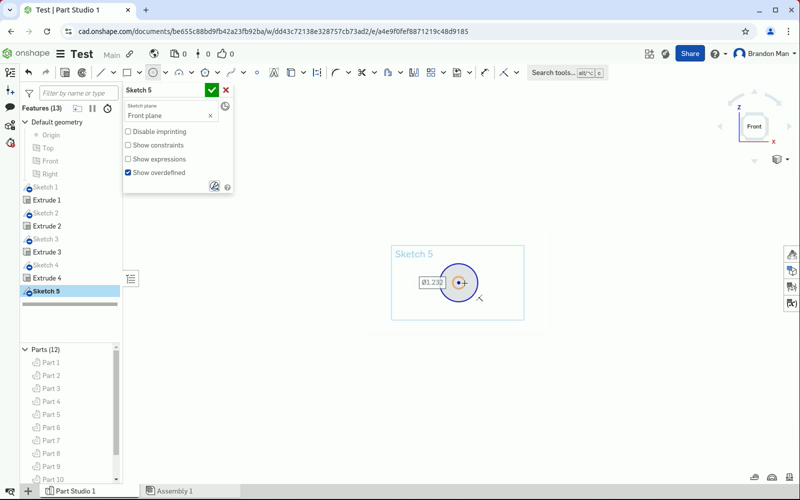
scroll(-6)
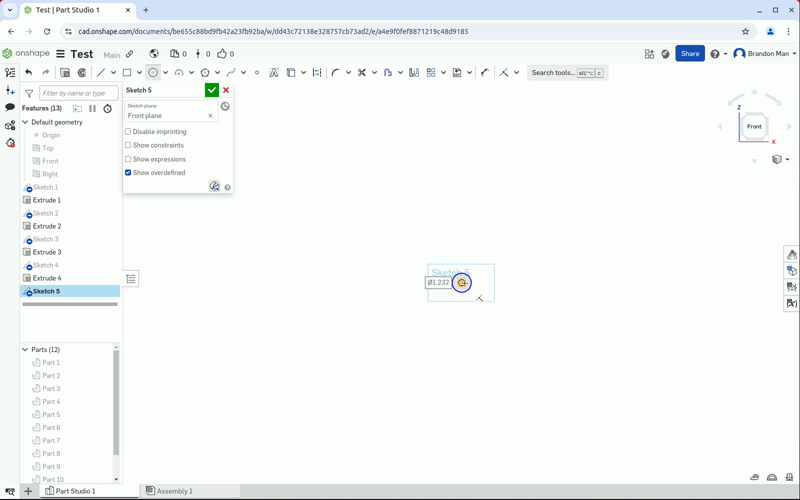
key(esc)
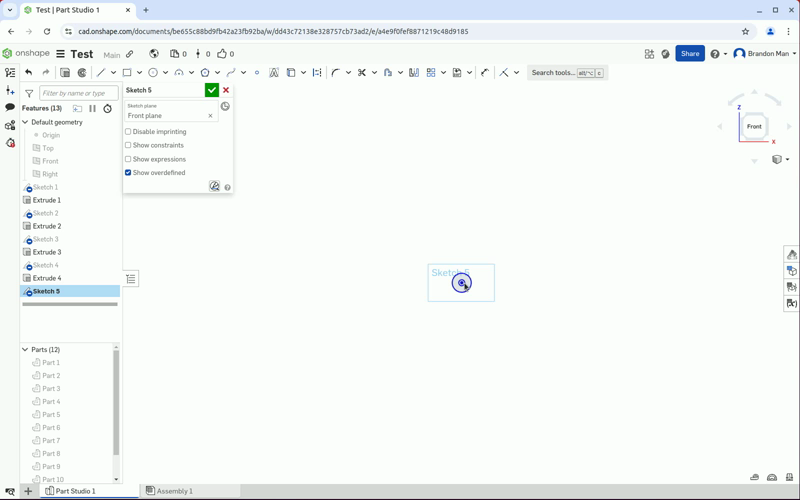
mouse_move(458, 275)
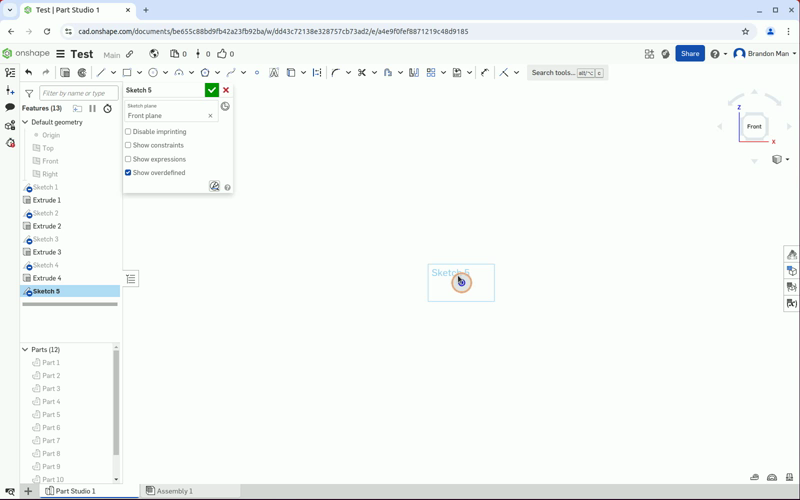
scroll(6)
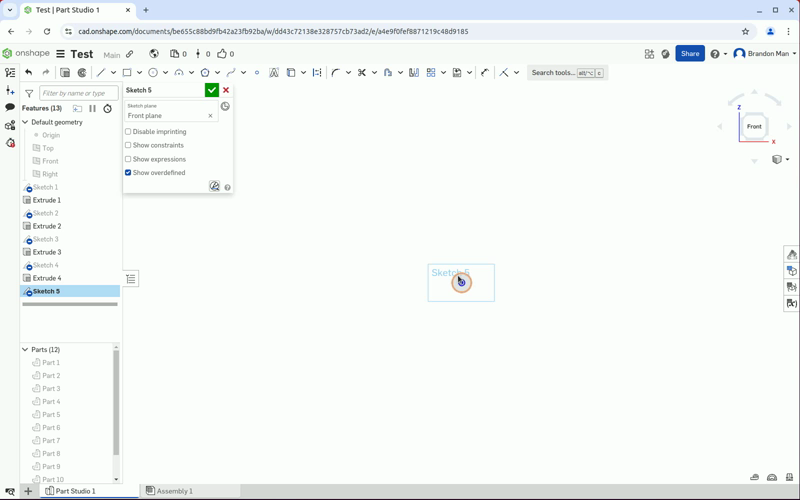
scroll(6)
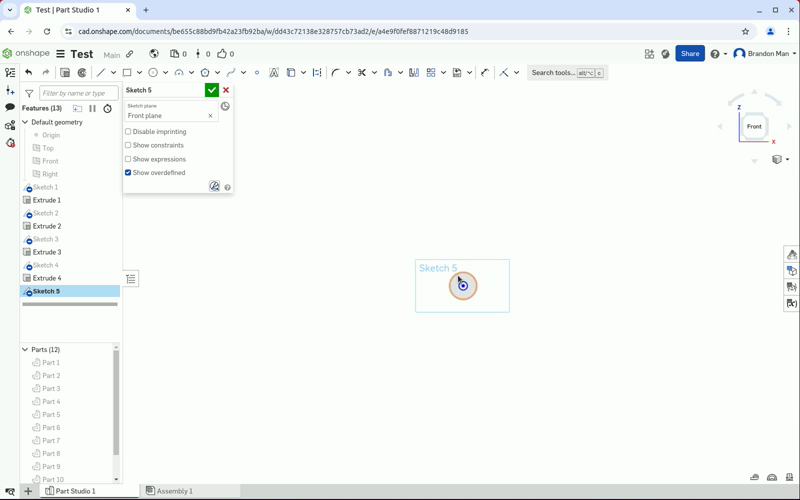
scroll(6)
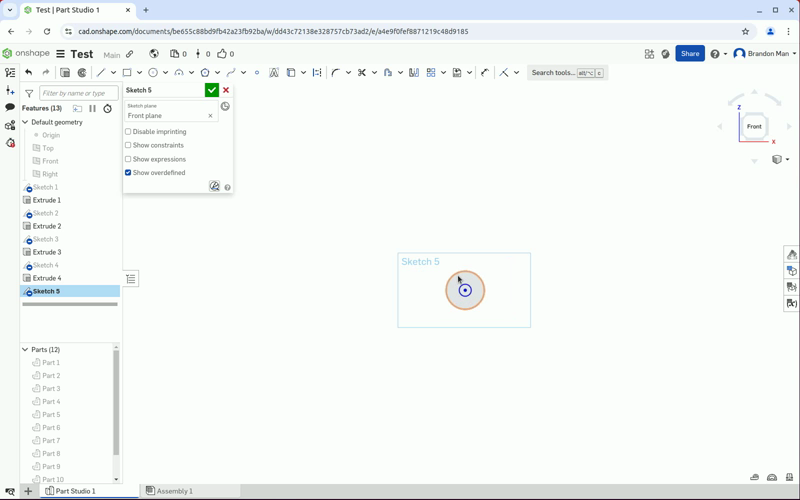
scroll(6)
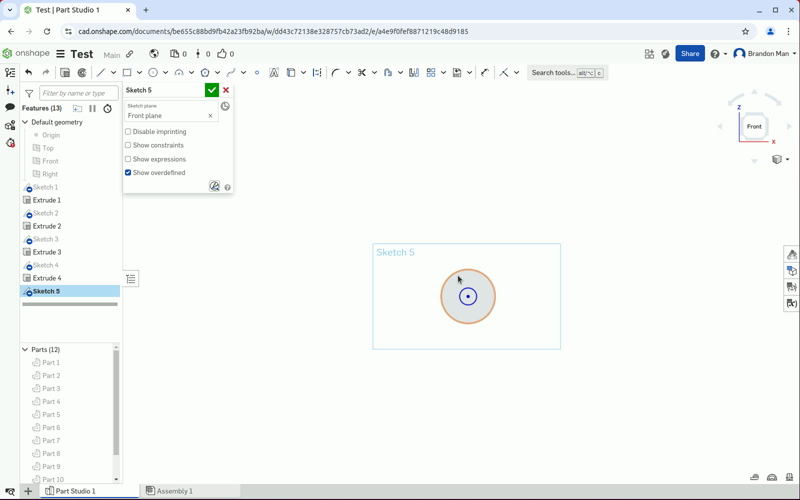
scroll(6)
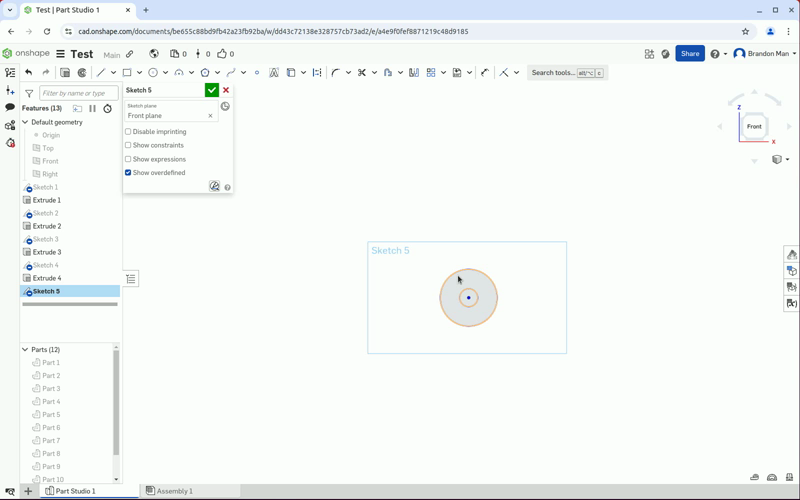
scroll(6)
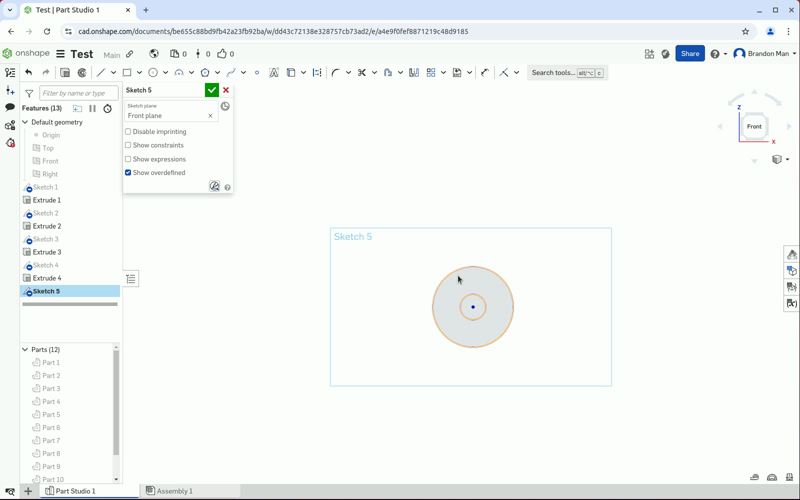
scroll(6)
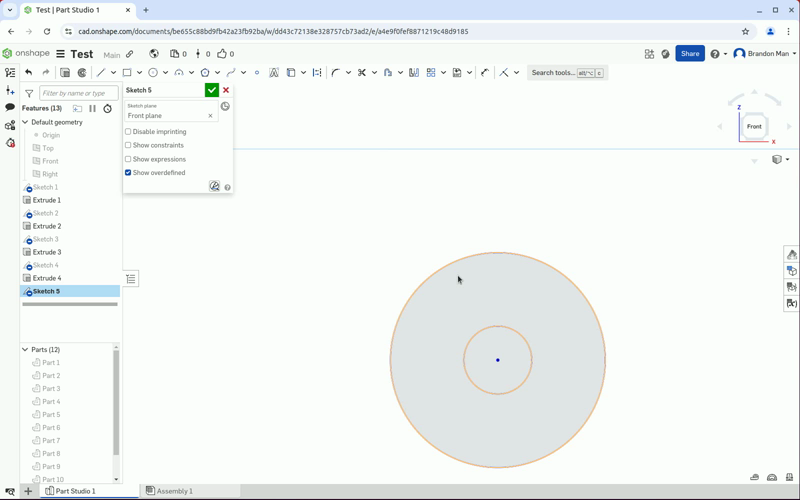
click(458, 275)
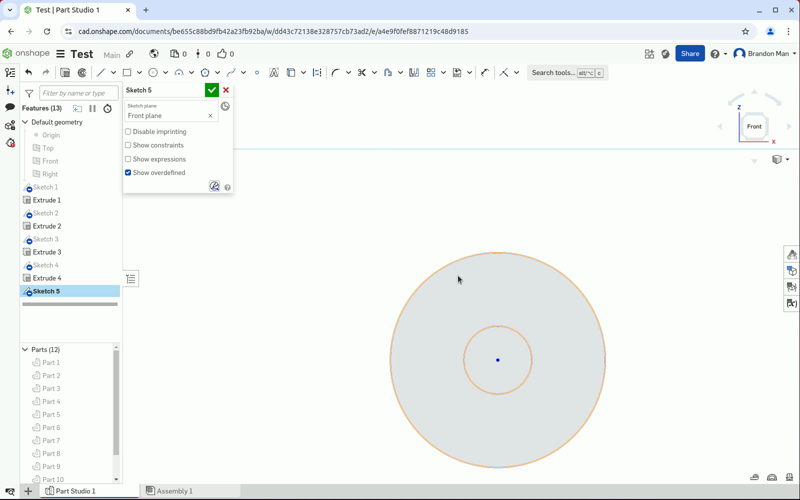
scroll(-6)
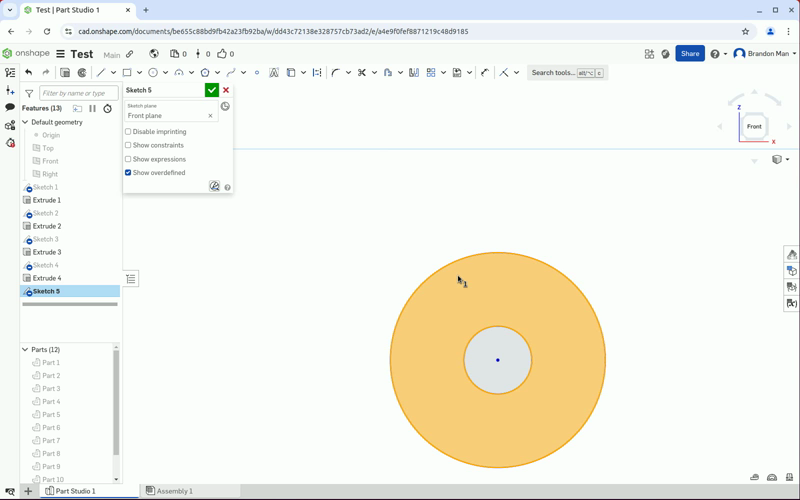
scroll(-6)
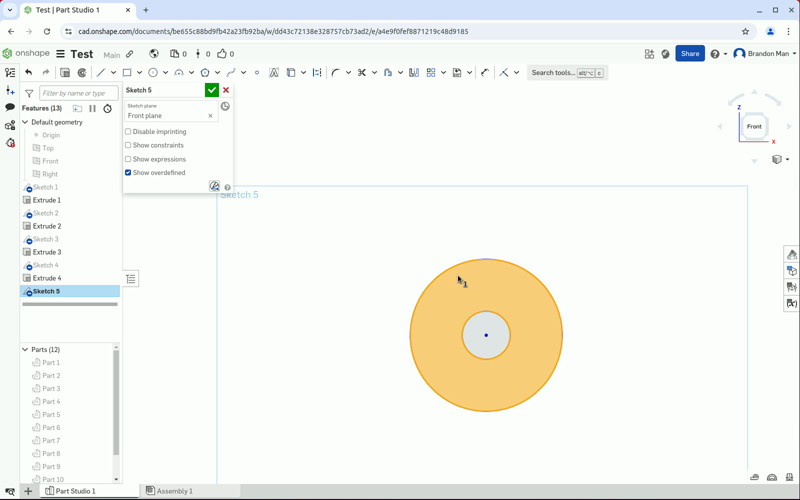
scroll(-6)
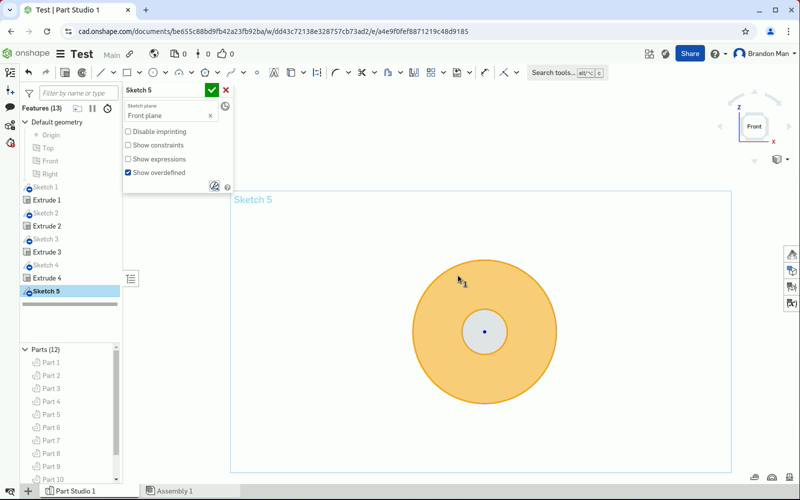
scroll(-6)
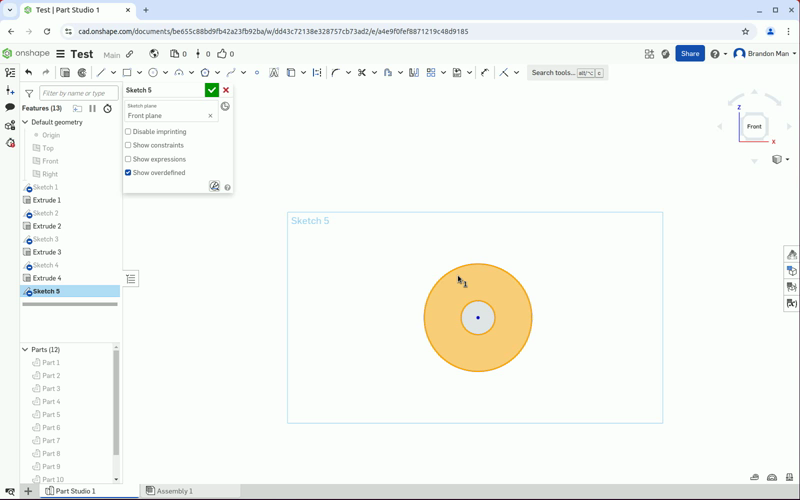
scroll(-6)
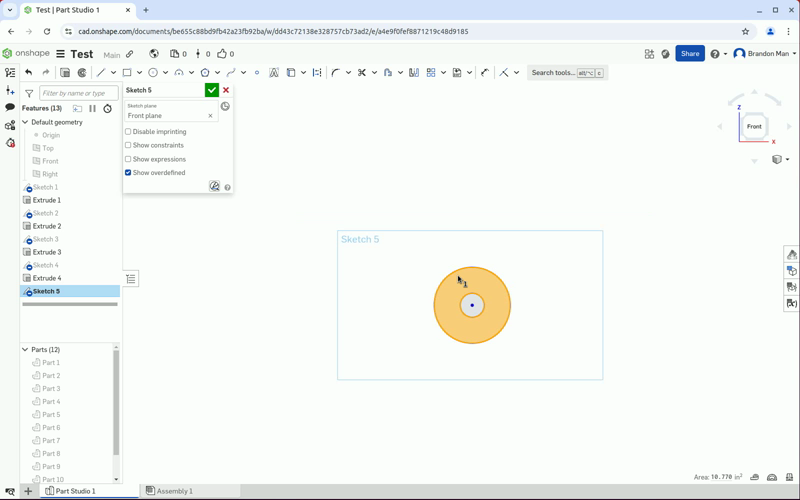
scroll(-6)
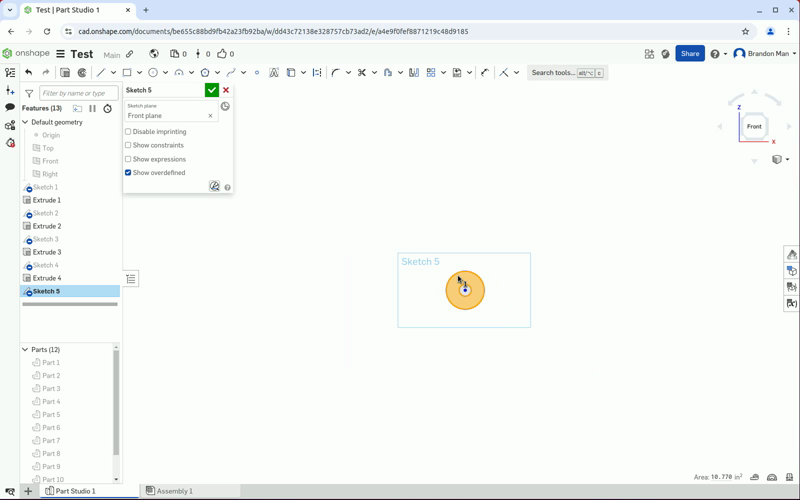
scroll(-6)
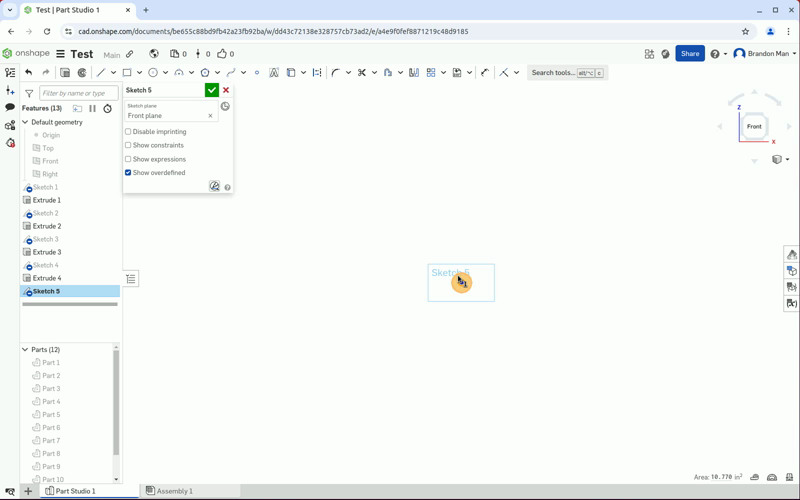
mouse_move(69, 352)
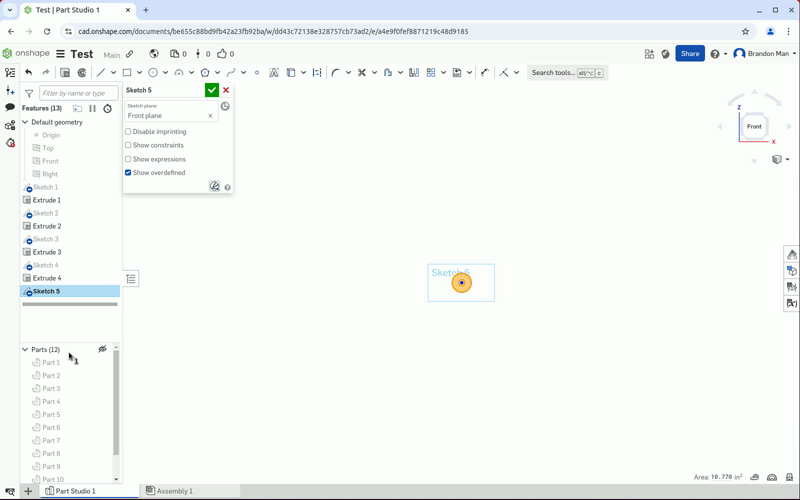
key(shift+y)
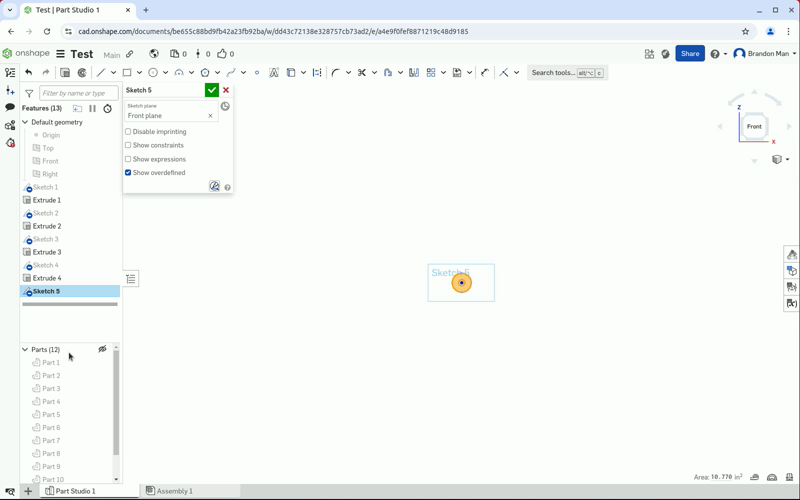
key(shift+e)
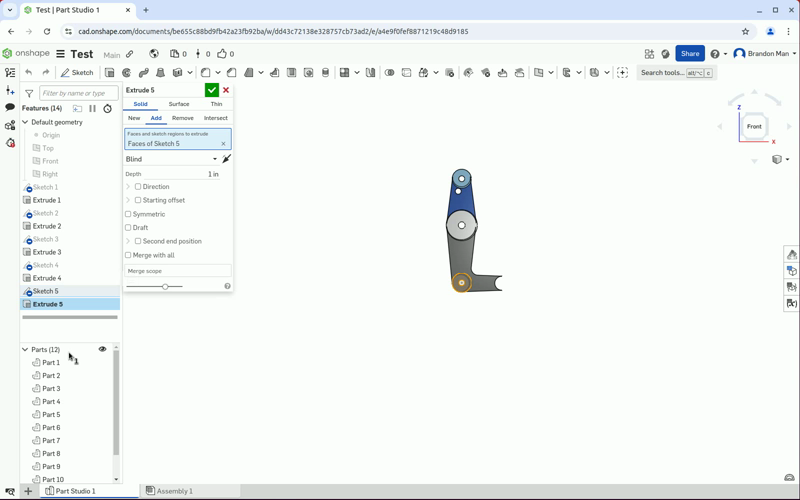
mouse_move(143, 106)
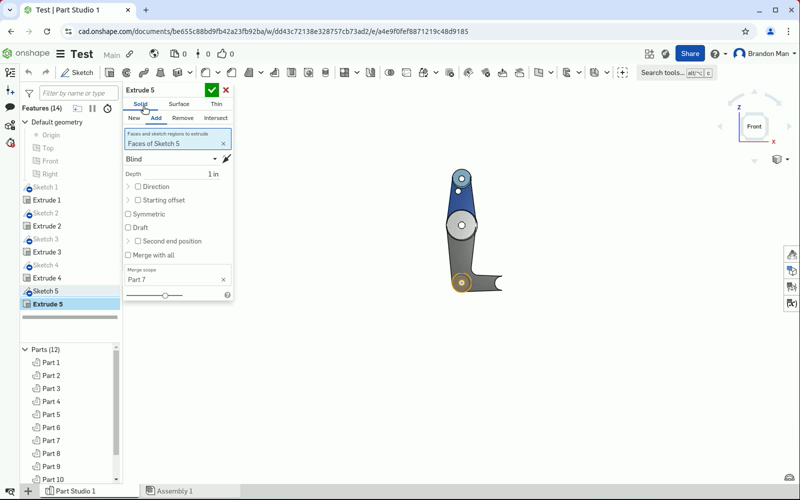
click(143, 106)
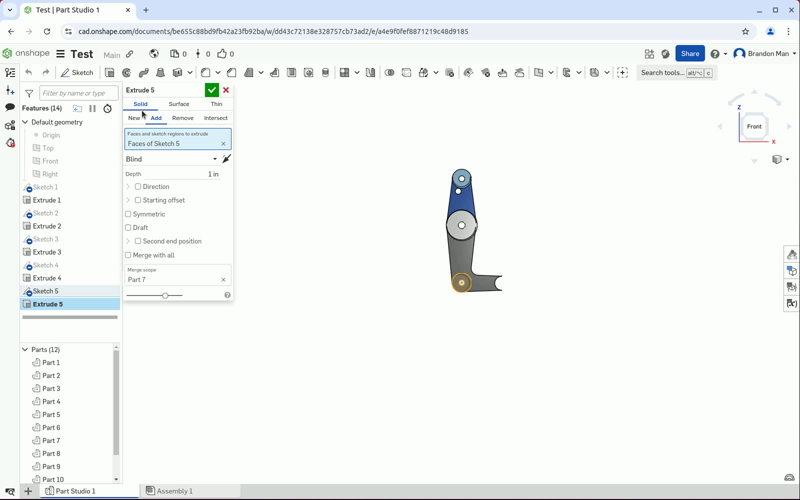
mouse_move(137, 120)
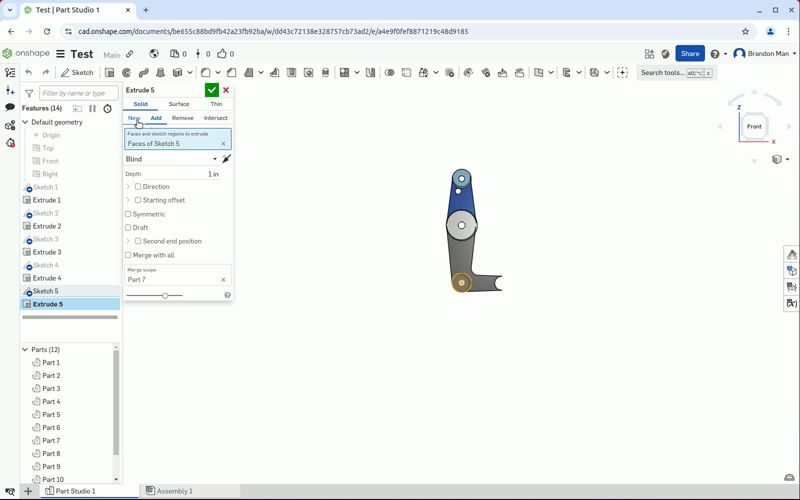
click(137, 120)
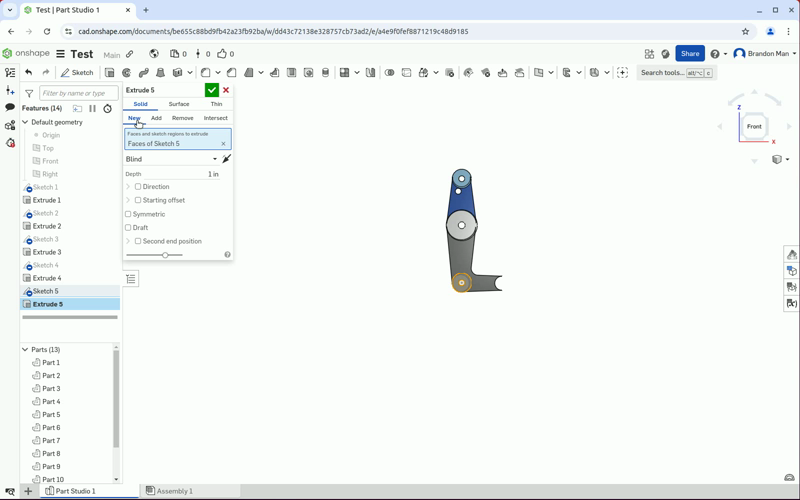
key(tab, 4)
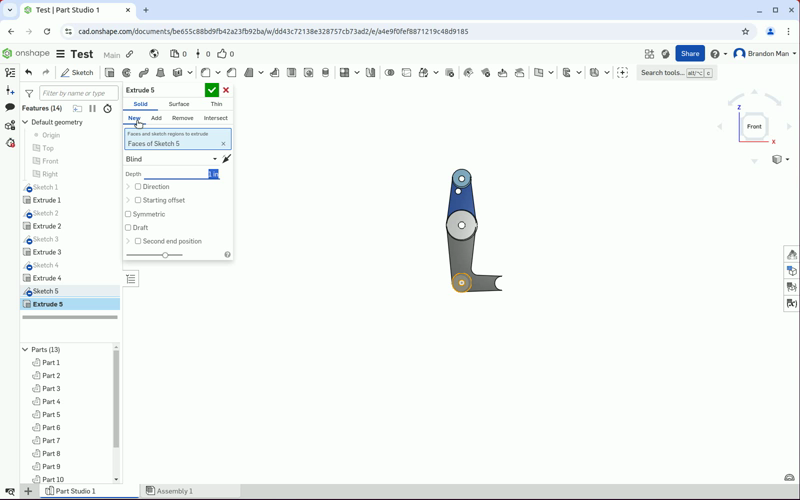
text(0.481)
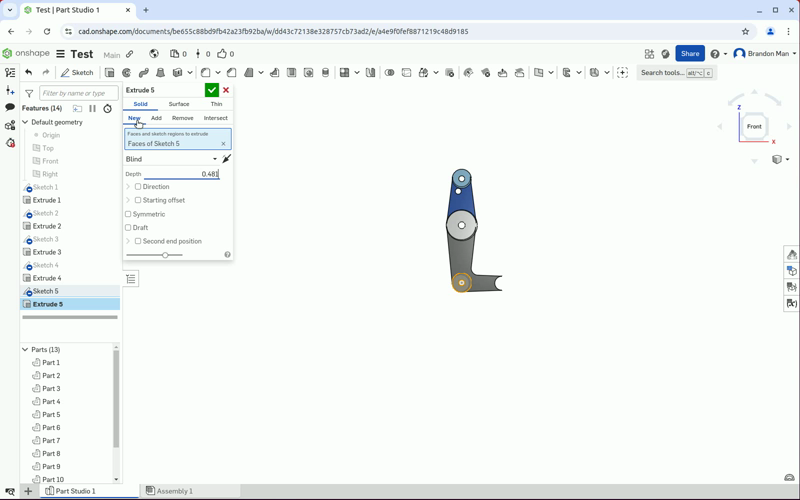
key(enter)
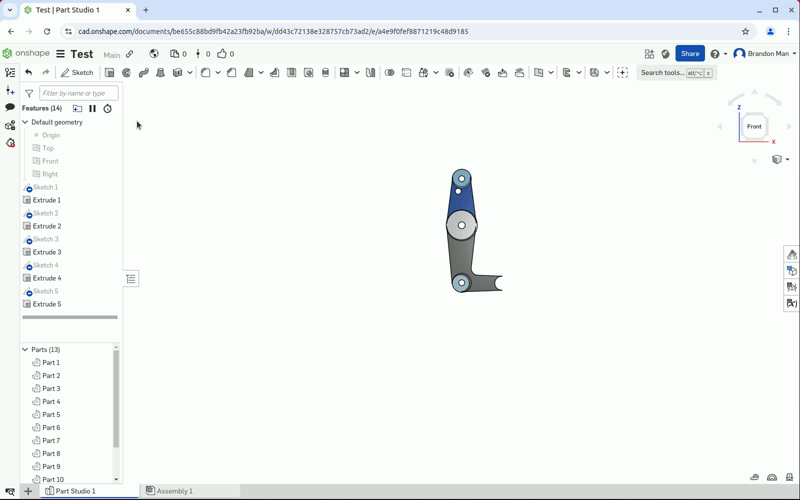
key(shift+h)
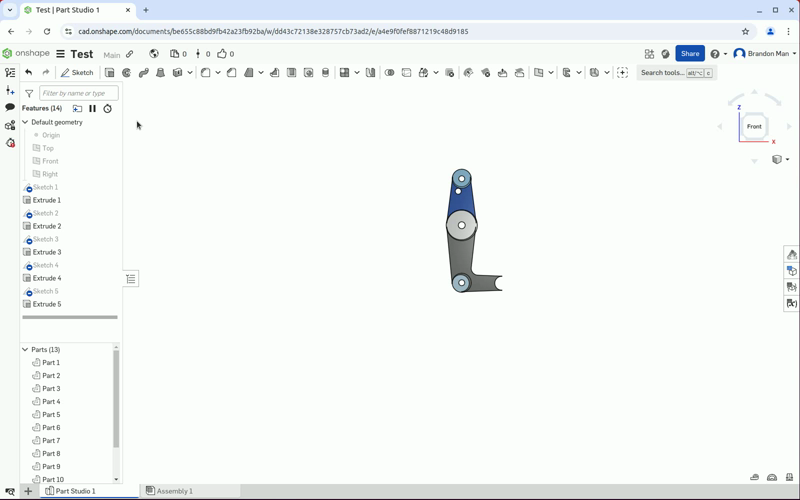
key(shift+h)
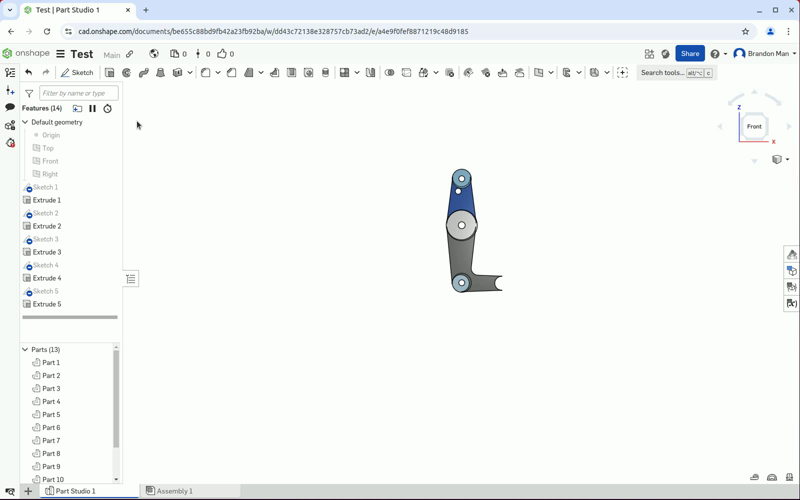
mouse_move(73, 189)
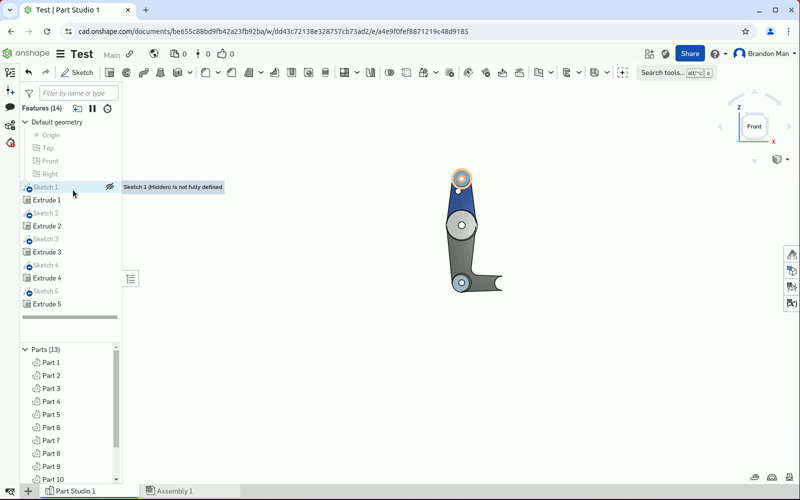
click(73, 189)
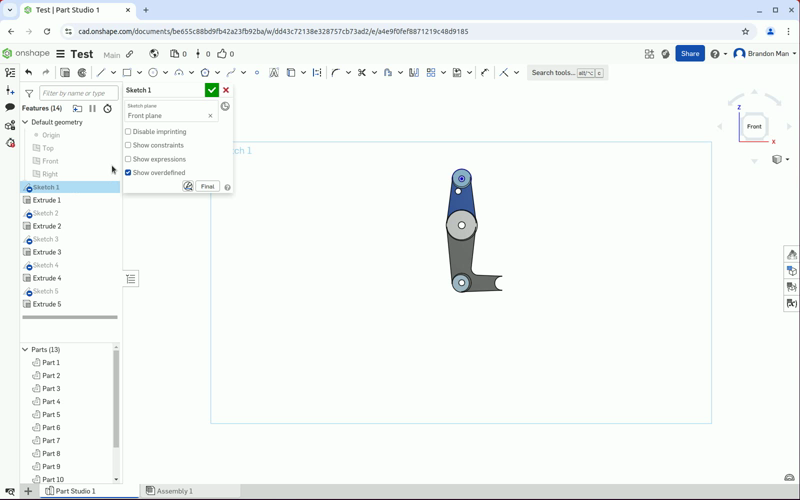
mouse_move(229, 92)
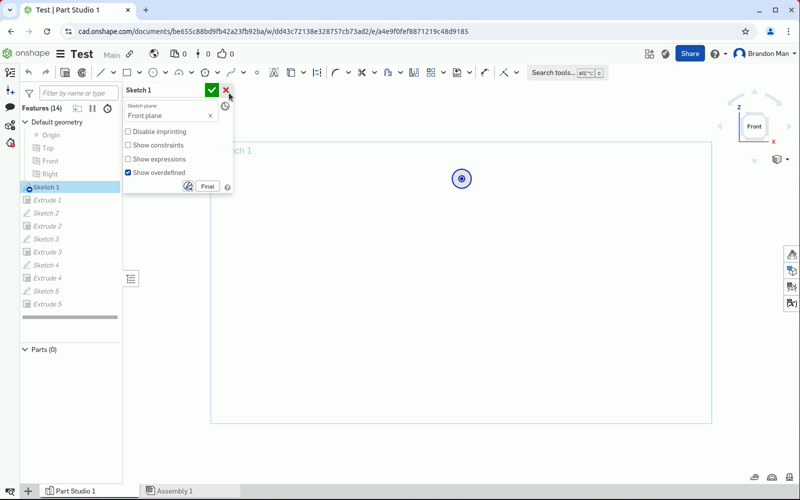
click(229, 92)
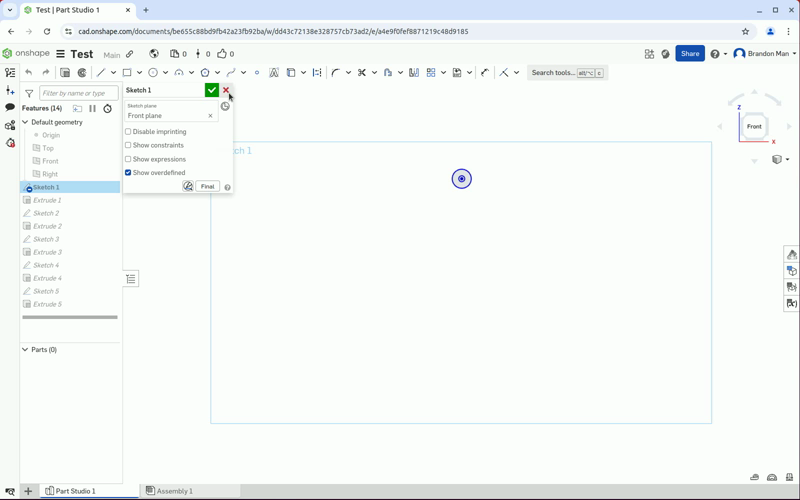
key(shift+s)
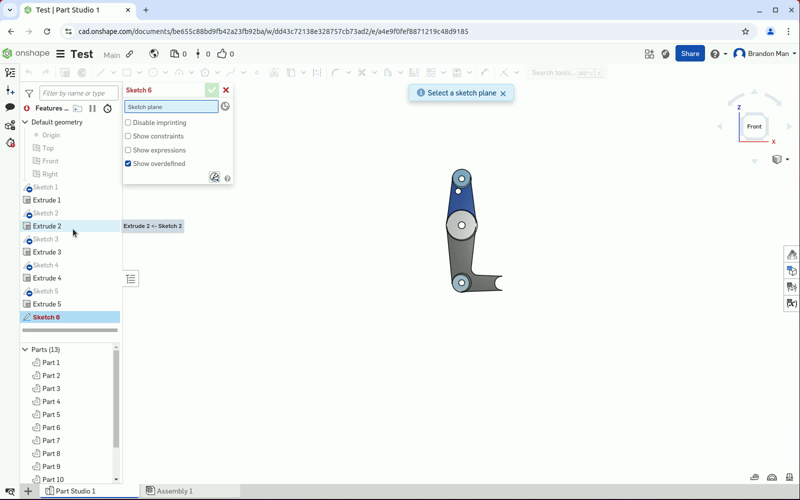
scroll(3)
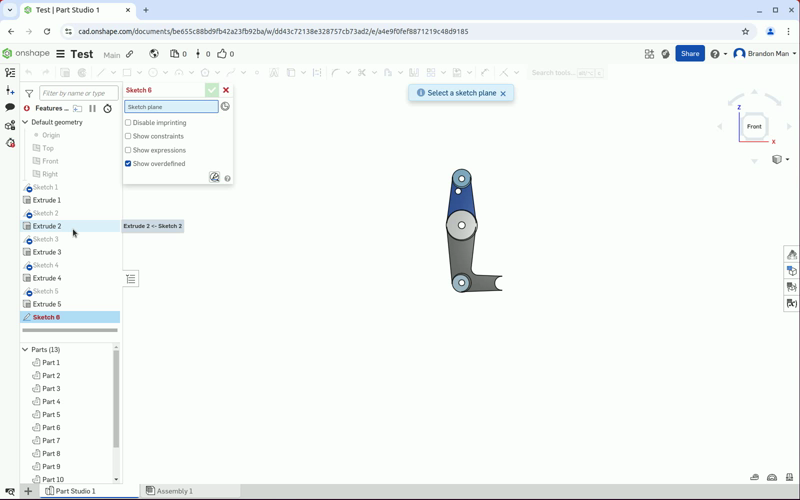
mouse_move(73, 163)
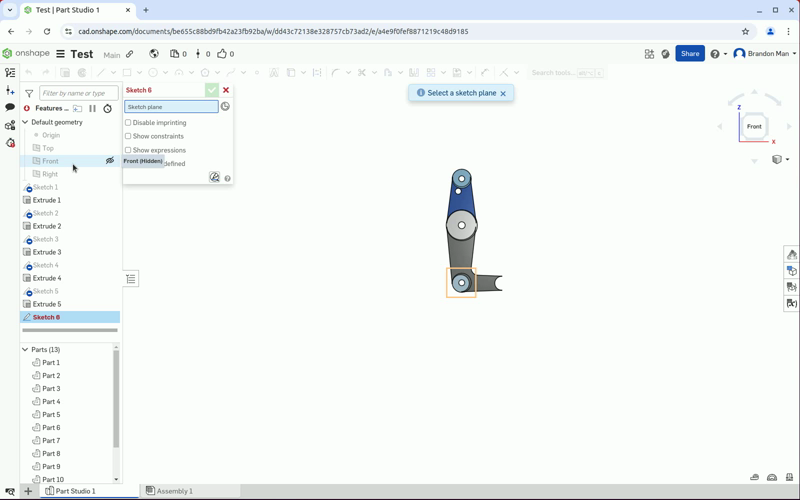
click(73, 163)
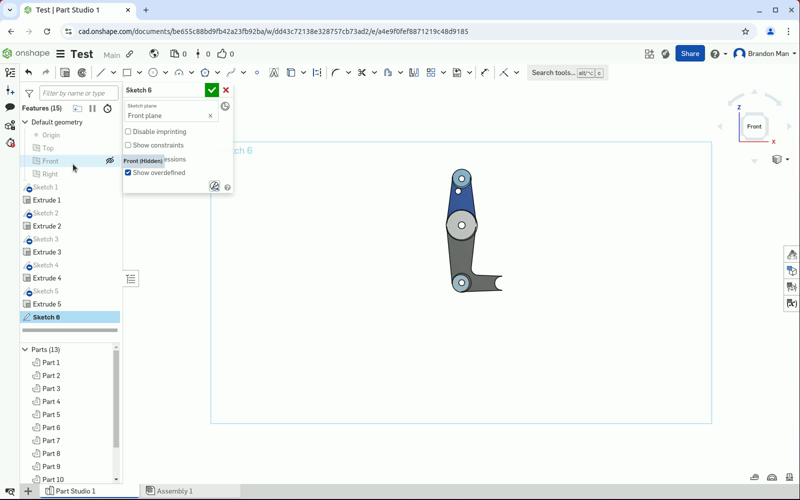
mouse_move(69, 352)
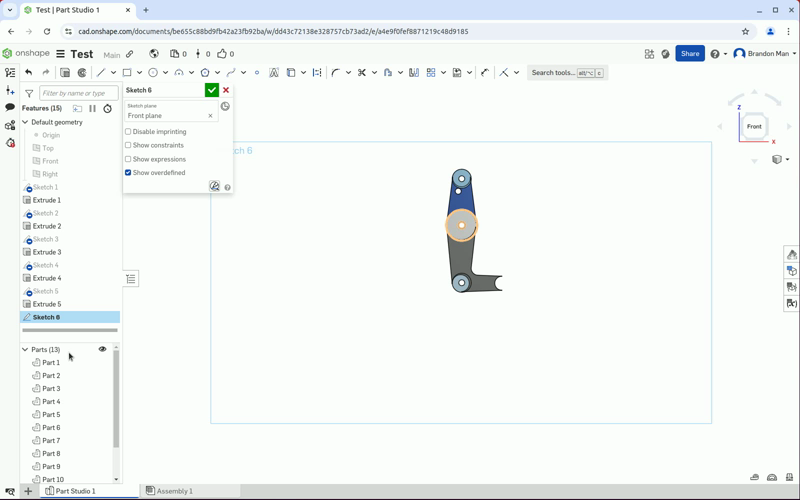
key(y)
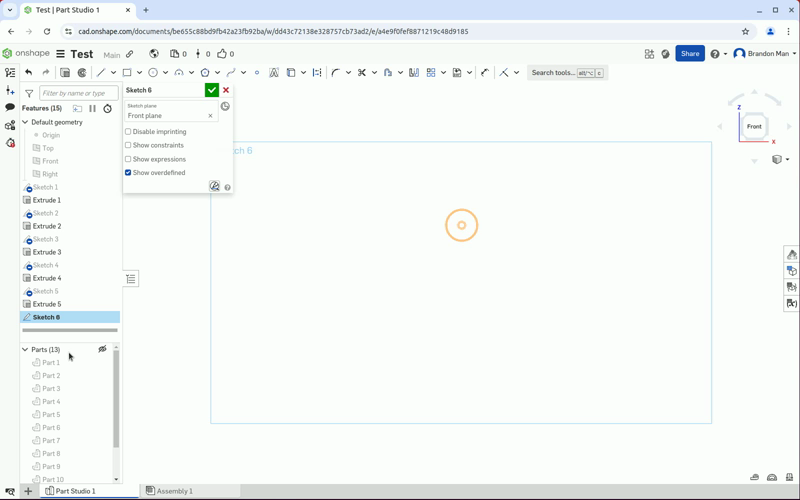
key(c)
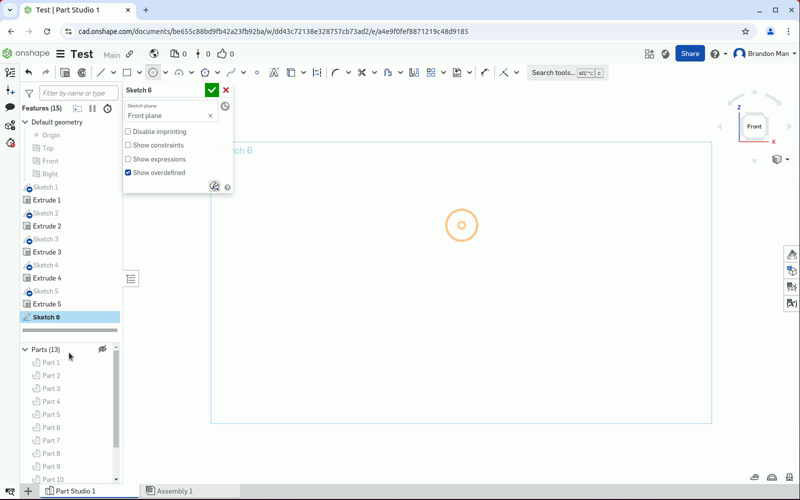
key_down(shift)
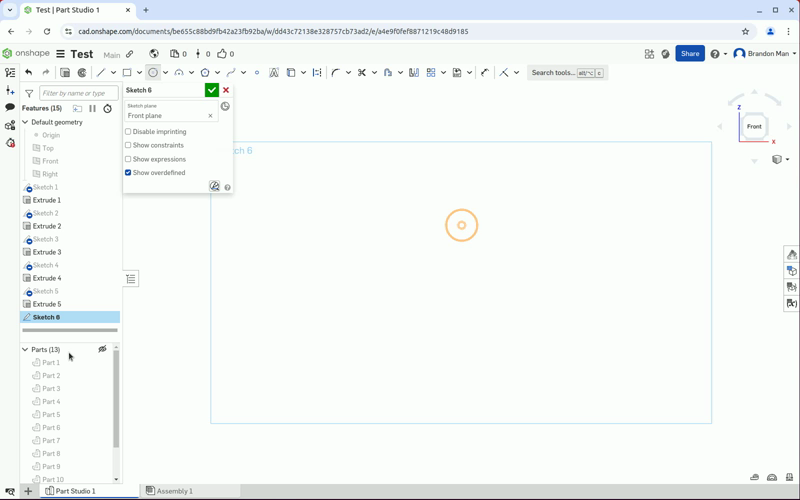
mouse_move(501, 282)
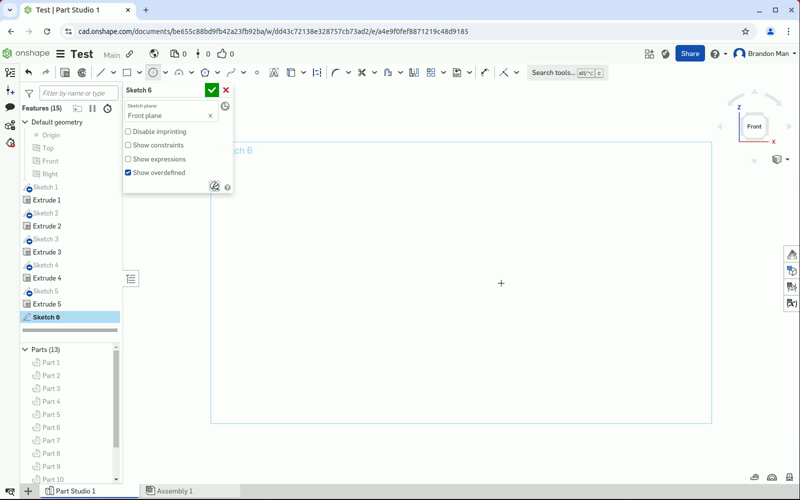
click(501, 282)
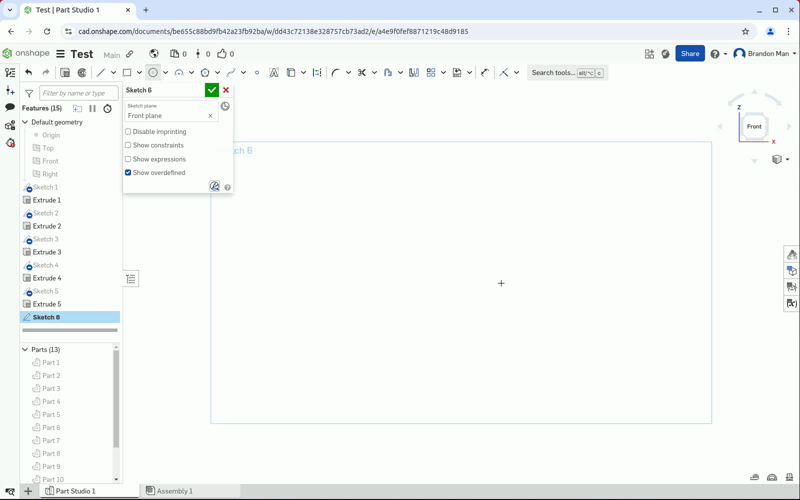
key_up(shift)
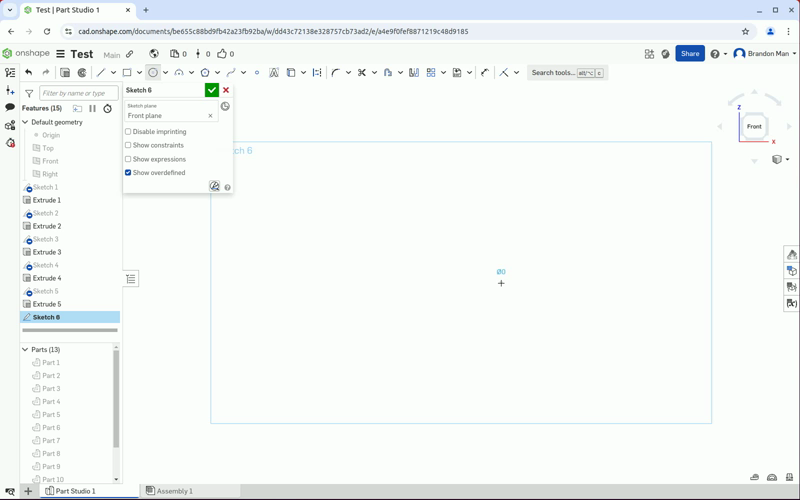
mouse_move(508, 282)
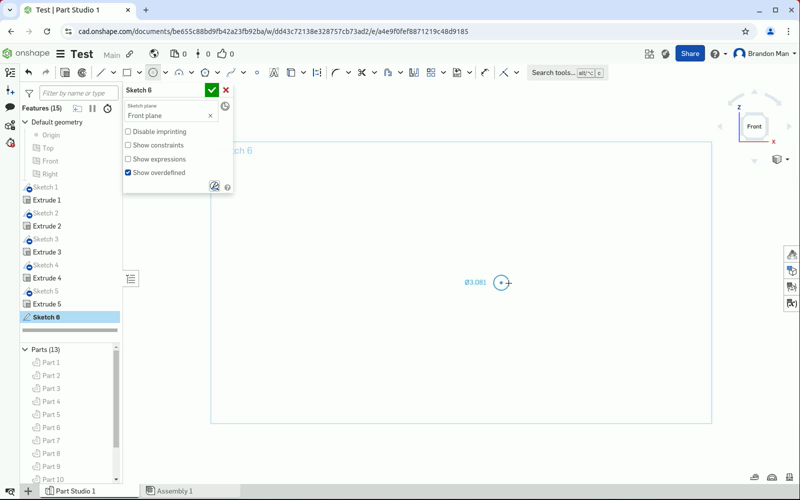
click(508, 282)
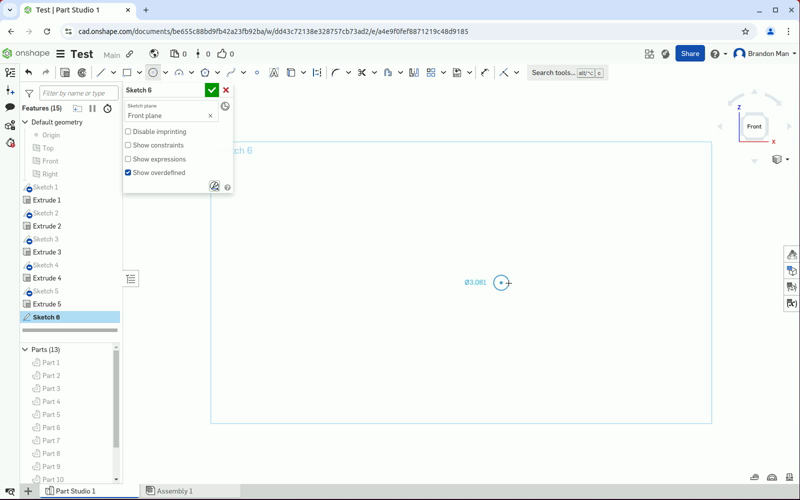
key(esc)
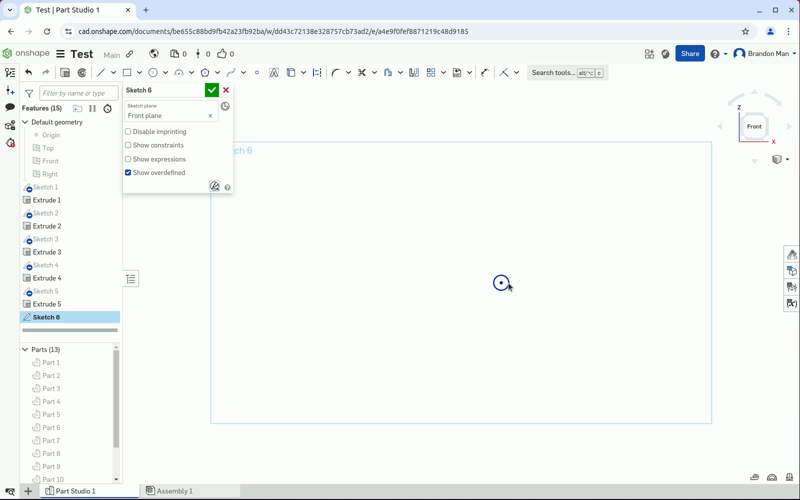
key(c)
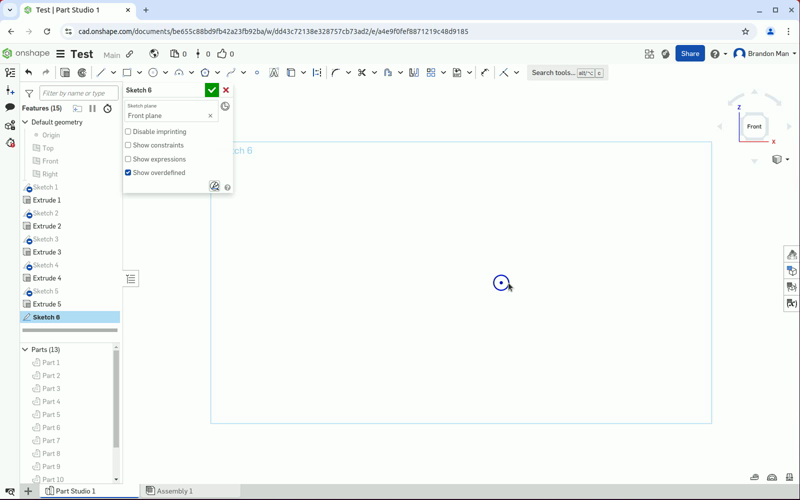
key_down(shift)
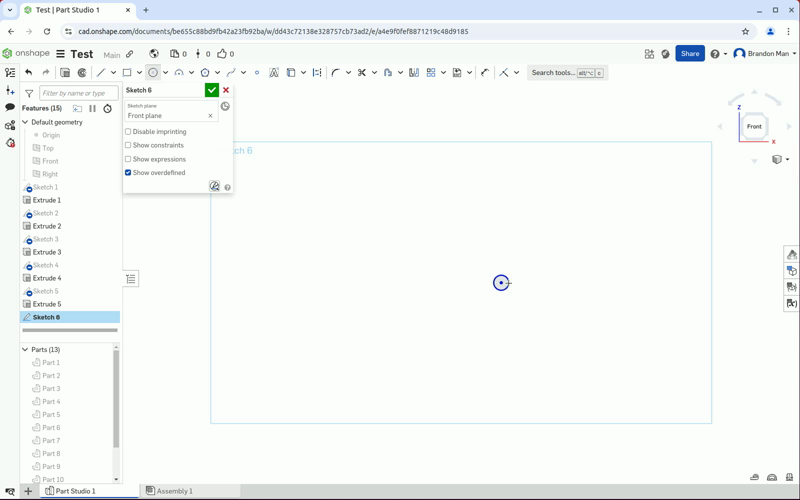
mouse_move(501, 282)
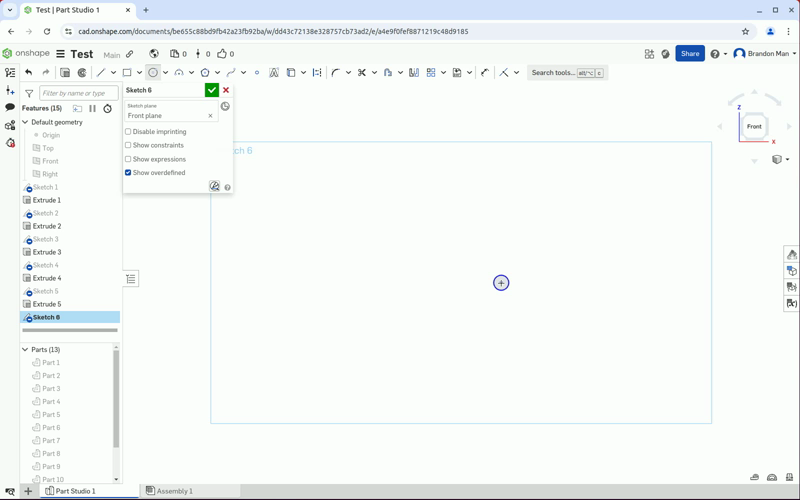
click(501, 282)
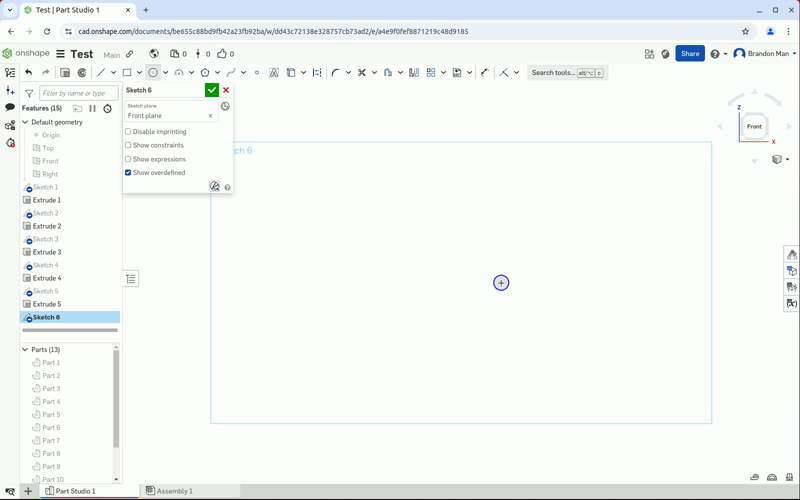
key_up(shift)
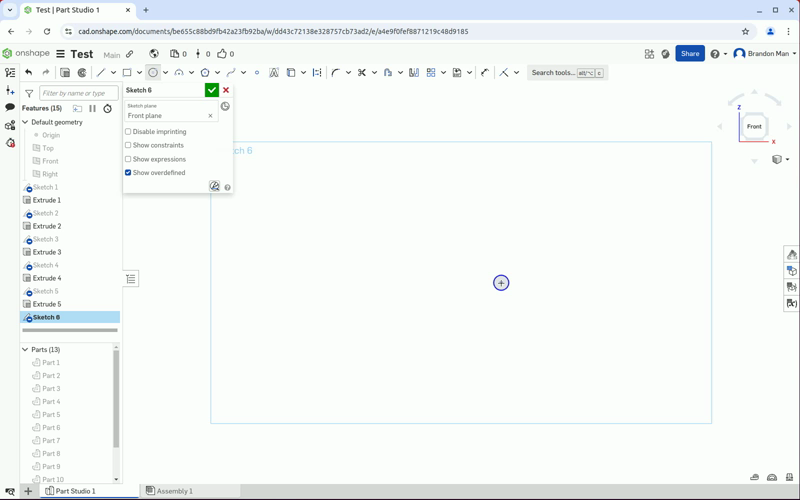
mouse_move(504, 282)
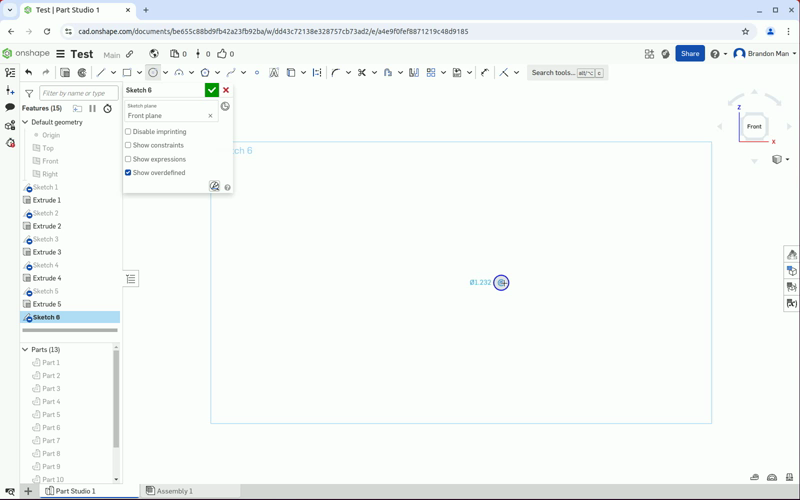
scroll(6)
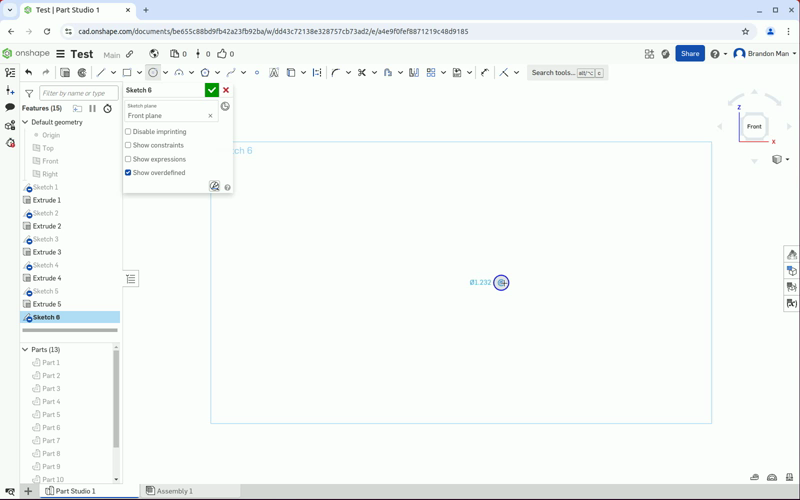
scroll(6)
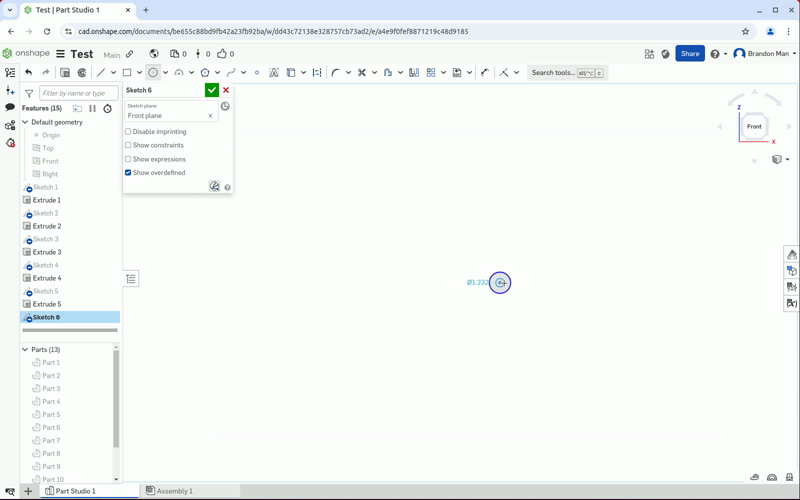
scroll(6)
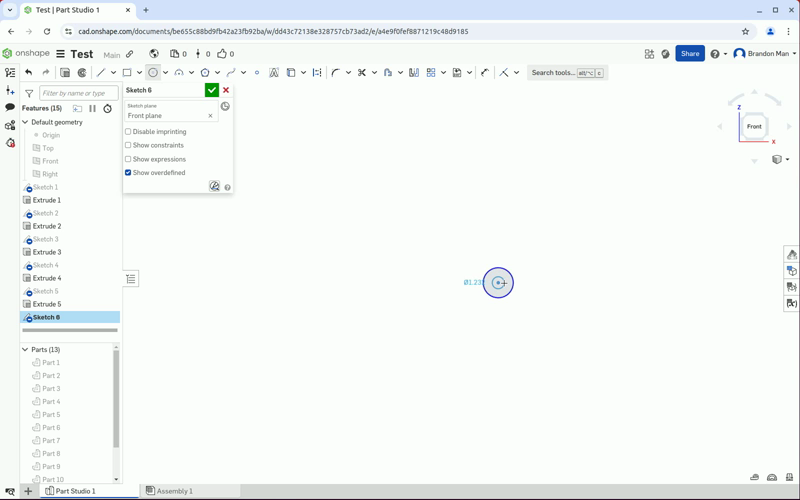
scroll(6)
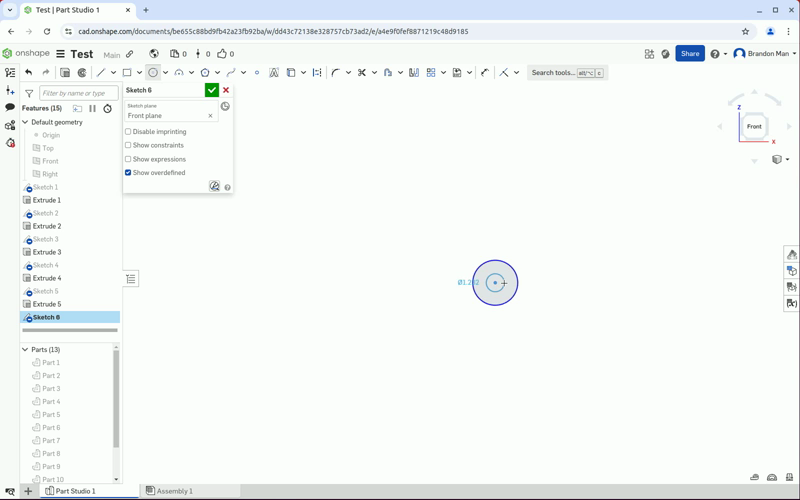
scroll(6)
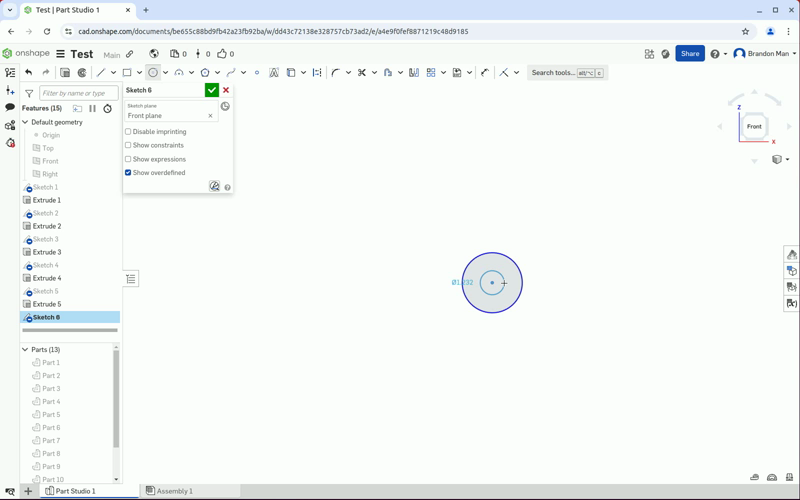
scroll(6)
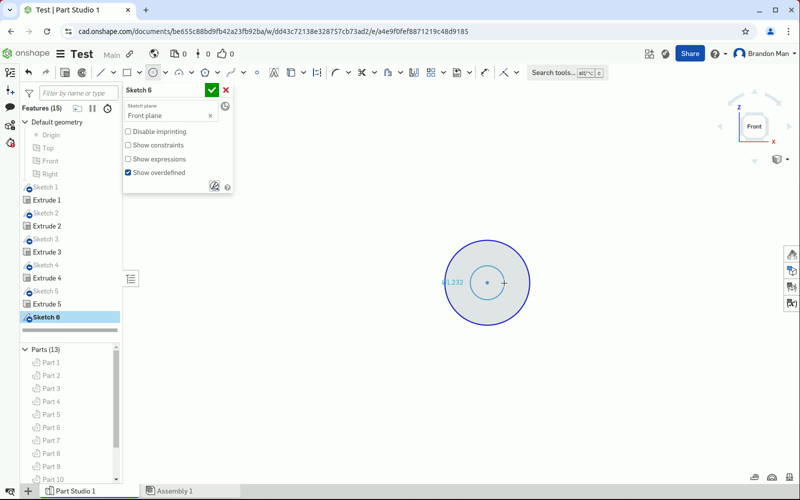
scroll(6)
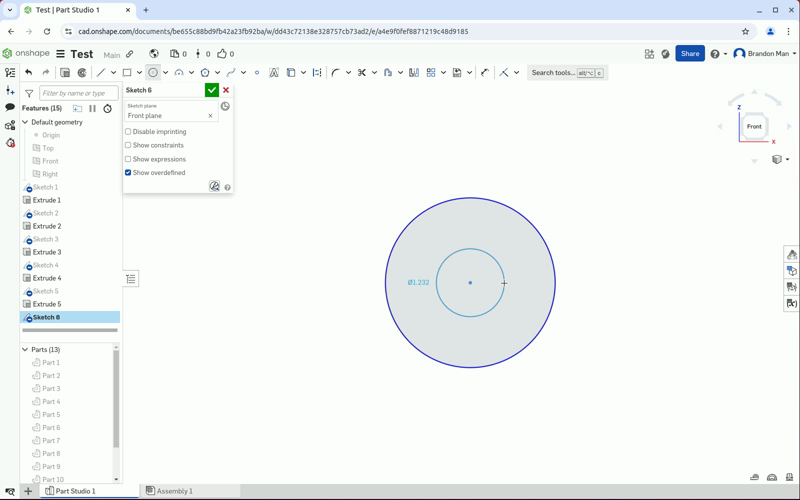
click(504, 282)
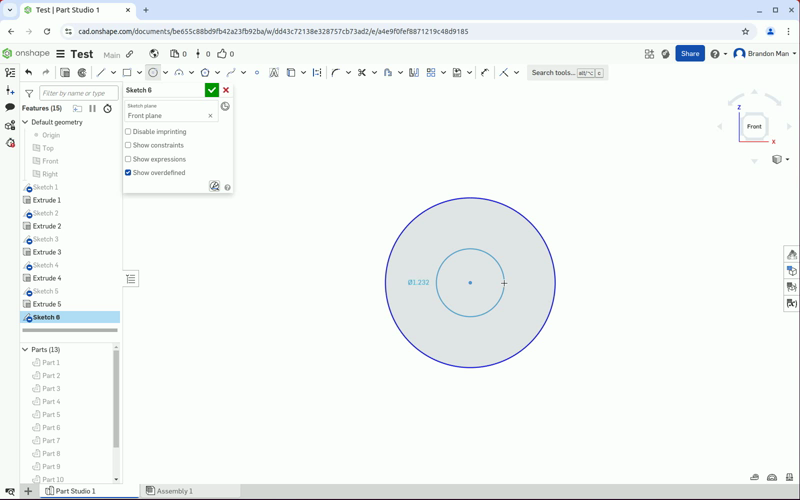
scroll(-6)
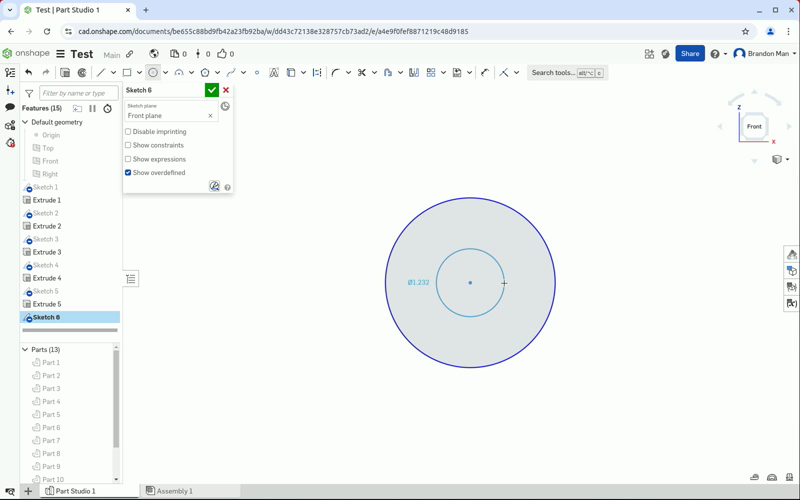
scroll(-6)
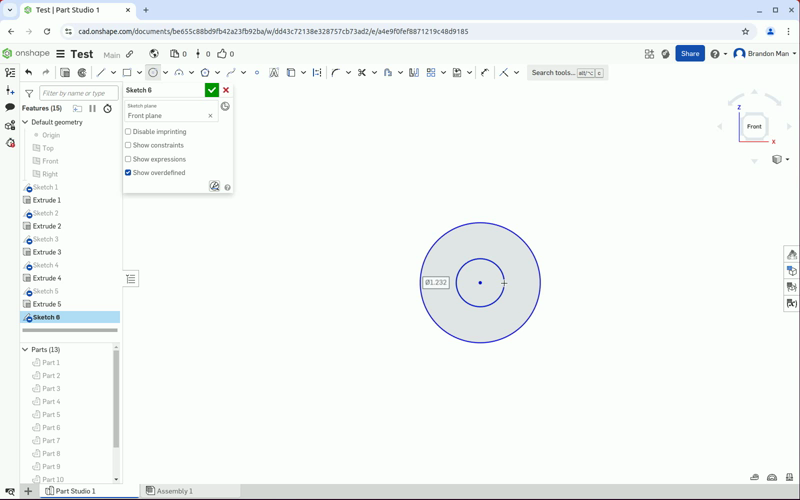
scroll(-6)
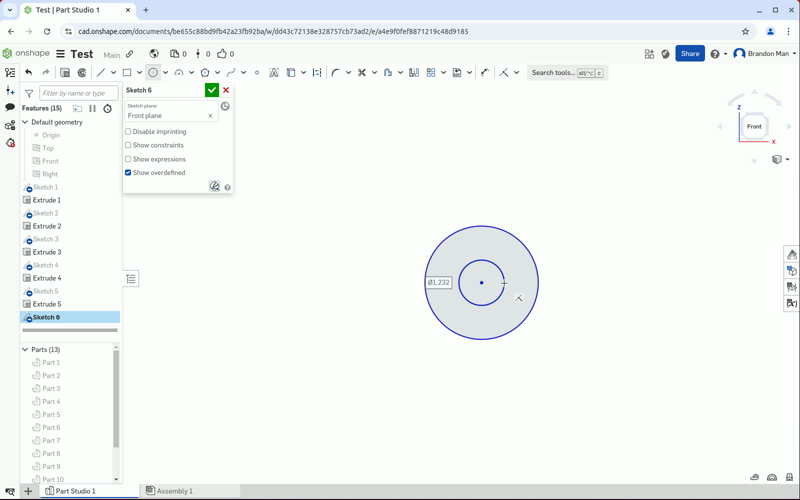
scroll(-6)
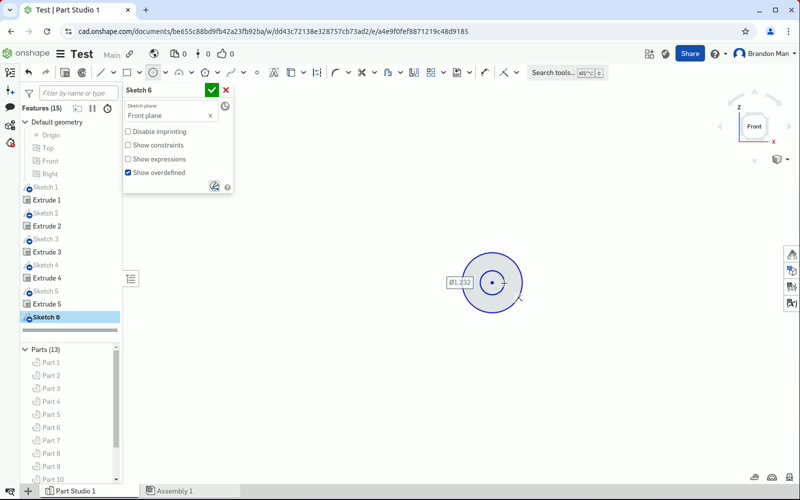
scroll(-6)
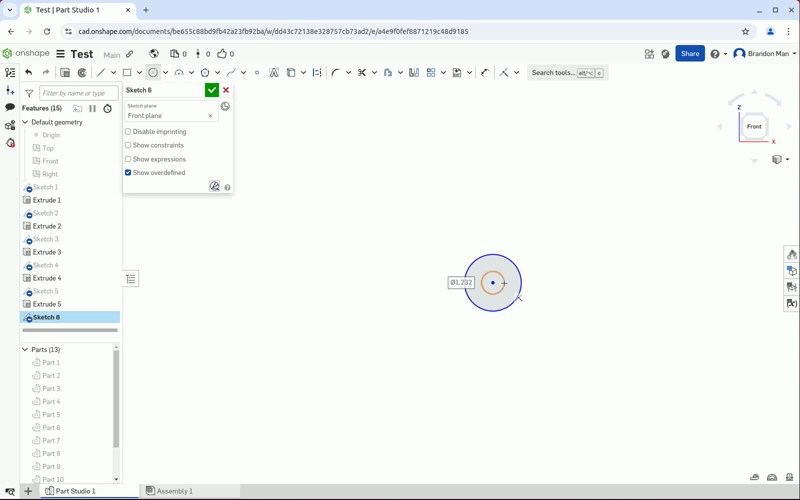
scroll(-6)
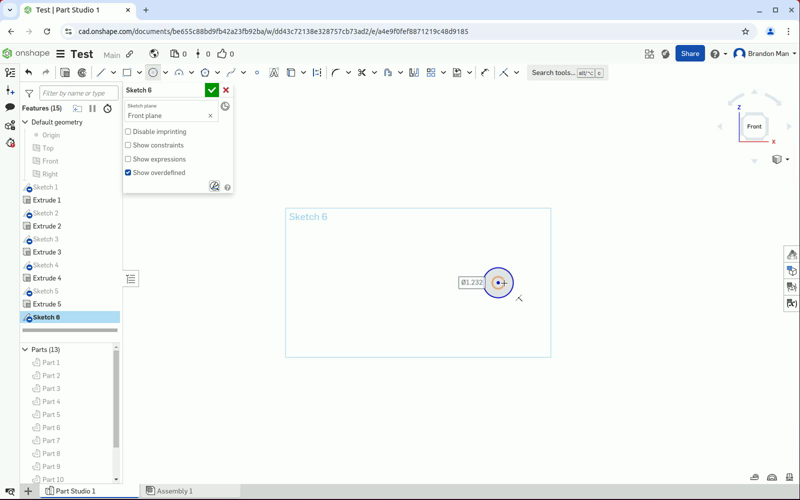
scroll(-6)
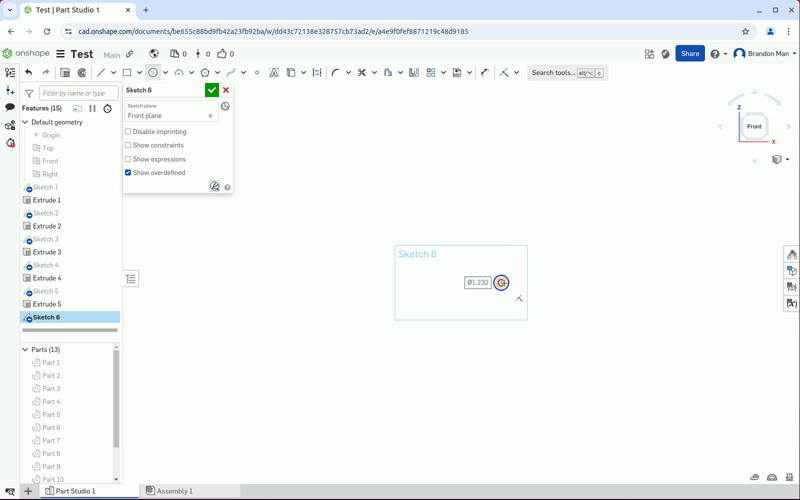
key(esc)
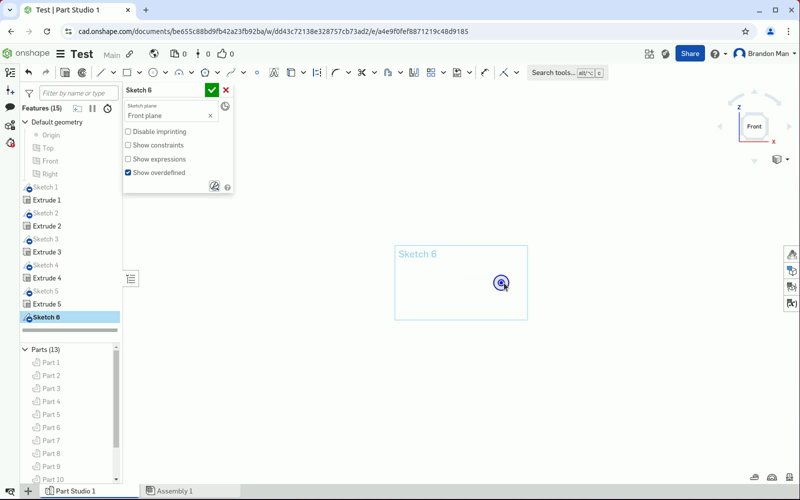
mouse_move(502, 276)
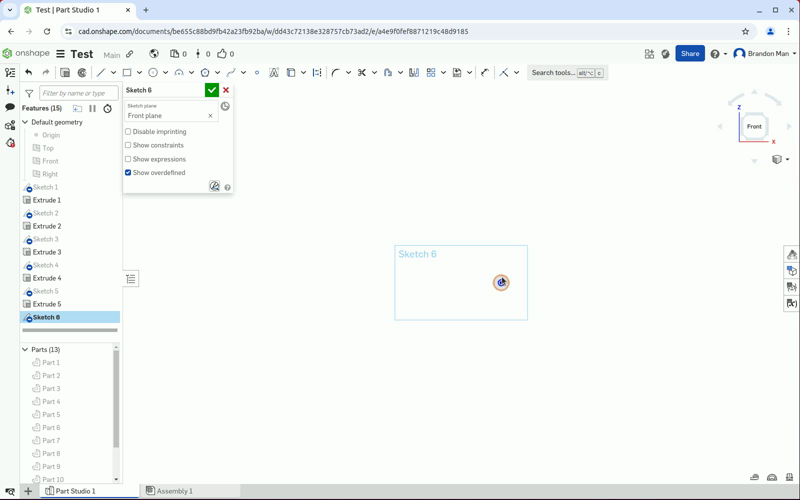
scroll(6)
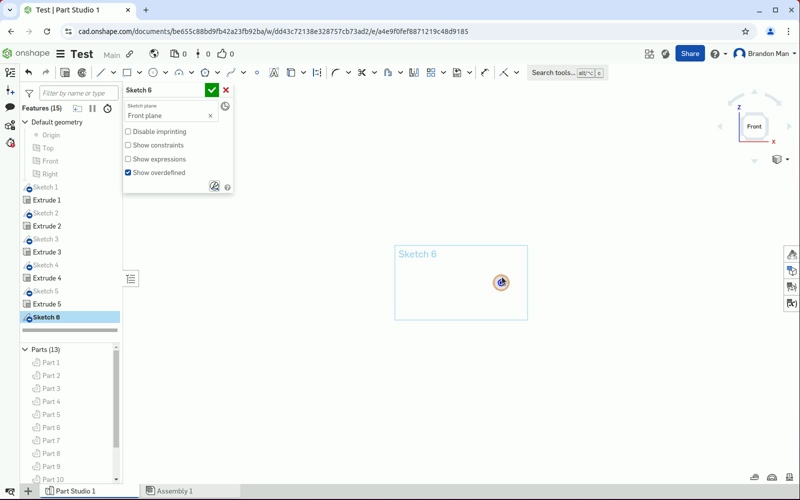
scroll(6)
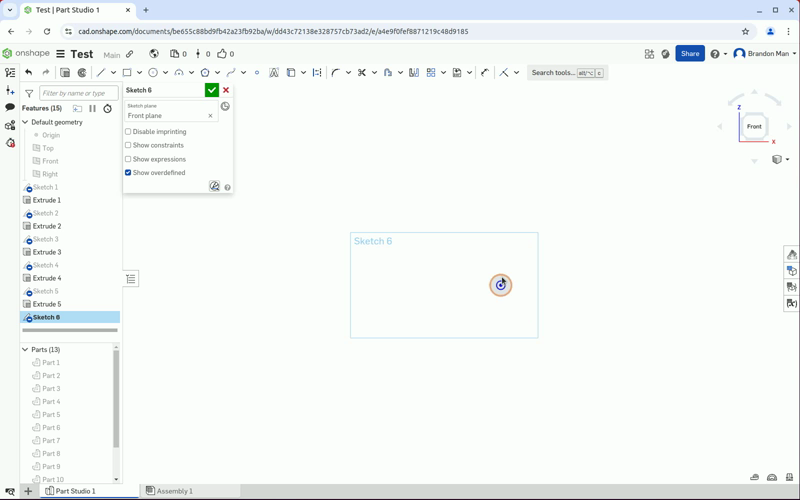
scroll(6)
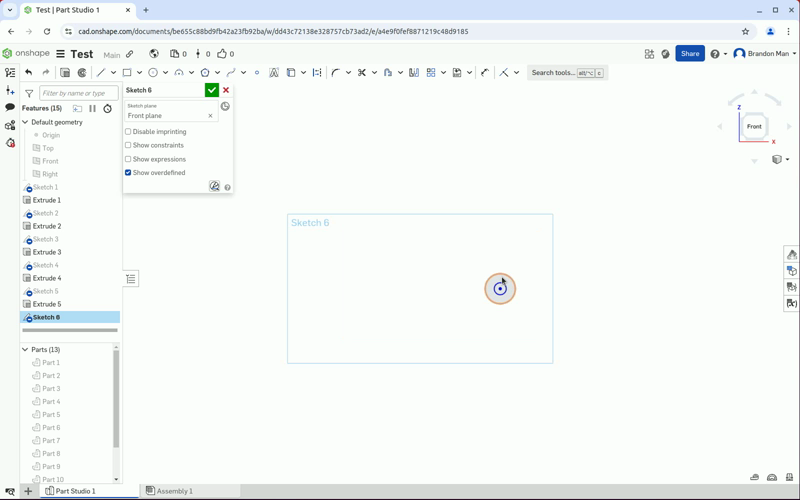
scroll(6)
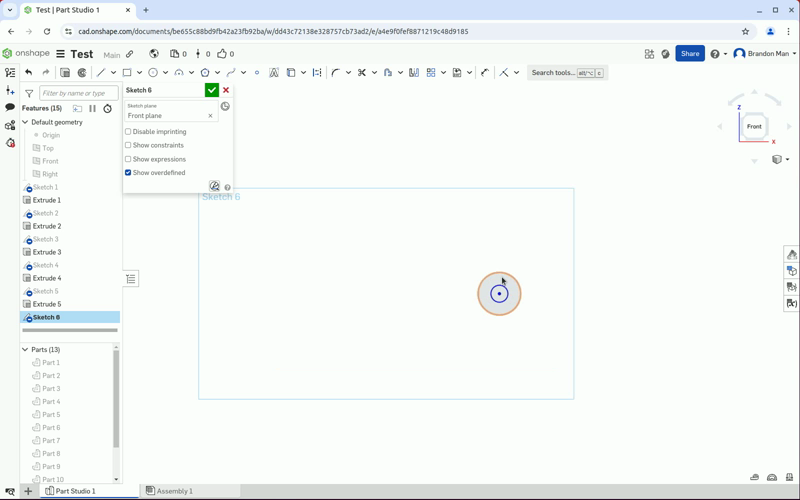
scroll(6)
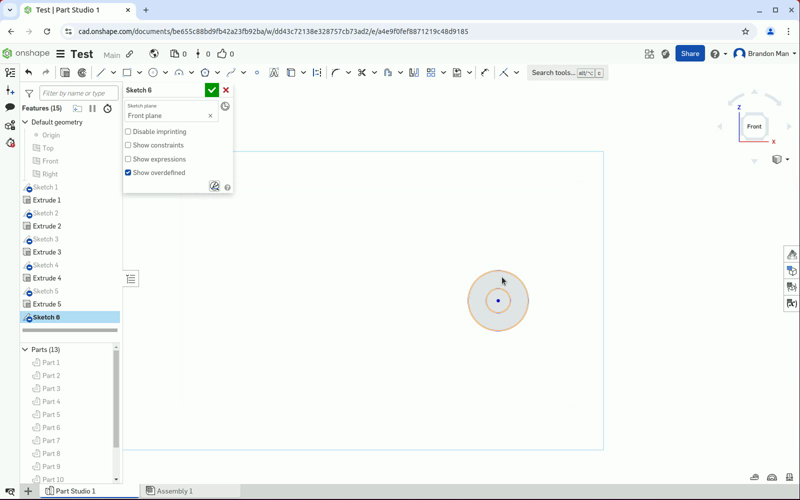
scroll(6)
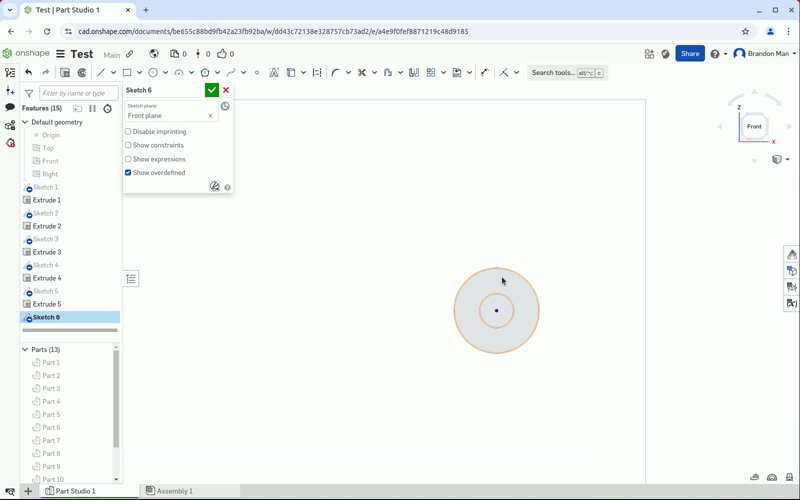
scroll(6)
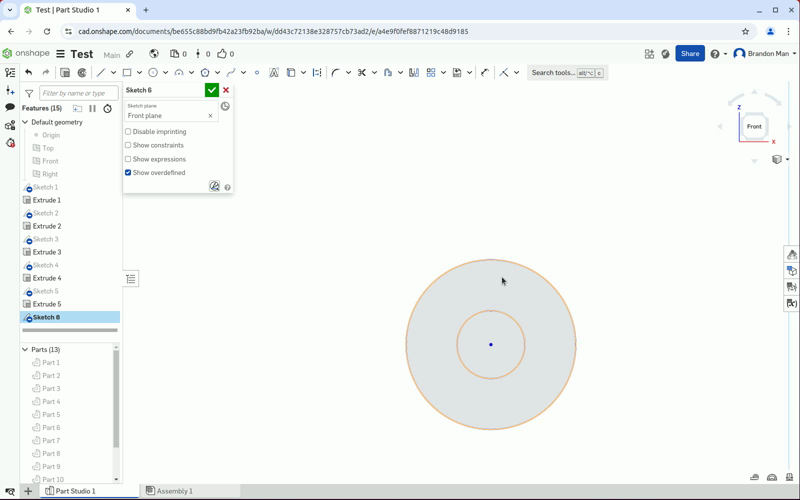
click(502, 276)
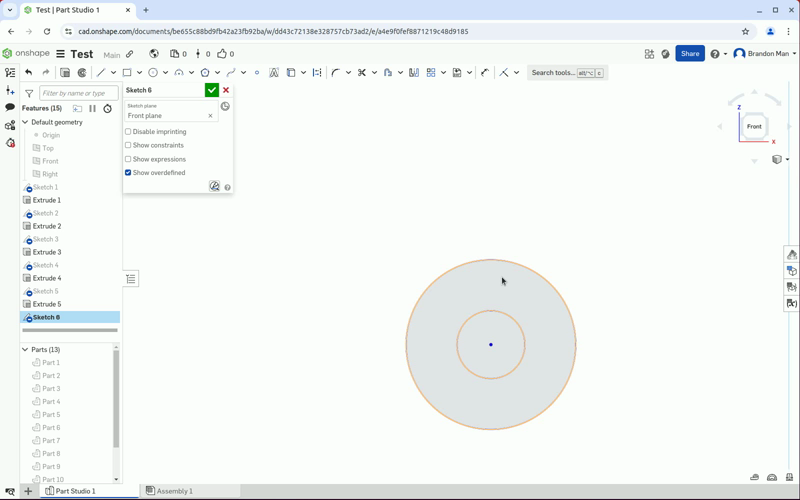
scroll(-6)
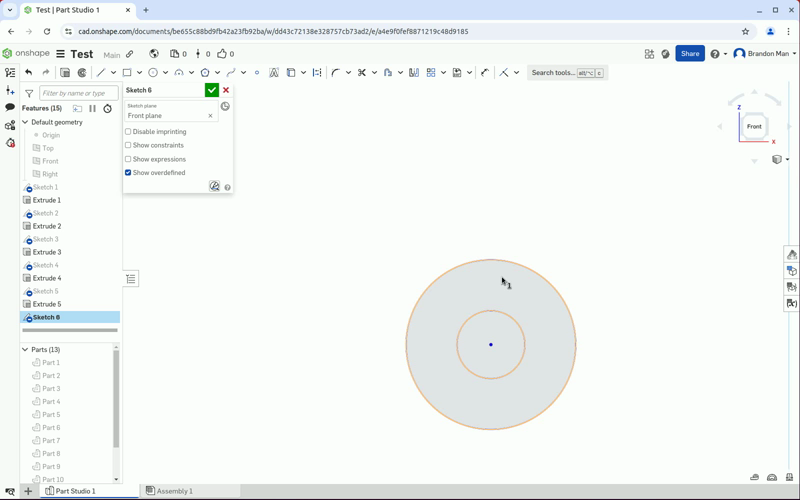
scroll(-6)
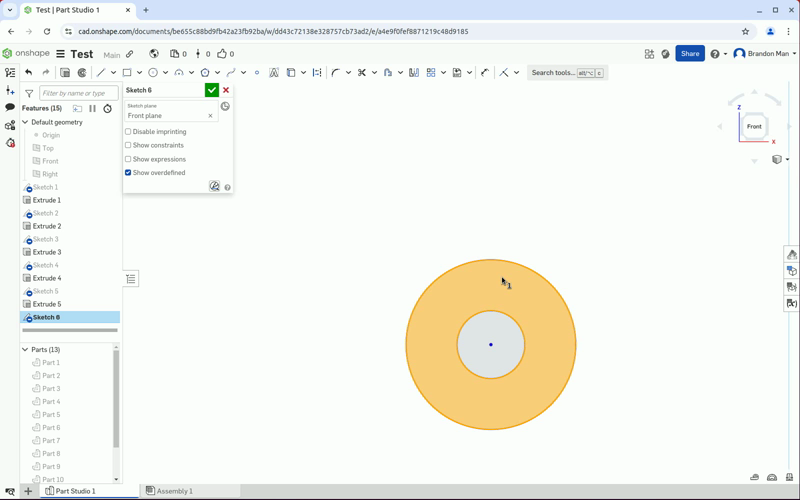
scroll(-6)
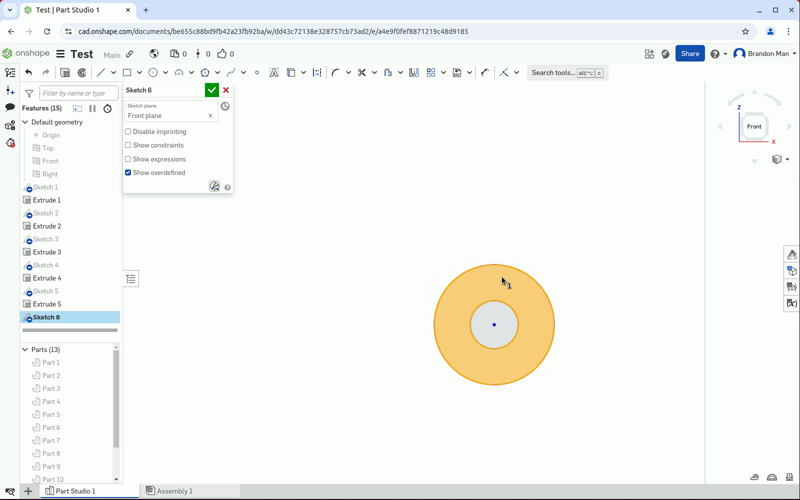
scroll(-6)
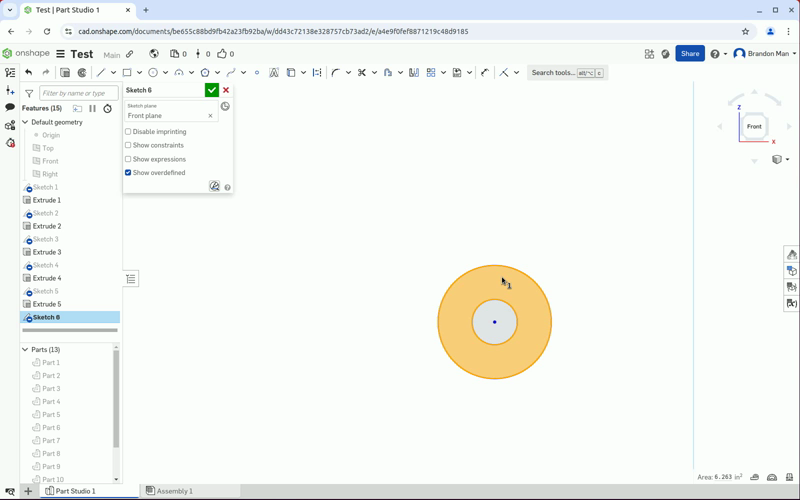
scroll(-6)
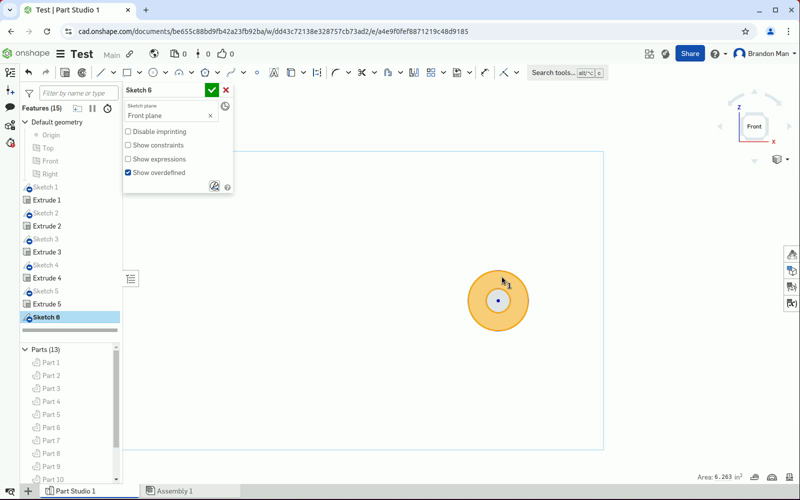
scroll(-6)
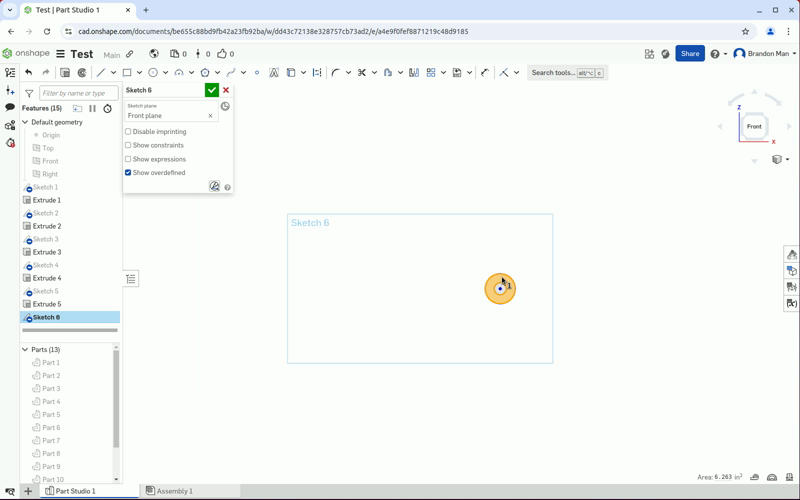
scroll(-6)
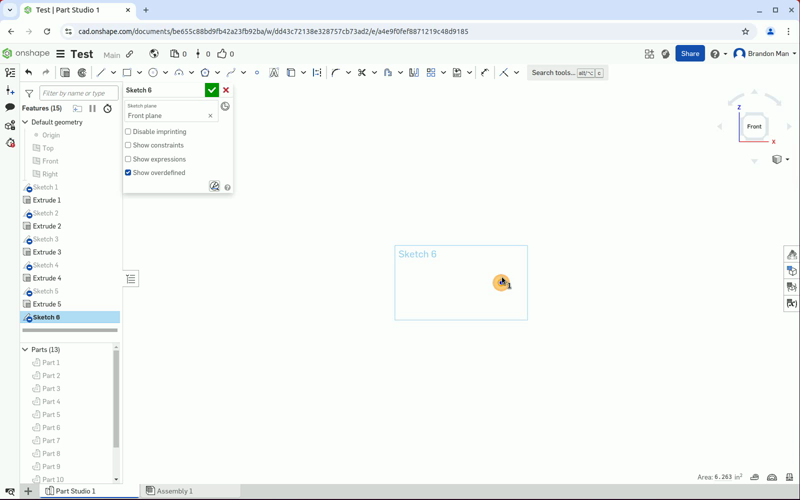
mouse_move(69, 352)
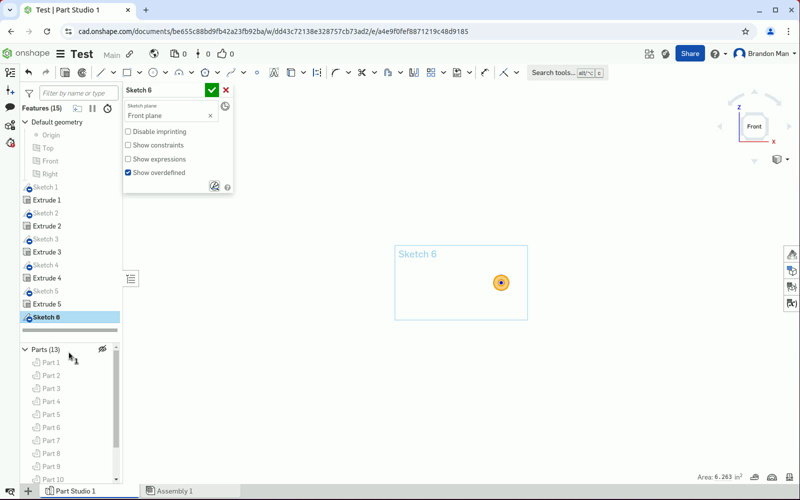
key(shift+y)
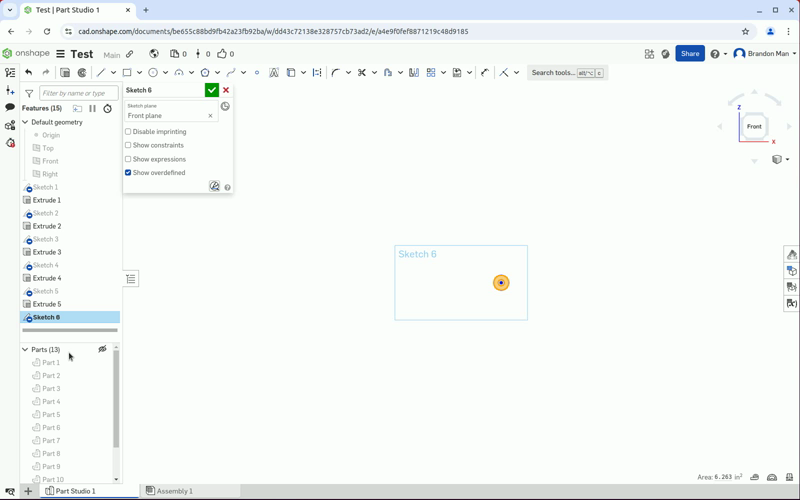
key(shift+e)
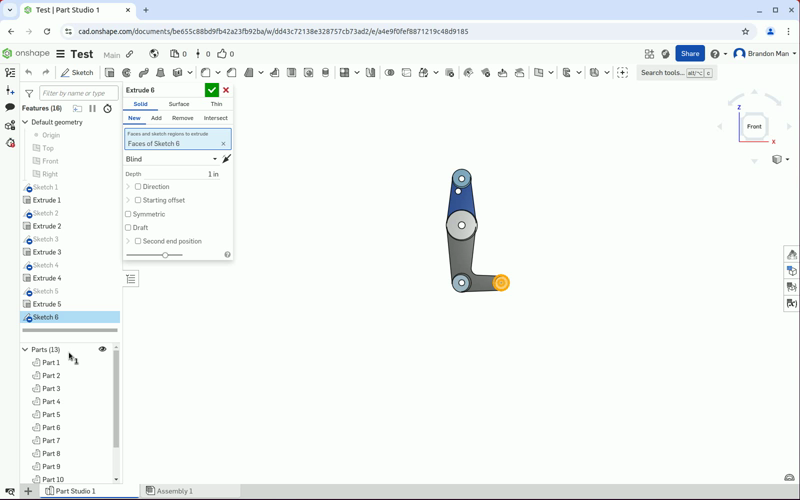
mouse_move(143, 106)
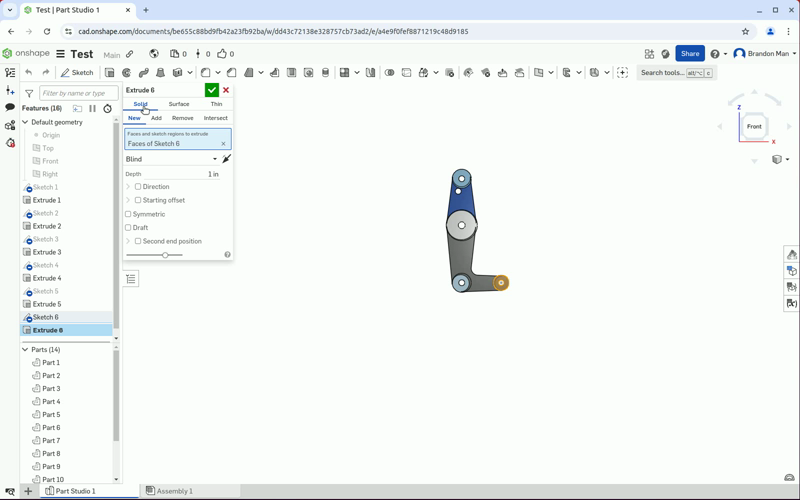
click(143, 106)
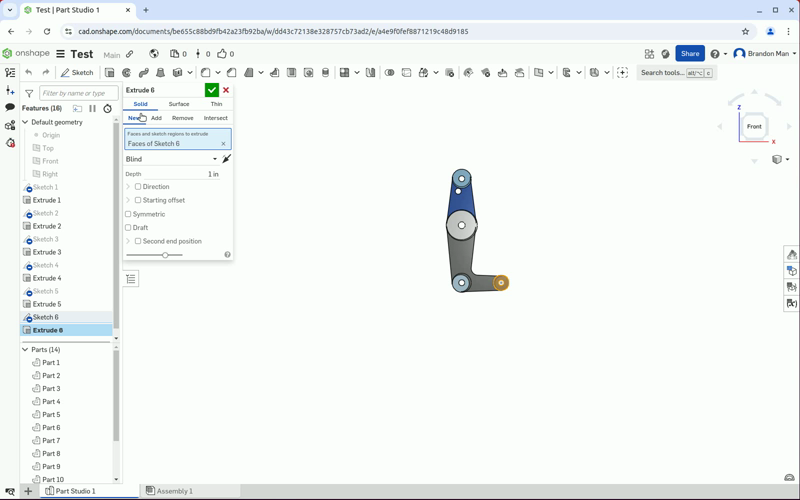
mouse_move(137, 120)
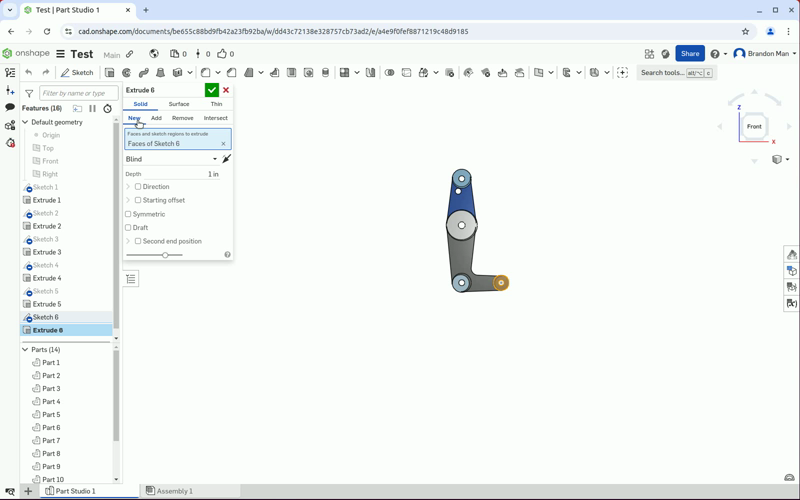
click(137, 120)
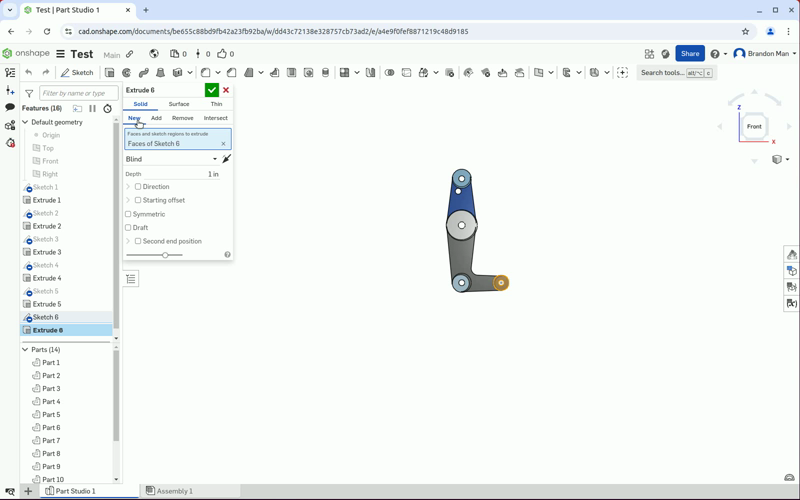
key(tab, 4)
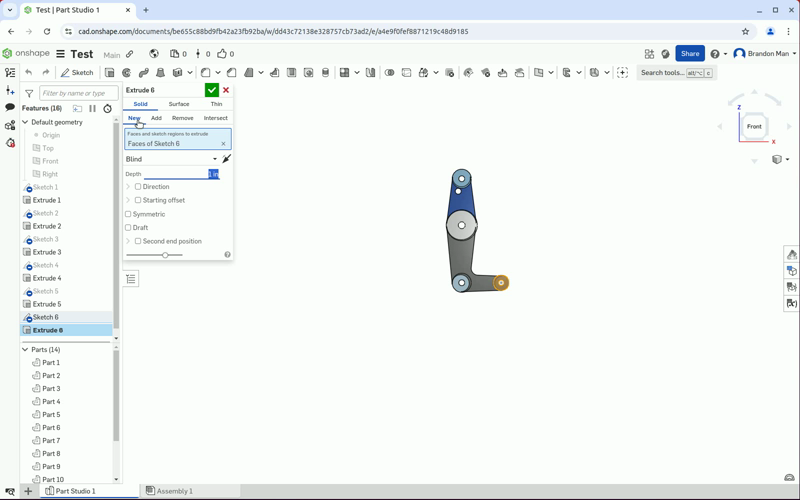
text(0.481)
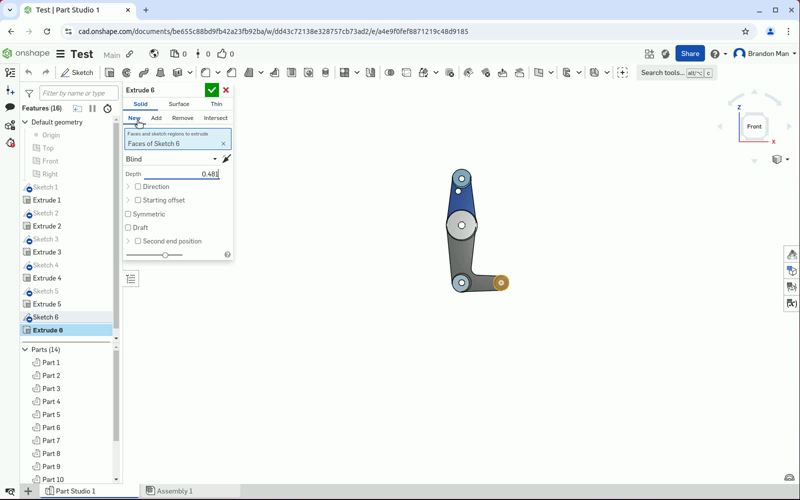
key(enter)
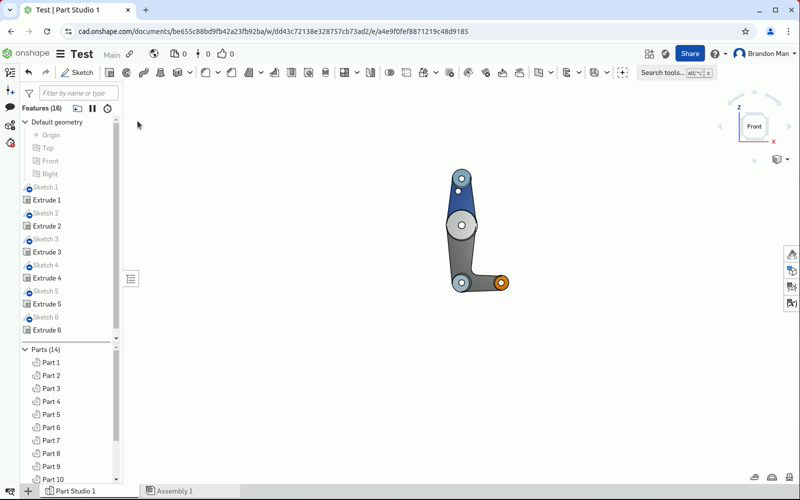
key(shift+h)
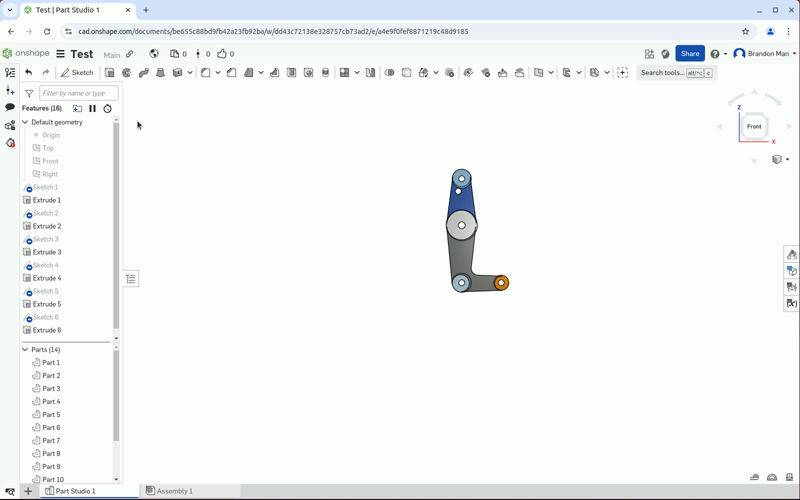
key(shift+h)
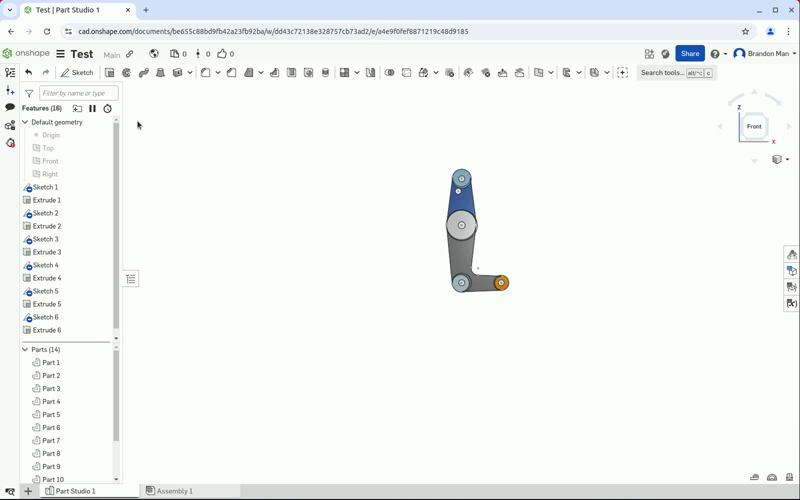
key(shift+7)
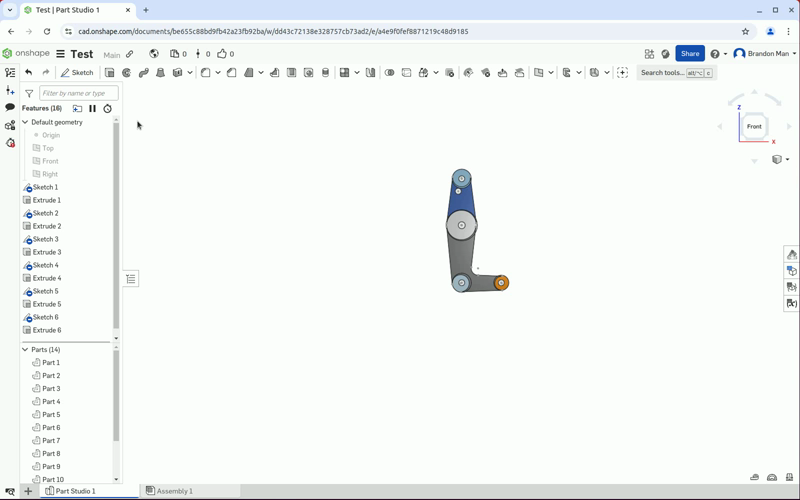
key(left, 2)
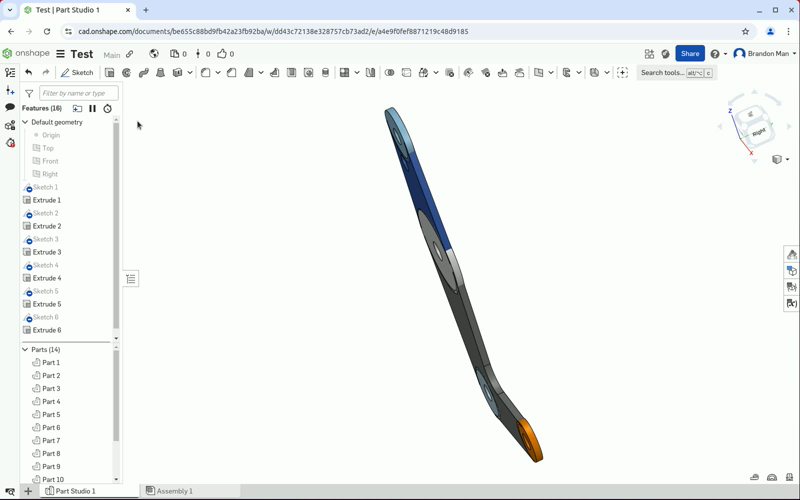
key(down, 2)
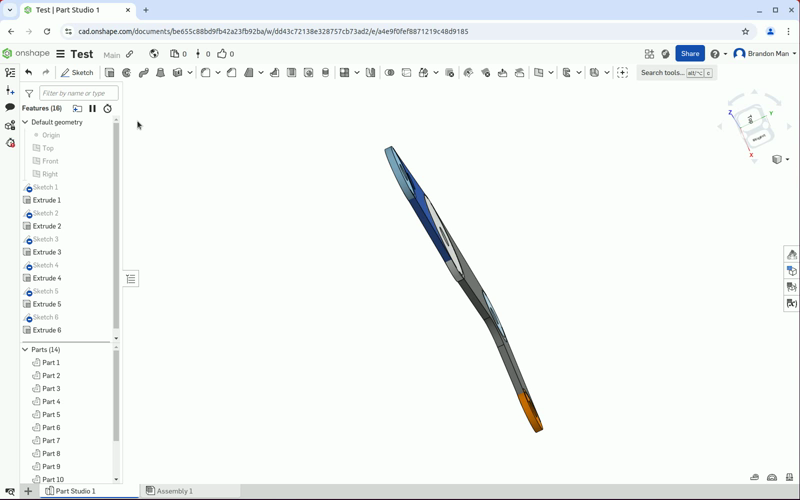
key(up, 2)
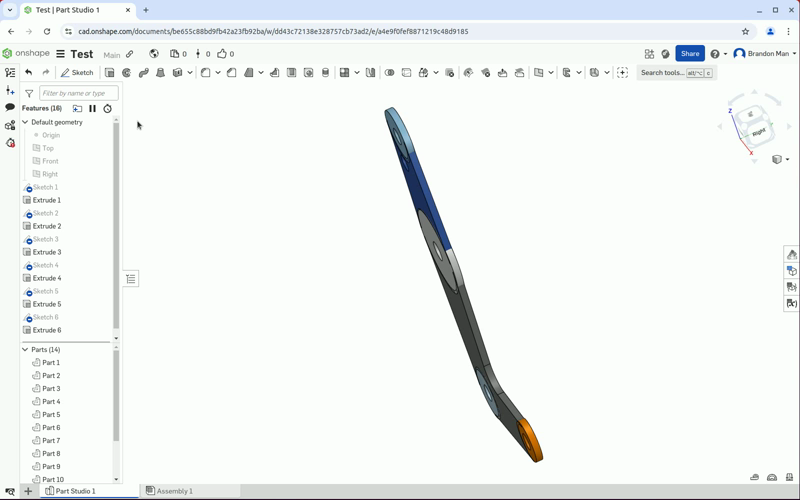
key(right, 2)
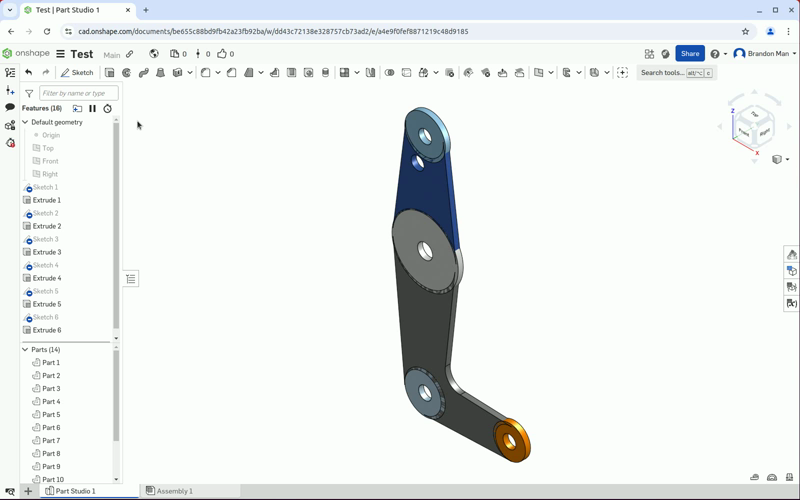
mouse_move(69, 189)
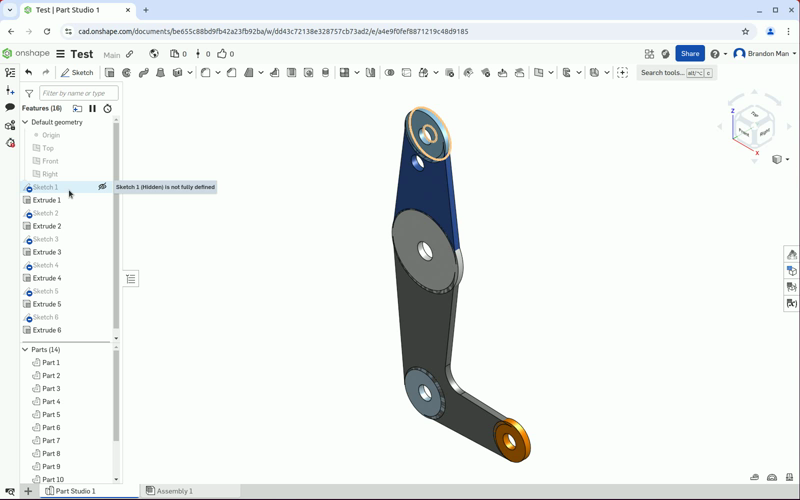
click(69, 189)